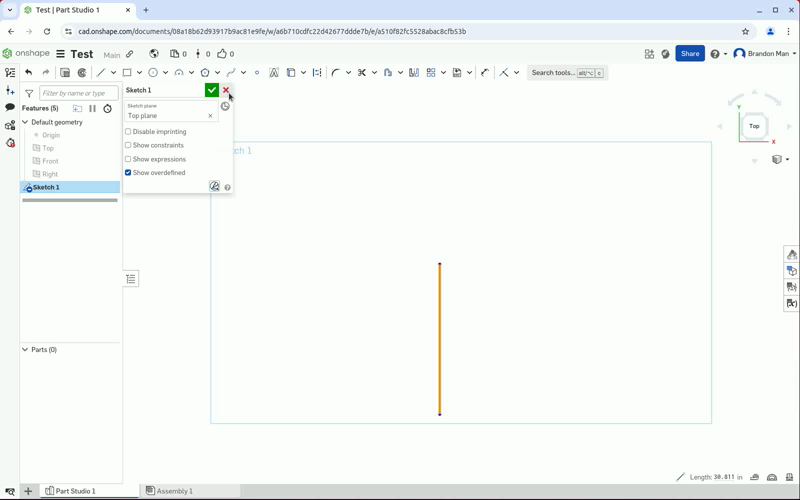
key(shift+h)
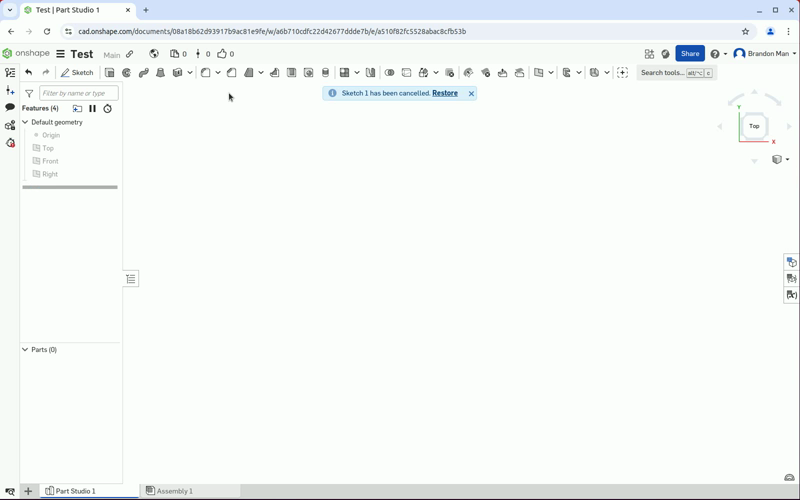
mouse_move(73, 352)
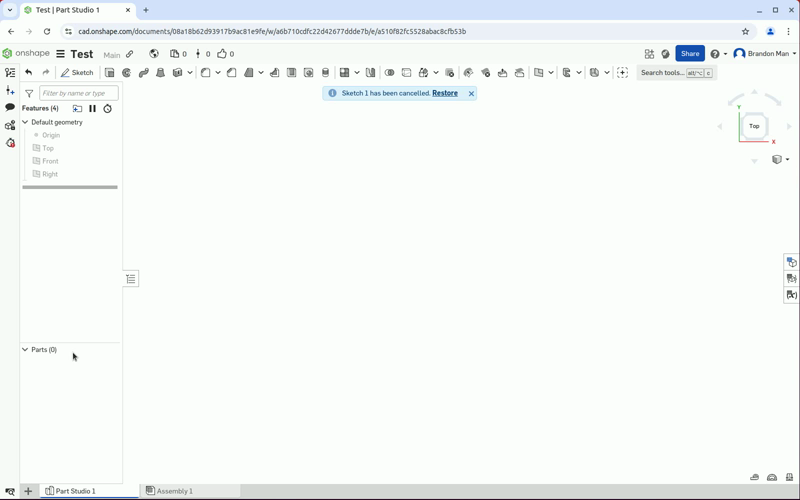
key(y)
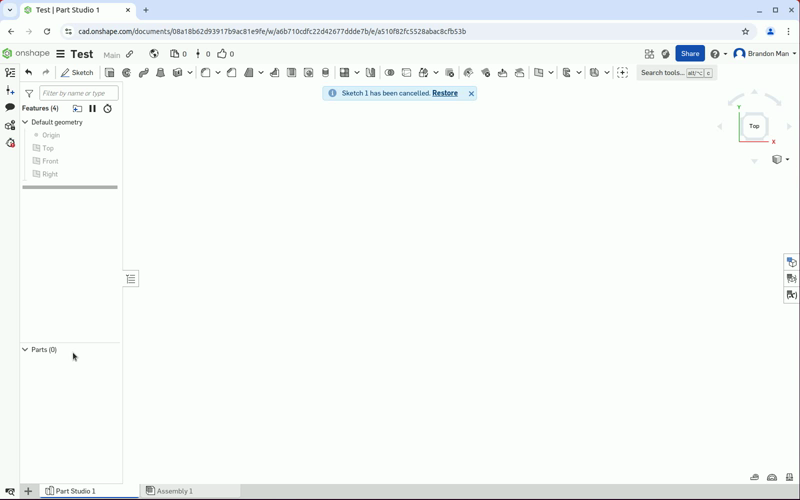
key(shift+p)
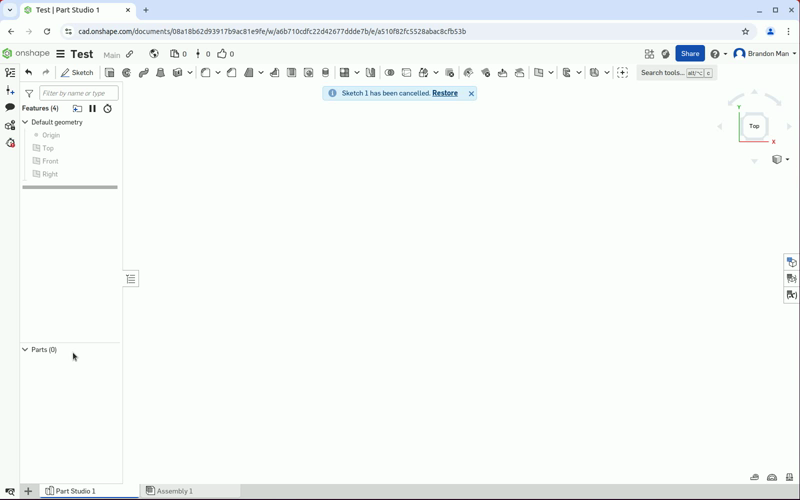
key(space)
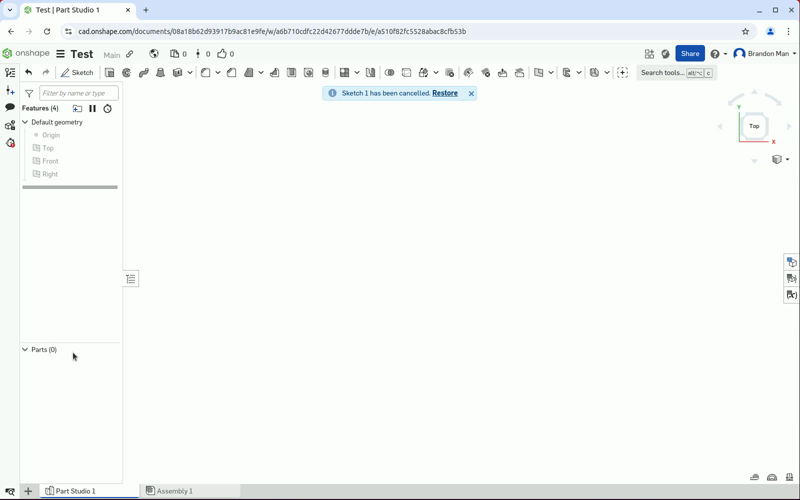
key_down(shift)
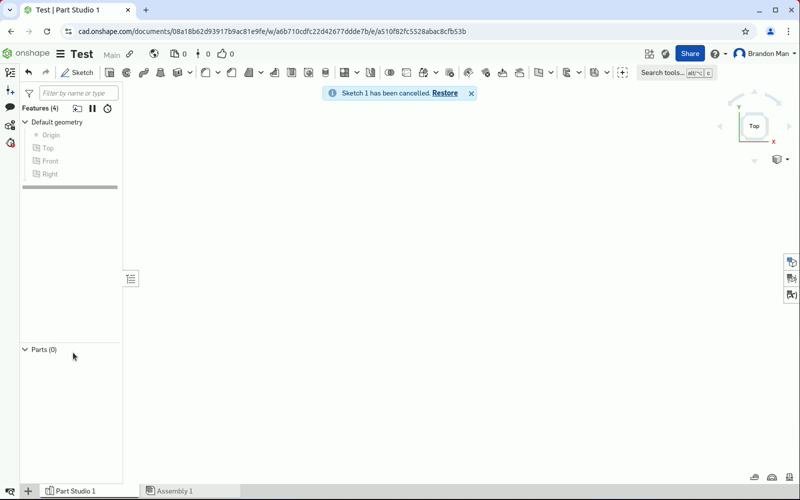
key(up)
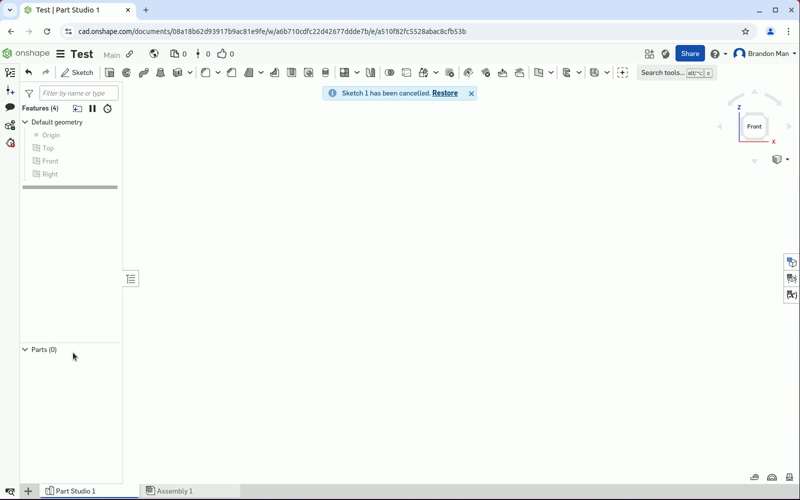
key_up(shift)
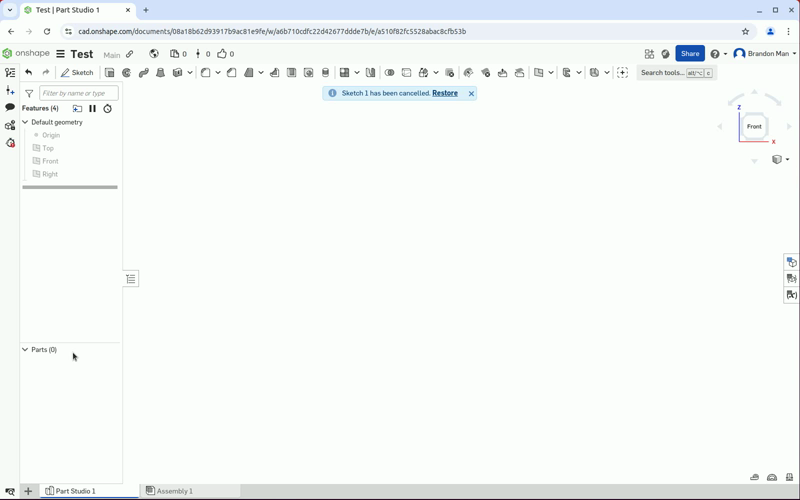
mouse_move(73, 352)
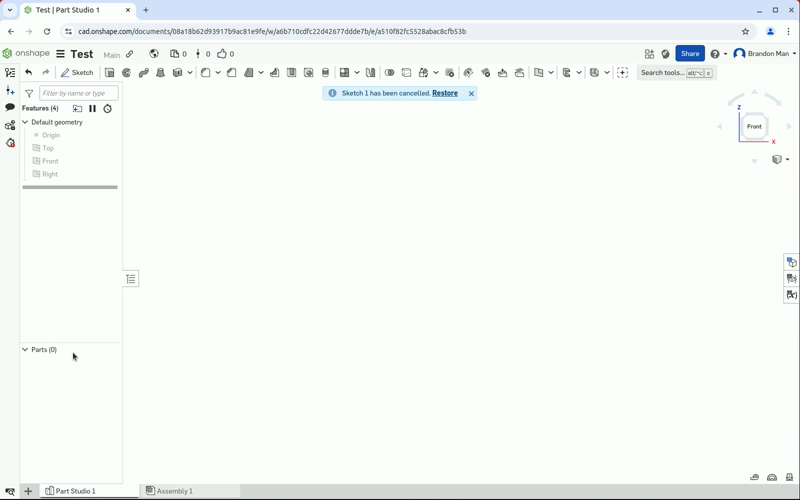
key(shift+y)
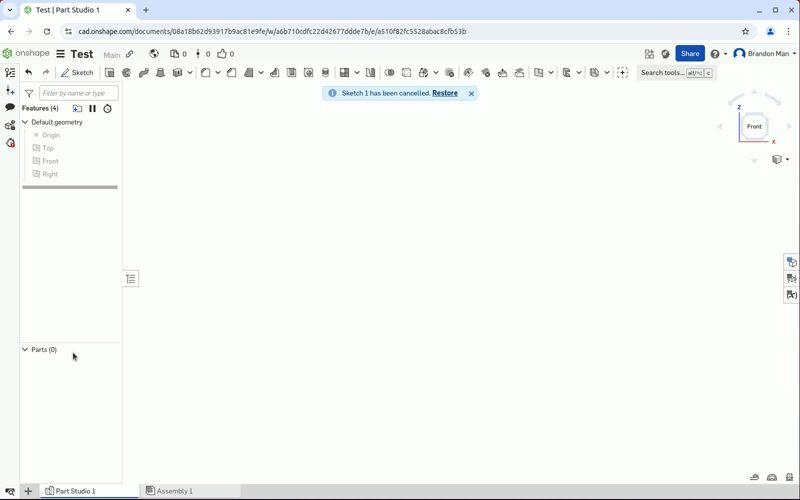
key(shift+s)
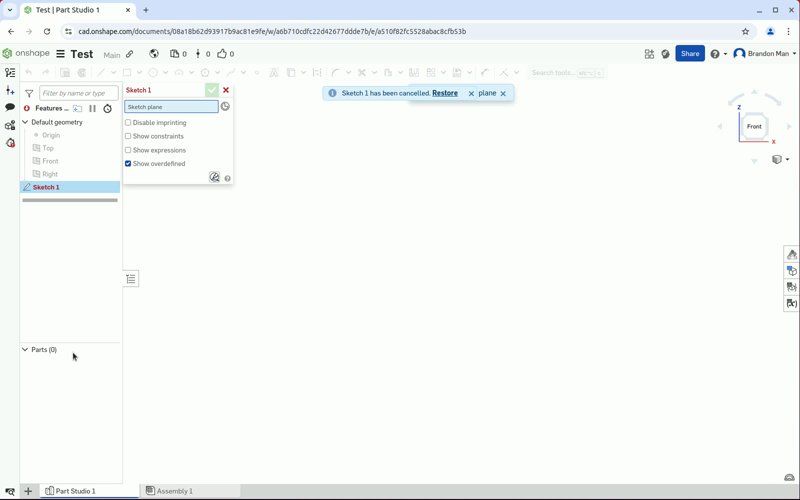
mouse_move(73, 163)
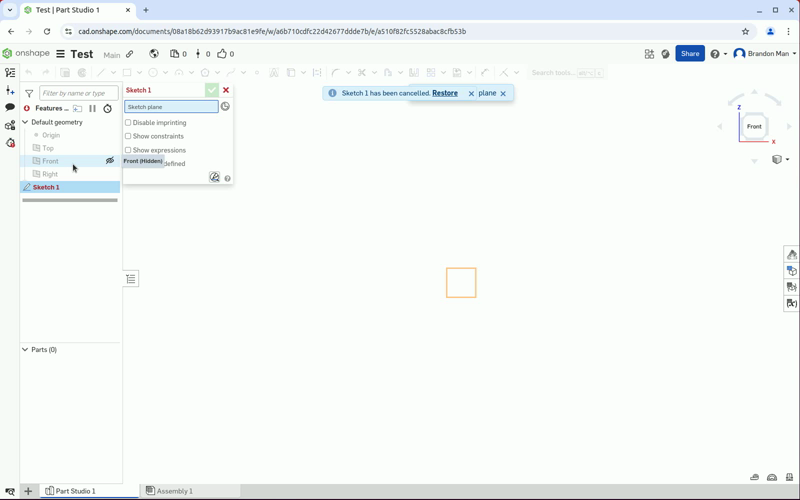
click(73, 163)
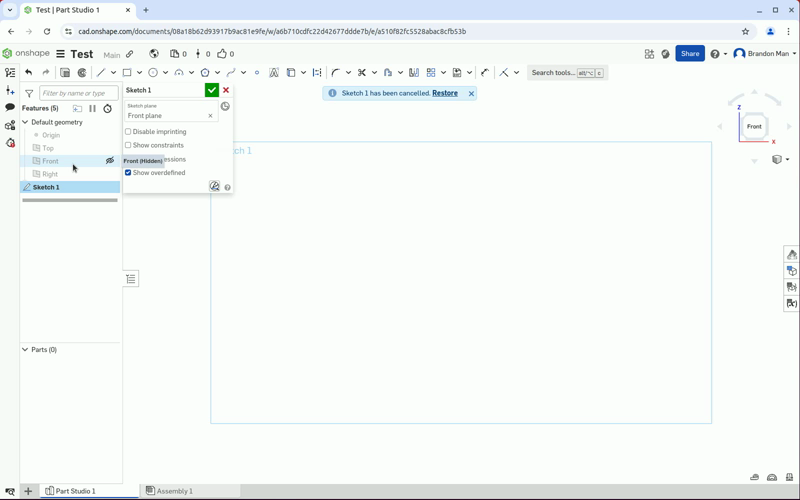
mouse_move(73, 352)
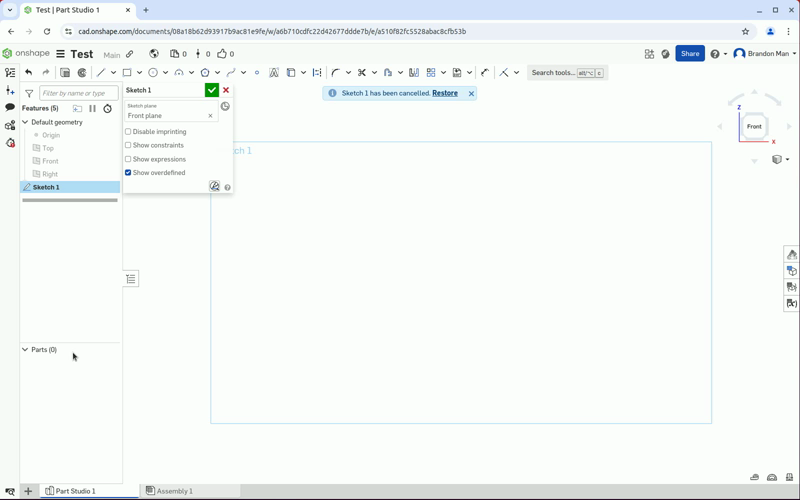
key(y)
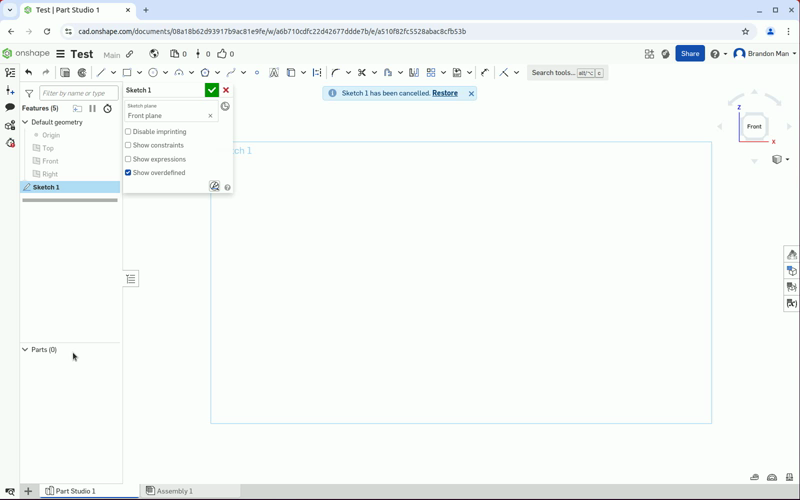
key(c)
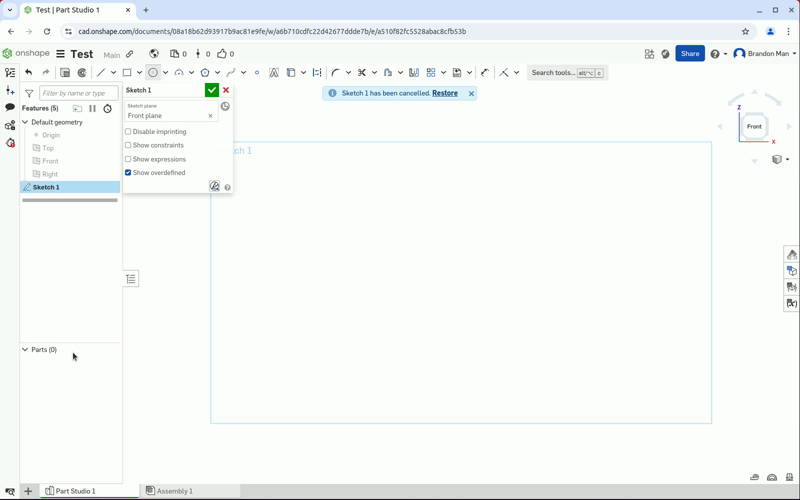
key_down(shift)
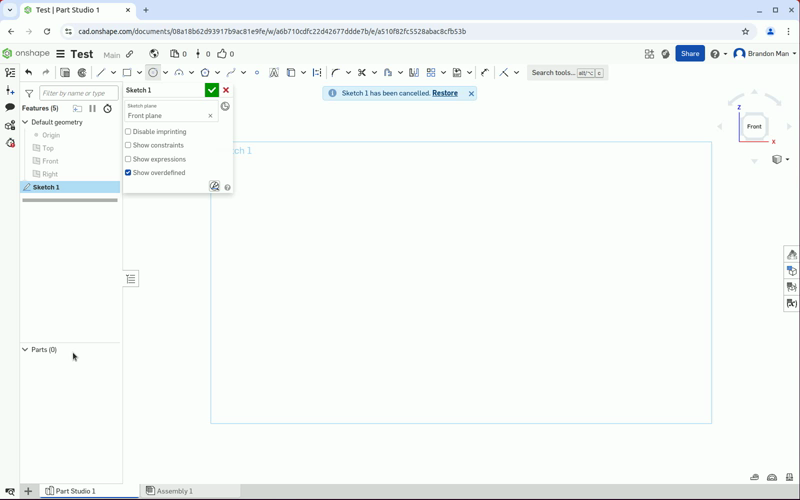
mouse_move(461, 178)
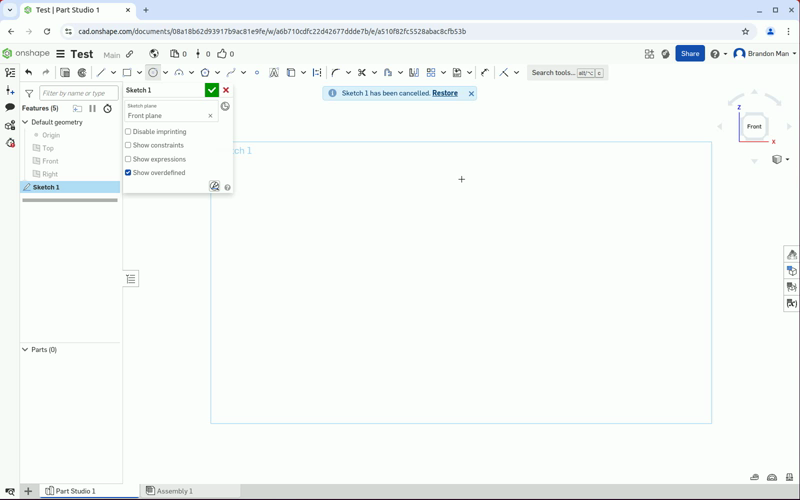
click(461, 178)
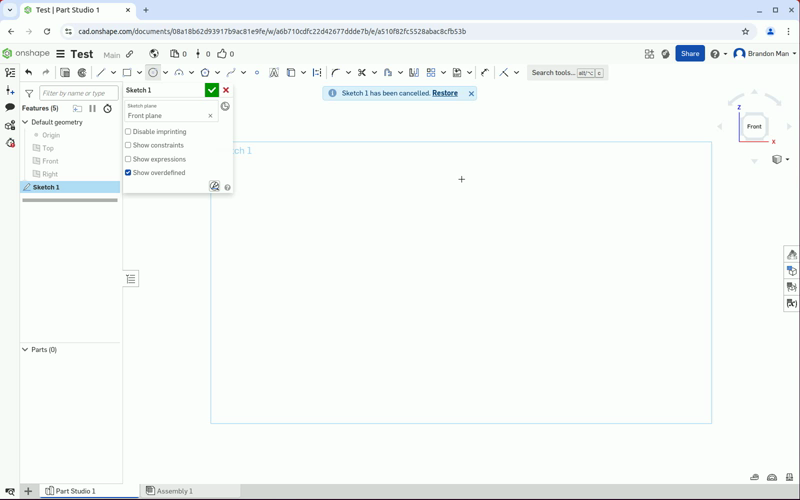
key_up(shift)
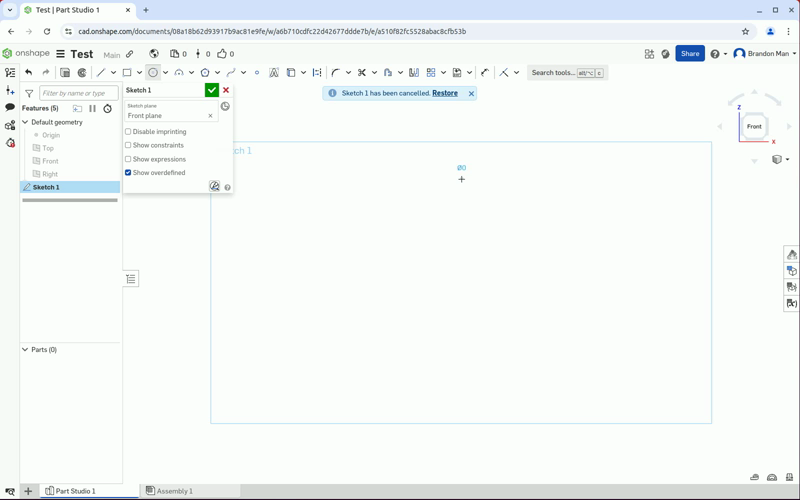
mouse_move(471, 178)
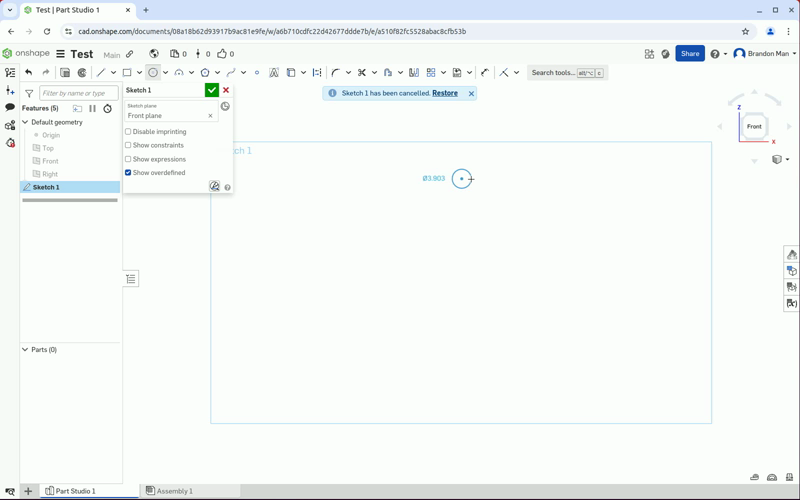
click(471, 178)
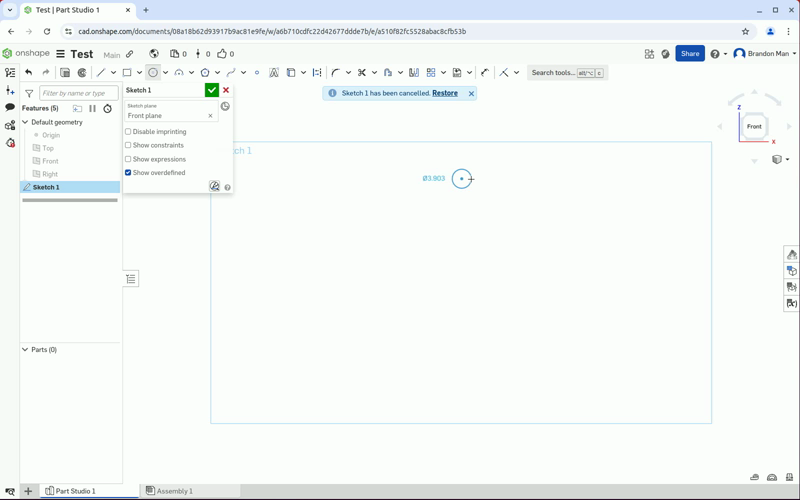
key(esc)
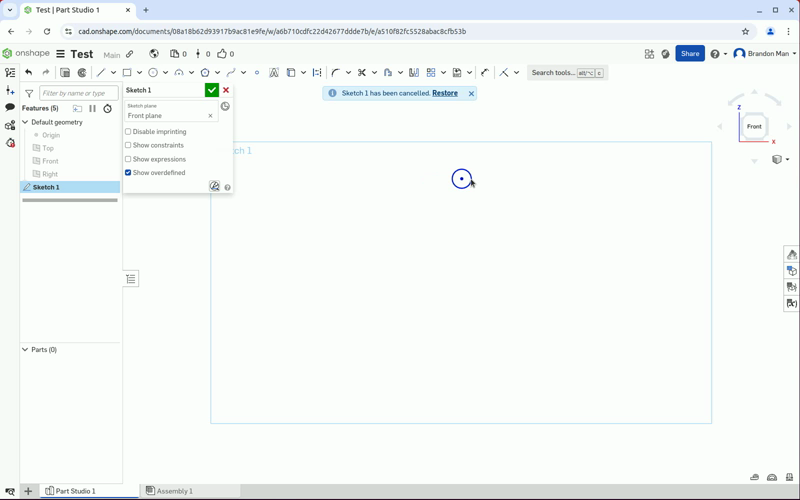
key(c)
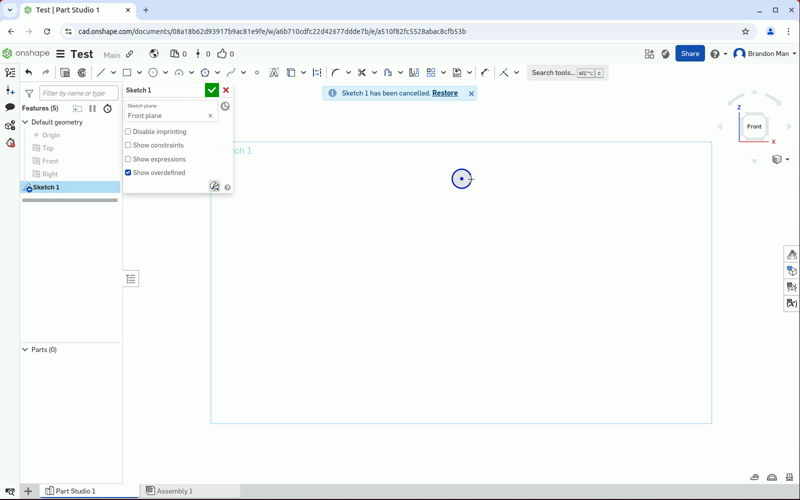
key_down(shift)
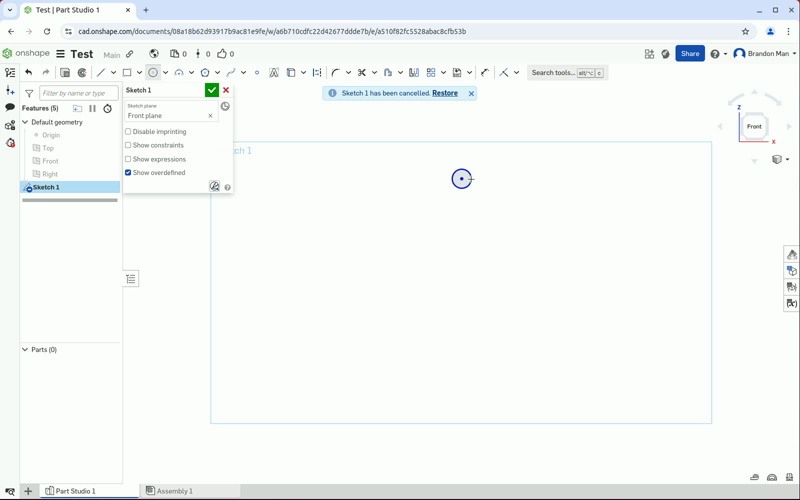
mouse_move(461, 178)
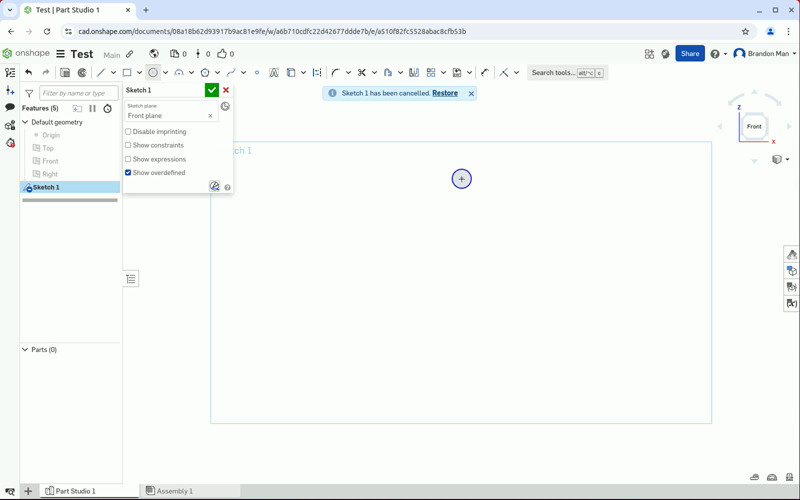
click(461, 178)
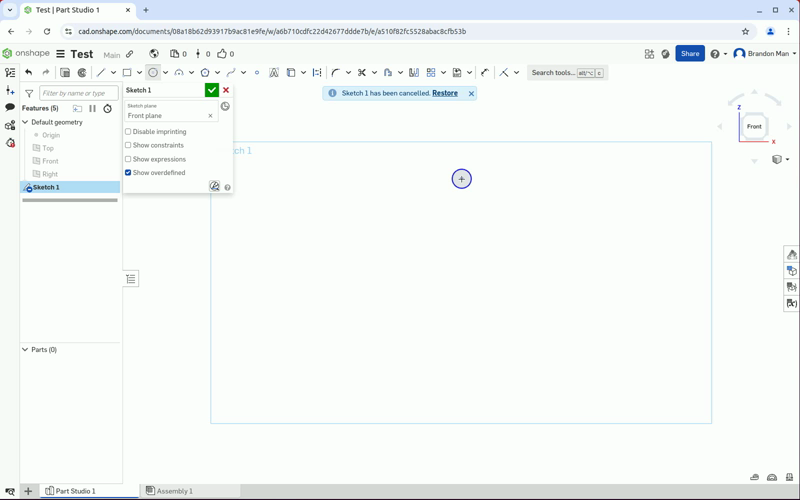
key_up(shift)
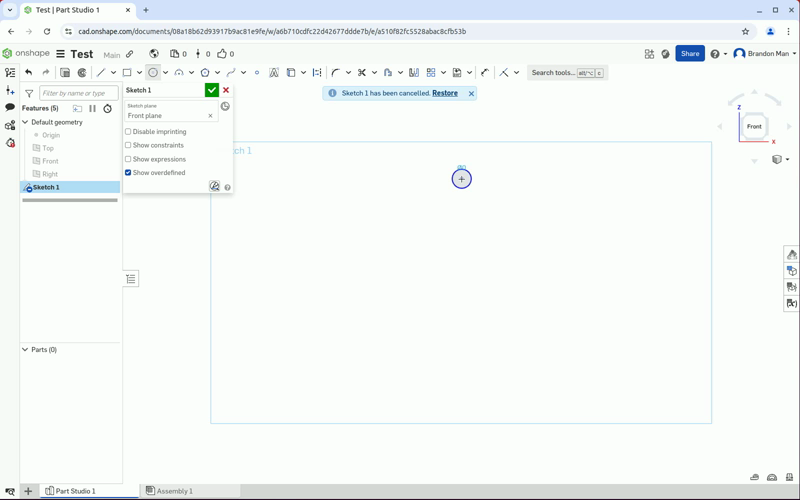
mouse_move(464, 178)
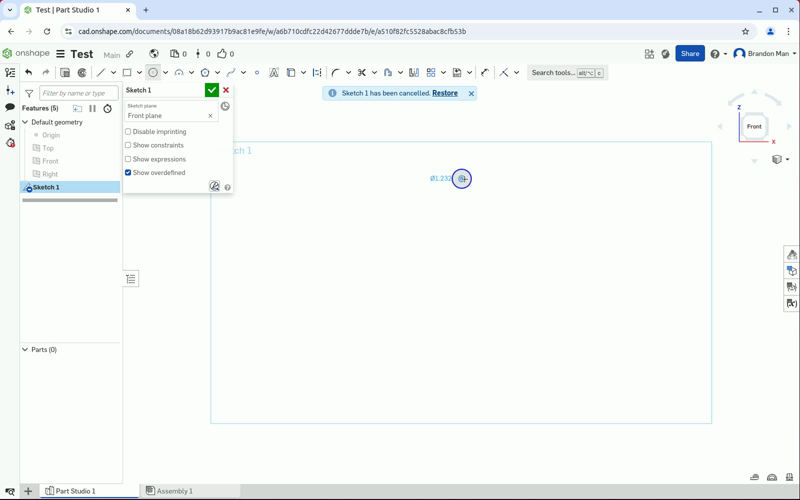
scroll(6)
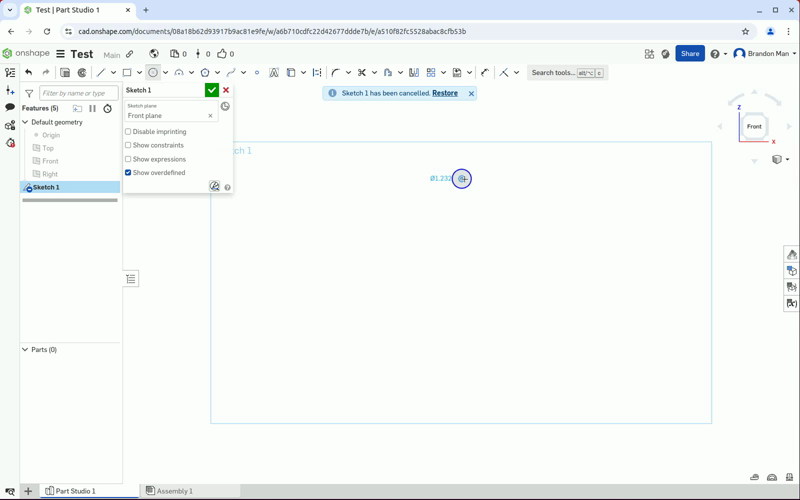
scroll(6)
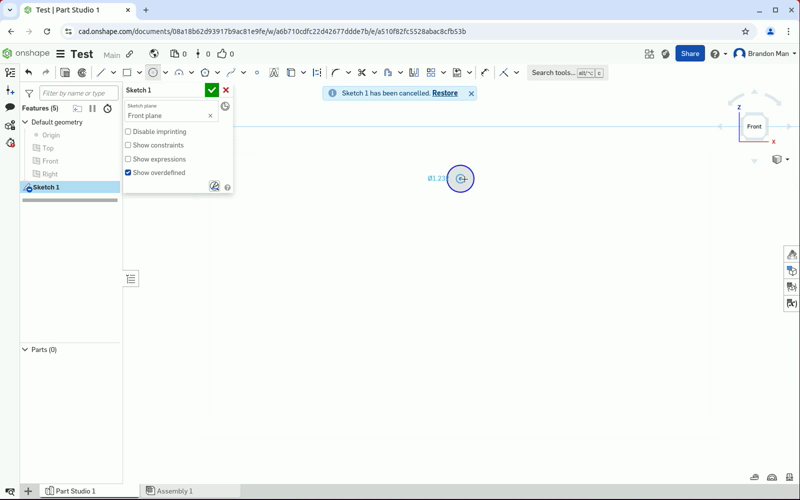
scroll(6)
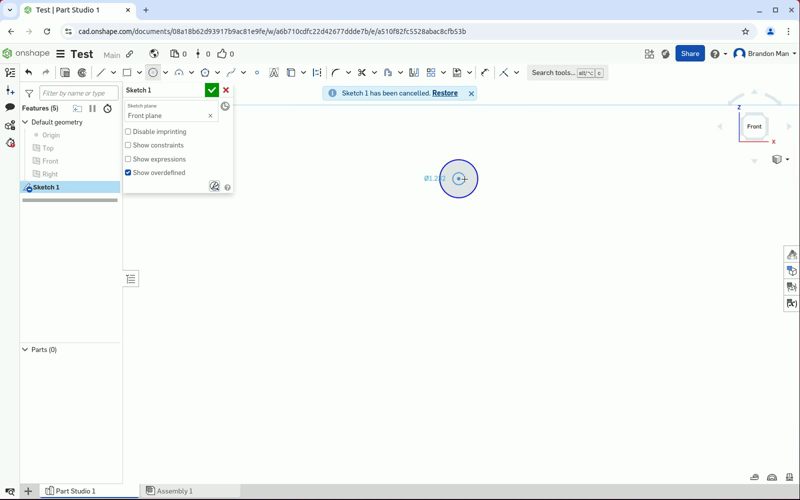
scroll(6)
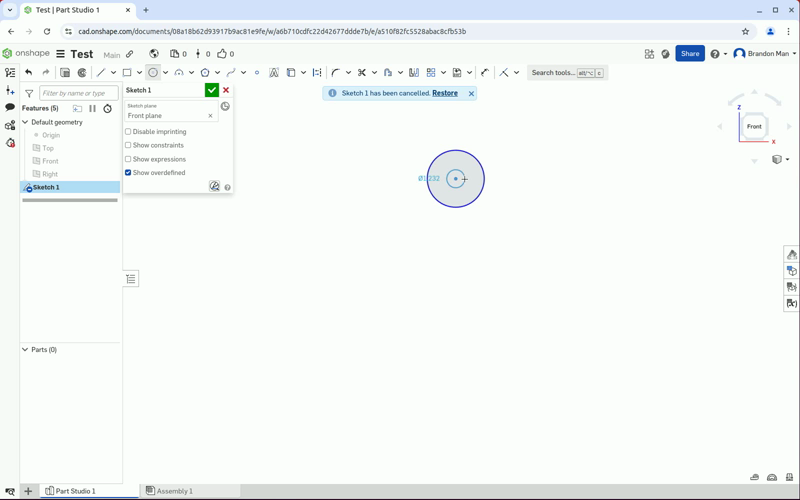
scroll(6)
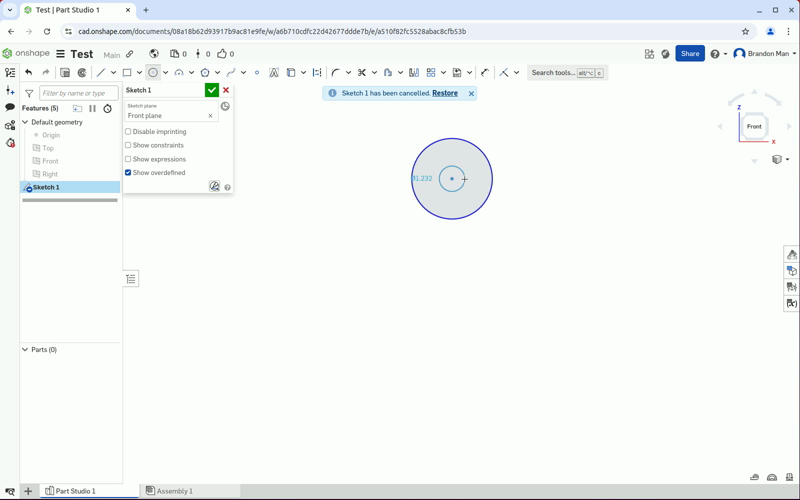
scroll(6)
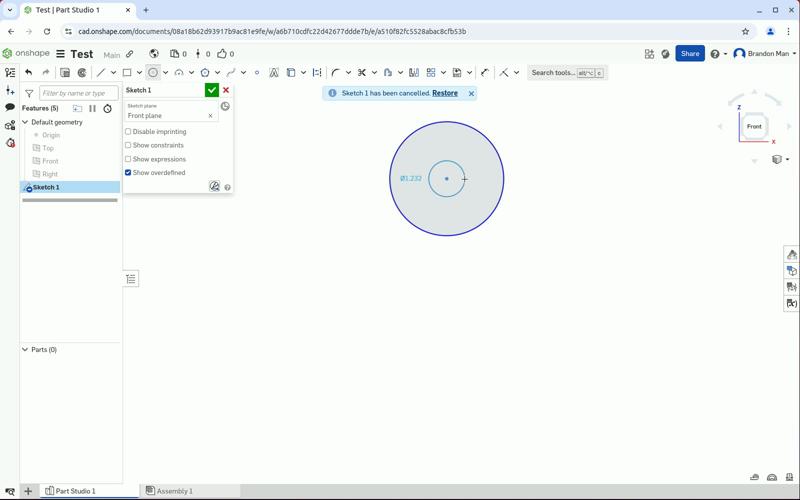
scroll(6)
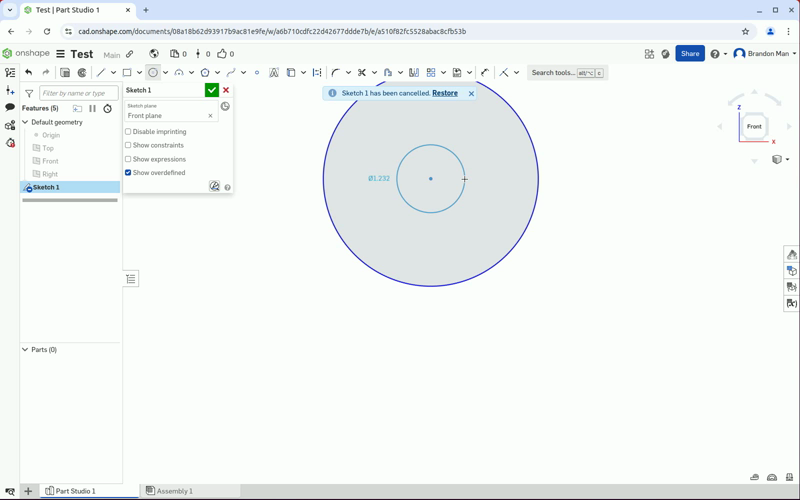
click(464, 178)
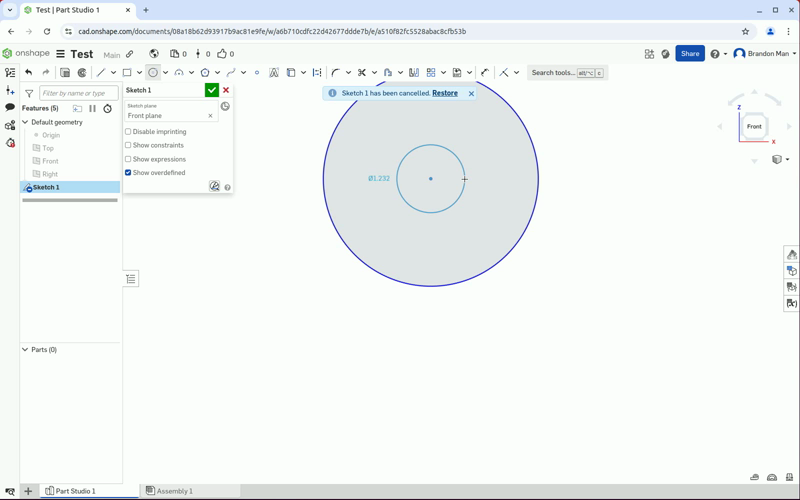
scroll(-6)
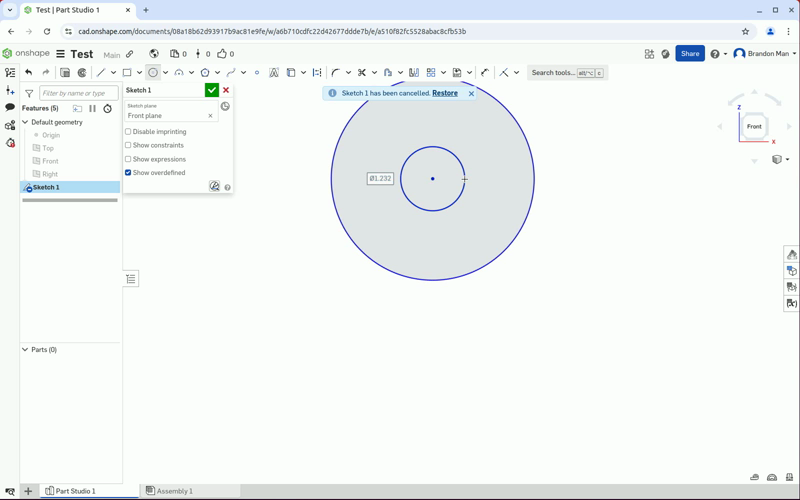
scroll(-6)
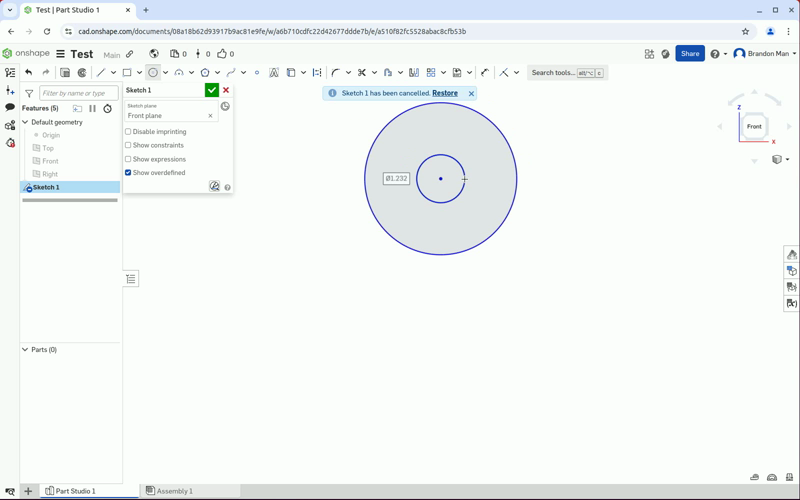
scroll(-6)
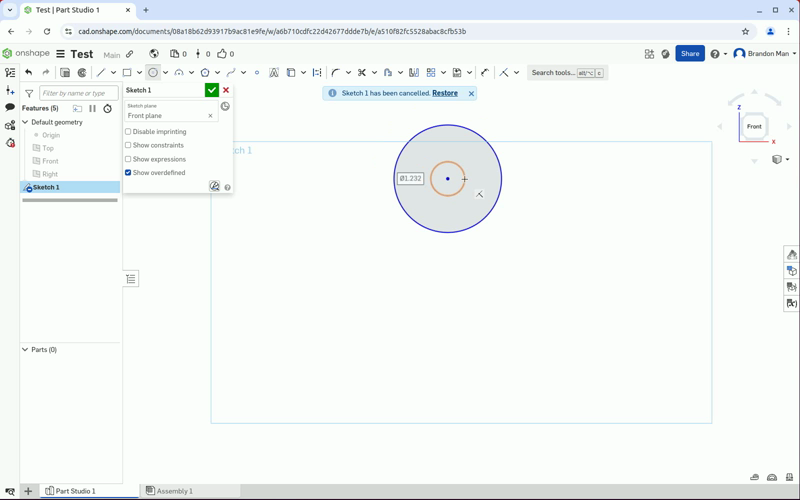
scroll(-6)
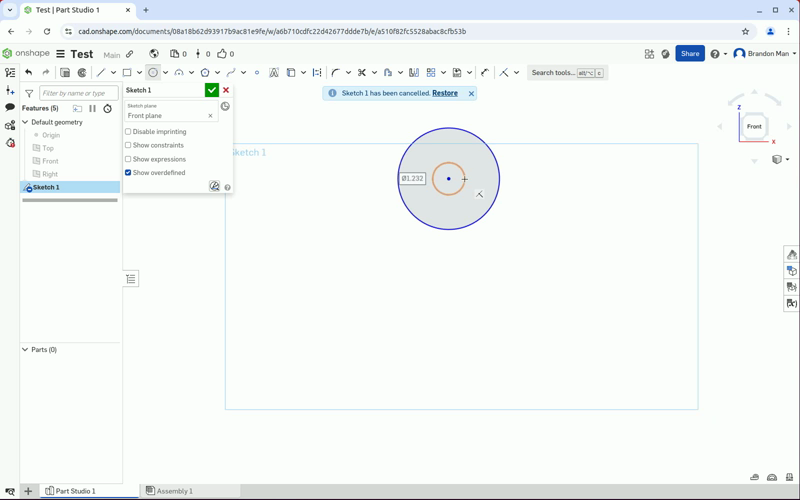
scroll(-6)
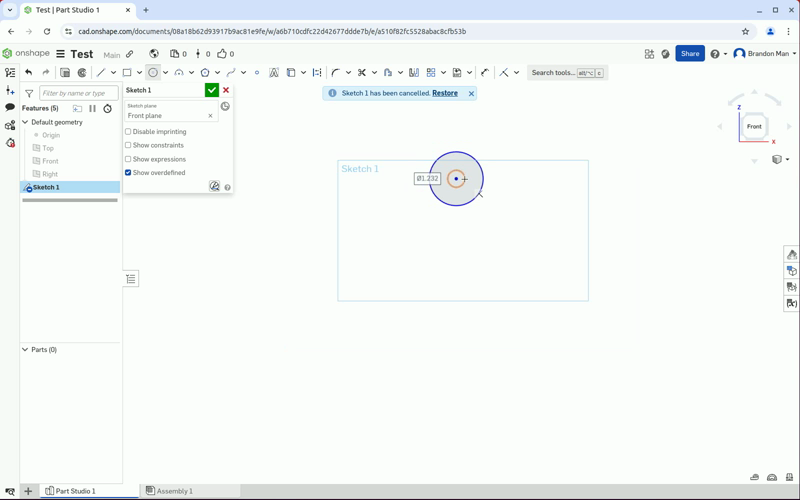
scroll(-6)
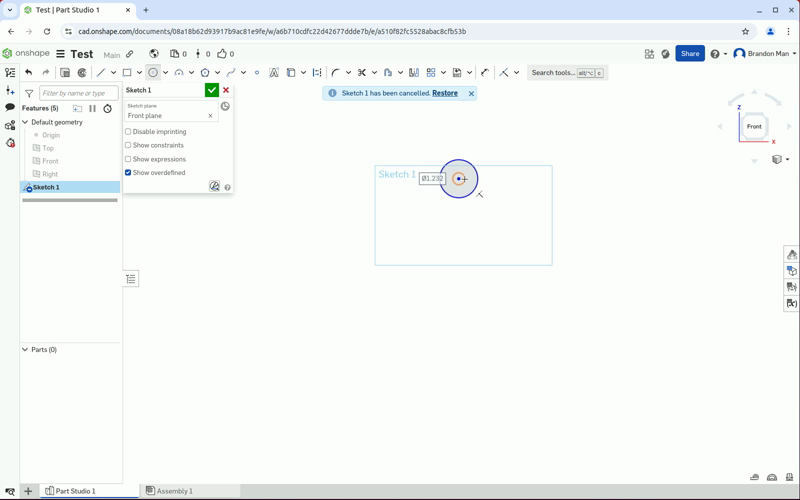
scroll(-6)
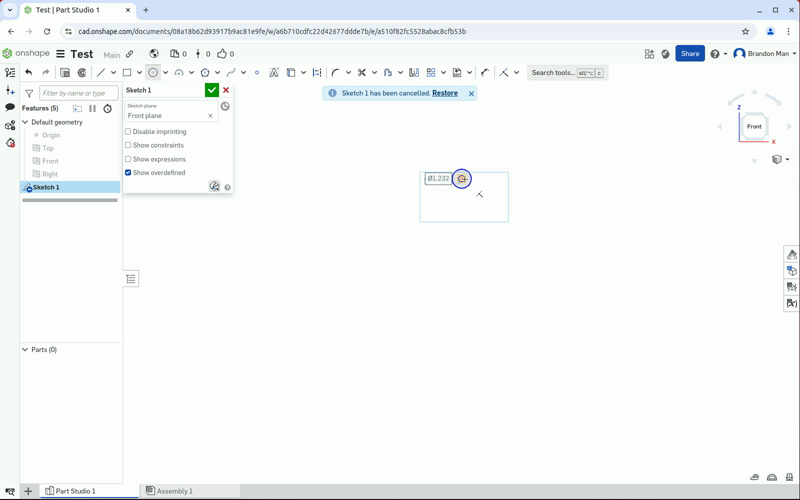
key(esc)
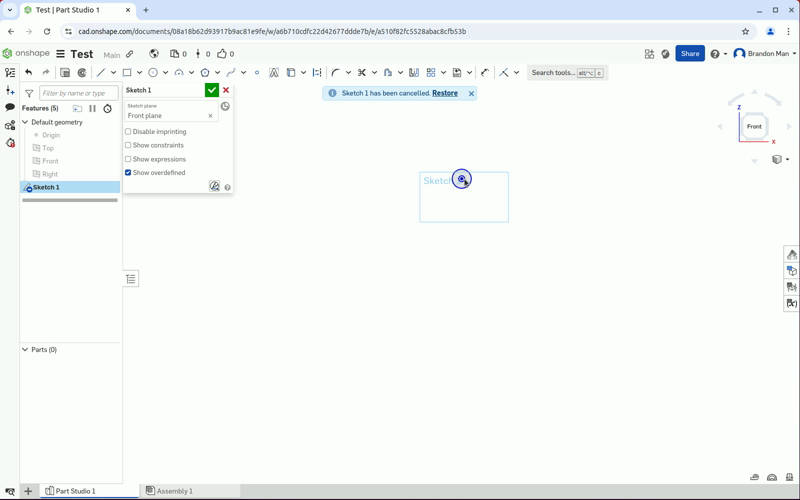
mouse_move(455, 174)
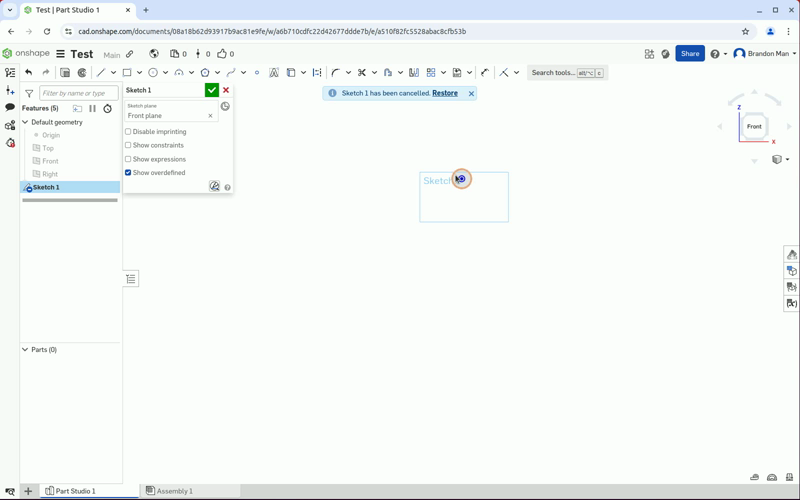
scroll(6)
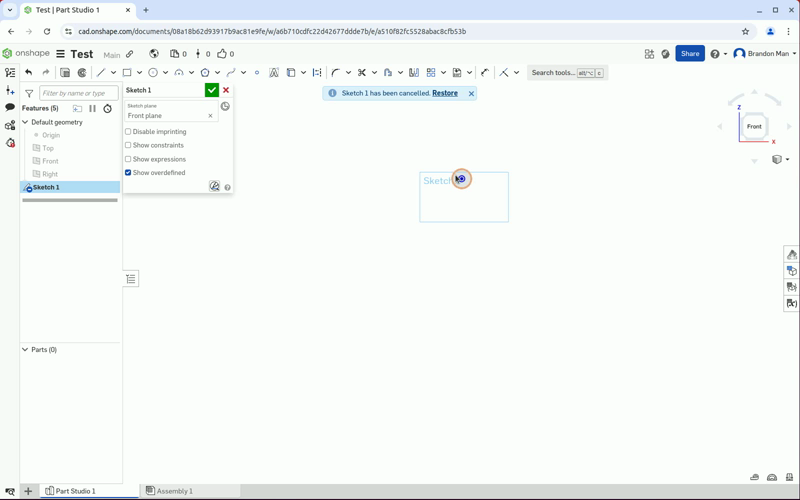
scroll(6)
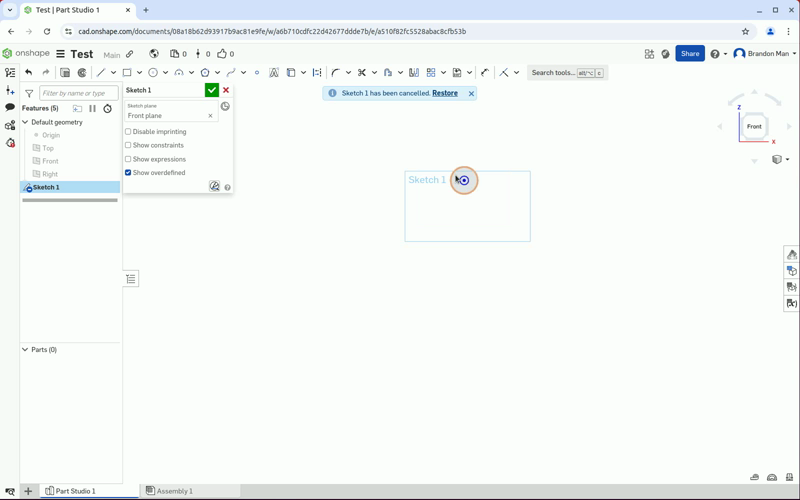
scroll(6)
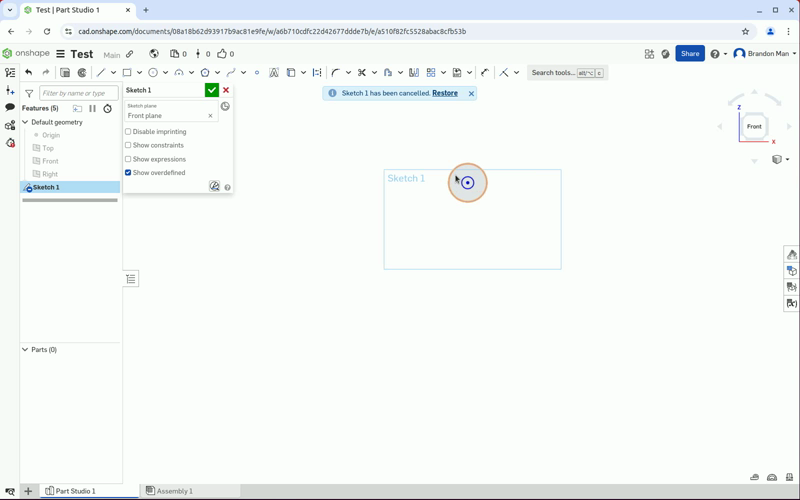
scroll(6)
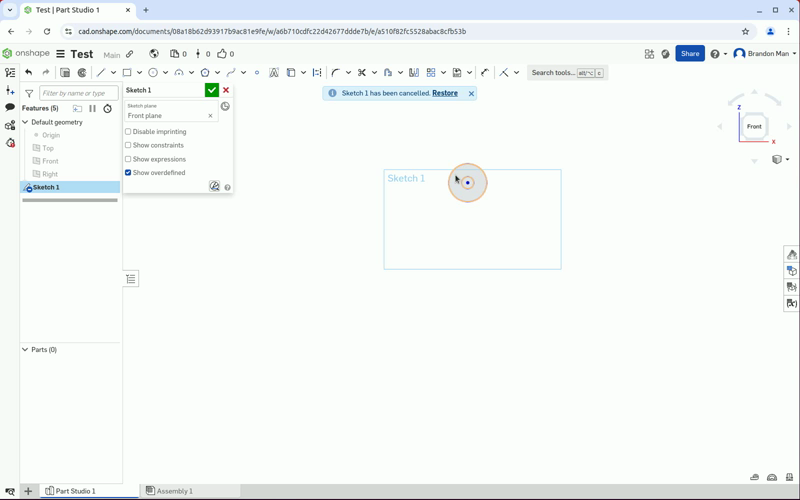
scroll(6)
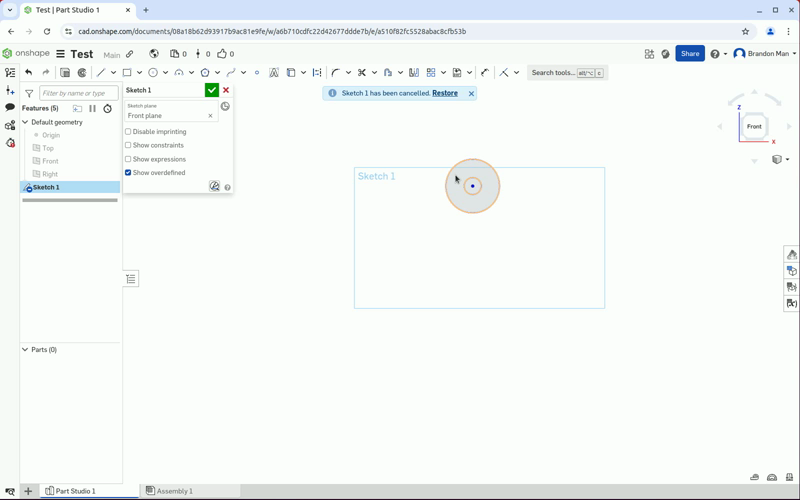
scroll(6)
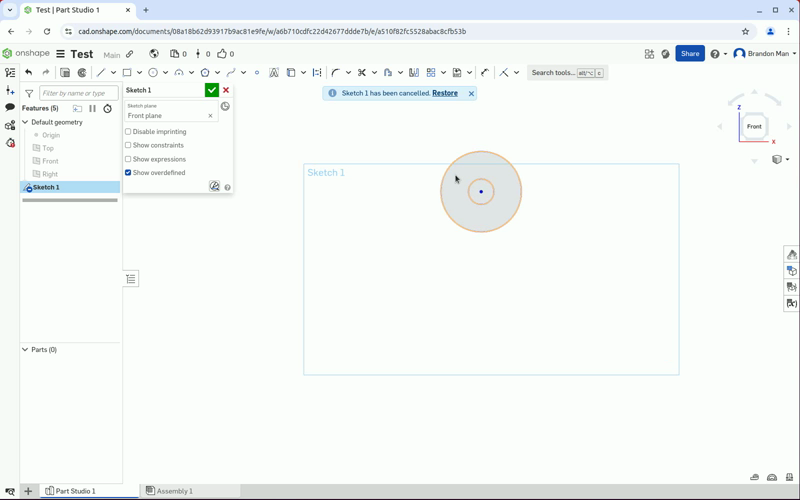
scroll(6)
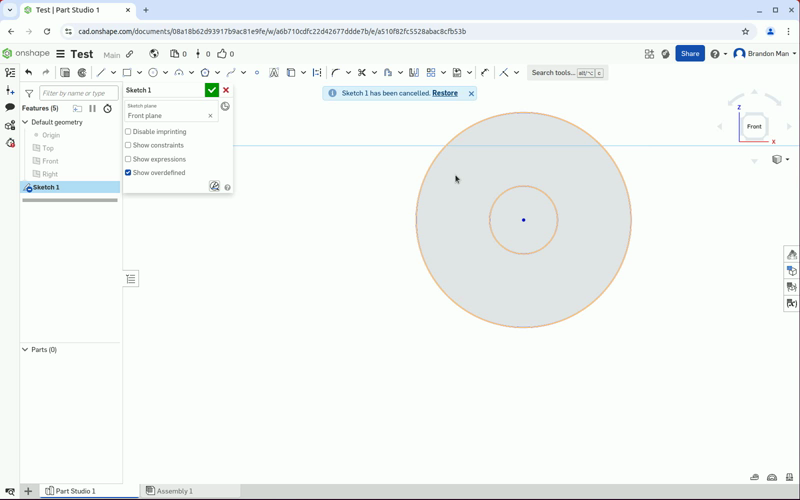
click(455, 174)
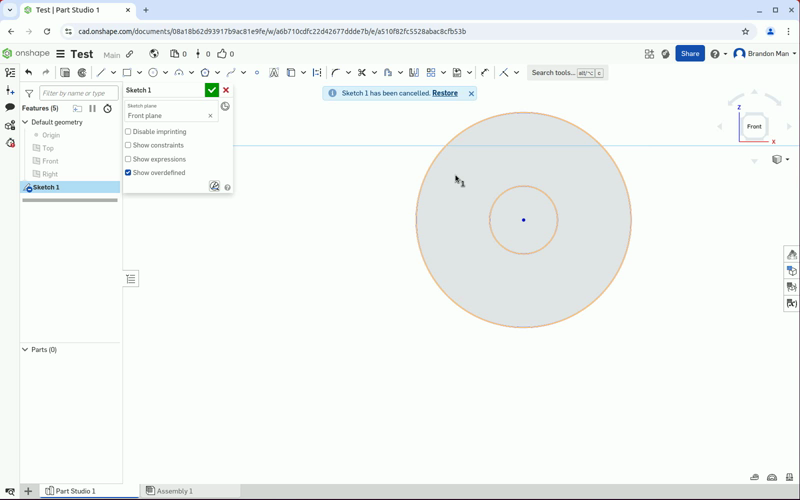
scroll(-6)
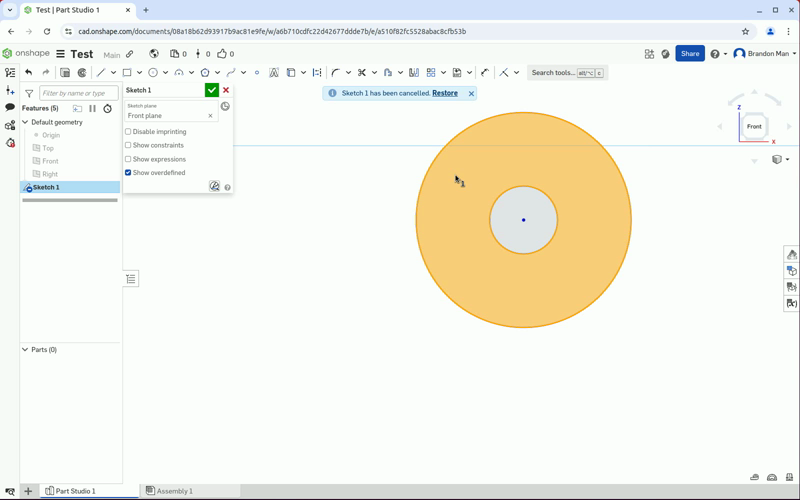
scroll(-6)
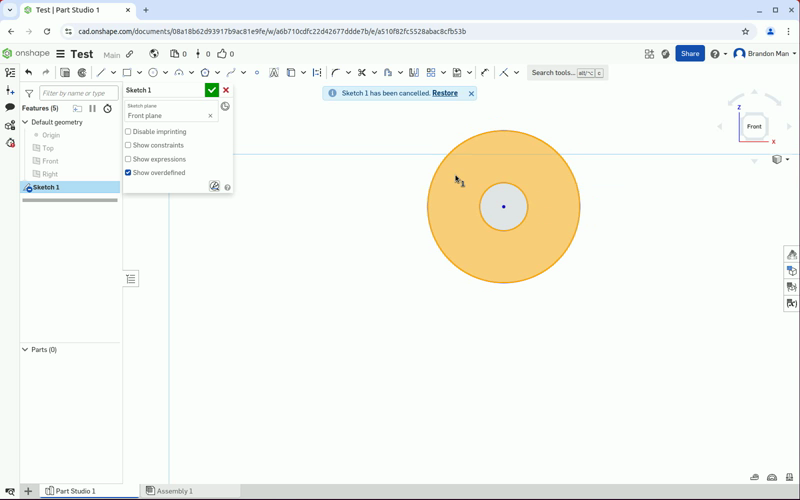
scroll(-6)
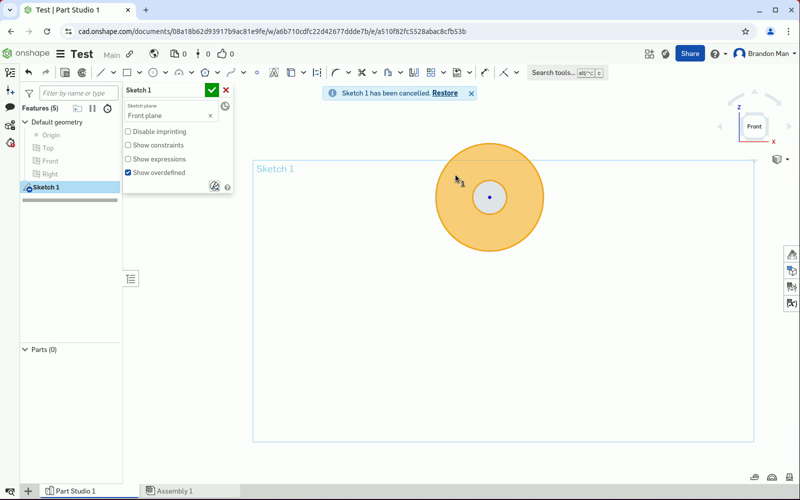
scroll(-6)
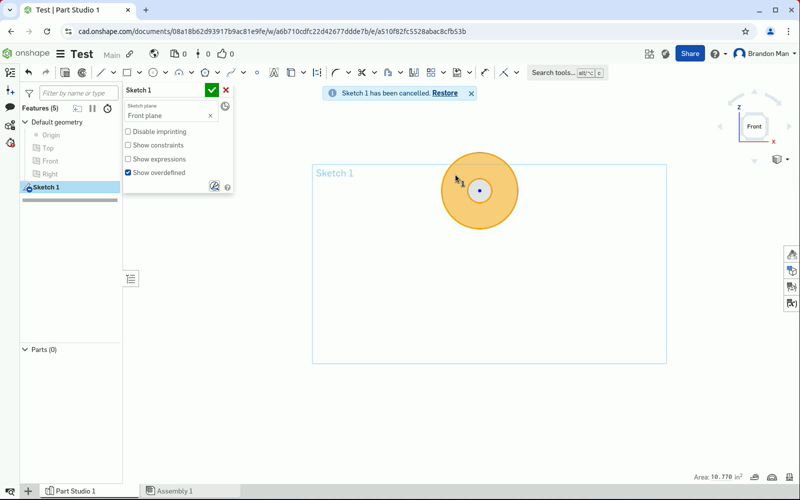
scroll(-6)
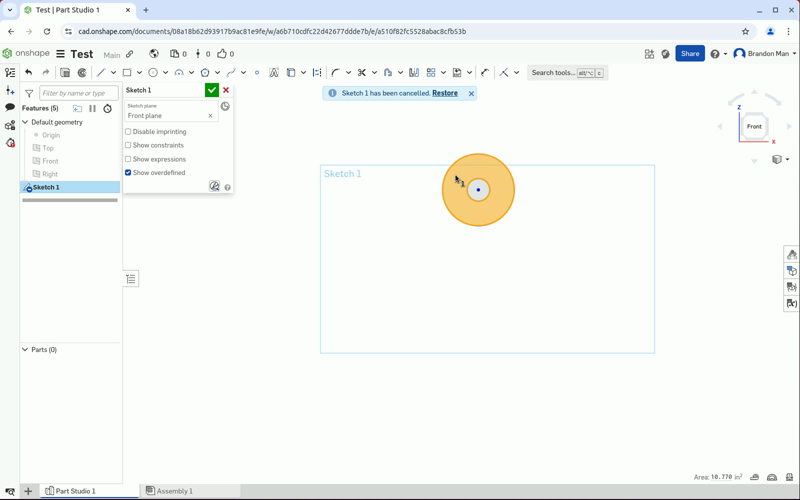
scroll(-6)
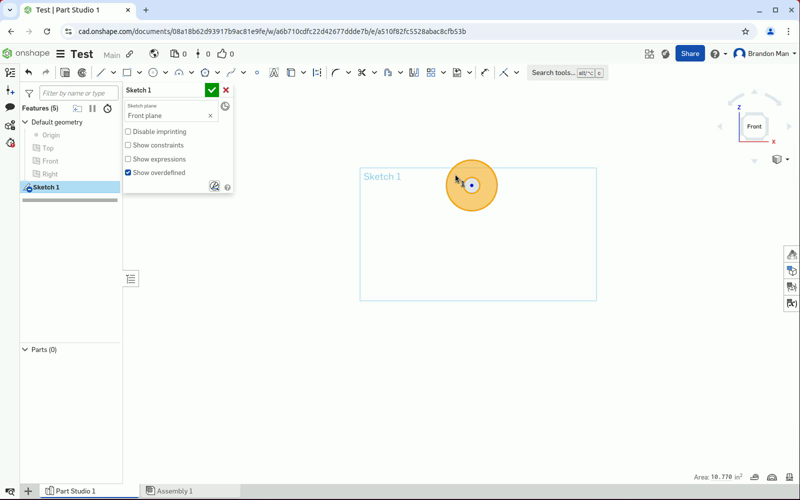
scroll(-6)
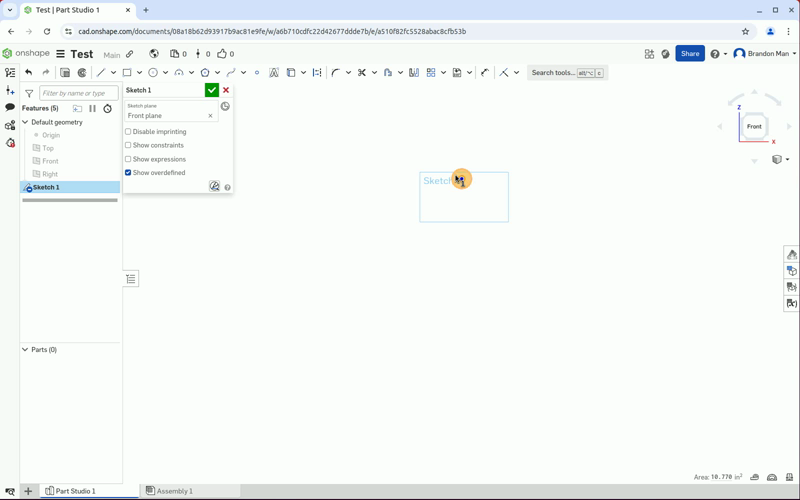
mouse_move(73, 352)
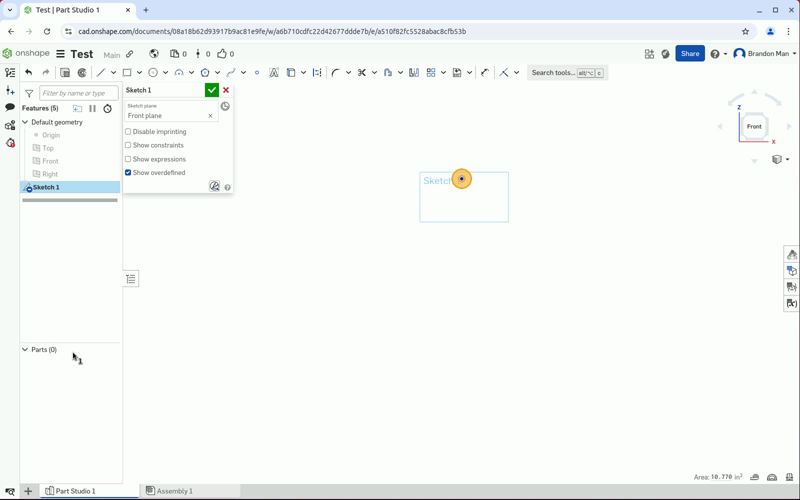
key(shift+y)
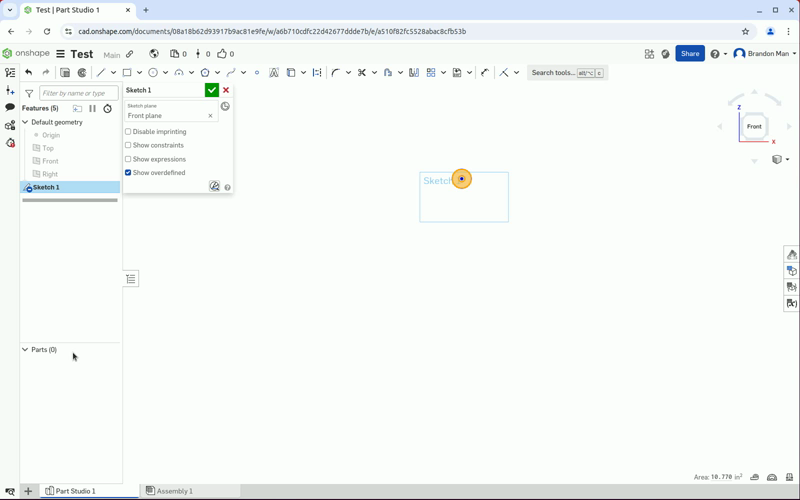
key(shift+e)
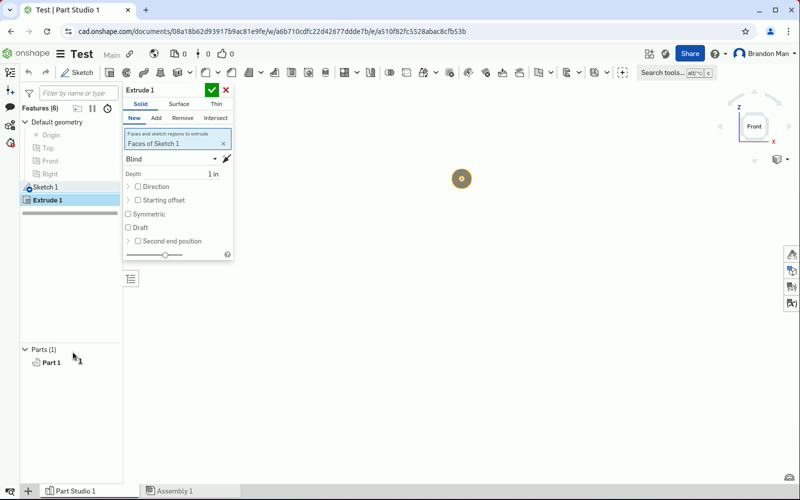
mouse_move(143, 106)
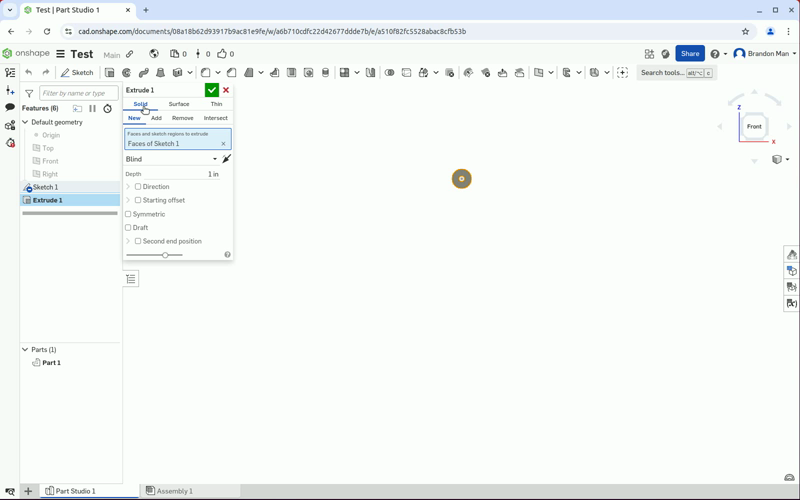
click(143, 106)
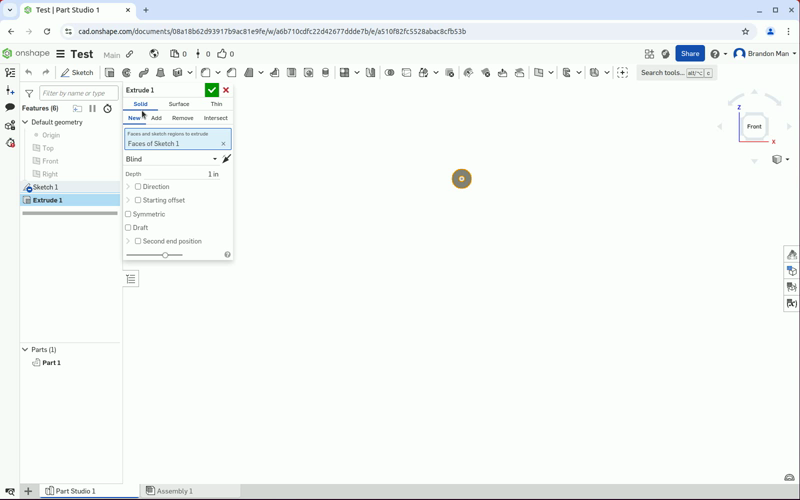
mouse_move(137, 120)
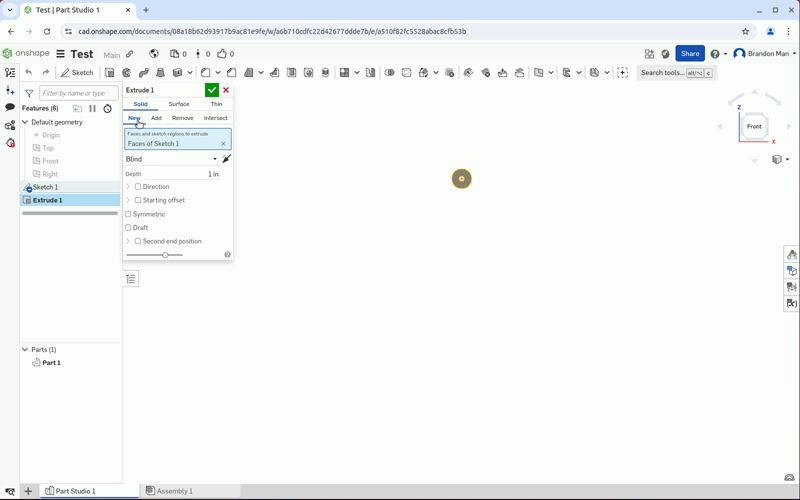
click(137, 120)
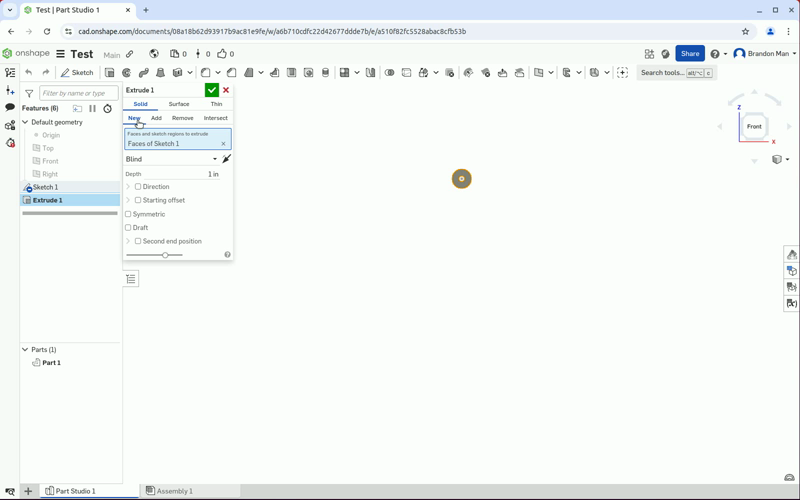
key(tab, 4)
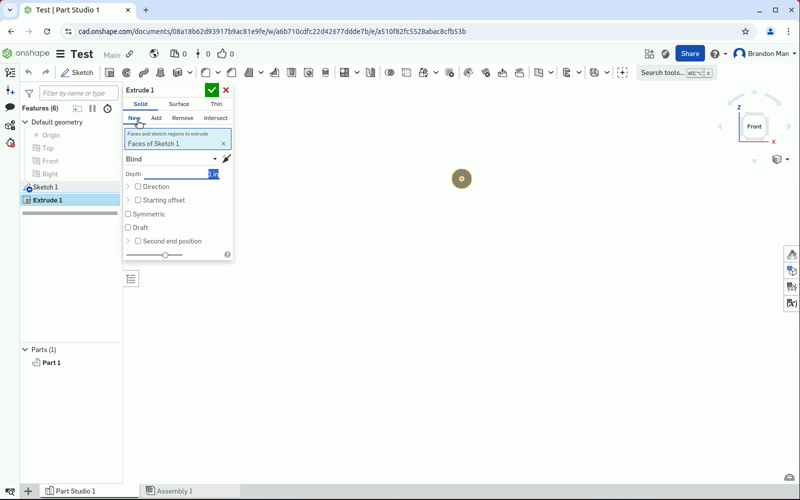
text(0.481)
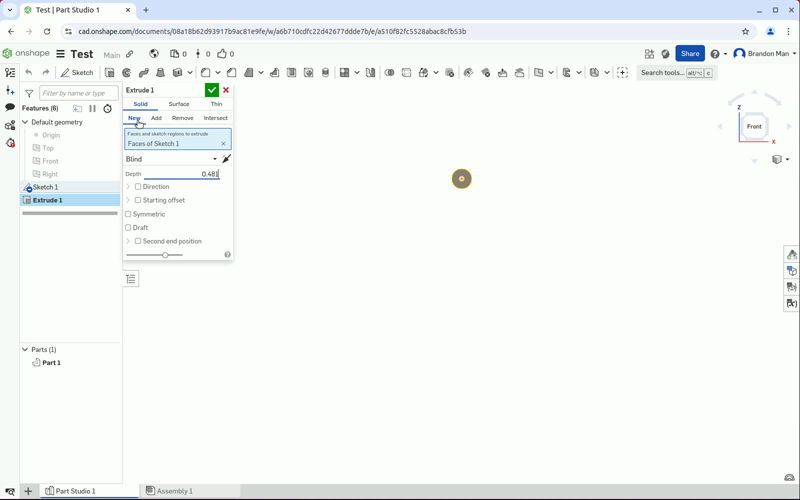
key(enter)
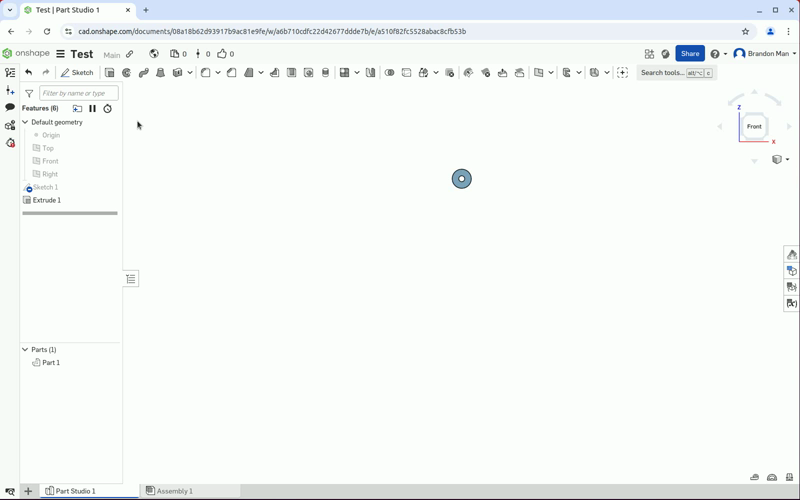
key(shift+h)
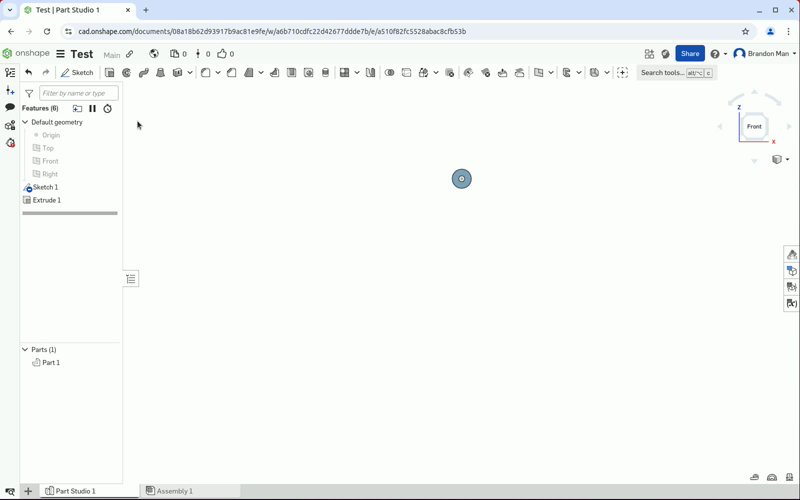
key(shift+h)
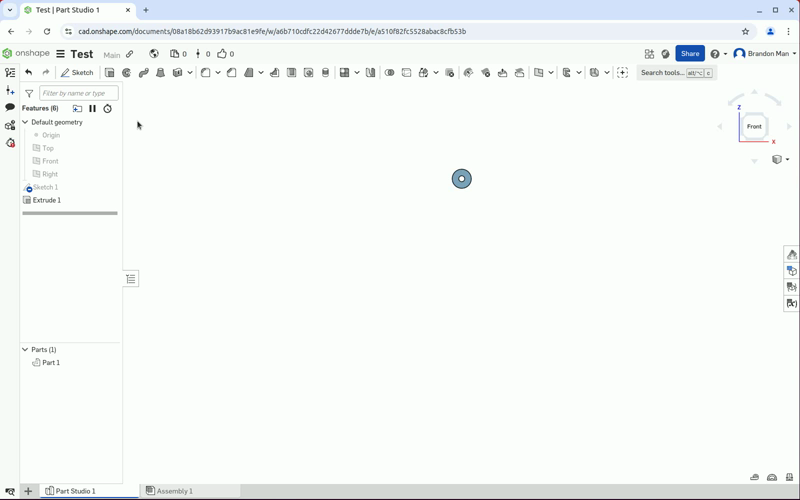
mouse_move(73, 189)
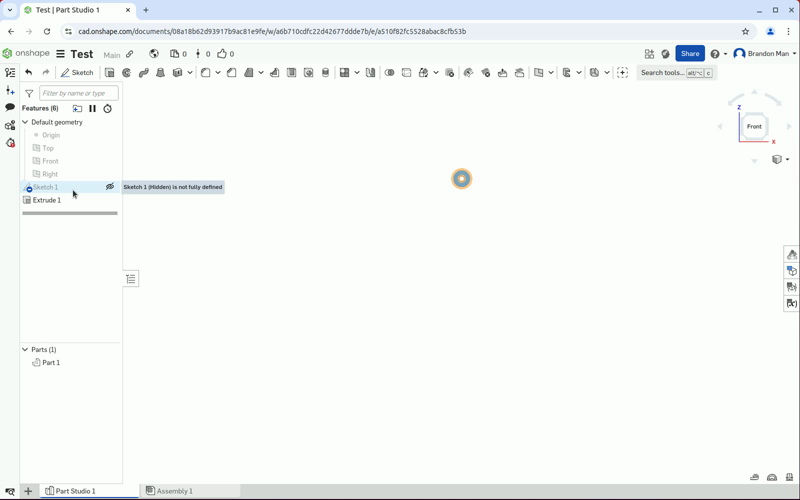
click(73, 189)
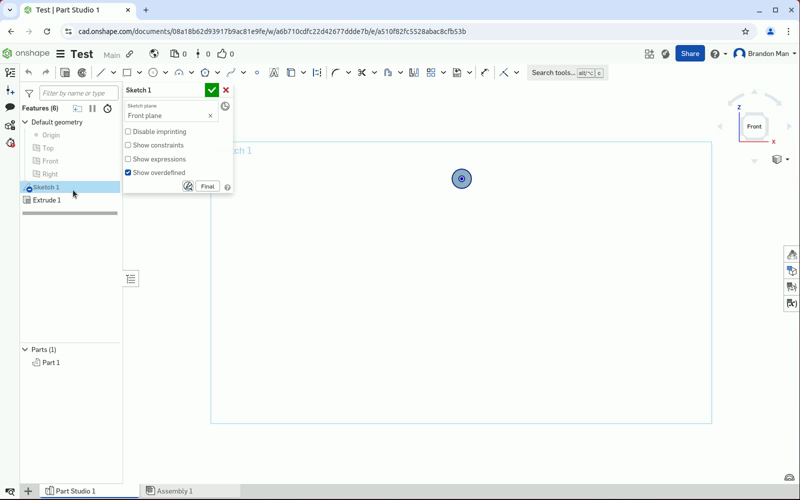
mouse_move(229, 92)
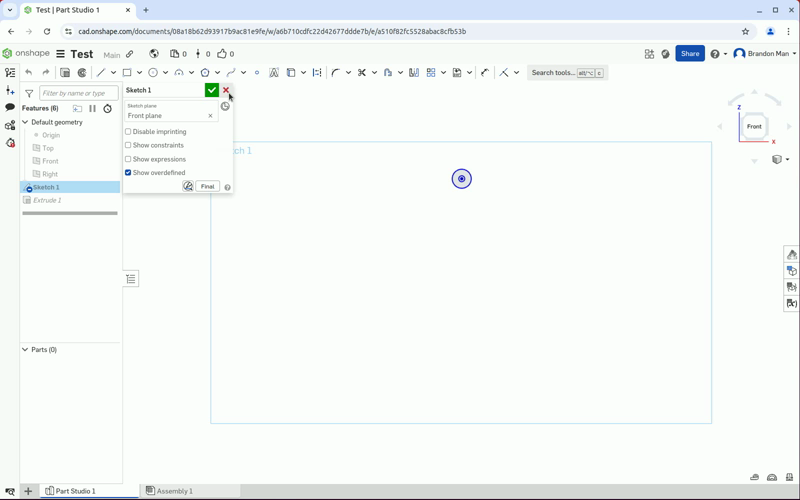
click(229, 92)
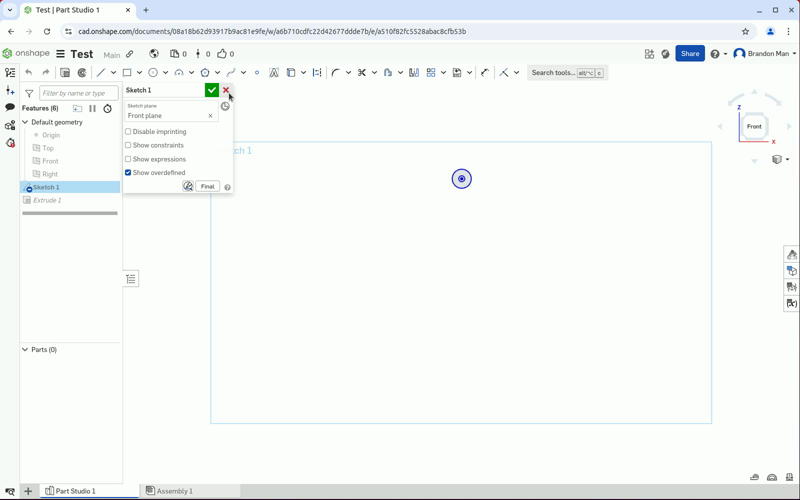
key(shift+s)
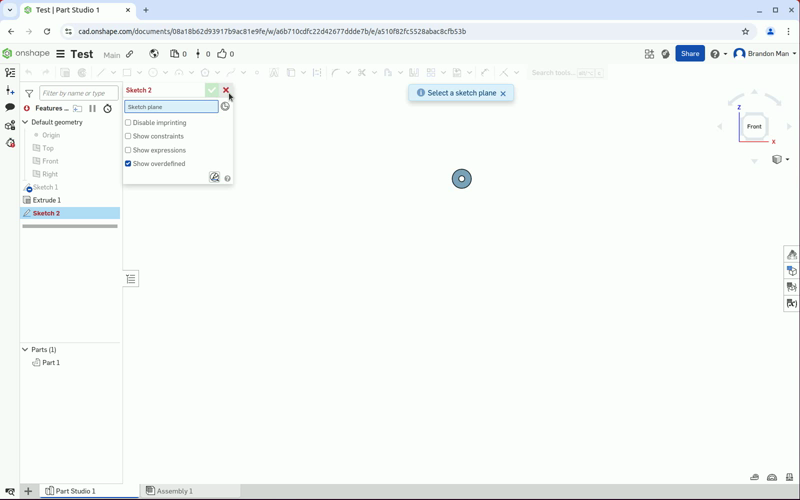
mouse_move(73, 163)
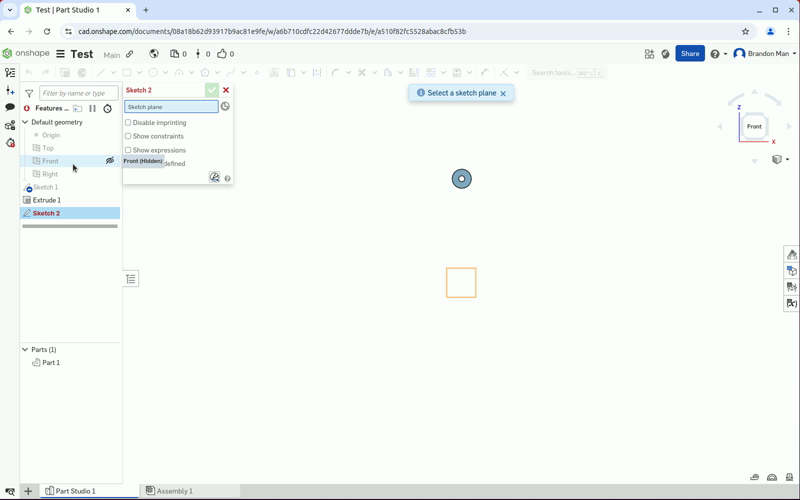
click(73, 163)
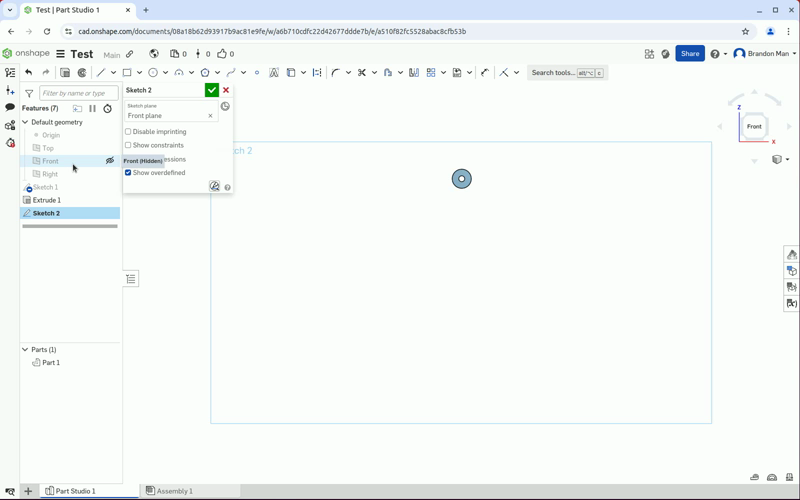
mouse_move(73, 352)
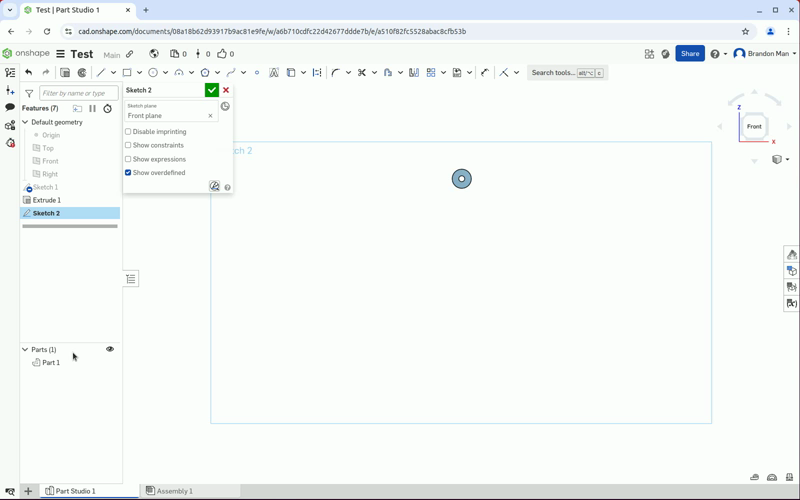
key(y)
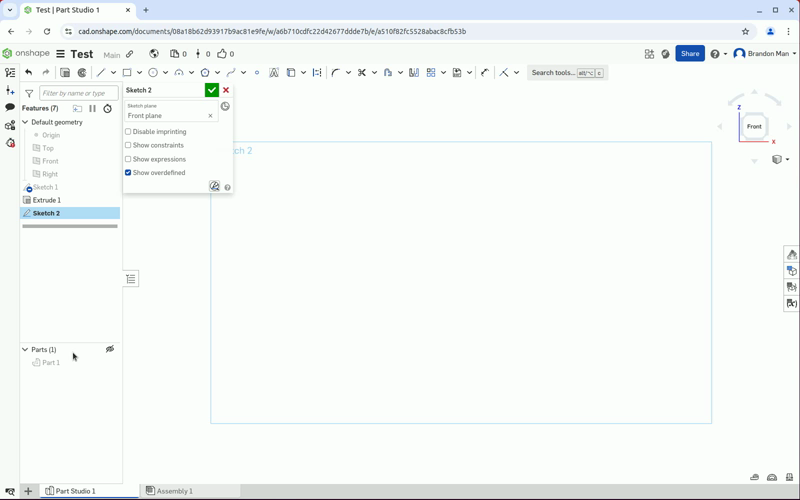
key(c)
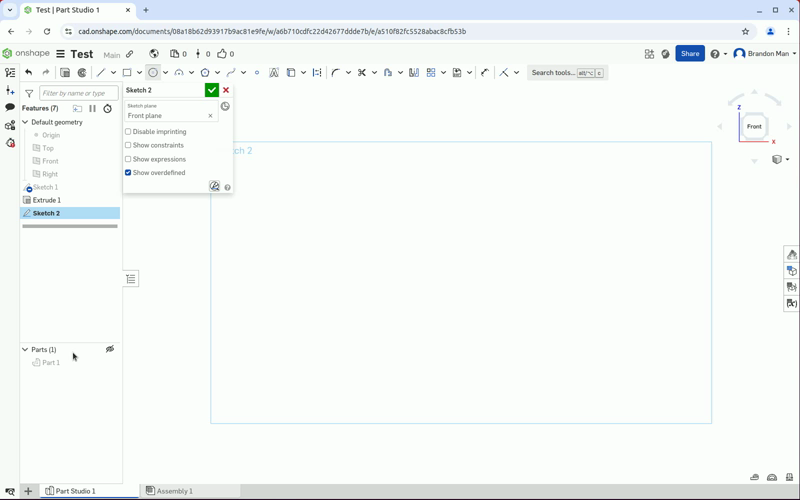
key_down(shift)
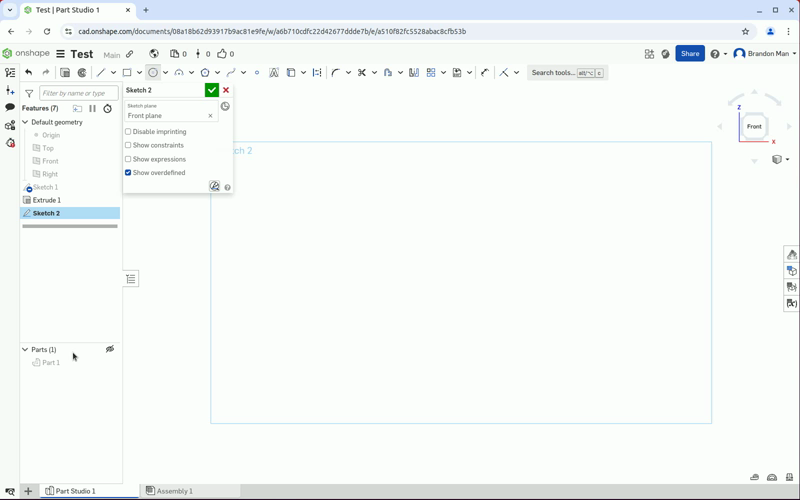
mouse_move(461, 282)
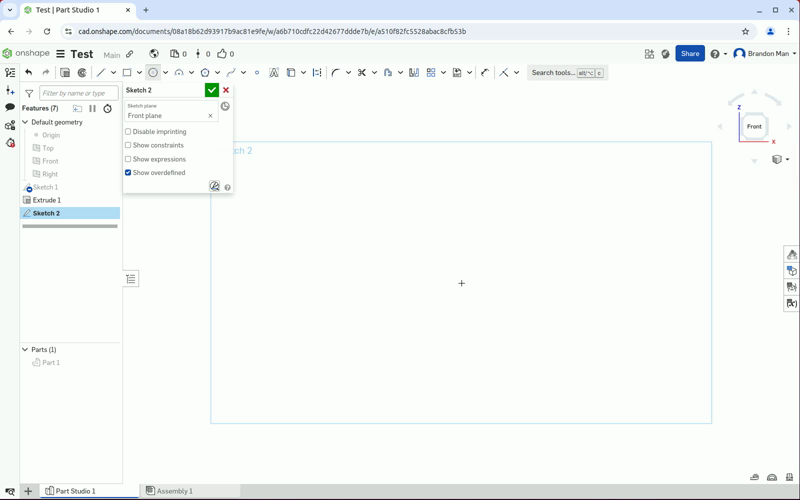
click(461, 282)
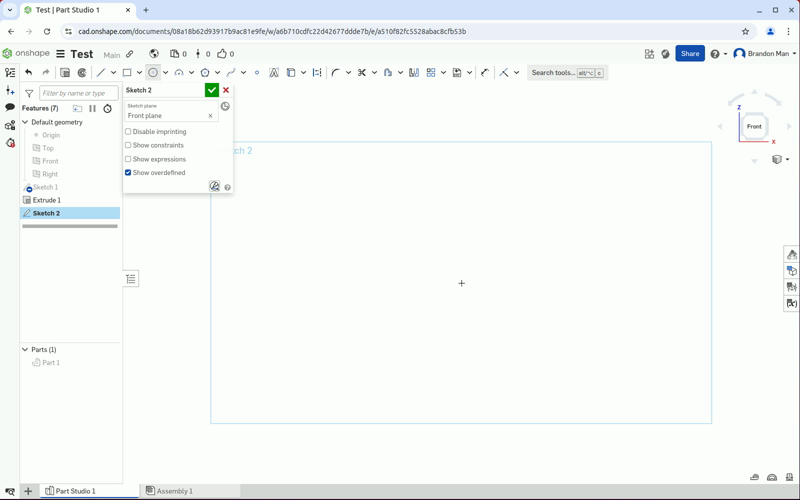
key_up(shift)
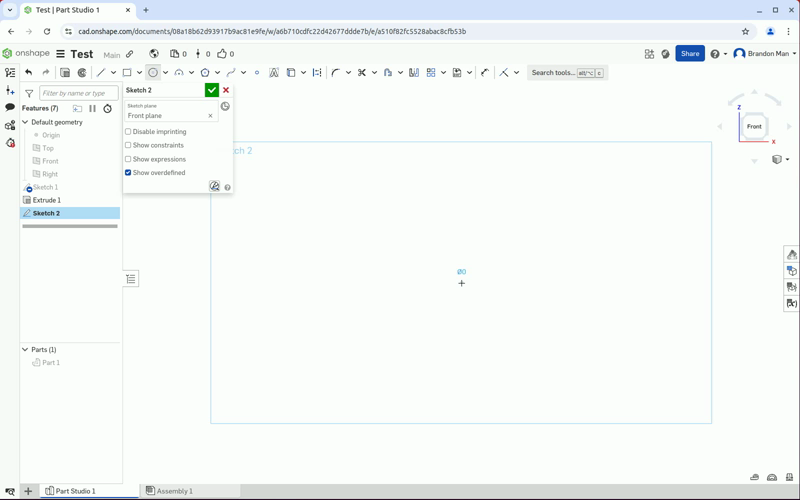
mouse_move(471, 282)
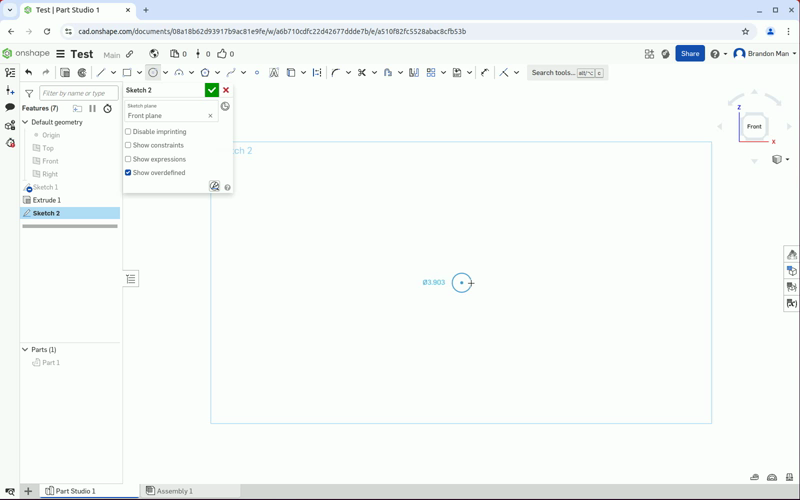
click(471, 282)
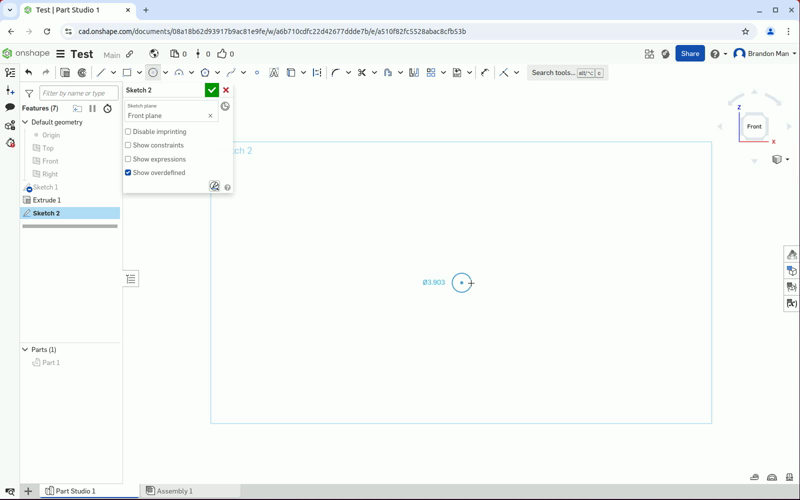
key(esc)
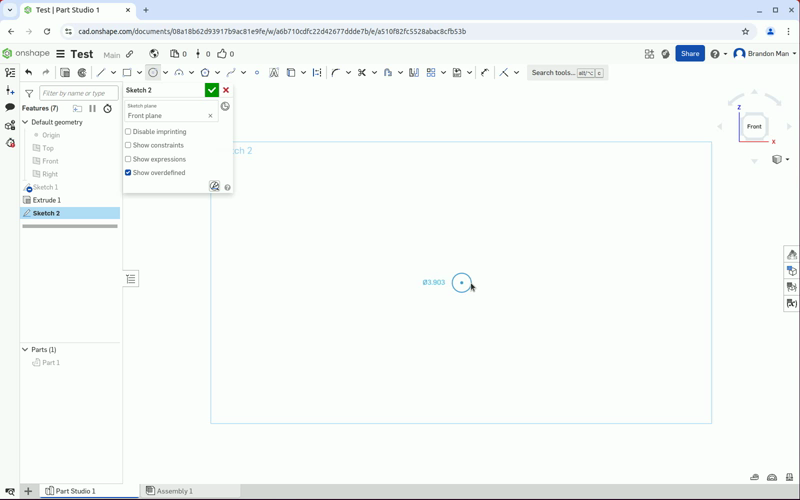
key(c)
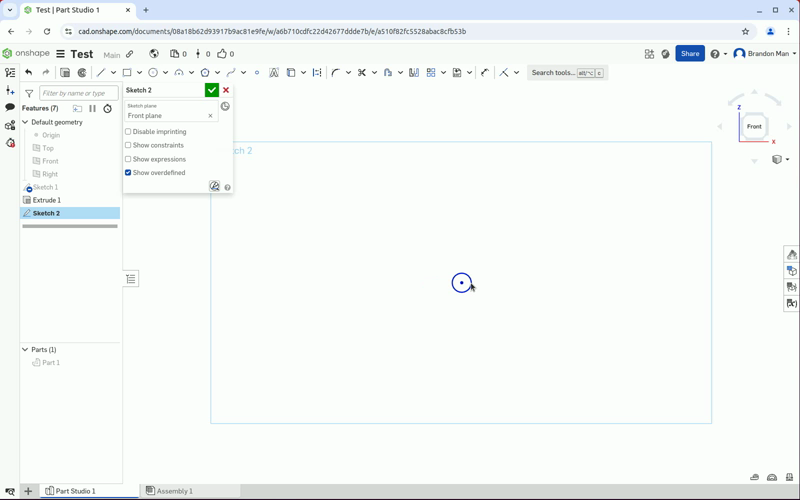
key_down(shift)
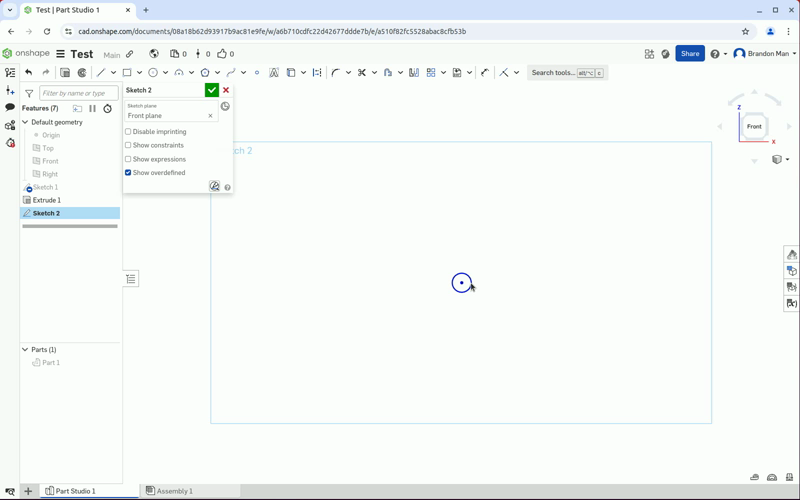
mouse_move(461, 282)
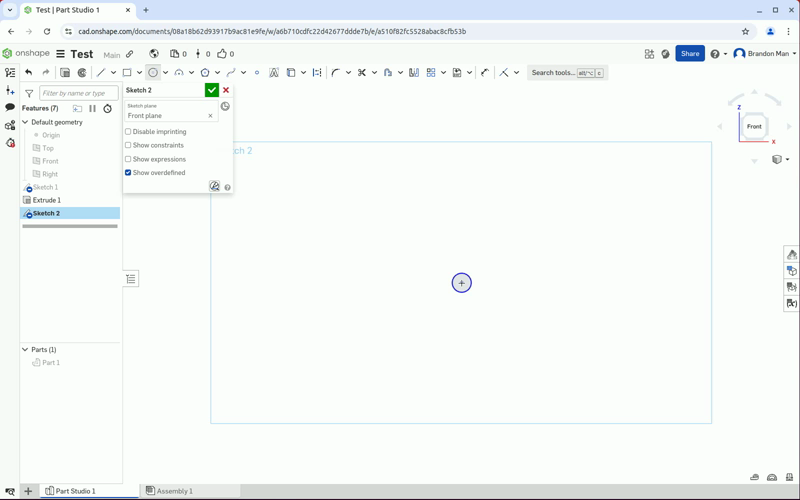
click(461, 282)
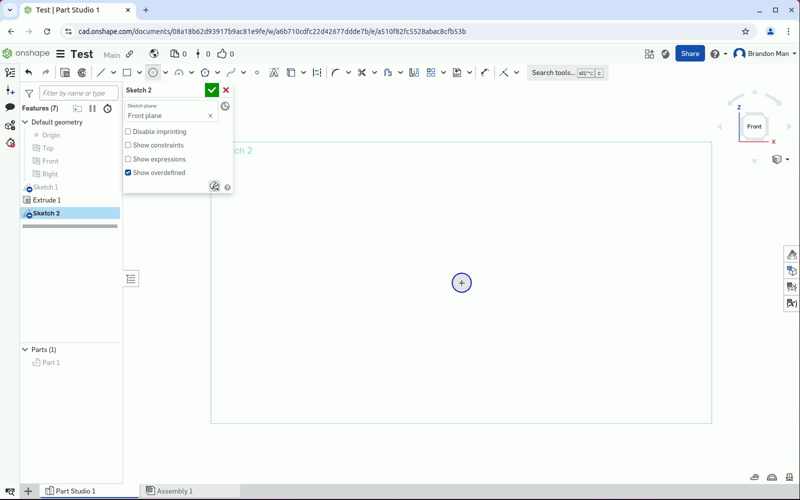
key_up(shift)
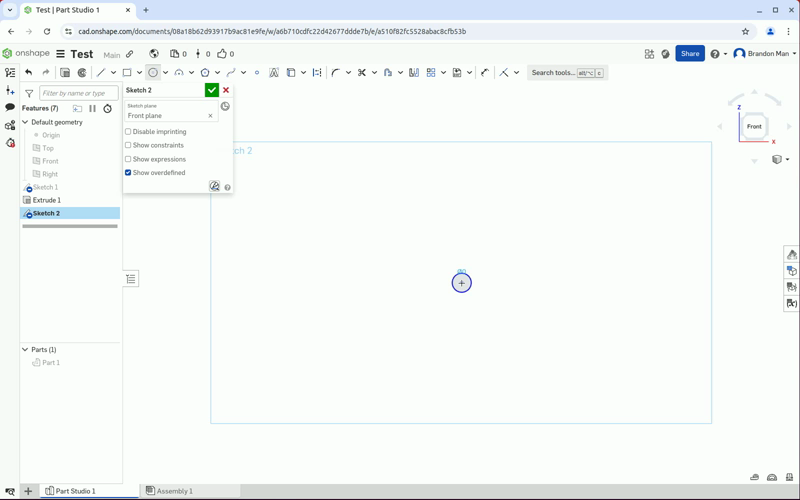
mouse_move(464, 282)
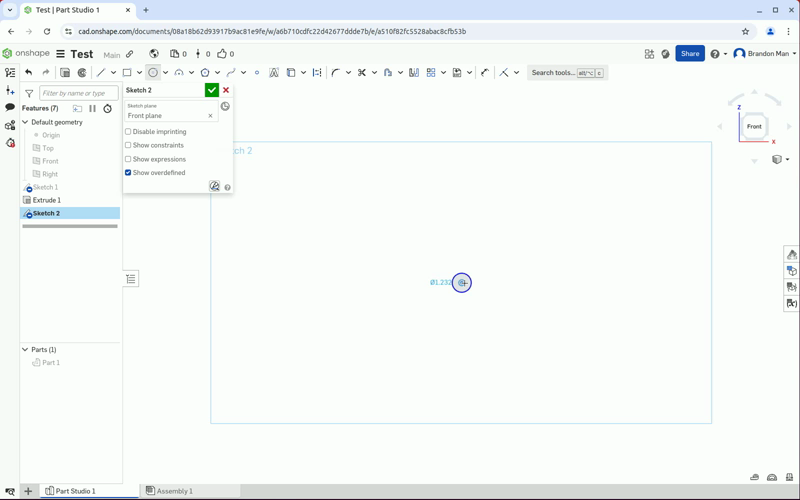
scroll(6)
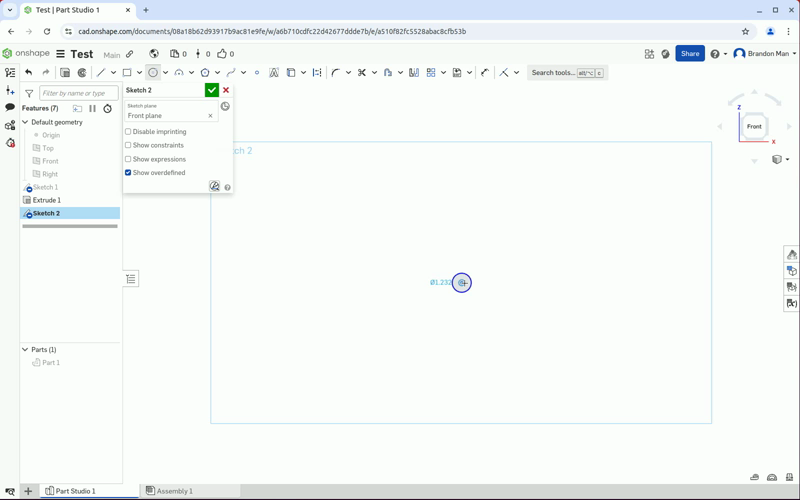
scroll(6)
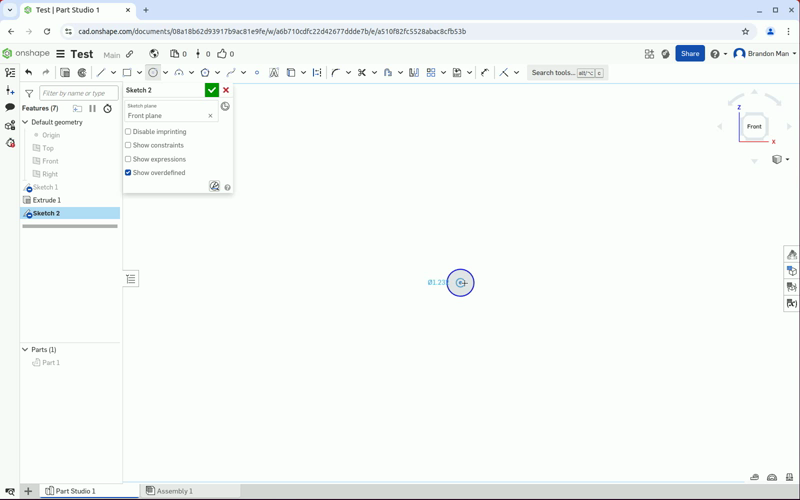
scroll(6)
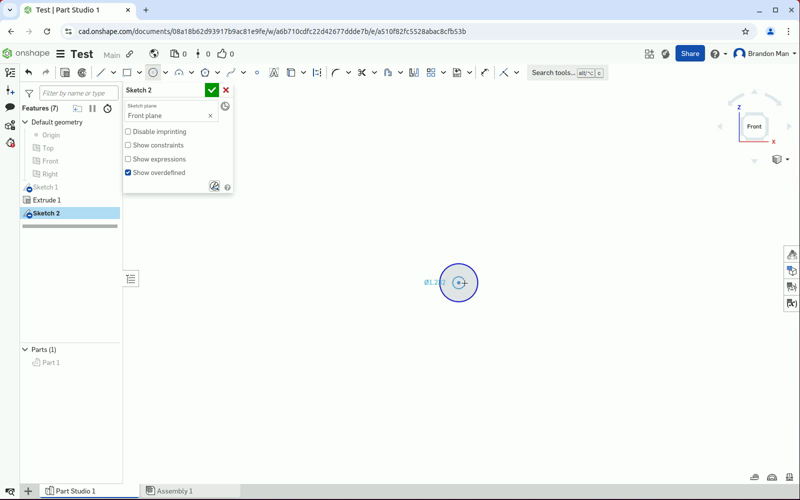
scroll(6)
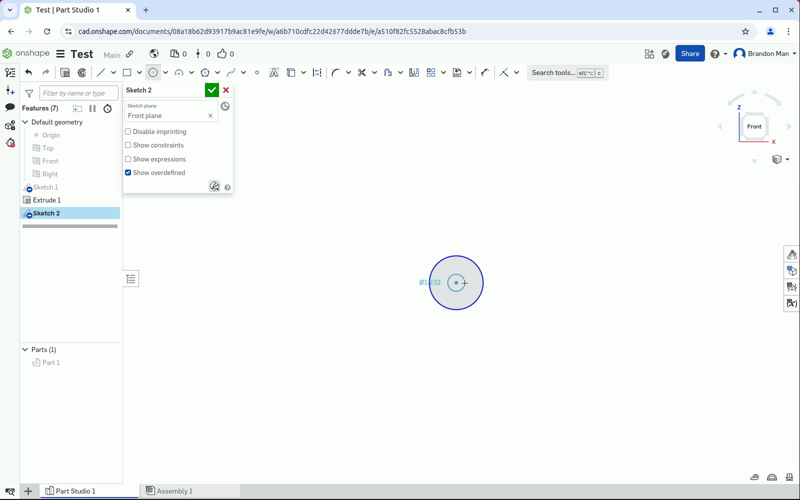
scroll(6)
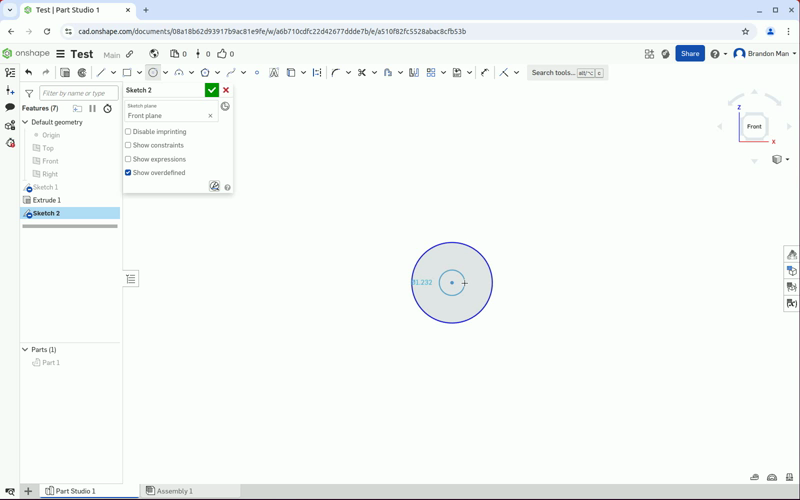
scroll(6)
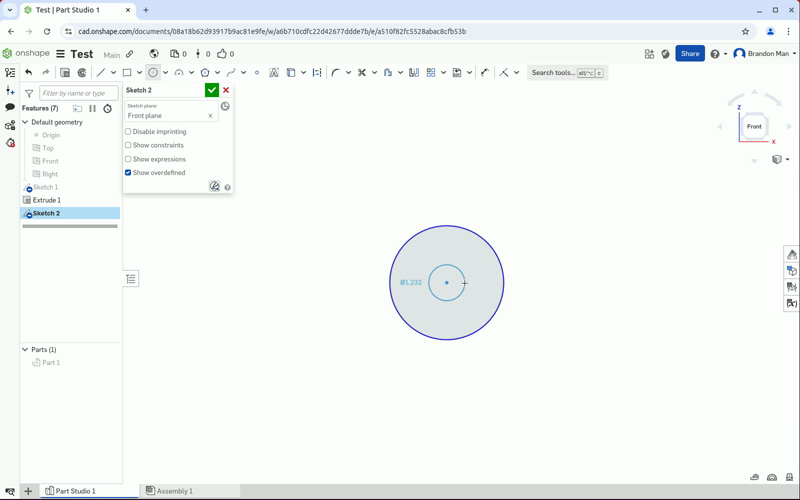
scroll(6)
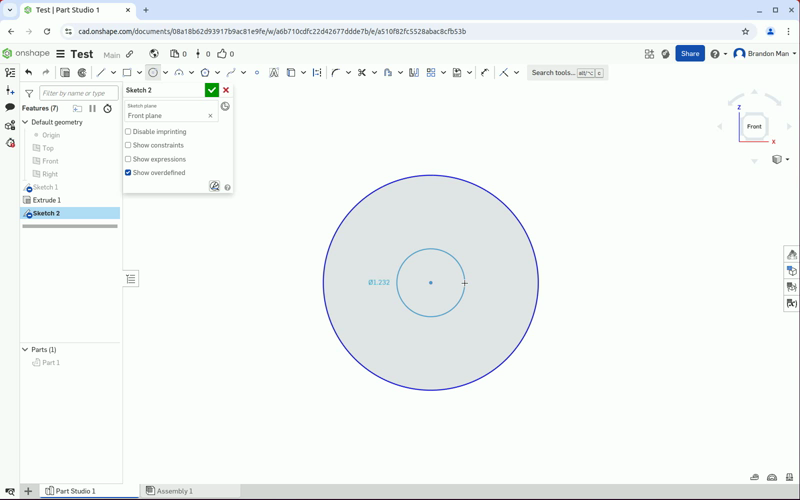
click(464, 282)
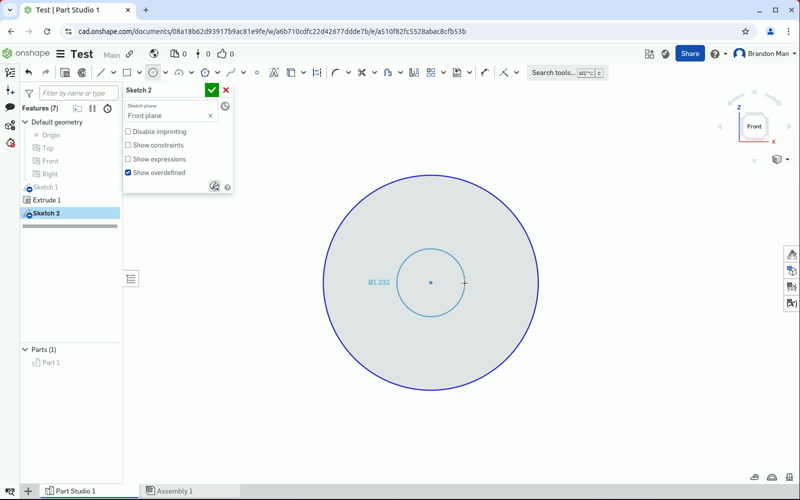
scroll(-6)
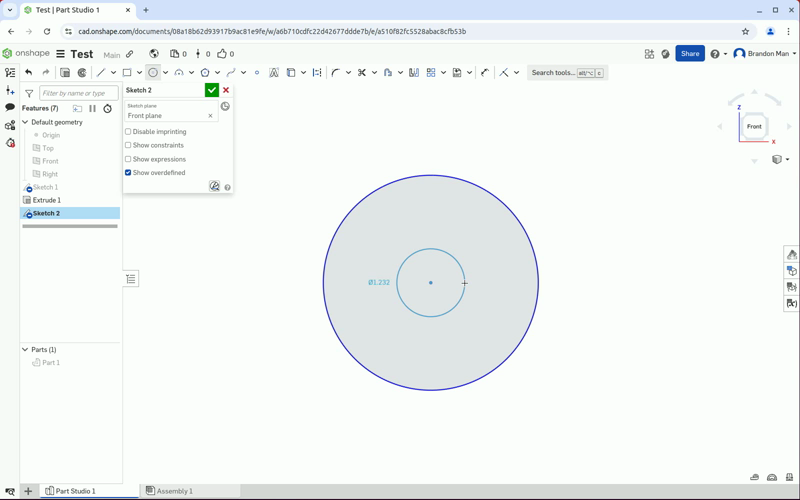
scroll(-6)
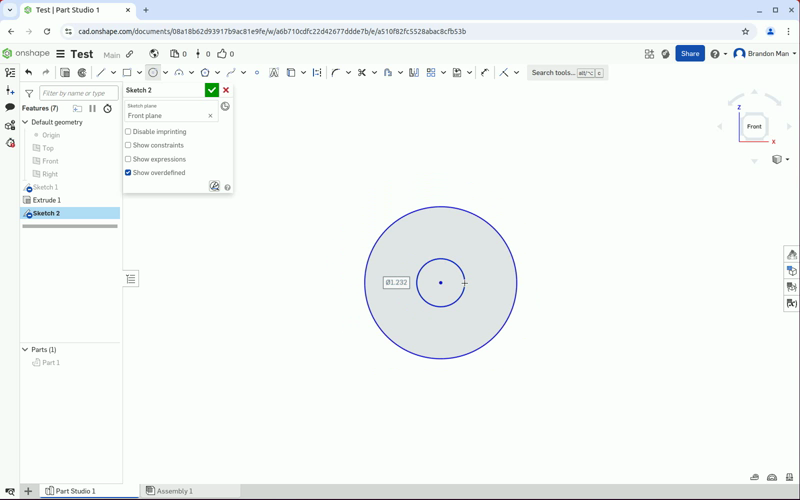
scroll(-6)
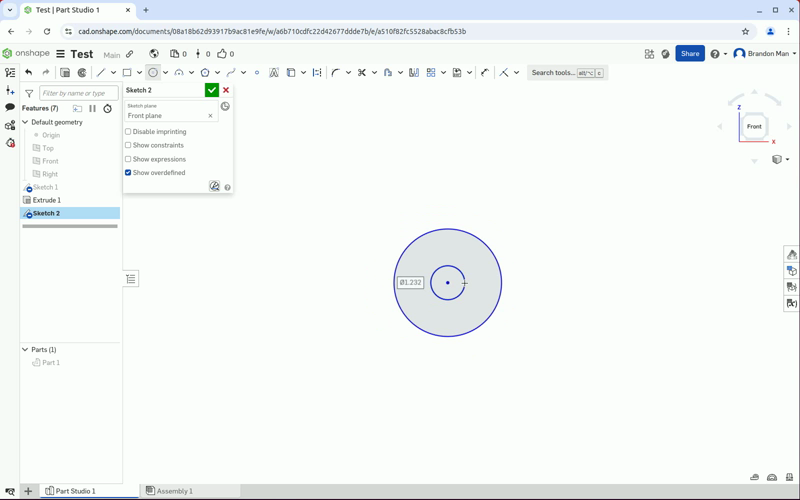
scroll(-6)
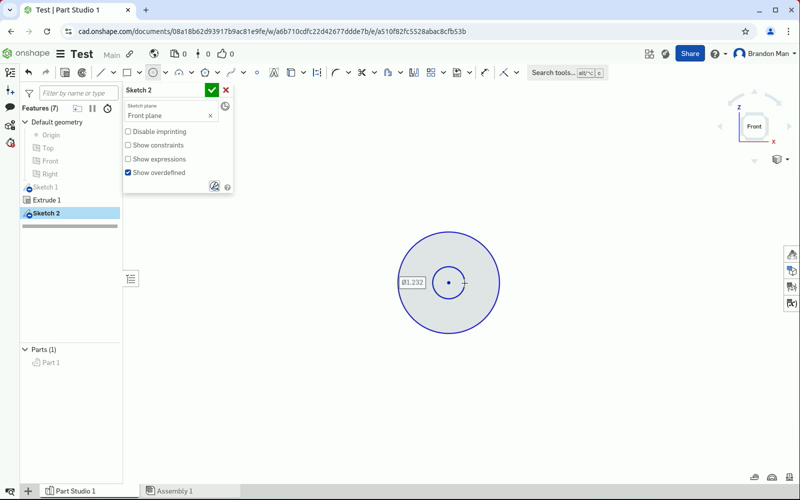
scroll(-6)
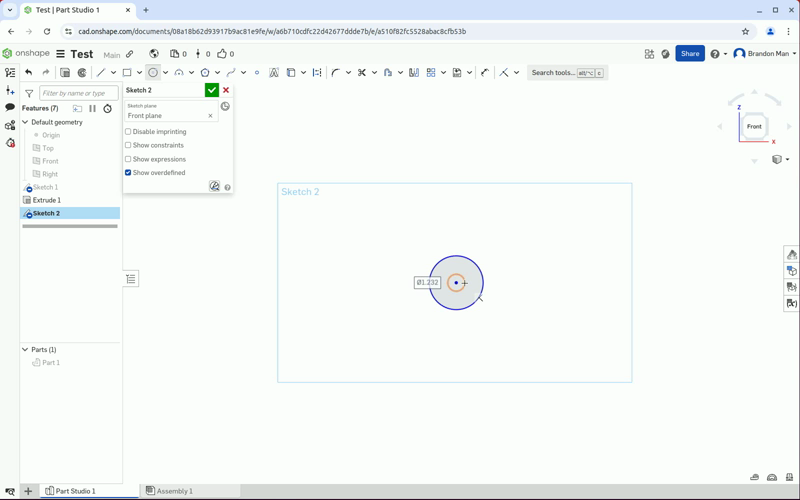
scroll(-6)
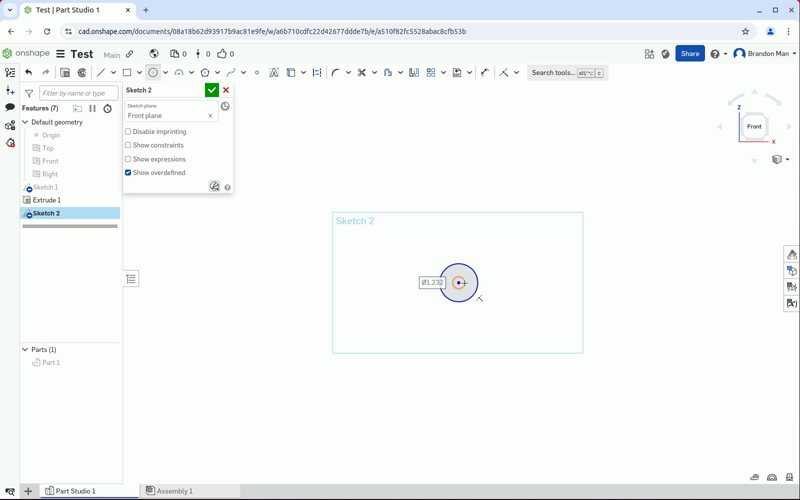
scroll(-6)
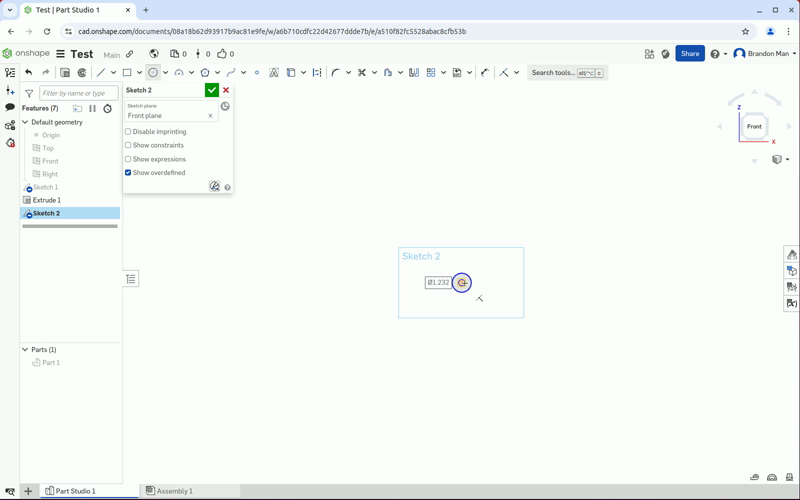
key(esc)
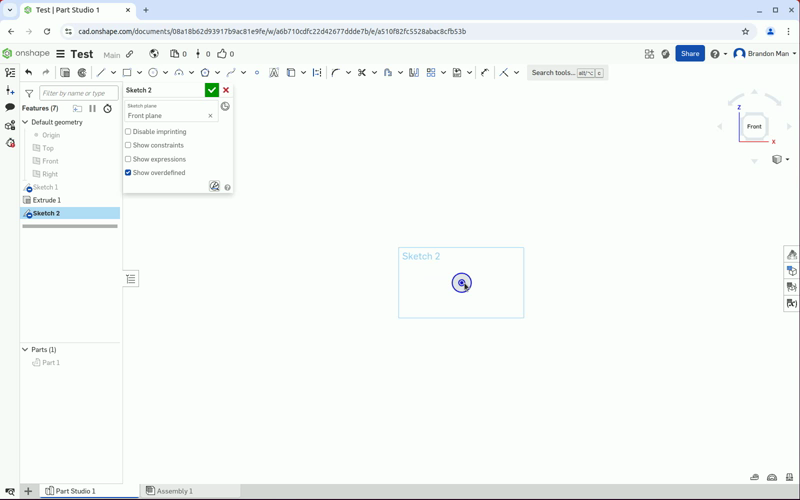
mouse_move(461, 287)
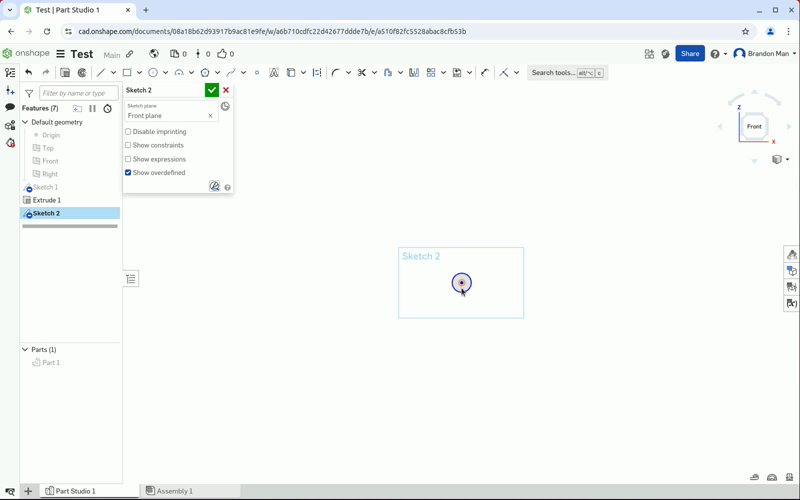
scroll(6)
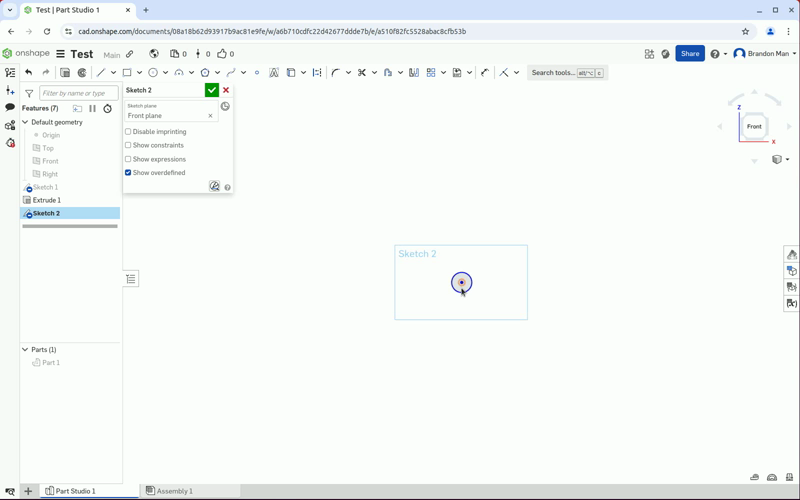
scroll(6)
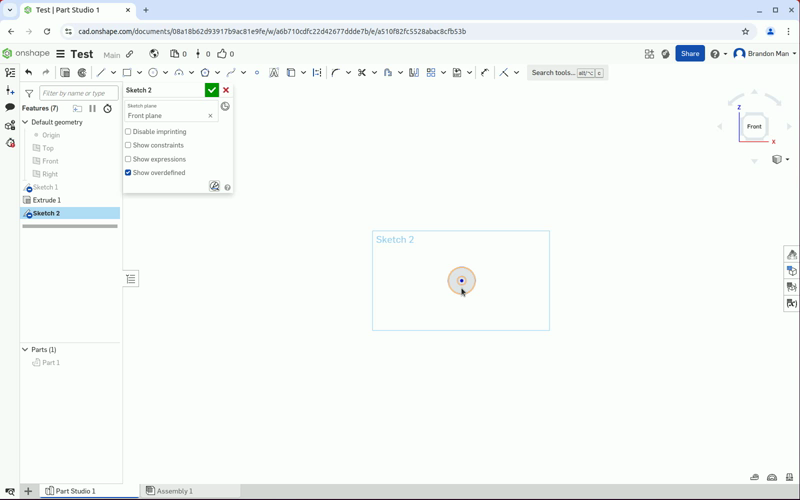
scroll(6)
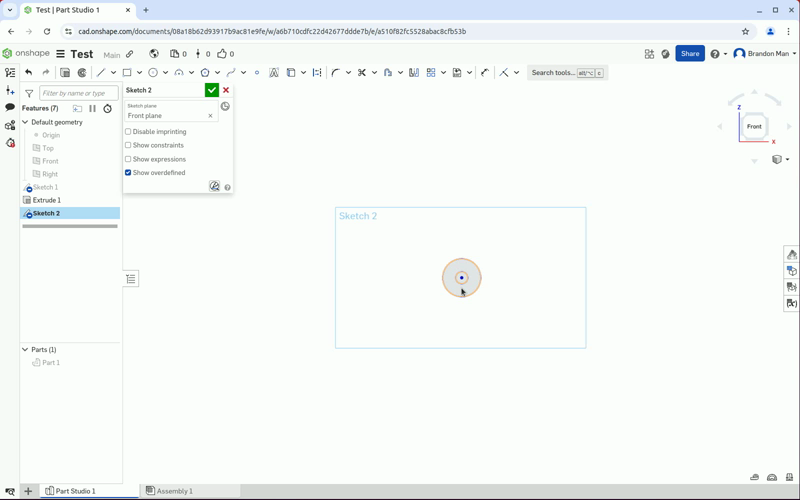
scroll(6)
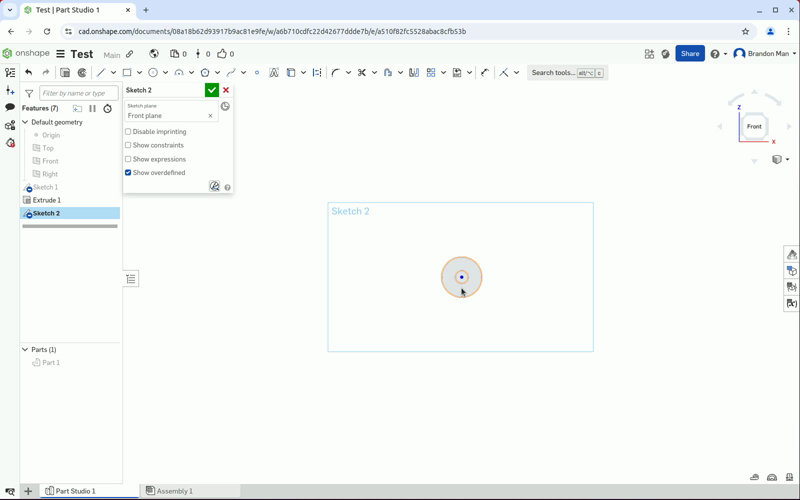
scroll(6)
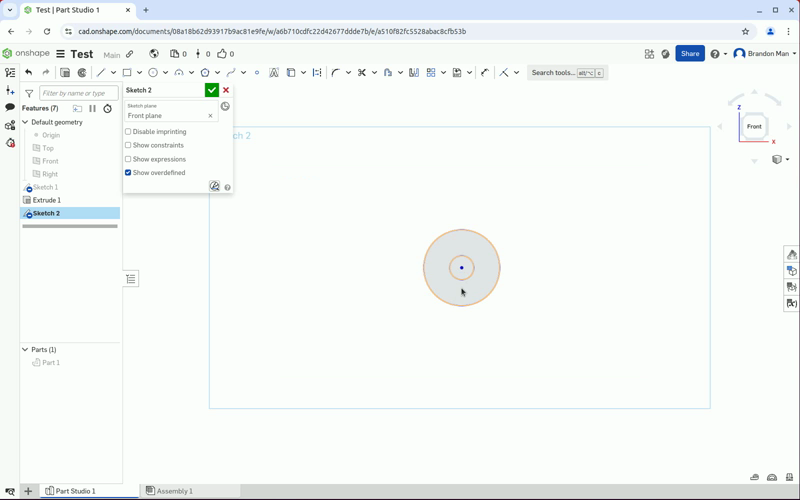
scroll(6)
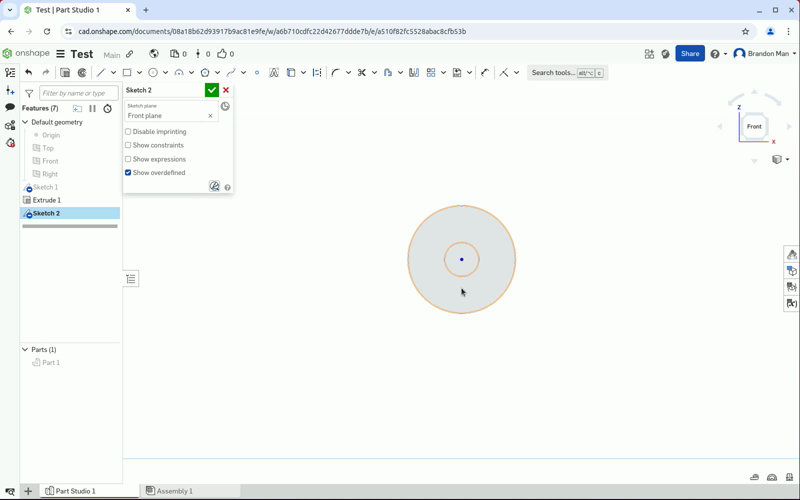
scroll(6)
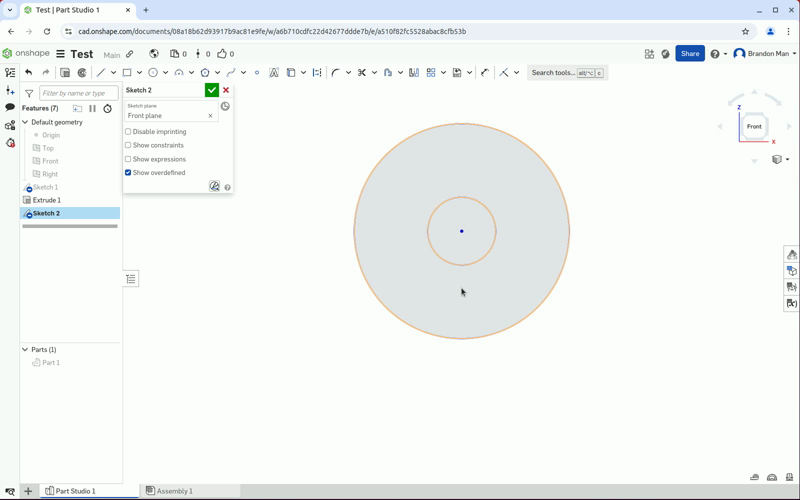
click(461, 287)
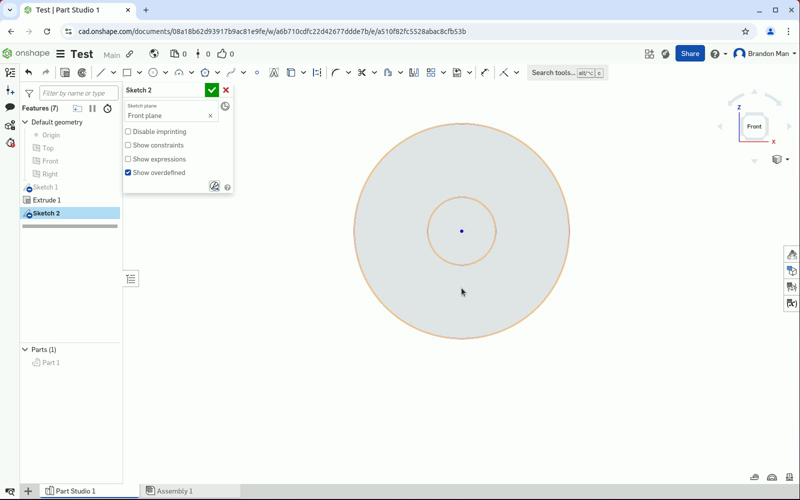
scroll(-6)
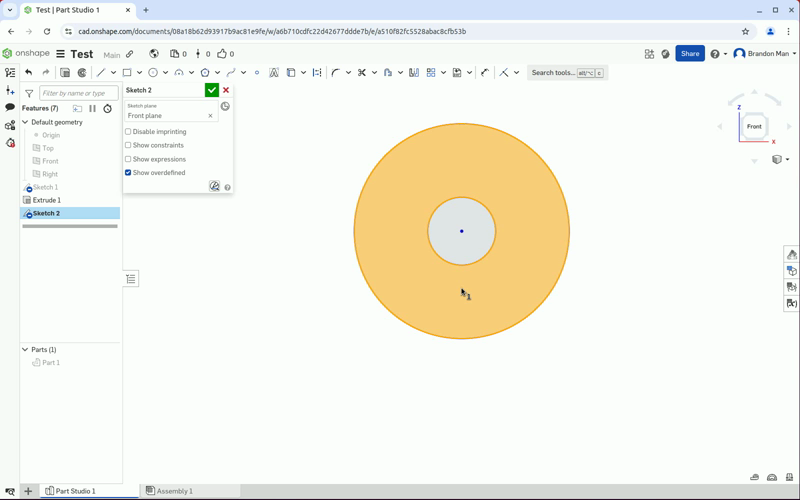
scroll(-6)
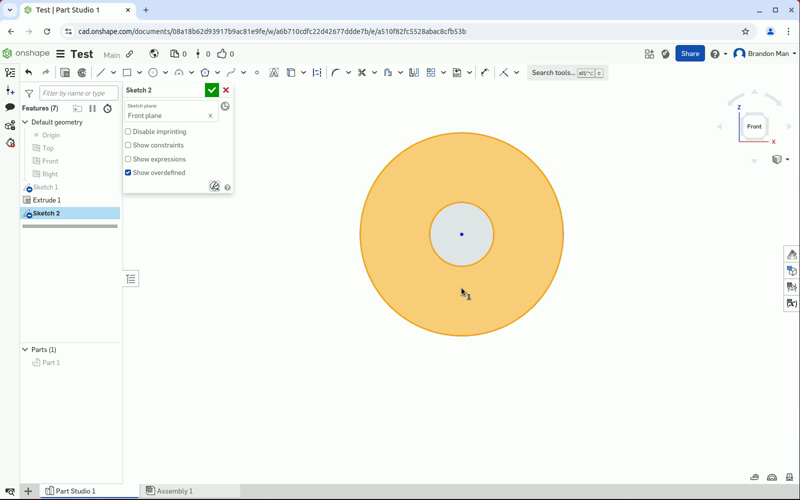
scroll(-6)
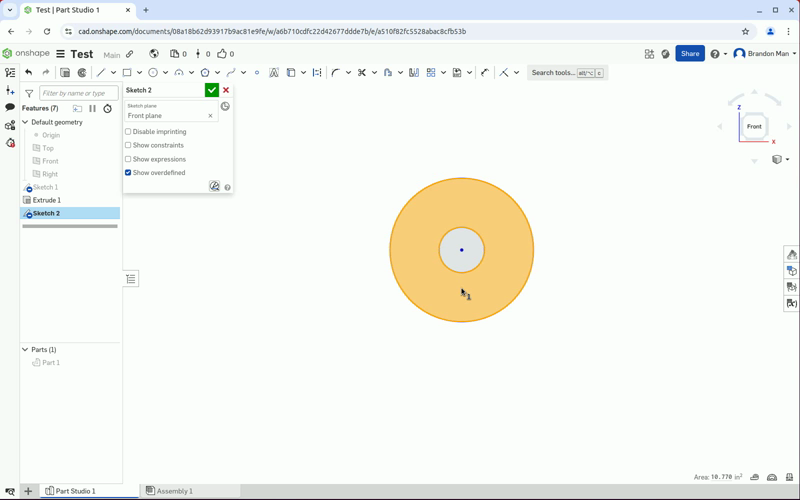
scroll(-6)
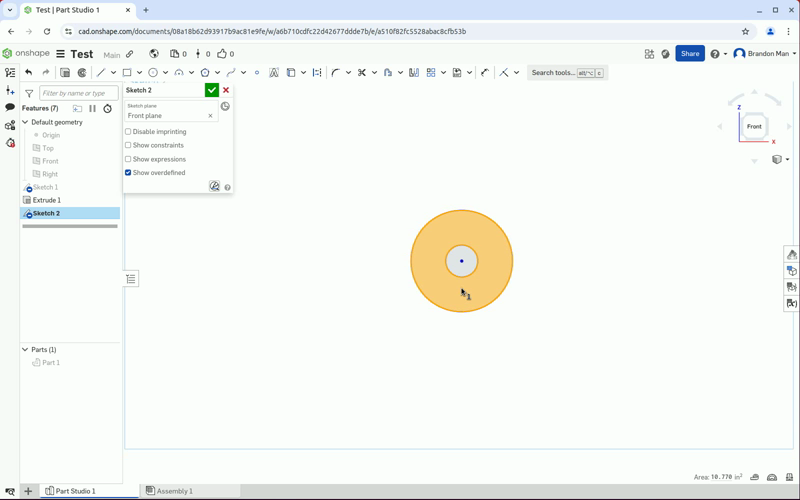
scroll(-6)
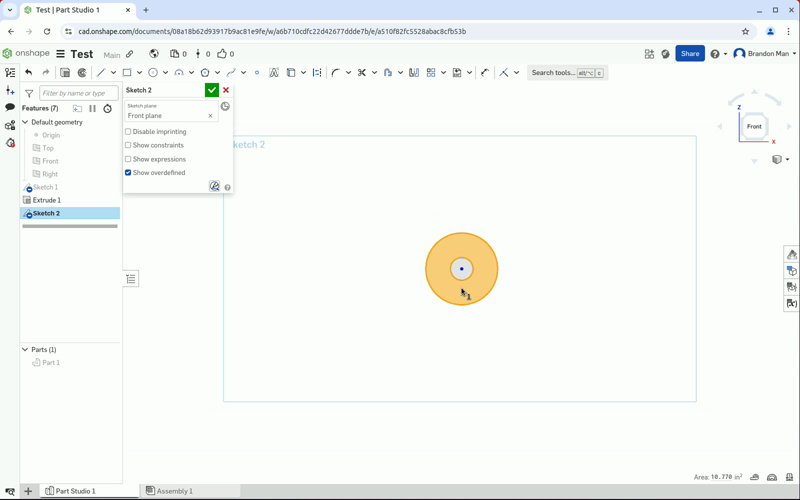
scroll(-6)
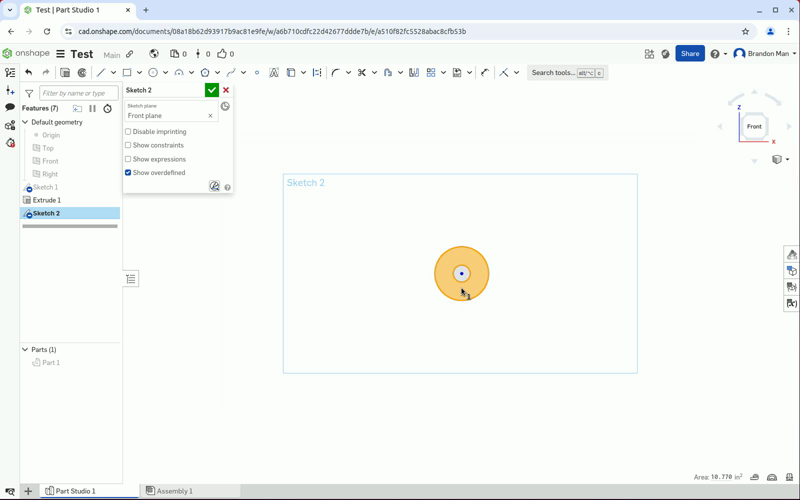
scroll(-6)
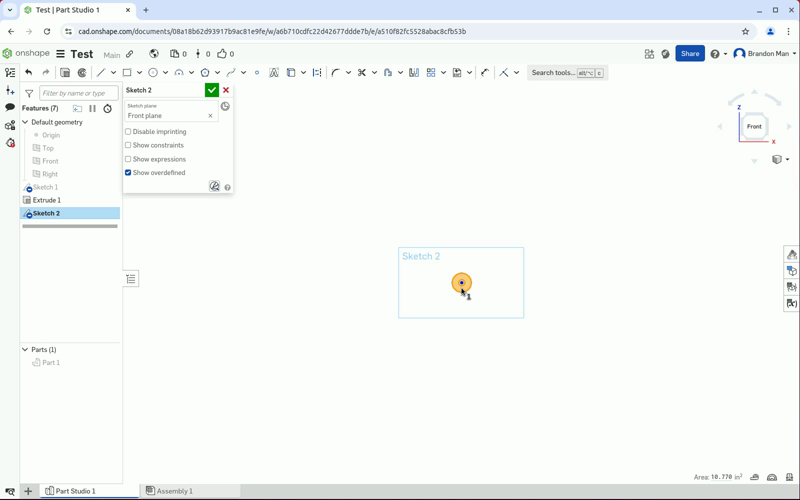
mouse_move(73, 352)
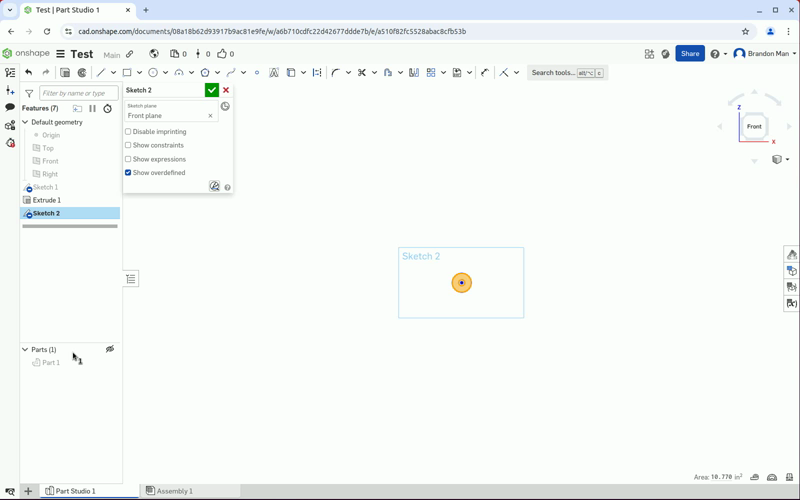
key(shift+y)
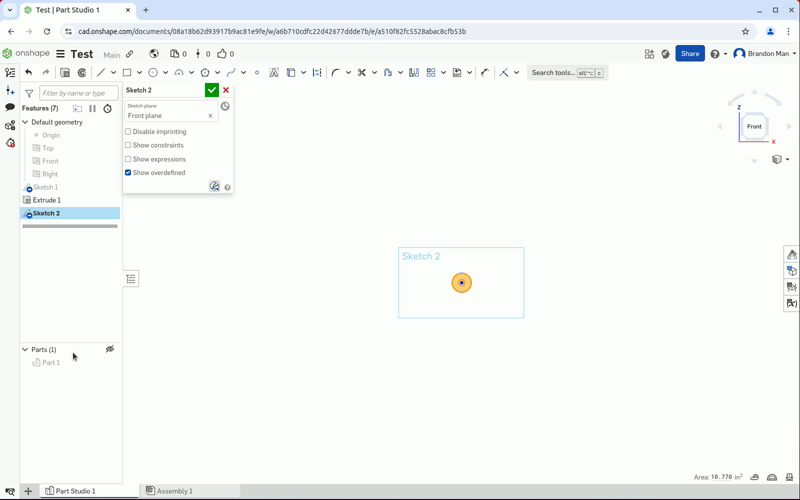
key(shift+e)
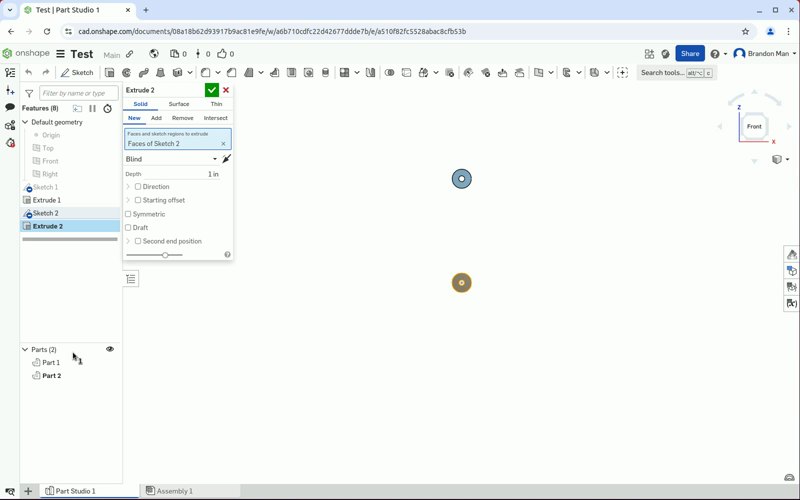
mouse_move(143, 106)
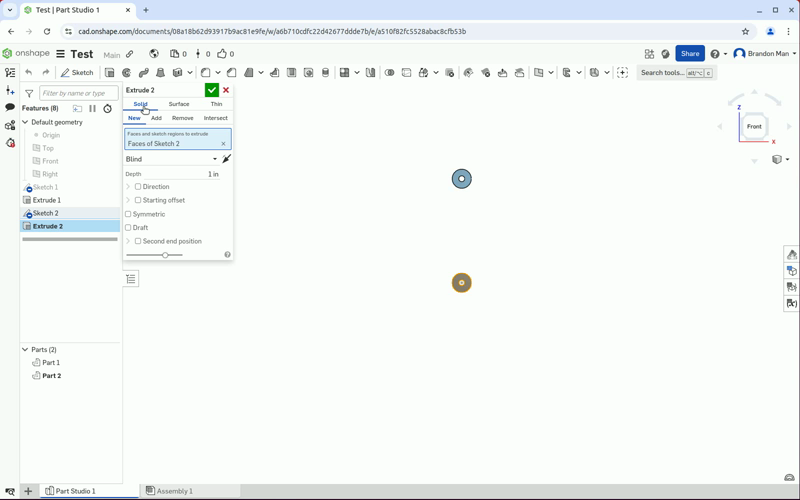
click(143, 106)
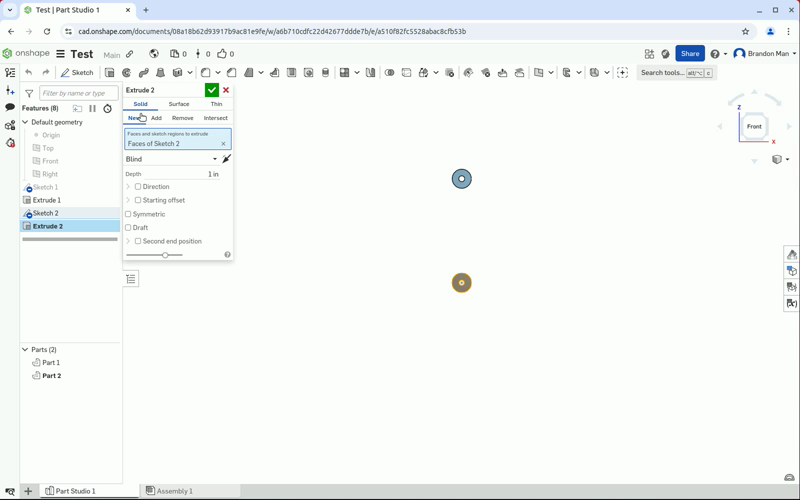
mouse_move(137, 120)
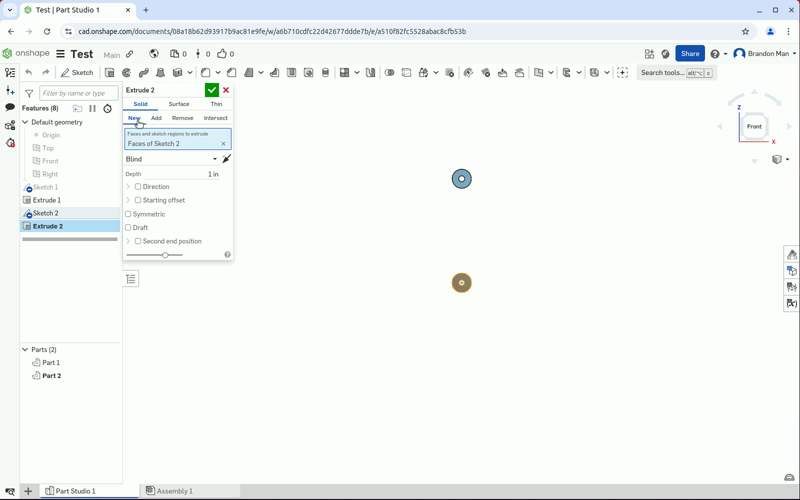
click(137, 120)
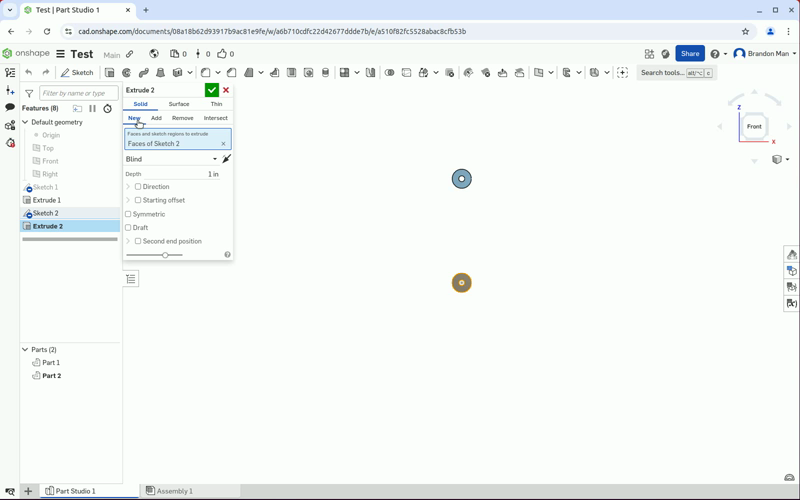
key(tab, 4)
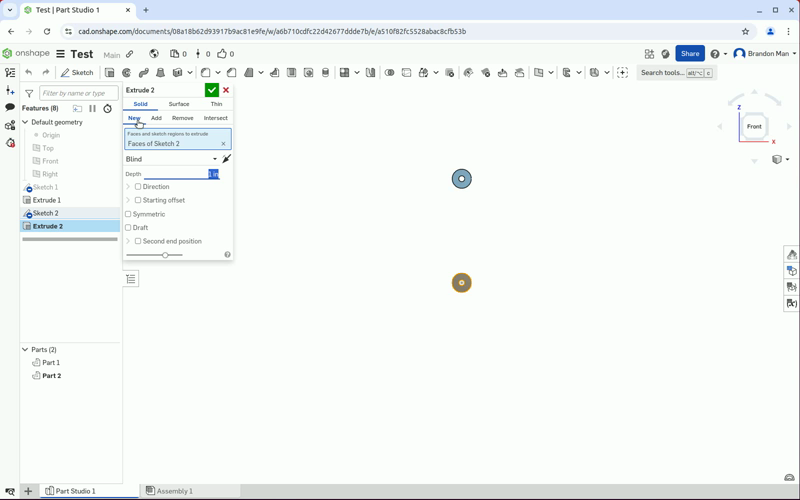
text(0.481)
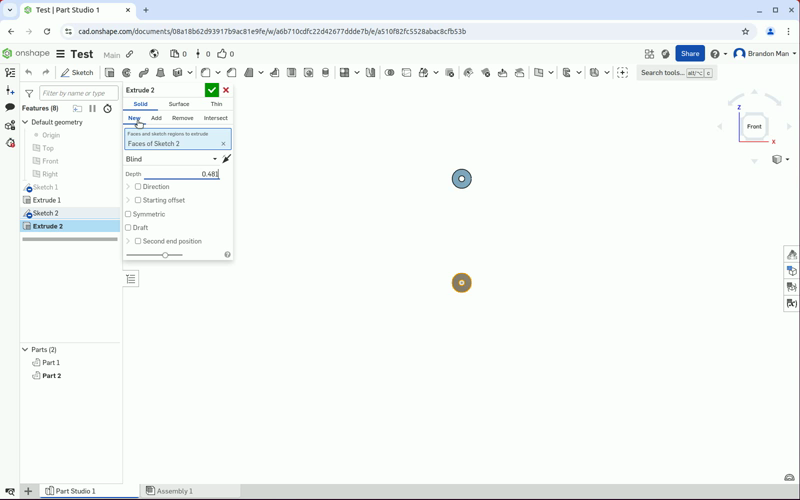
key(enter)
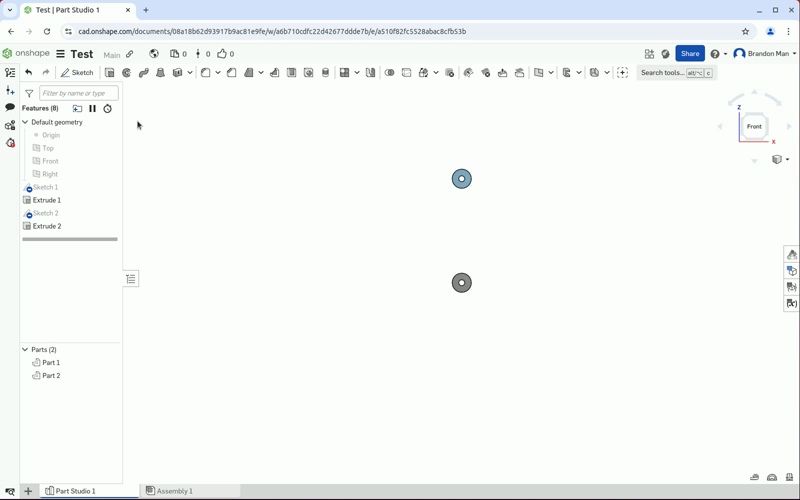
key(shift+h)
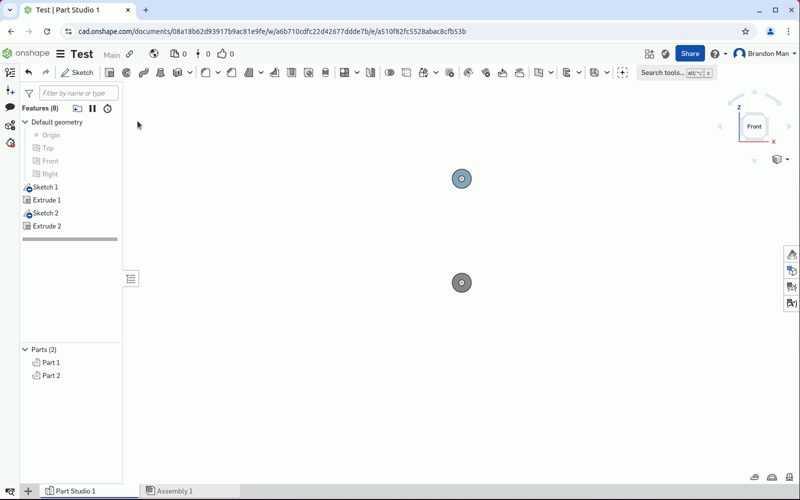
key(shift+h)
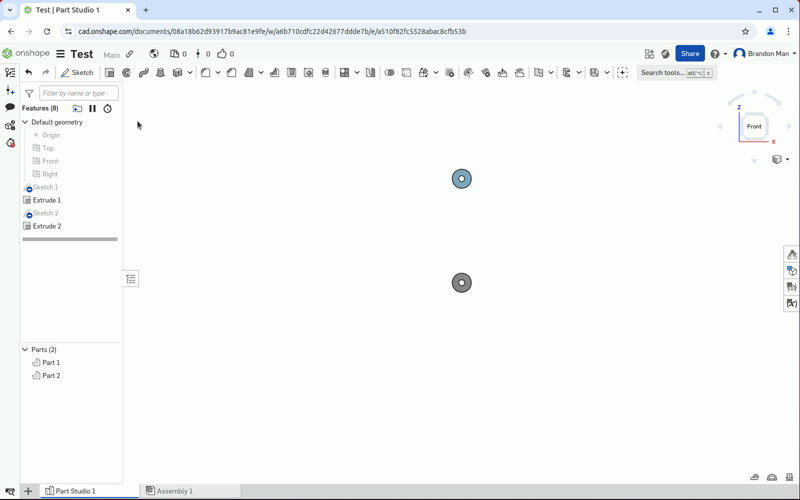
mouse_move(73, 189)
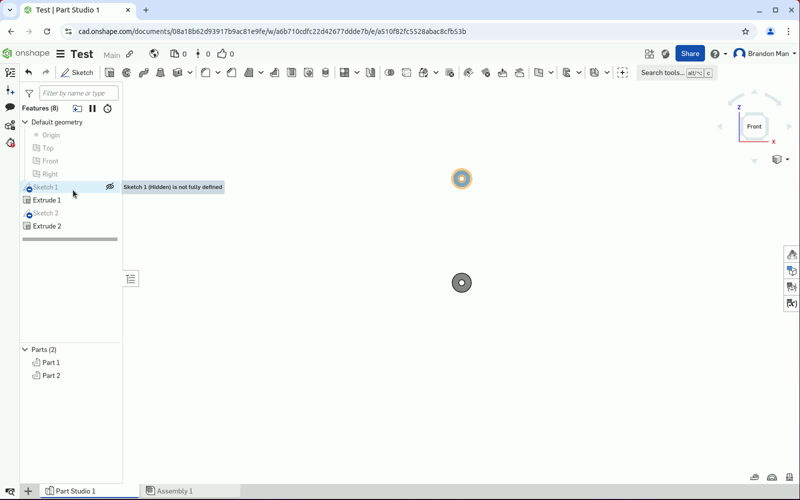
click(73, 189)
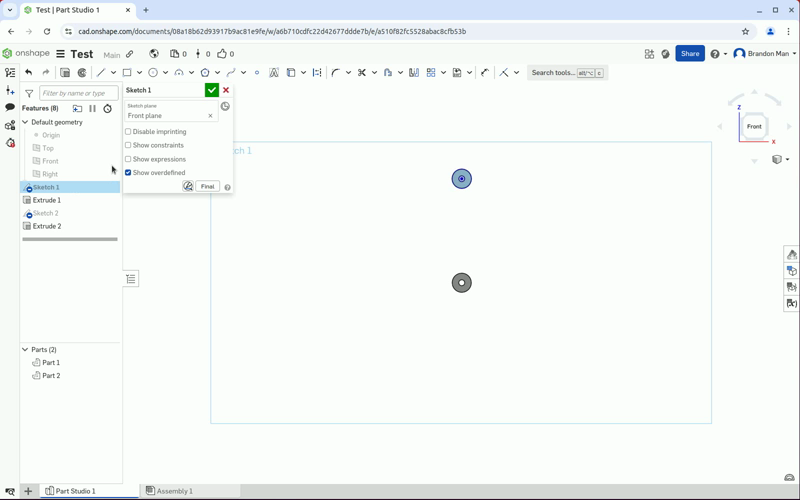
mouse_move(229, 92)
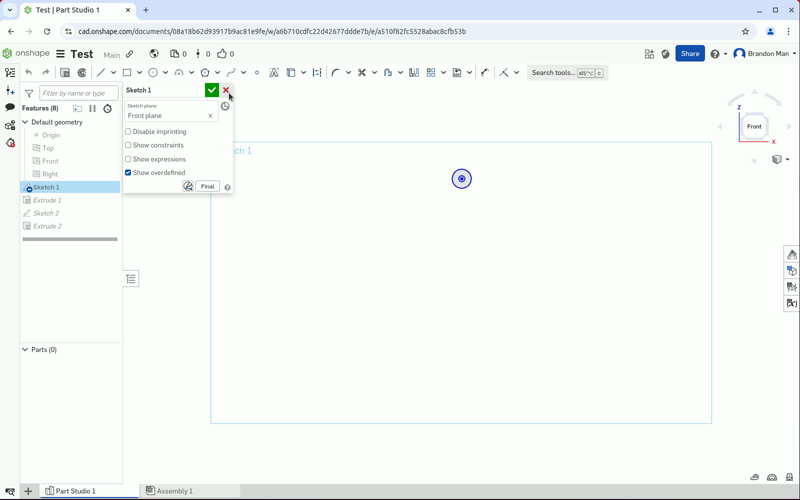
click(229, 92)
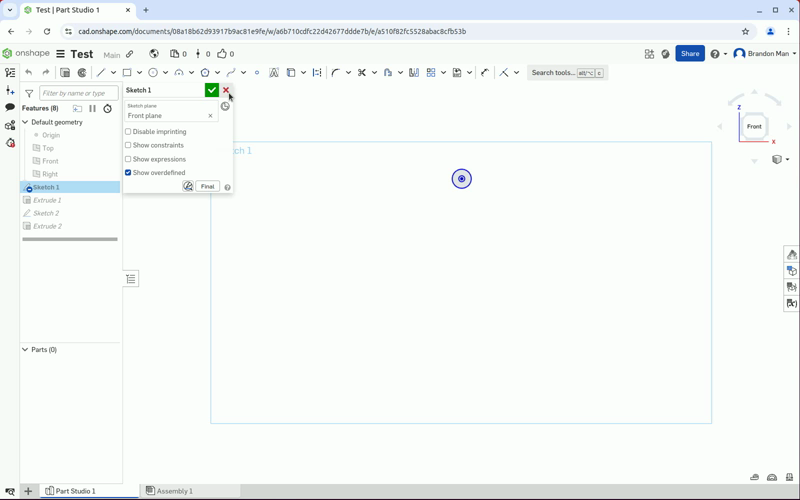
key(shift+s)
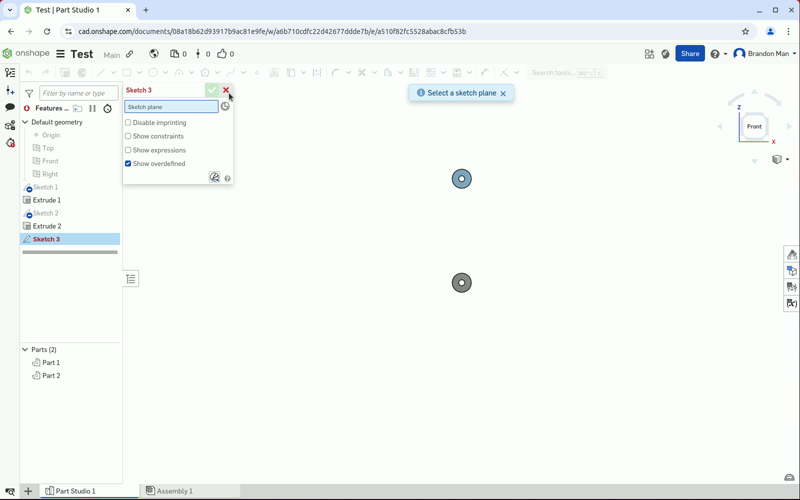
mouse_move(73, 163)
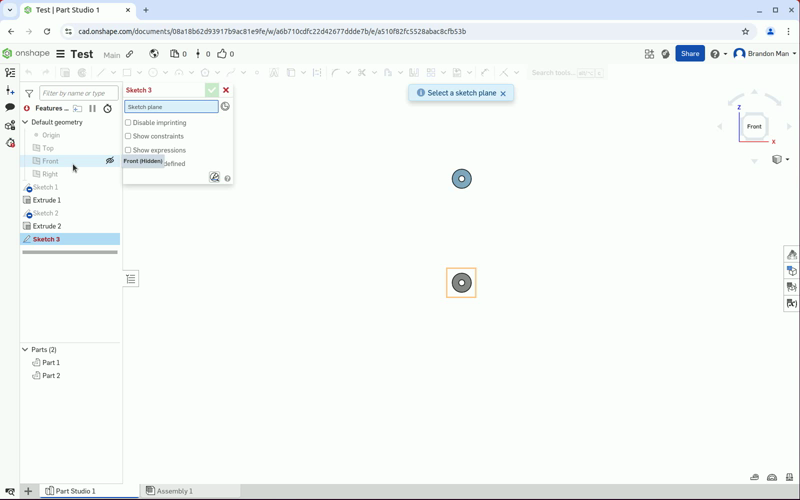
click(73, 163)
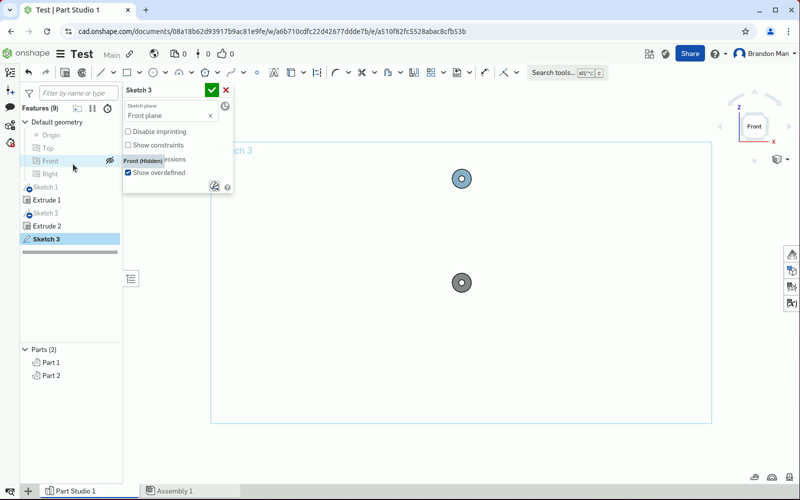
mouse_move(73, 352)
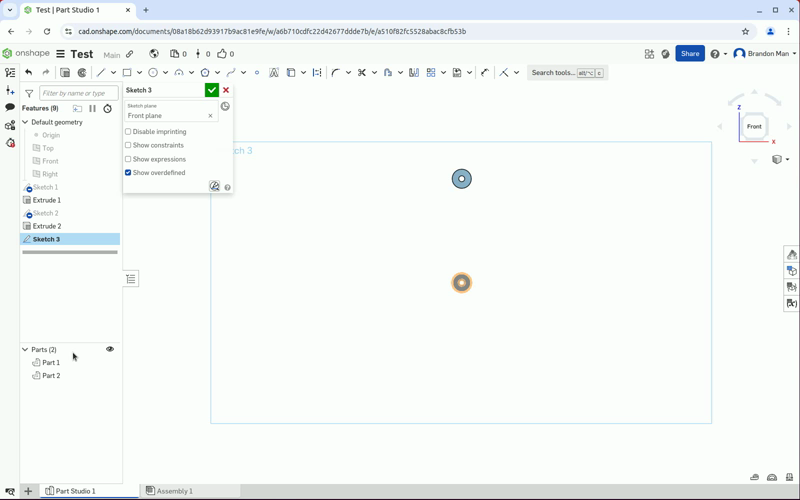
key(y)
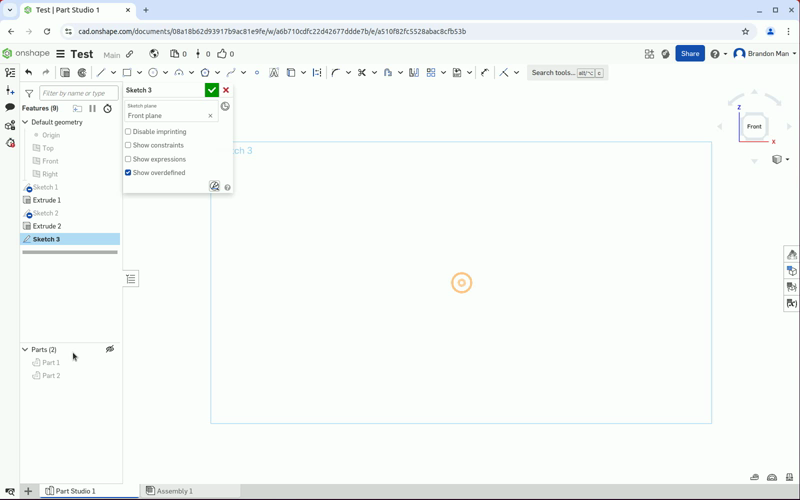
key(c)
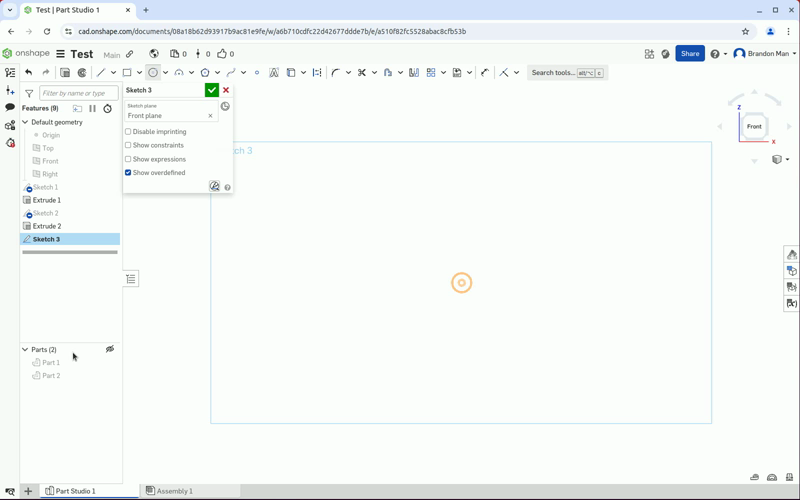
key_down(shift)
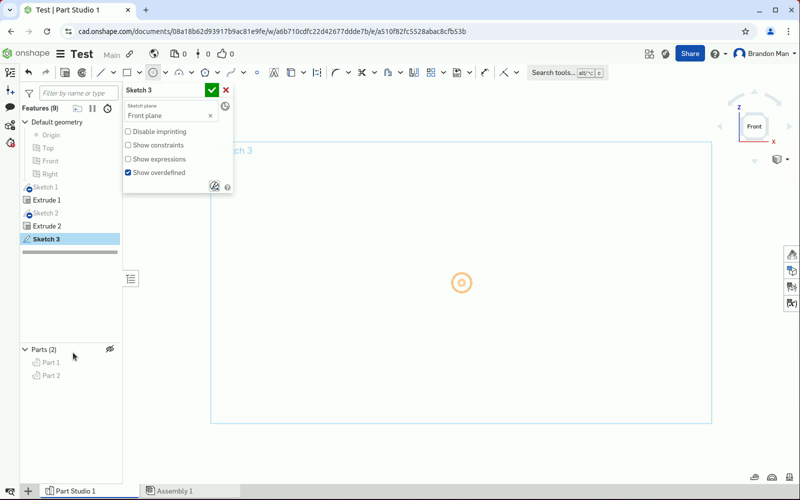
mouse_move(501, 282)
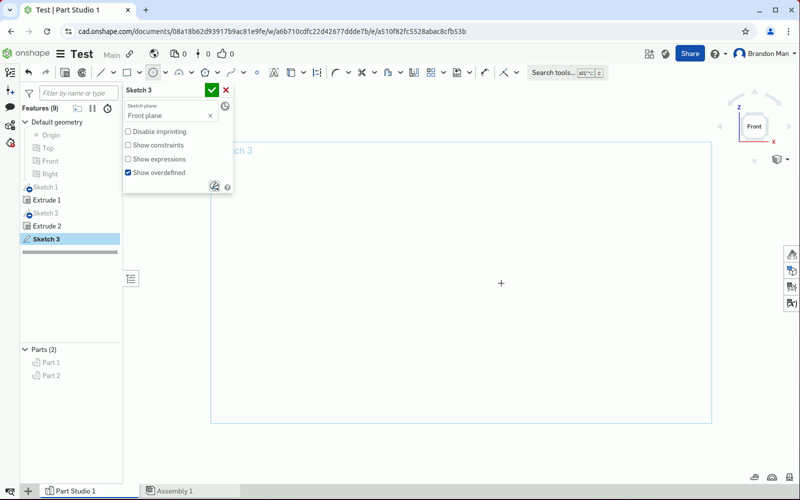
click(501, 282)
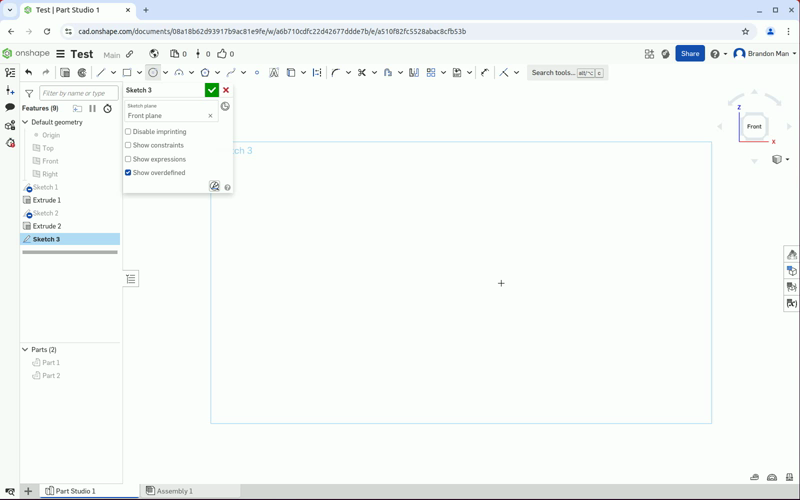
key_up(shift)
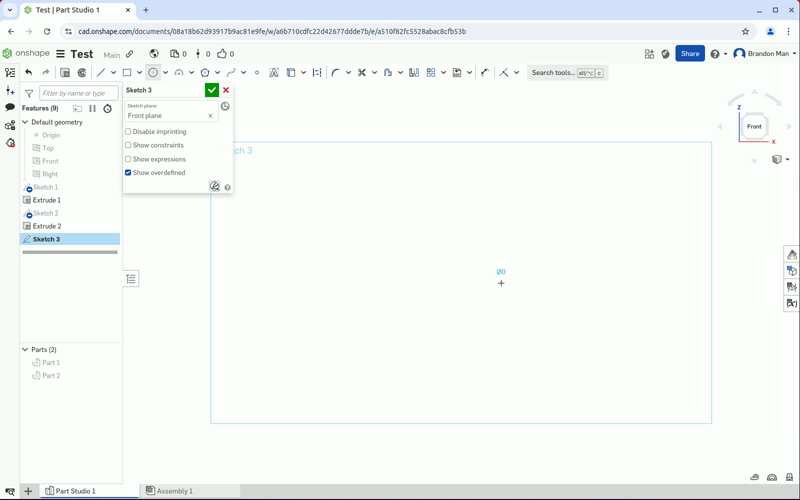
mouse_move(508, 282)
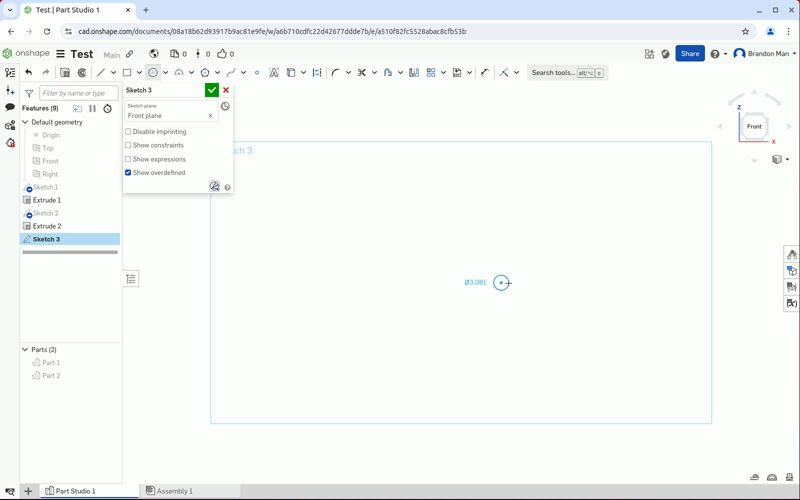
click(508, 282)
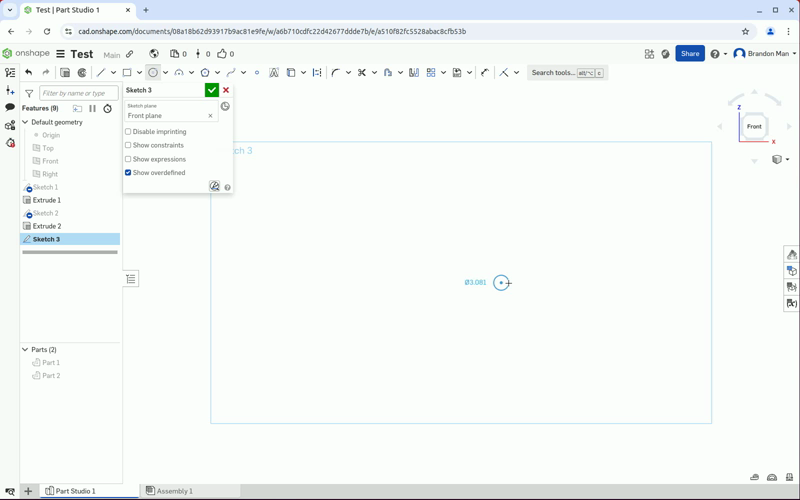
key(esc)
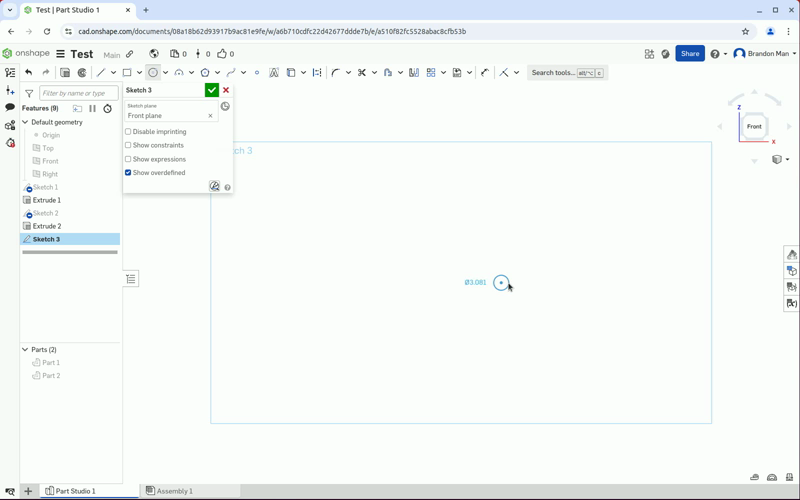
key(c)
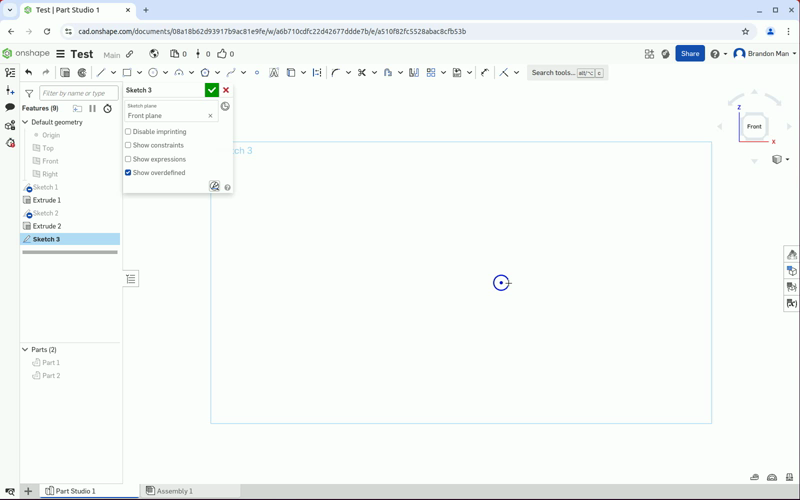
key_down(shift)
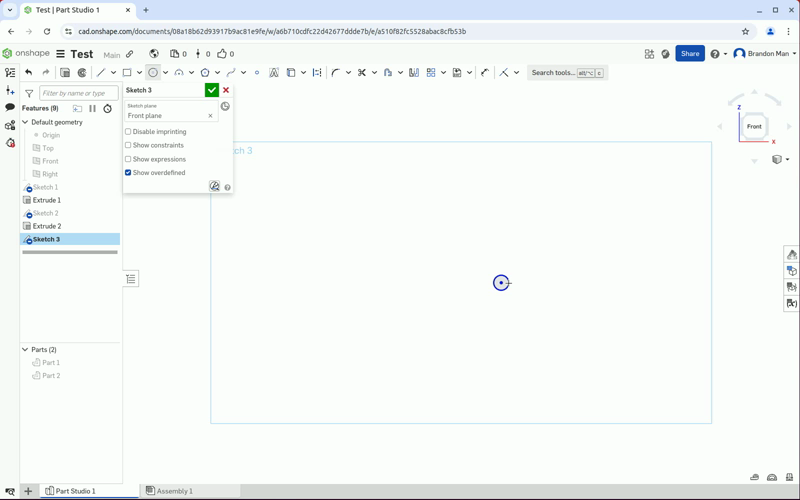
mouse_move(501, 282)
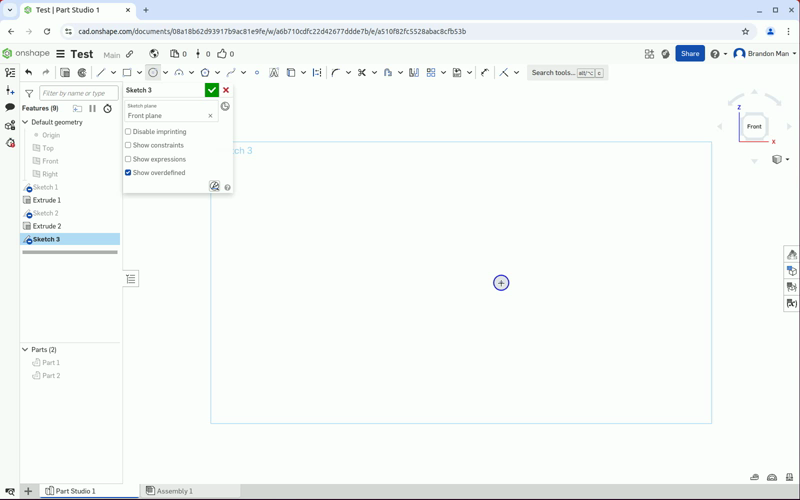
click(501, 282)
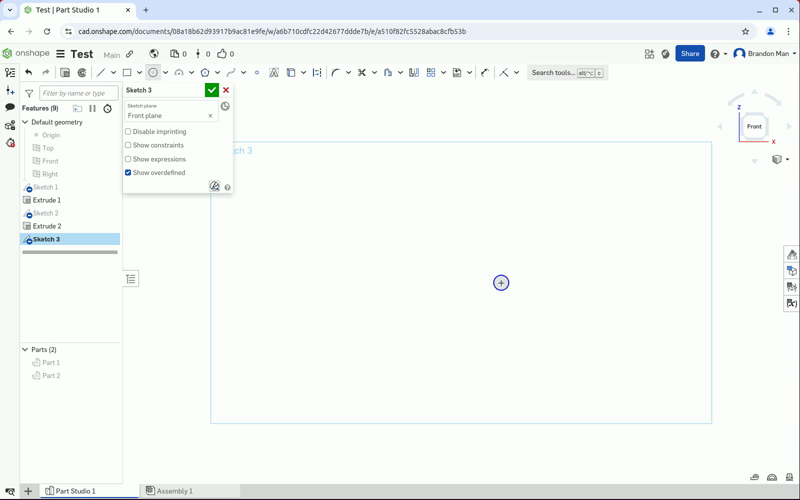
key_up(shift)
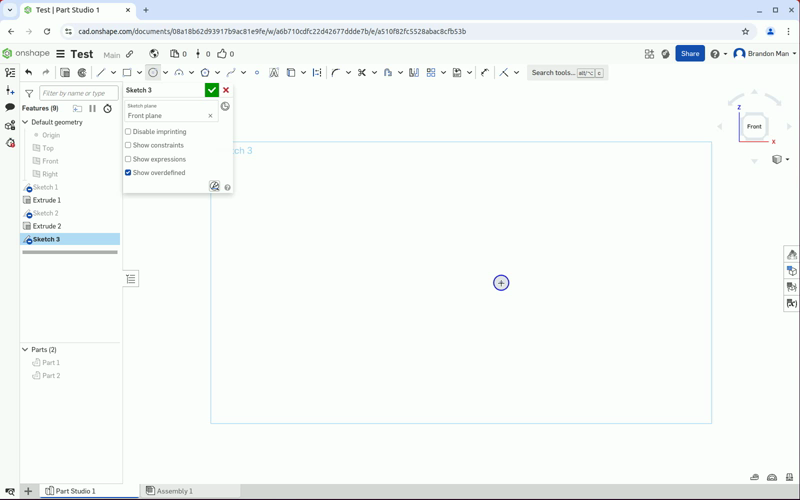
mouse_move(504, 282)
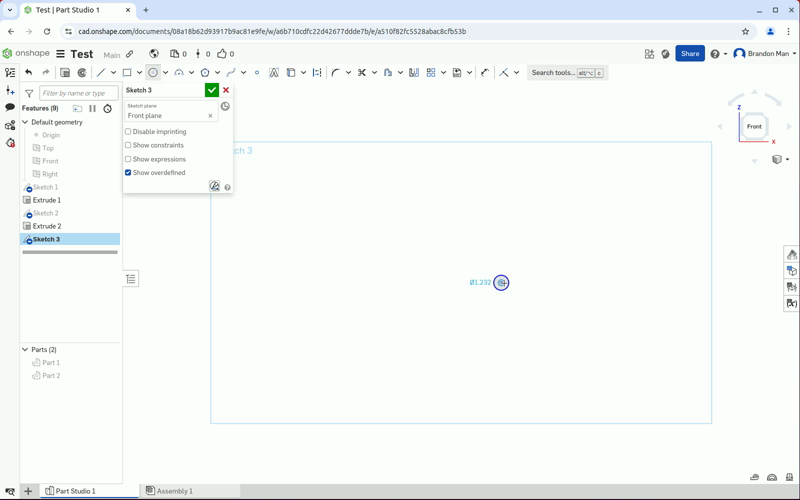
scroll(6)
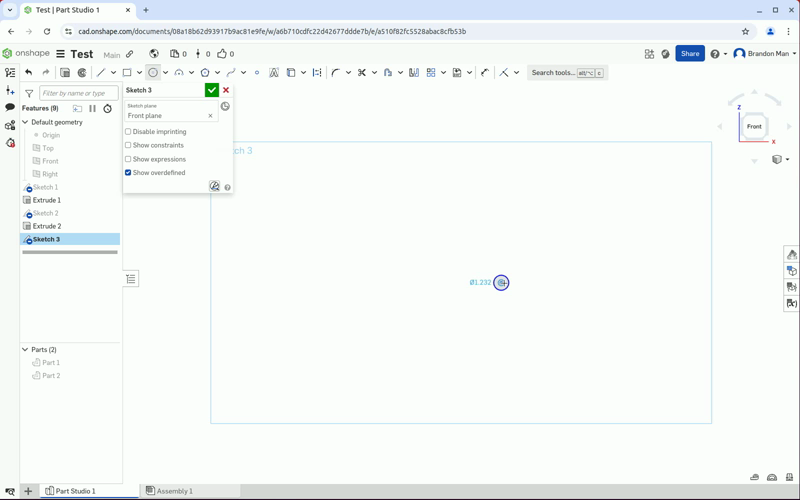
scroll(6)
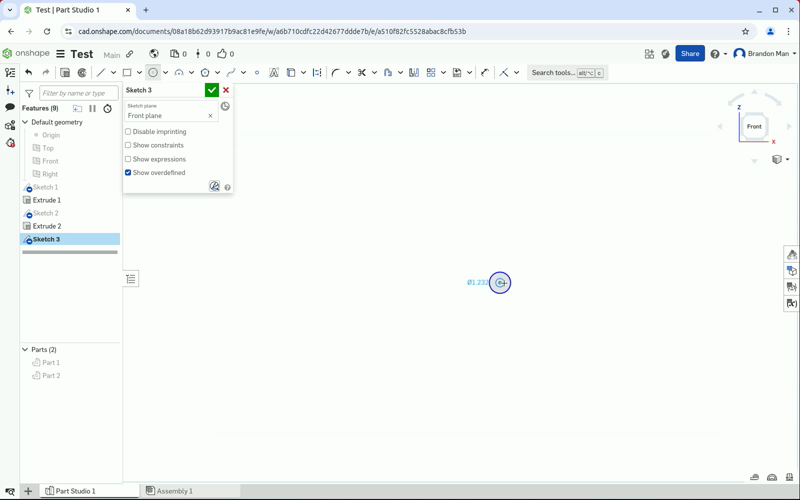
scroll(6)
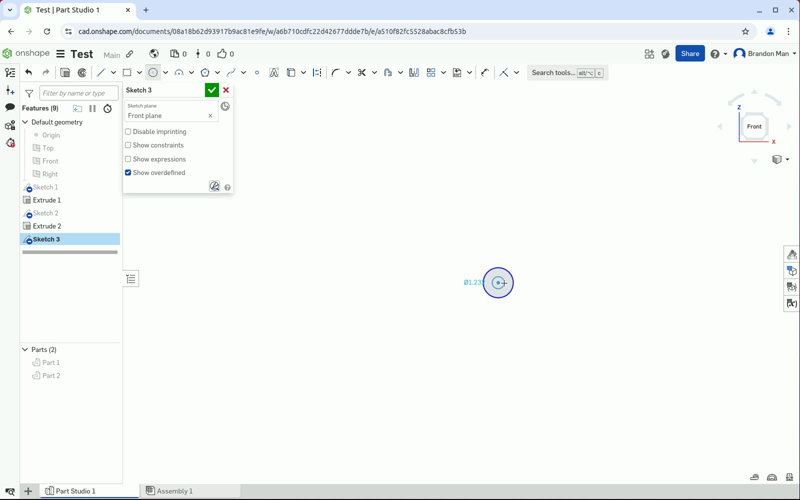
scroll(6)
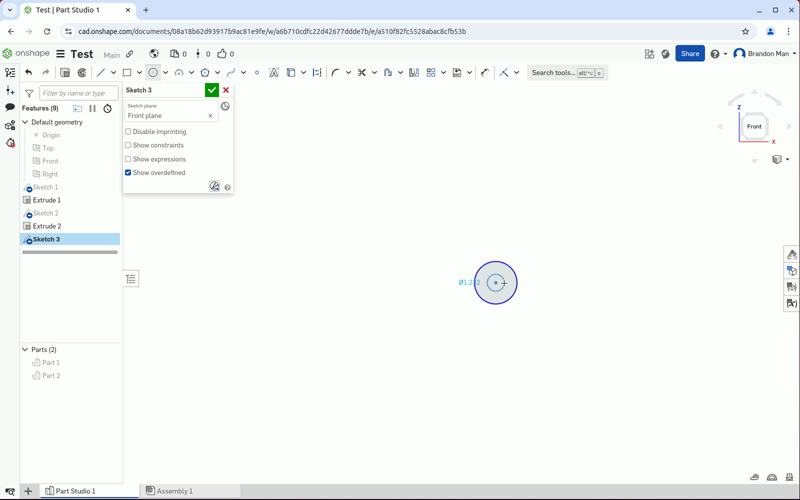
scroll(6)
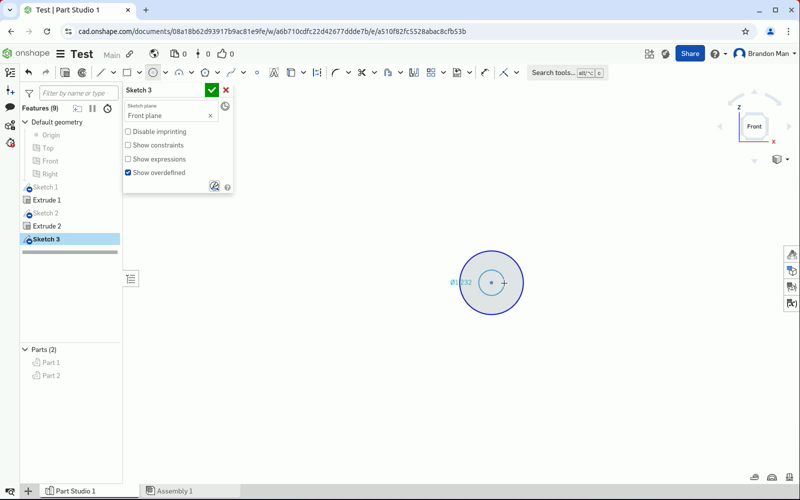
scroll(6)
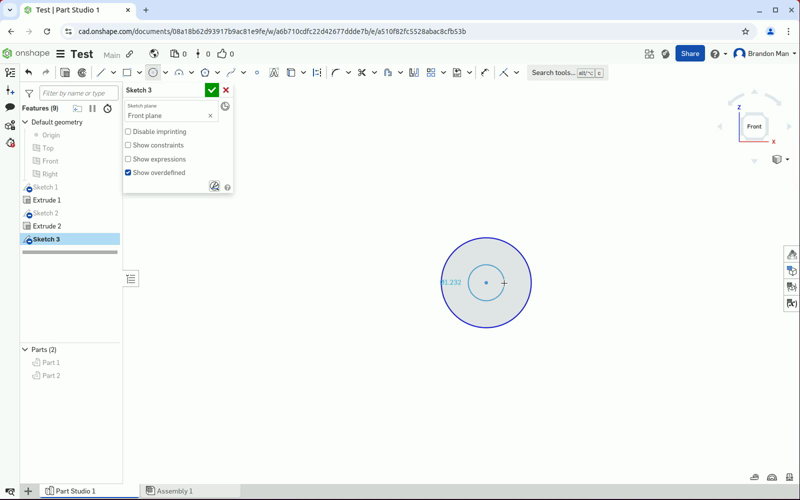
scroll(6)
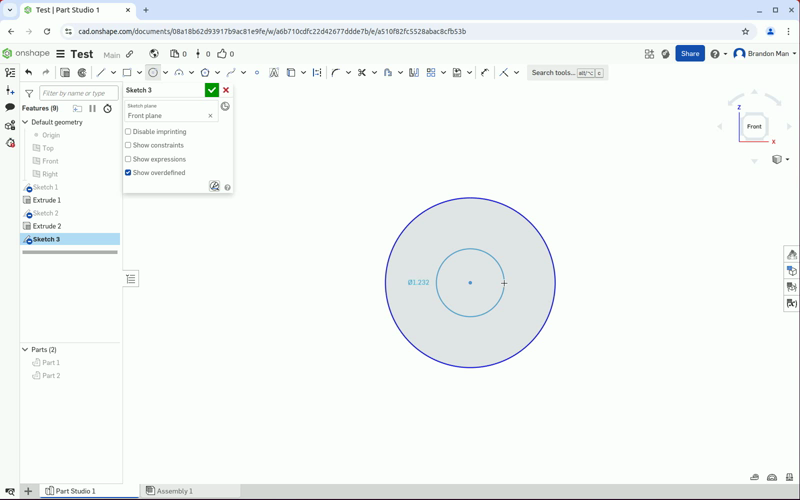
click(504, 282)
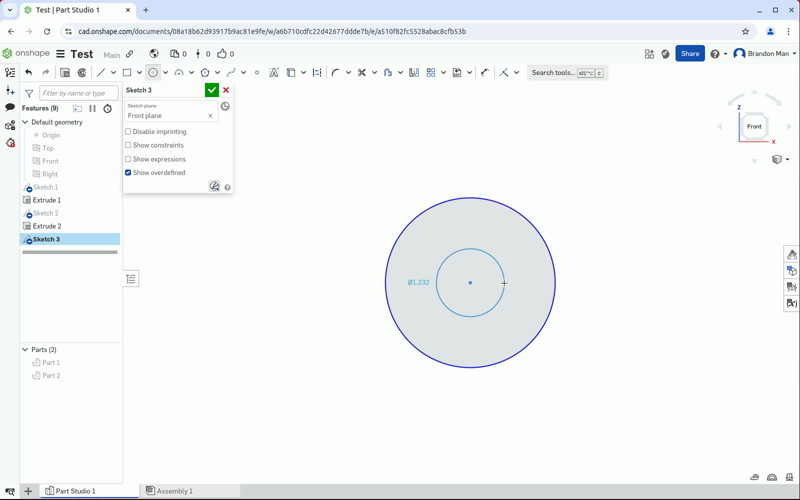
scroll(-6)
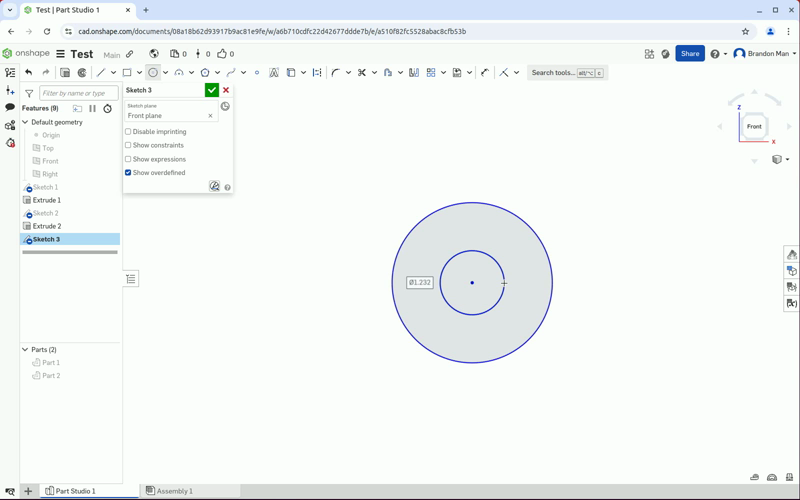
scroll(-6)
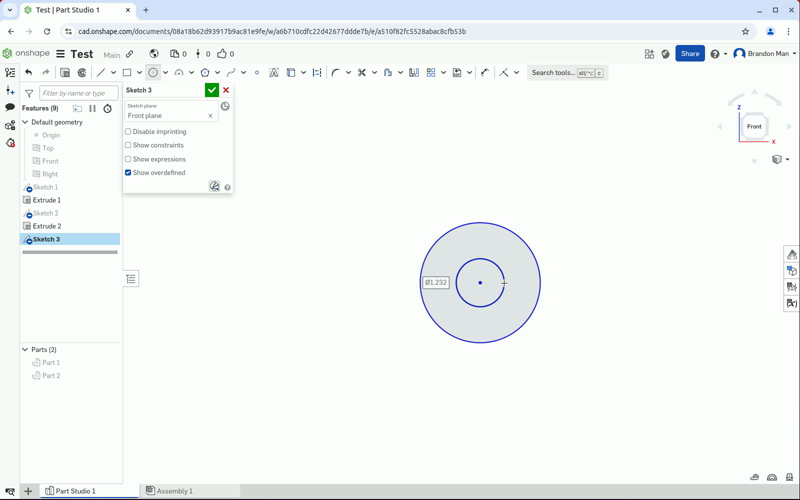
scroll(-6)
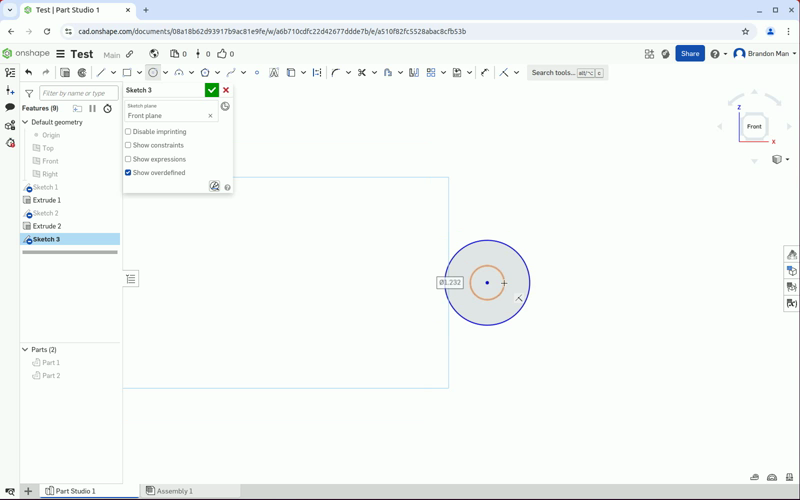
scroll(-6)
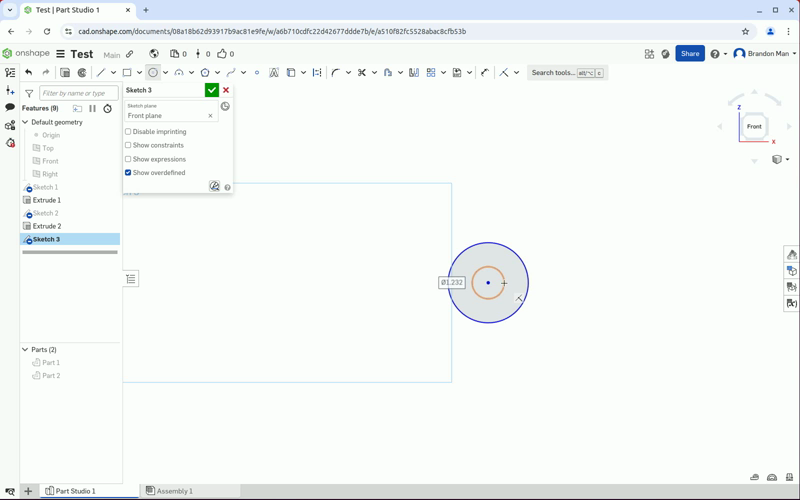
scroll(-6)
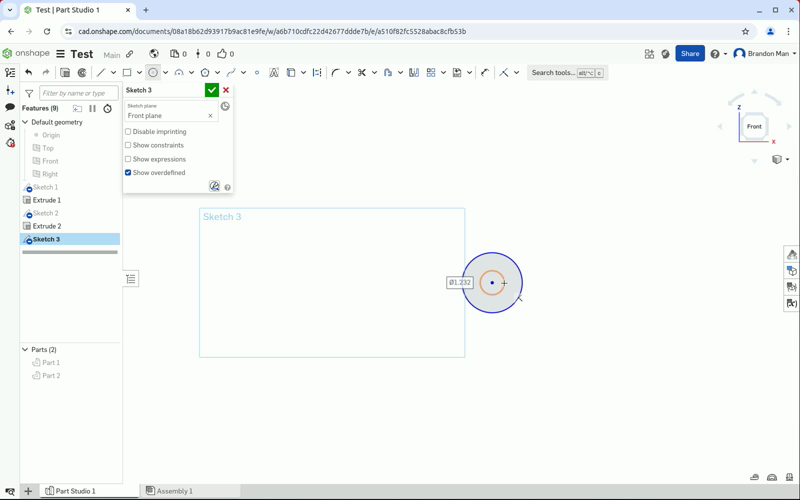
scroll(-6)
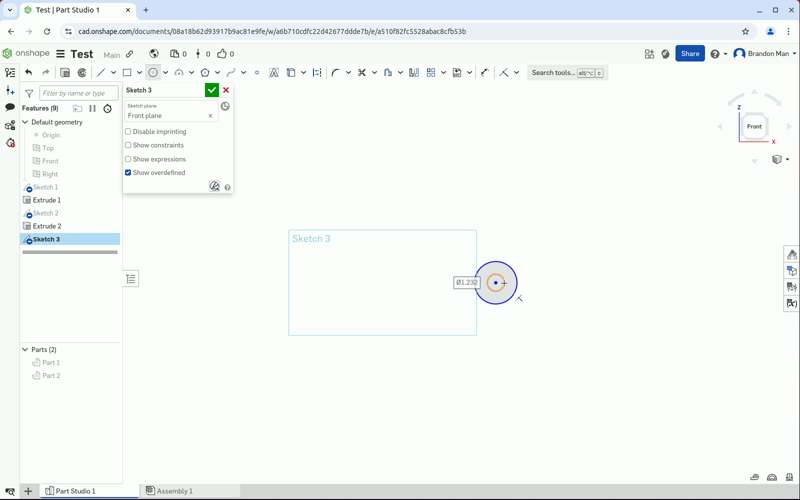
scroll(-6)
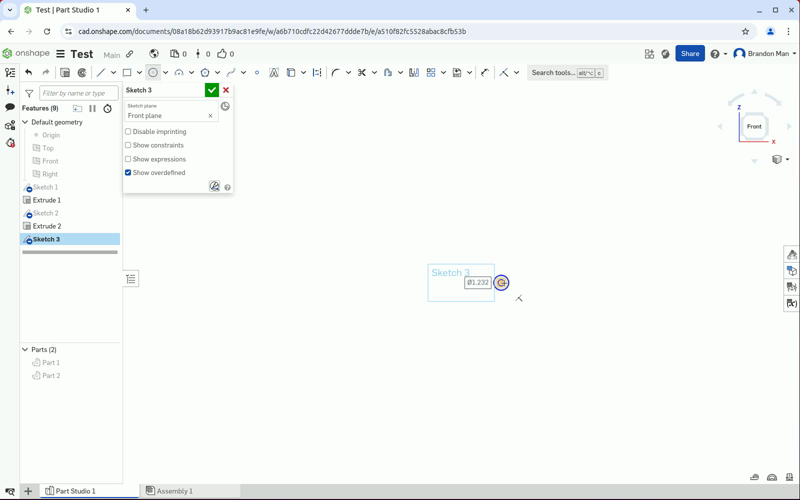
key(esc)
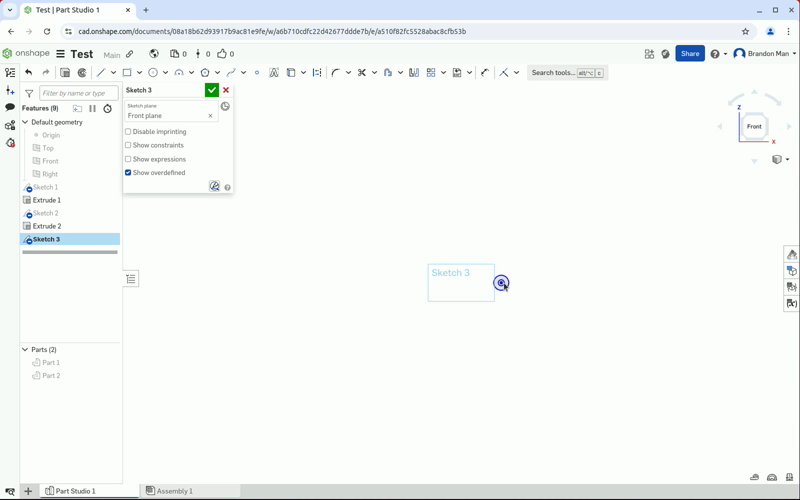
mouse_move(502, 286)
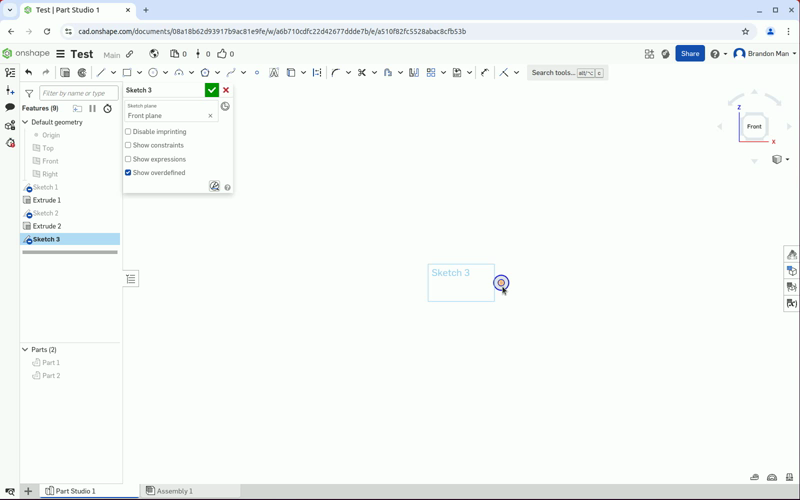
scroll(6)
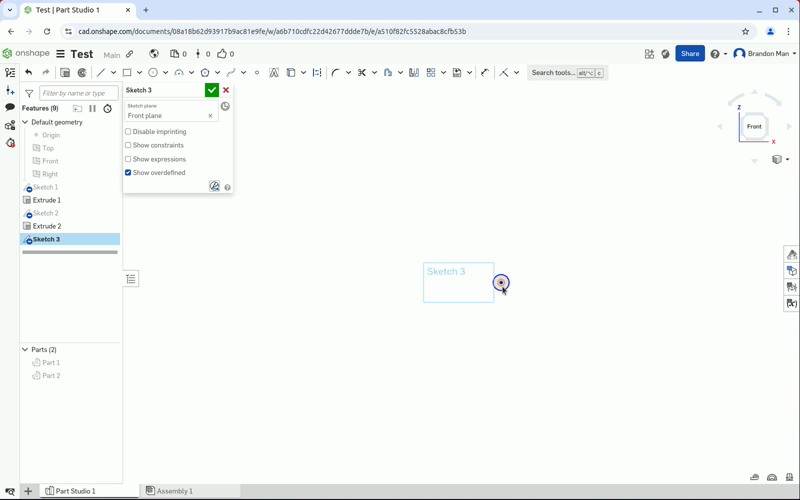
scroll(6)
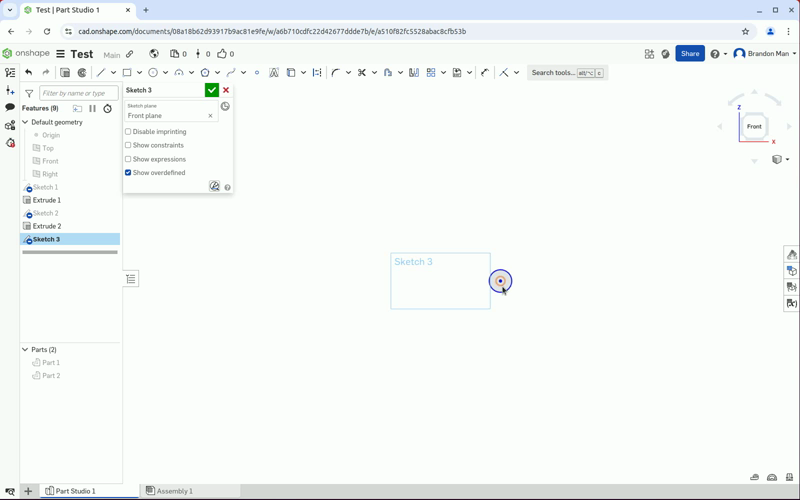
scroll(6)
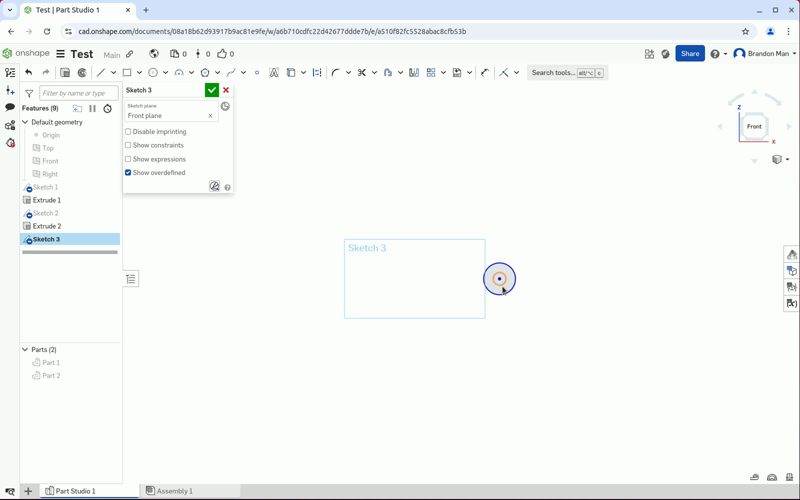
scroll(6)
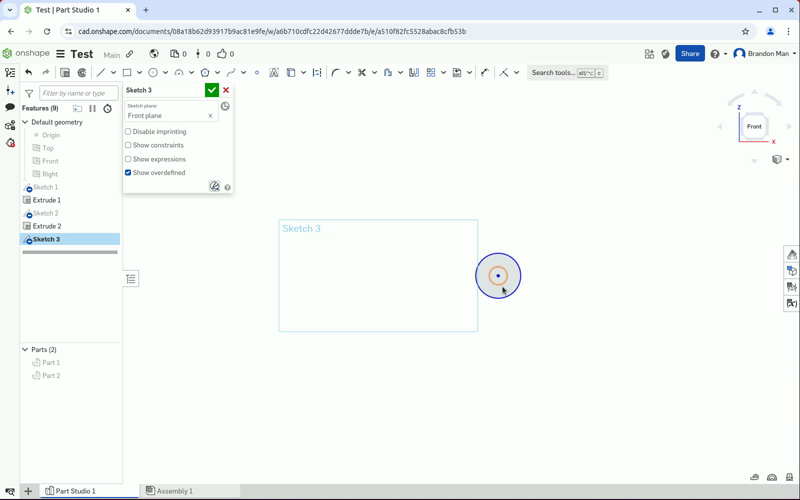
scroll(6)
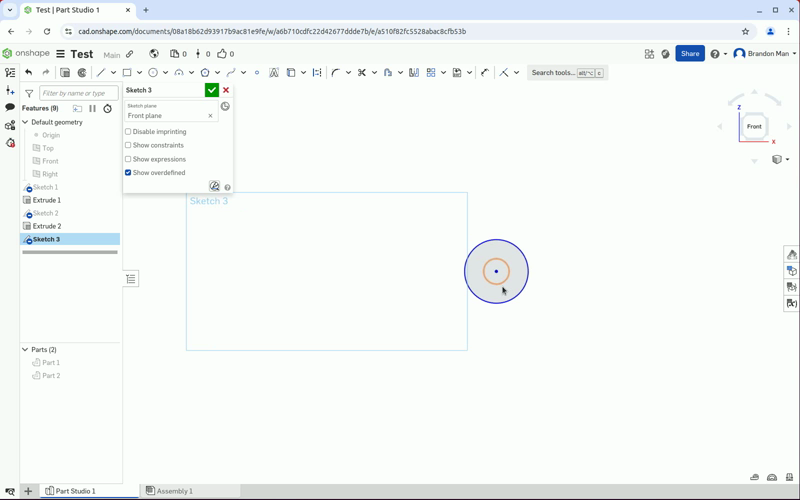
scroll(6)
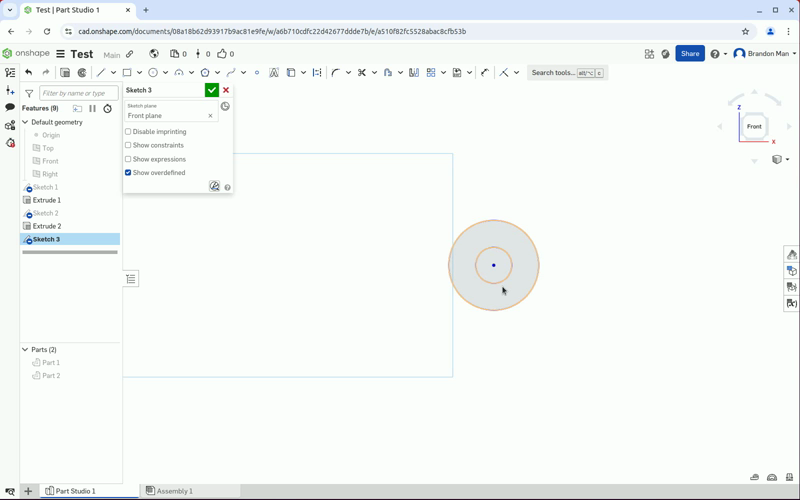
scroll(6)
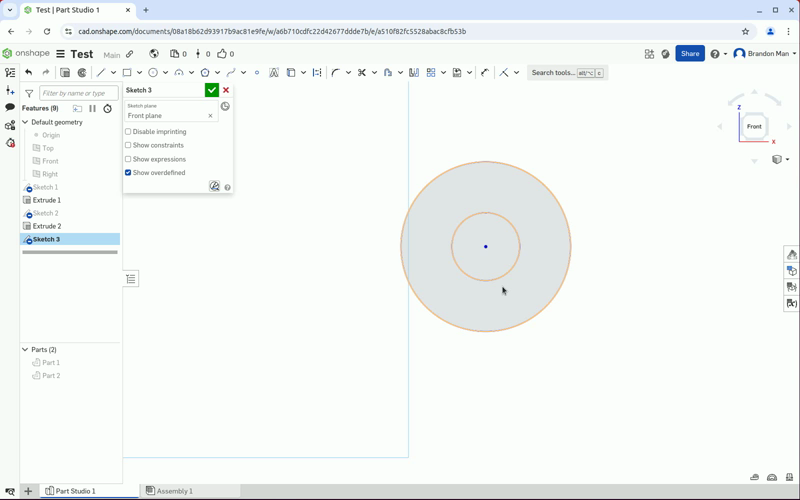
click(502, 286)
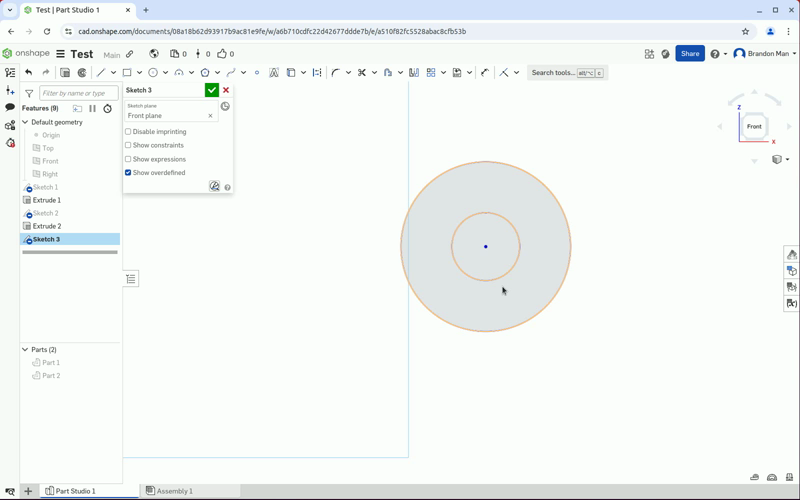
scroll(-6)
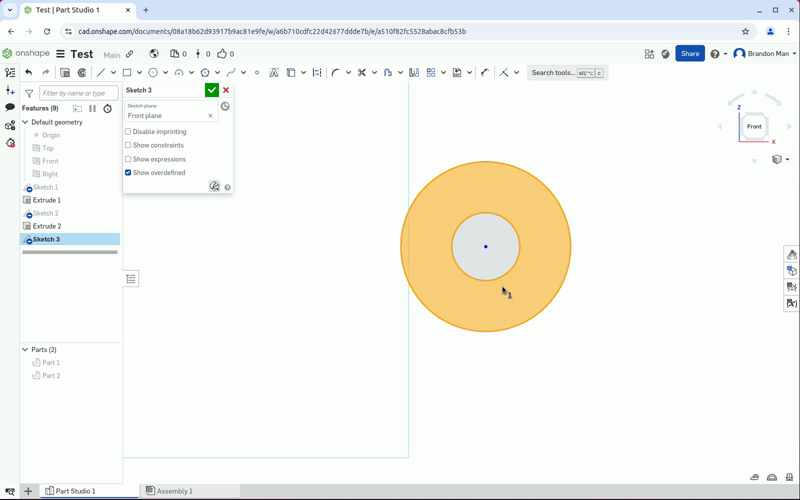
scroll(-6)
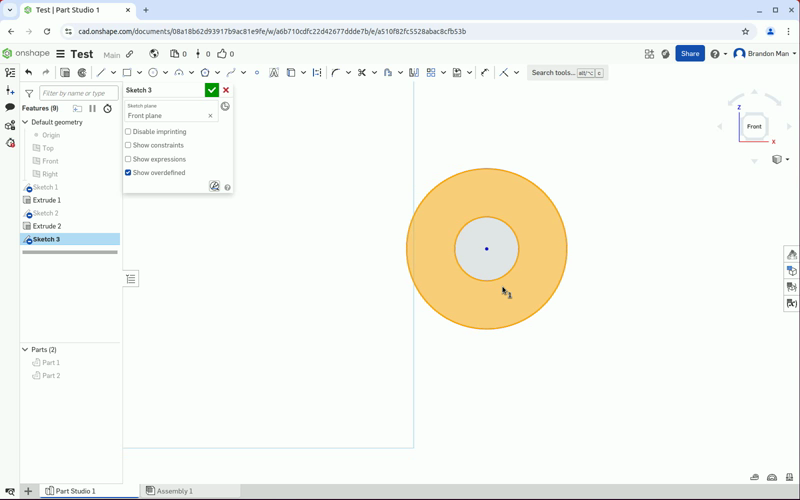
scroll(-6)
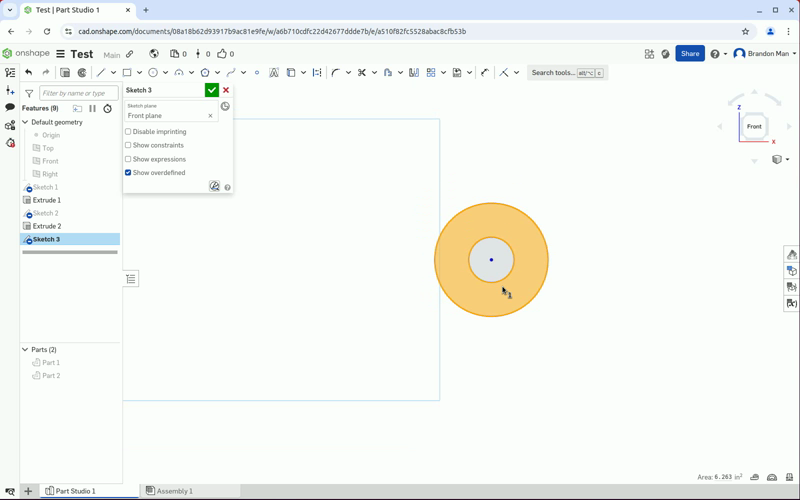
scroll(-6)
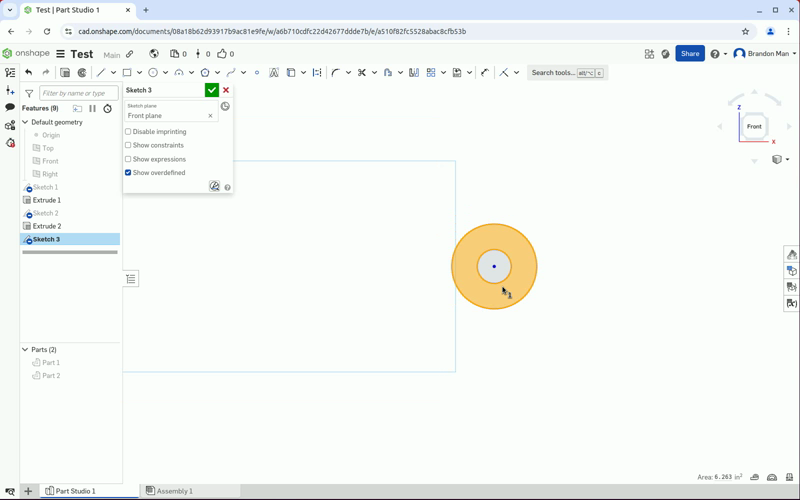
scroll(-6)
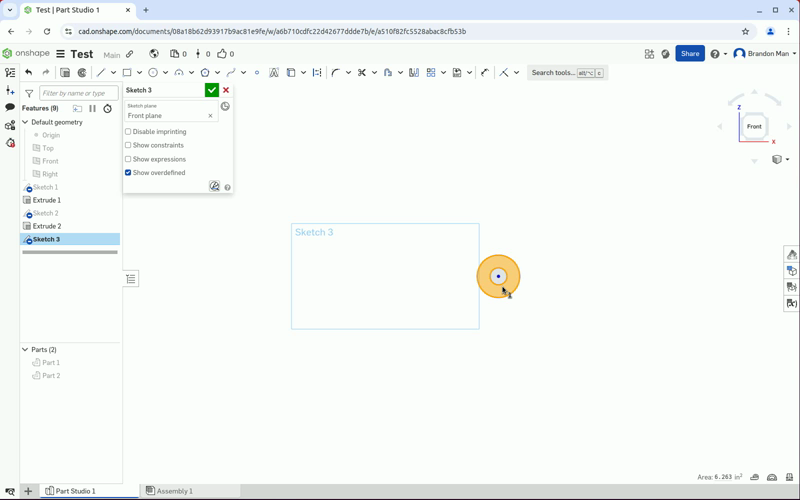
scroll(-6)
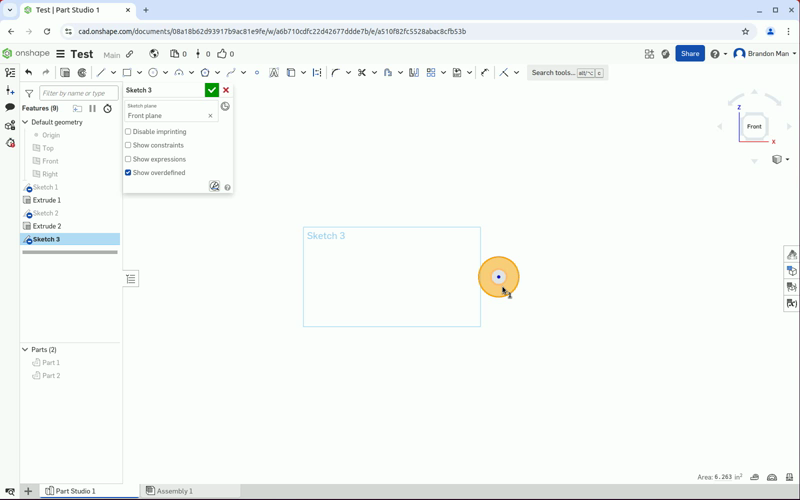
scroll(-6)
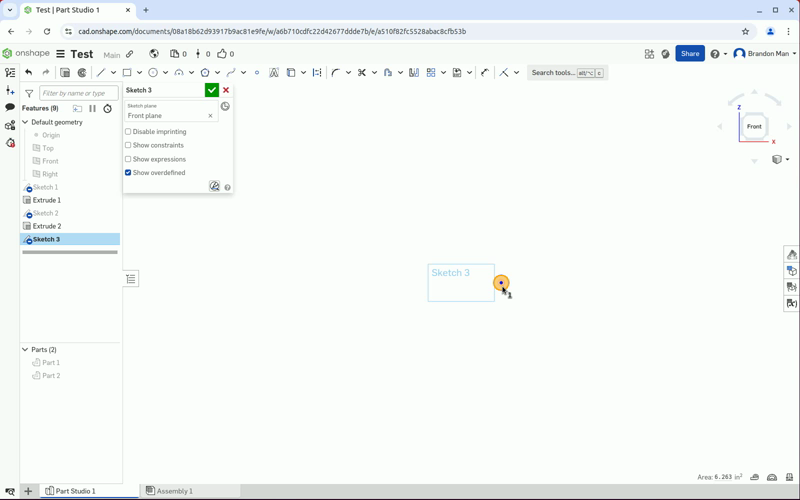
mouse_move(73, 352)
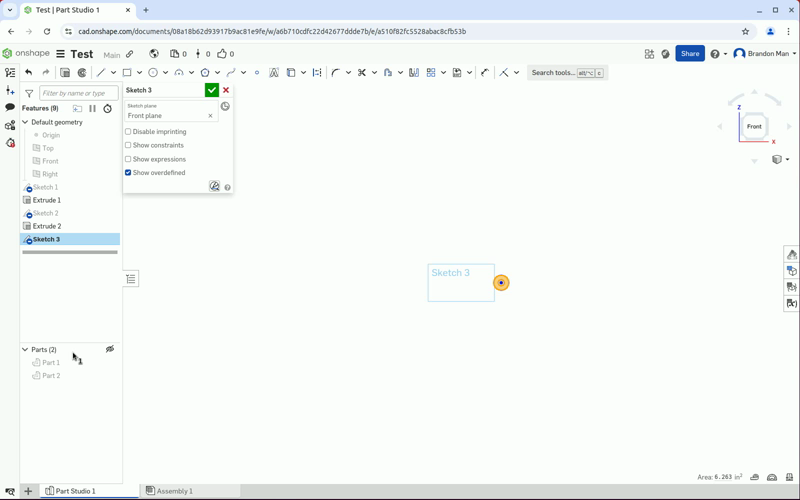
key(shift+y)
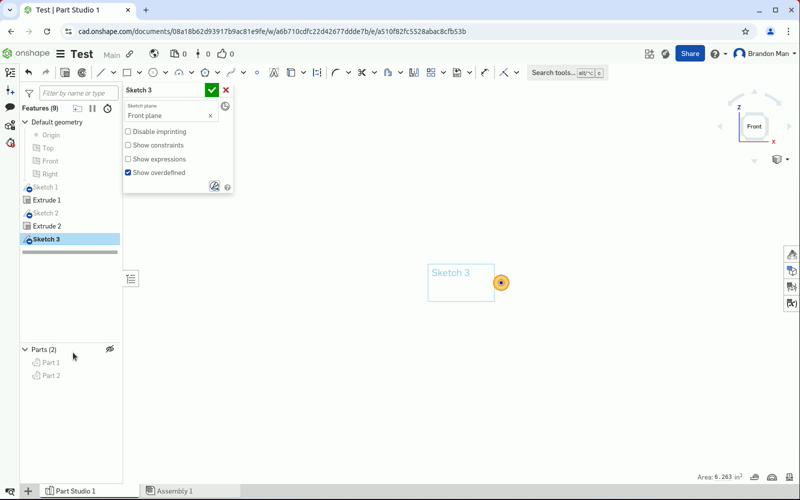
key(shift+e)
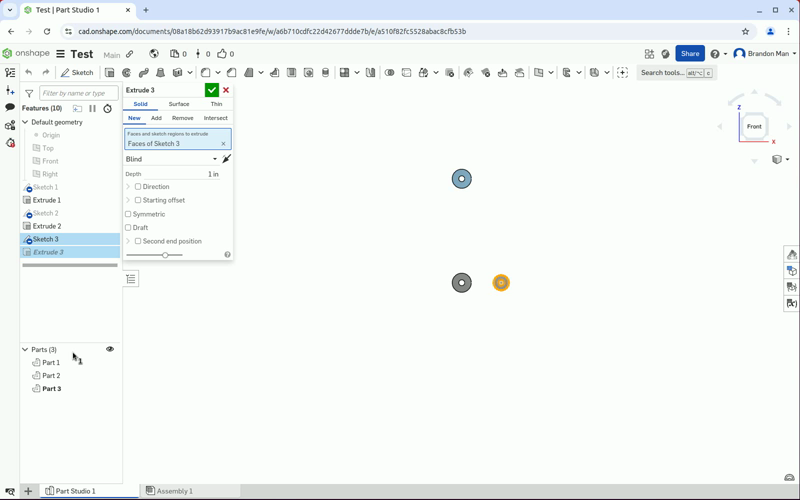
mouse_move(143, 106)
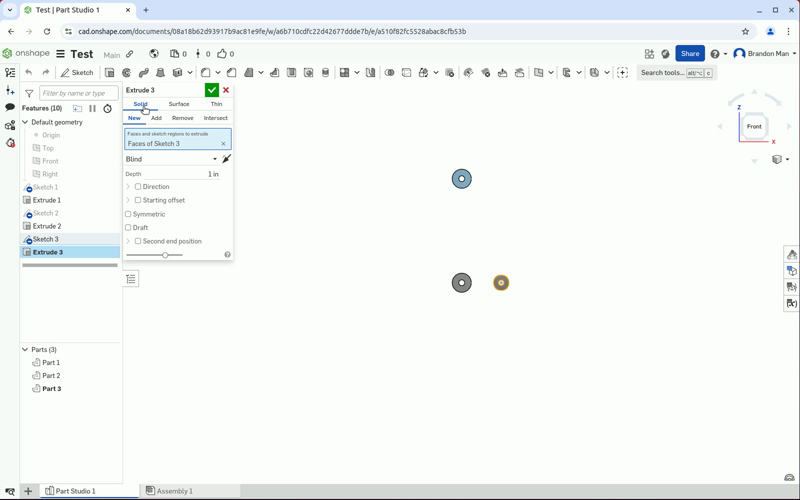
click(143, 106)
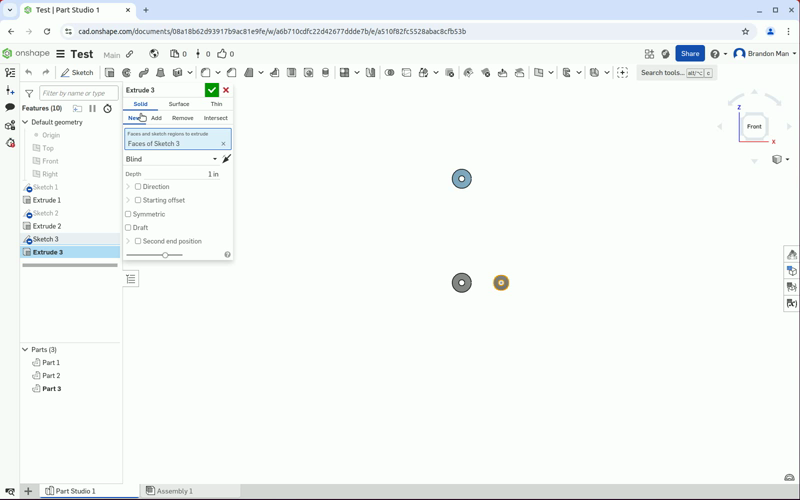
mouse_move(137, 120)
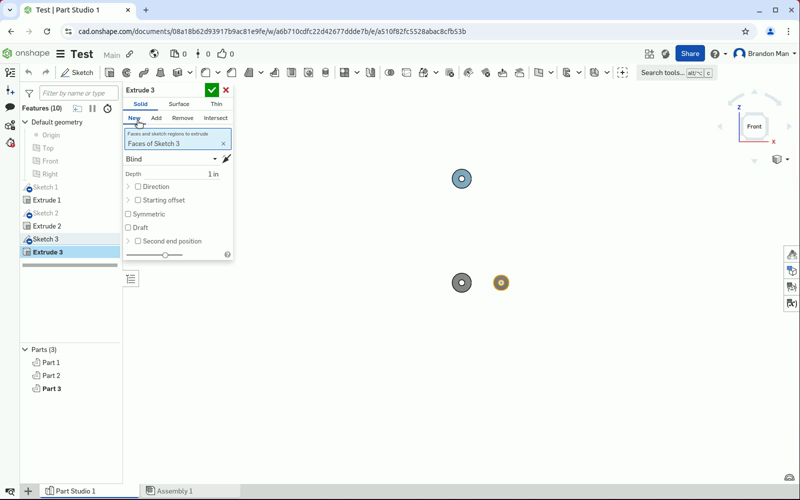
click(137, 120)
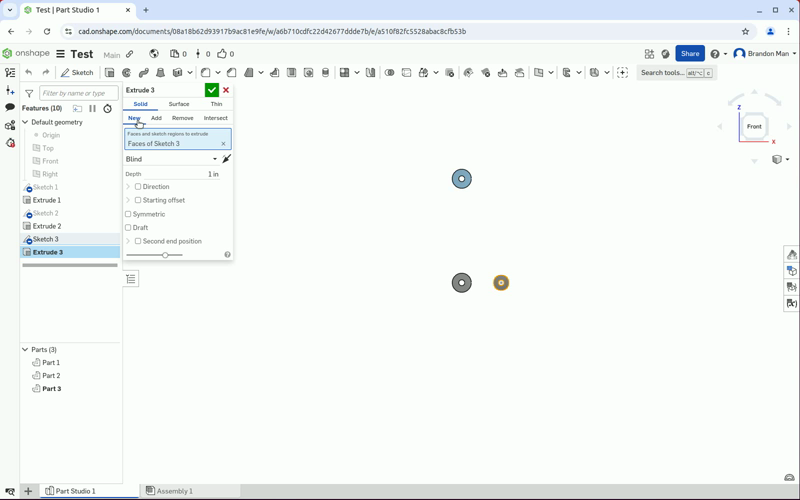
key(tab, 4)
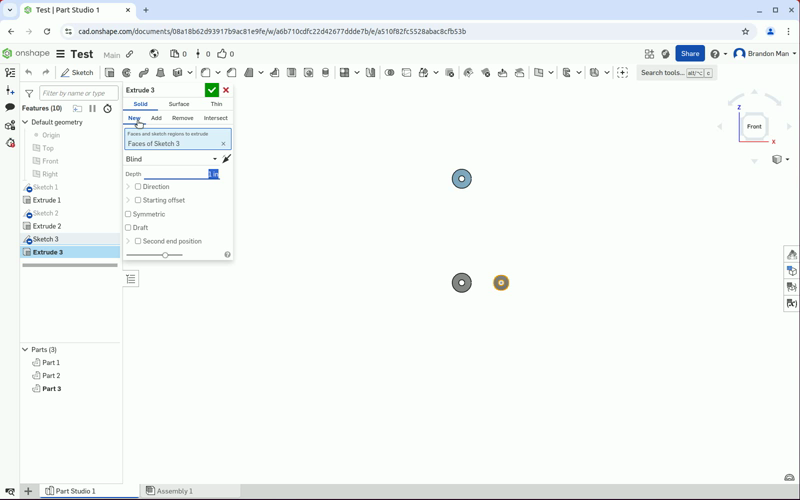
text(0.481)
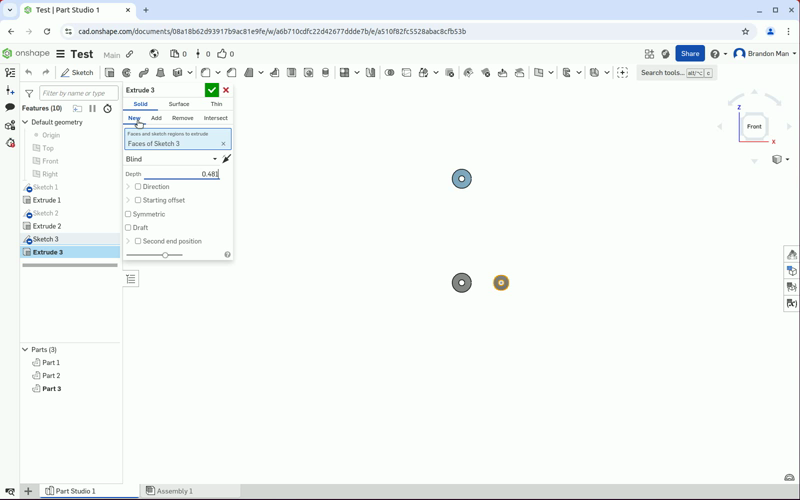
key(enter)
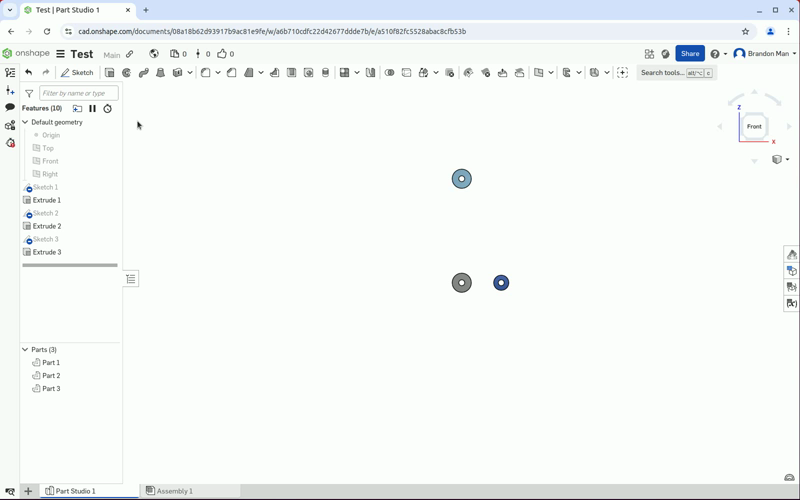
key(shift+h)
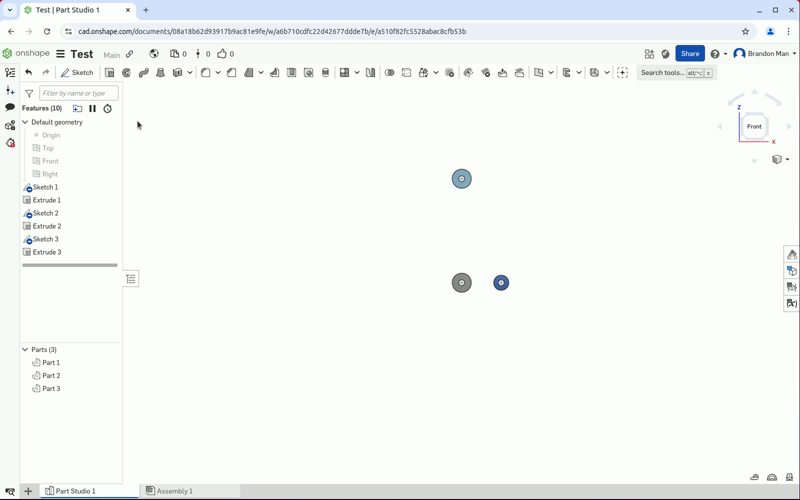
key(shift+h)
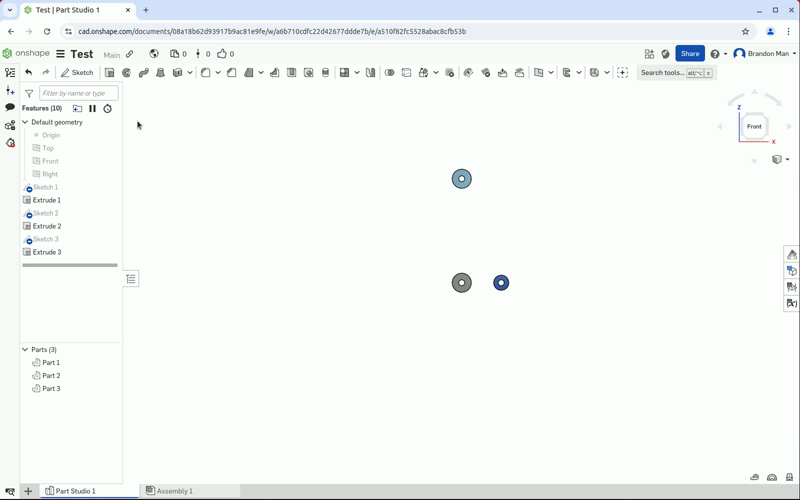
mouse_move(73, 189)
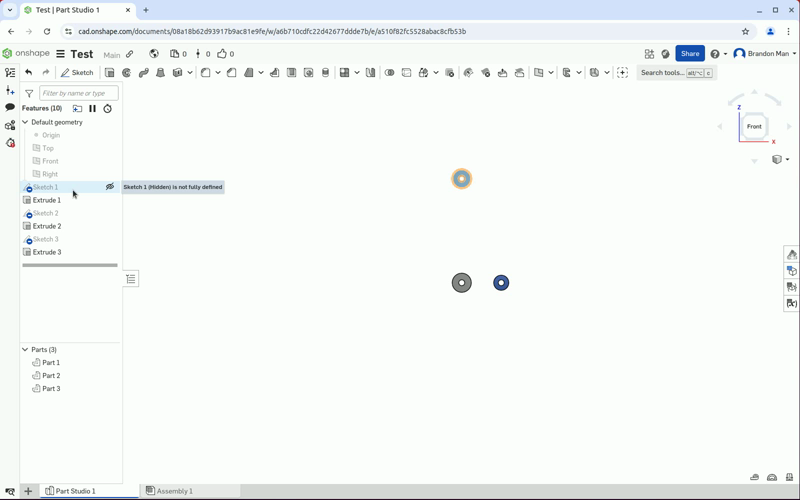
click(73, 189)
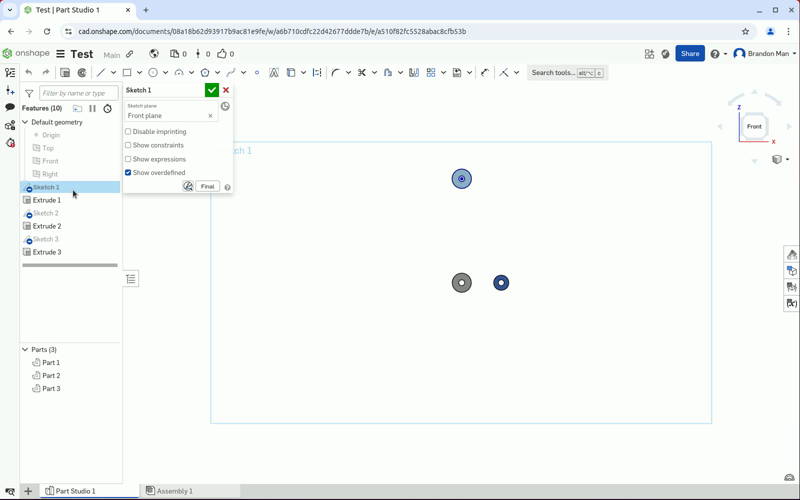
mouse_move(229, 92)
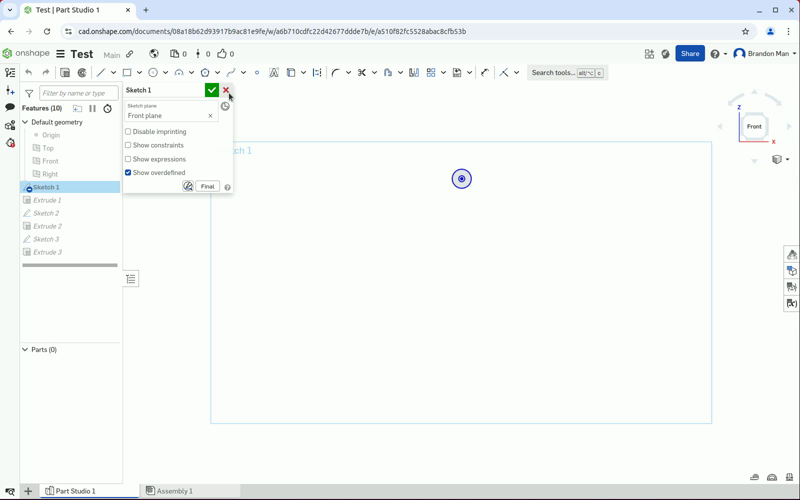
click(229, 92)
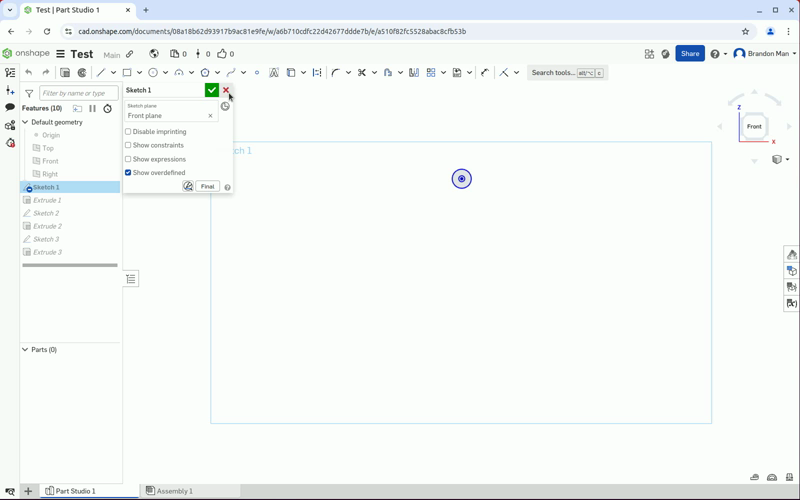
key(shift+s)
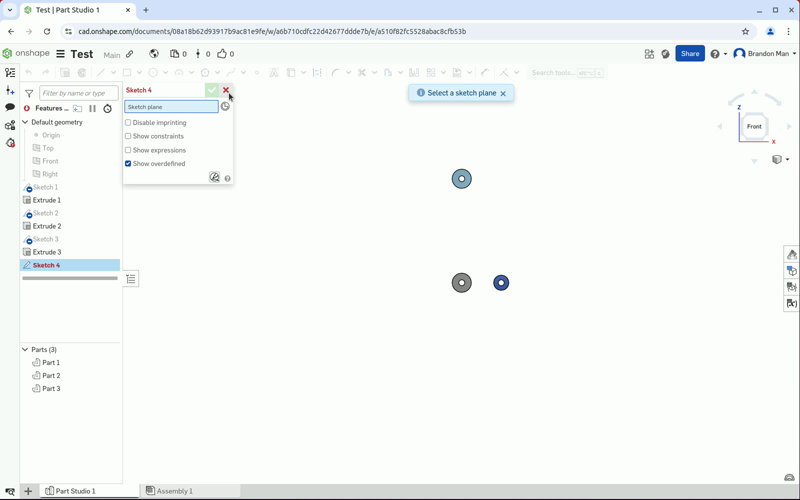
mouse_move(73, 163)
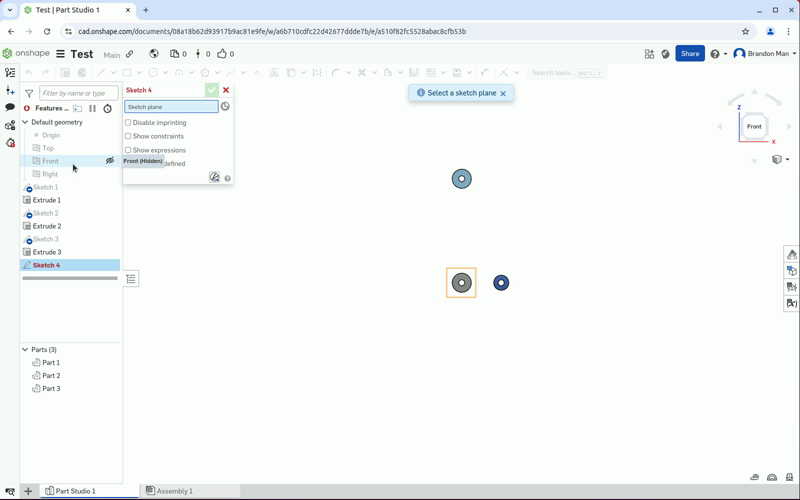
click(73, 163)
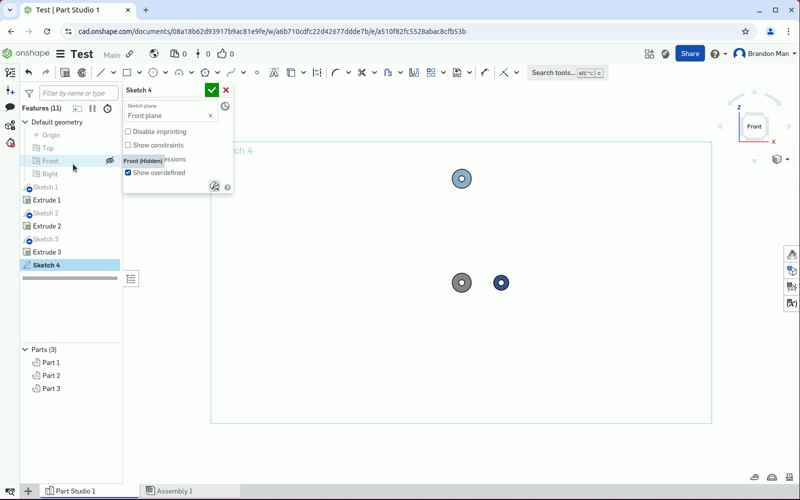
mouse_move(73, 352)
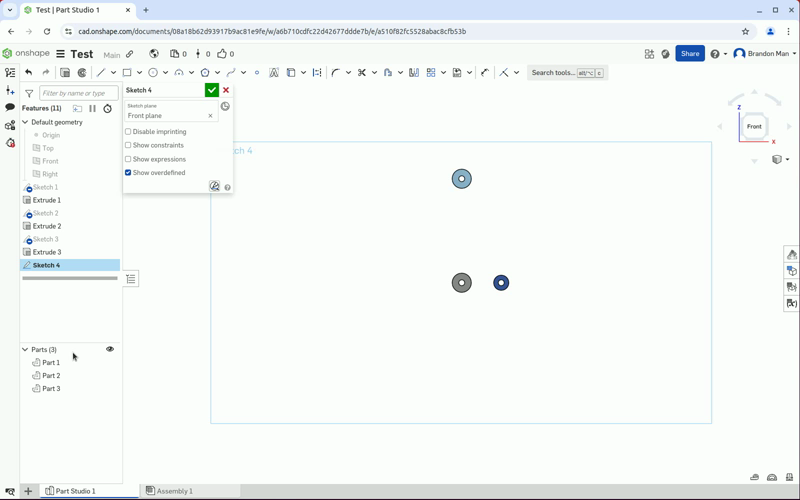
key(y)
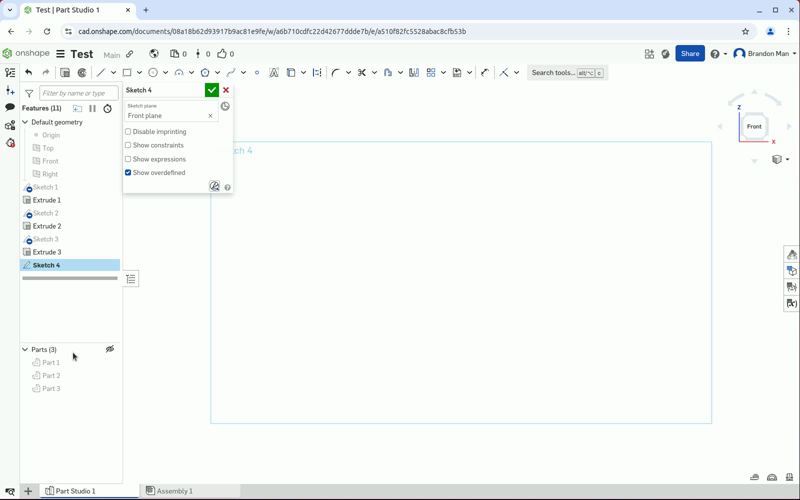
key(c)
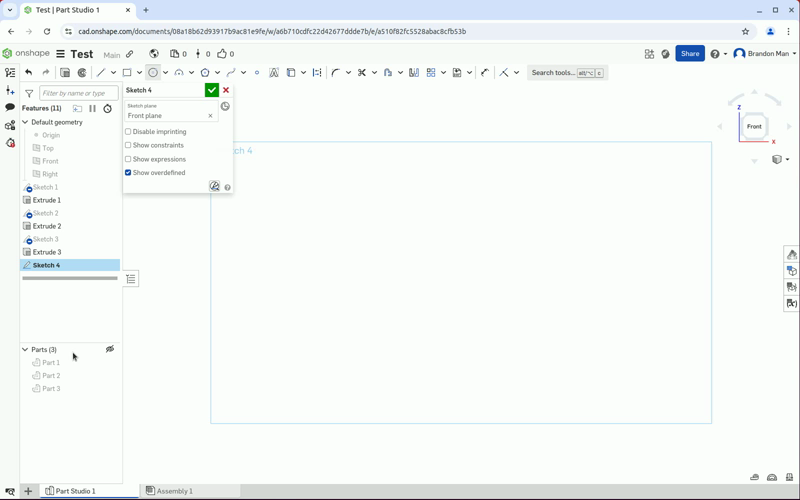
key_down(shift)
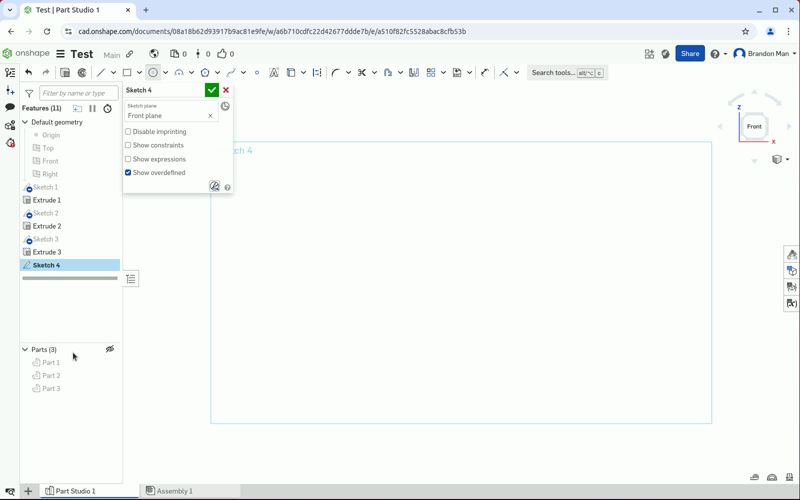
mouse_move(461, 225)
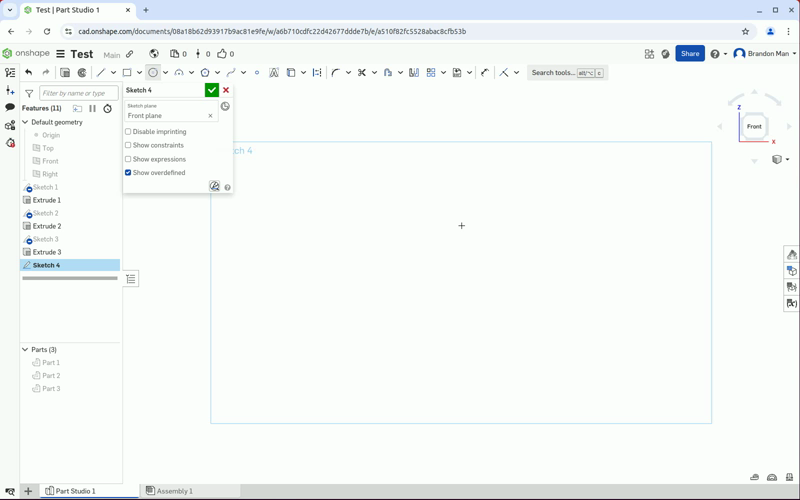
click(461, 225)
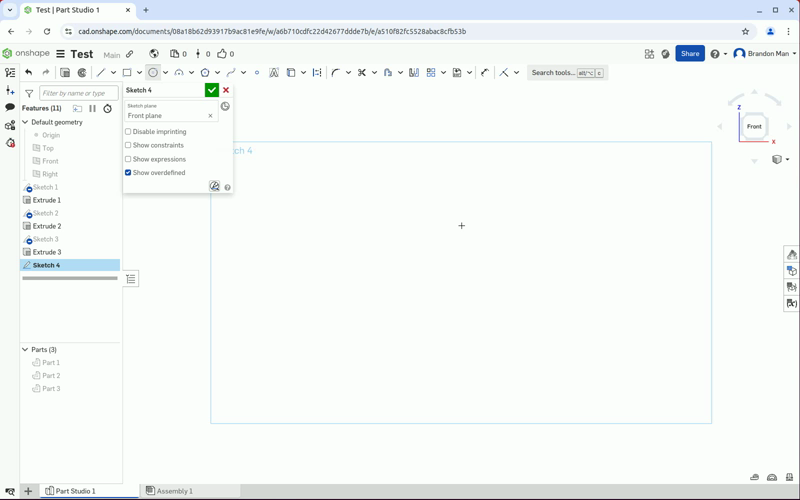
key_up(shift)
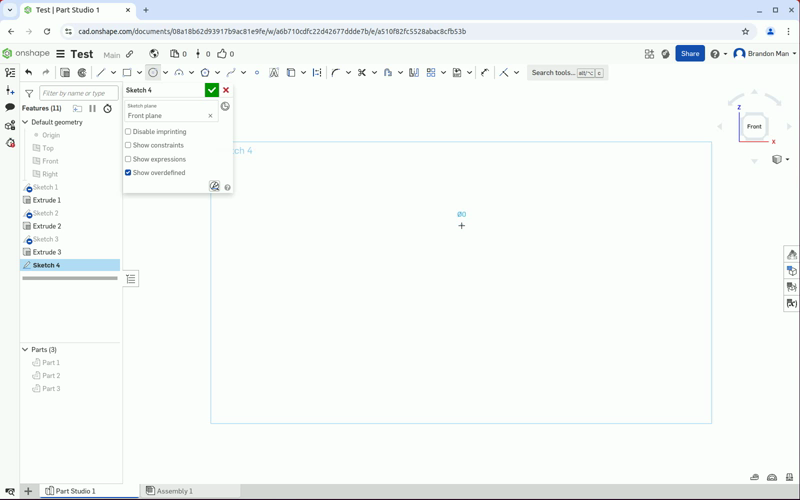
mouse_move(477, 225)
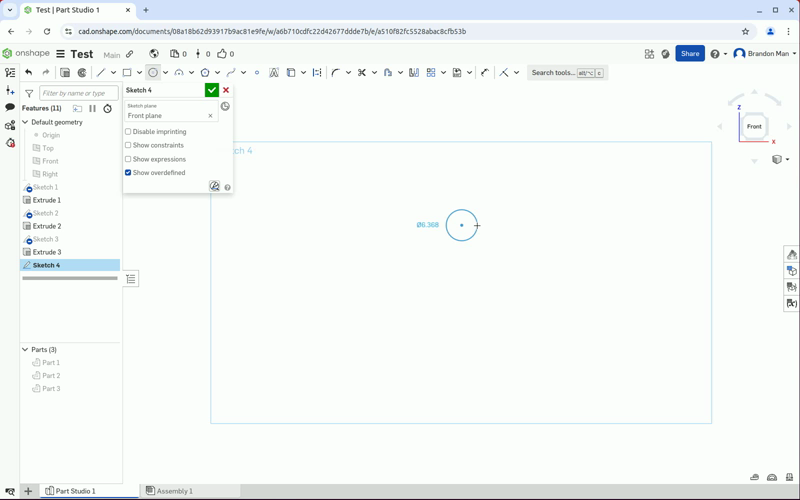
click(477, 225)
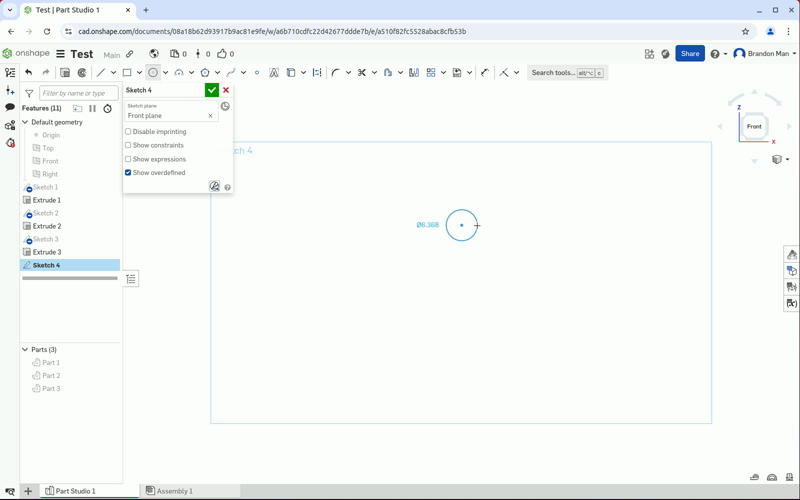
key(esc)
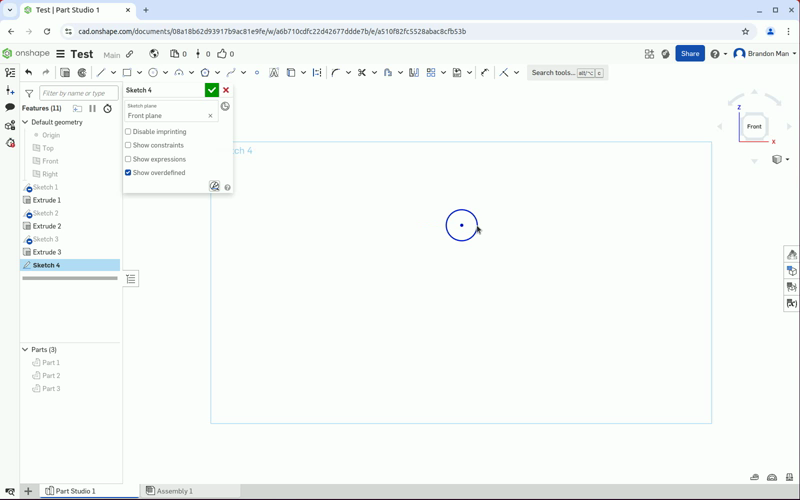
key(c)
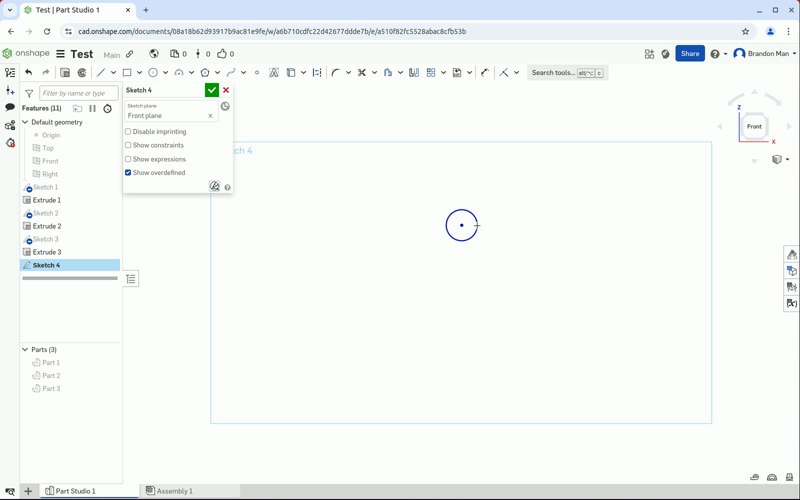
key_down(shift)
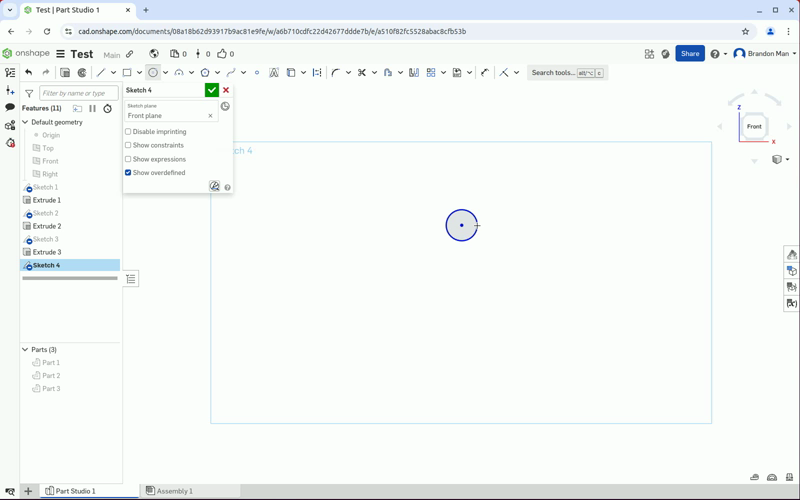
mouse_move(461, 225)
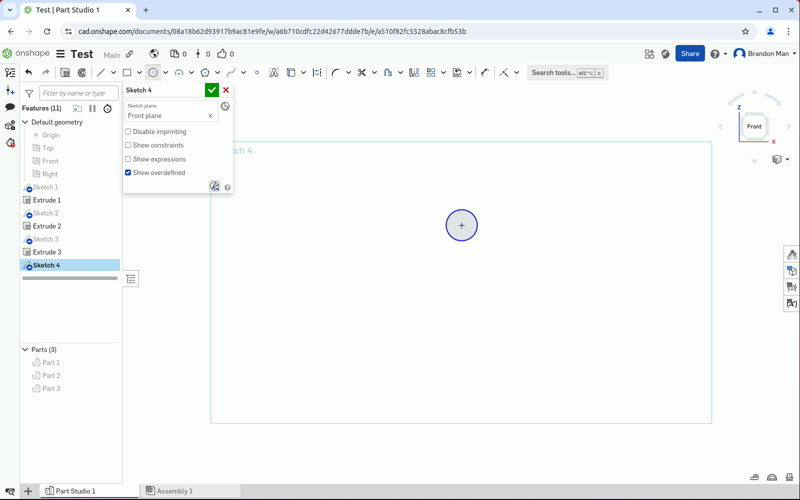
click(461, 225)
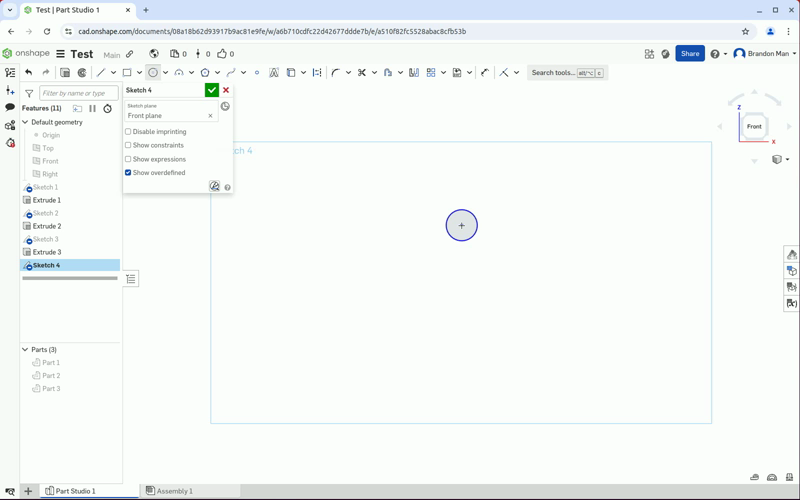
key_up(shift)
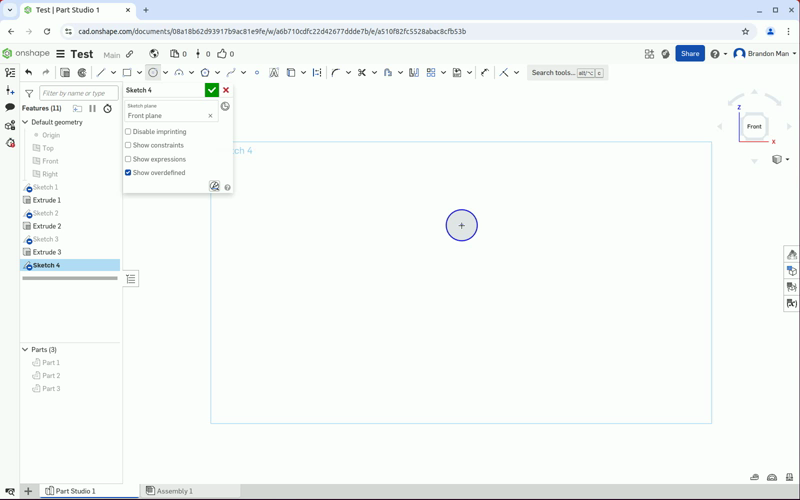
mouse_move(465, 225)
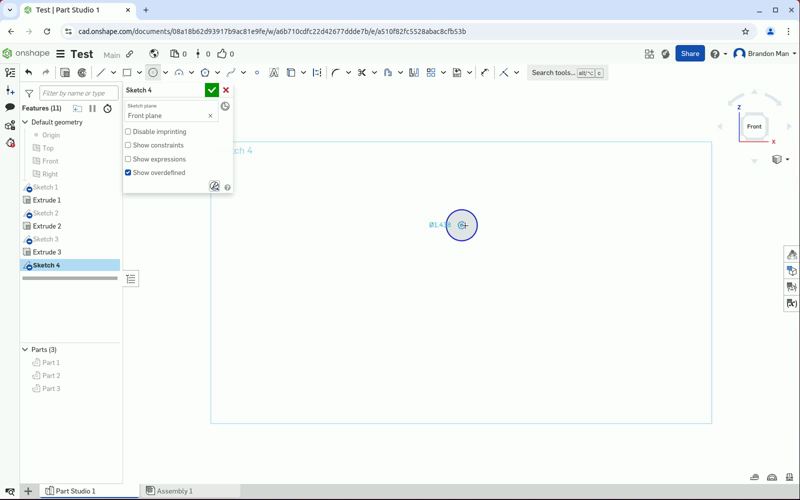
scroll(6)
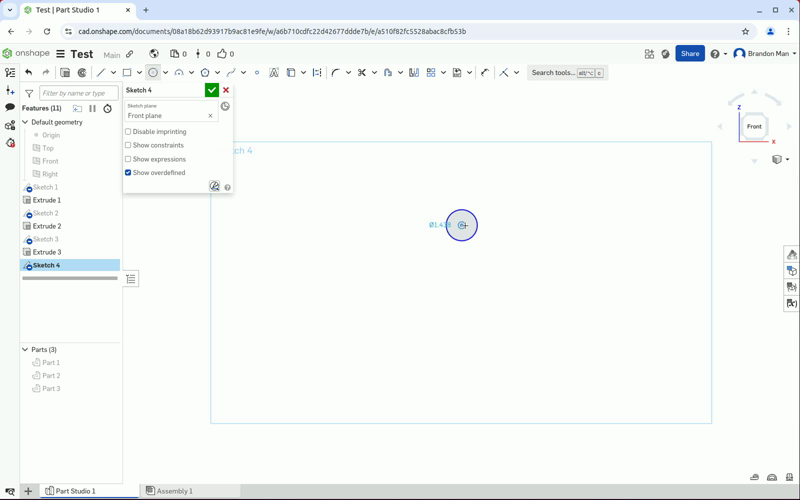
scroll(6)
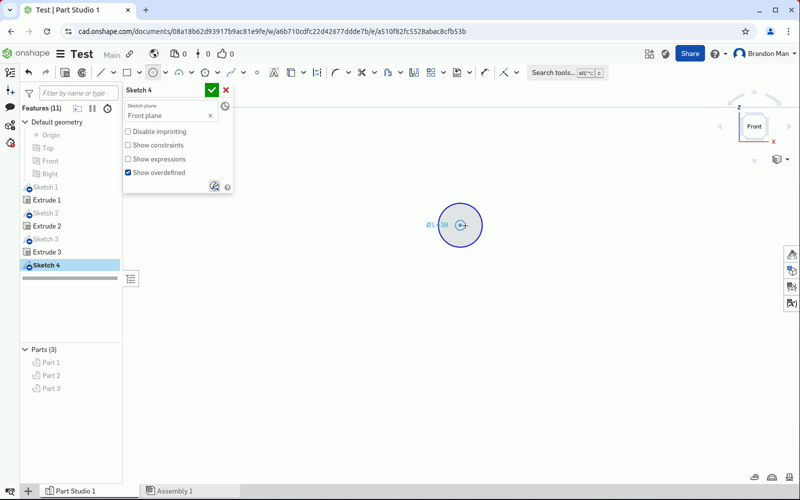
scroll(6)
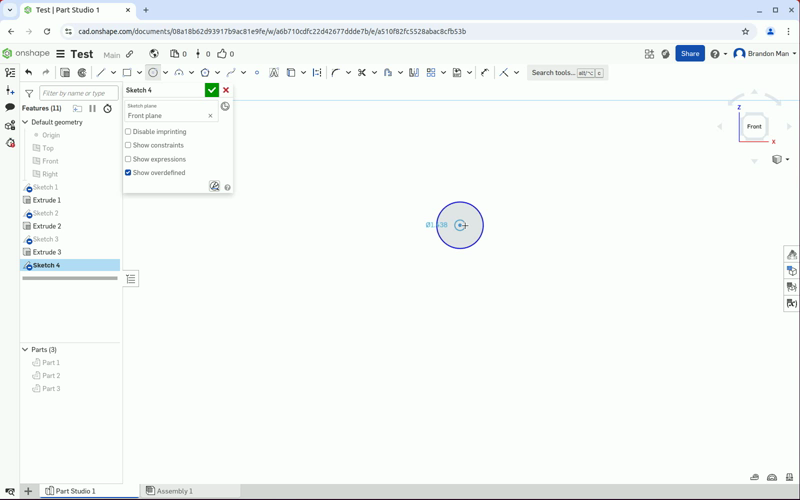
scroll(6)
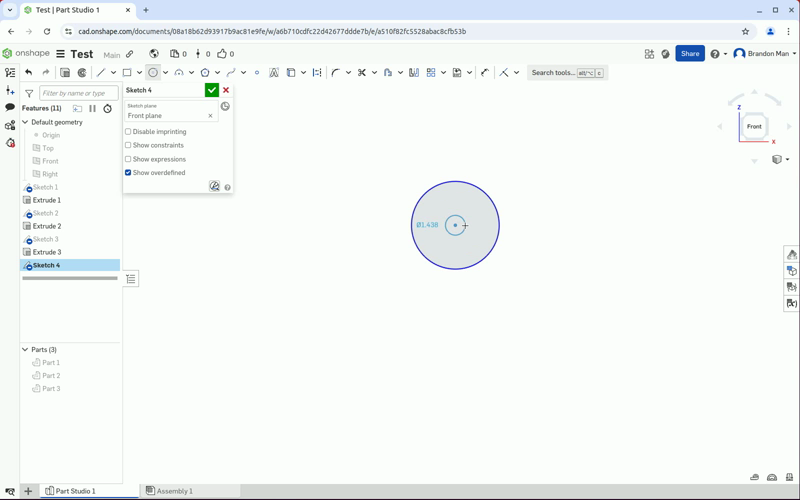
scroll(6)
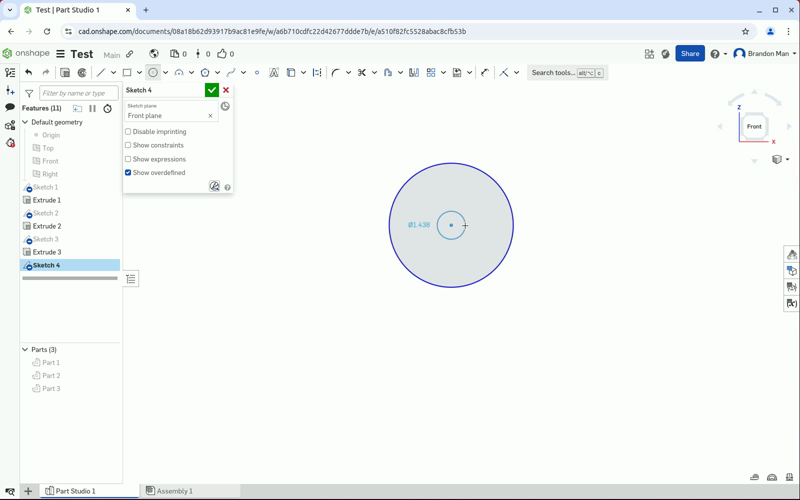
scroll(6)
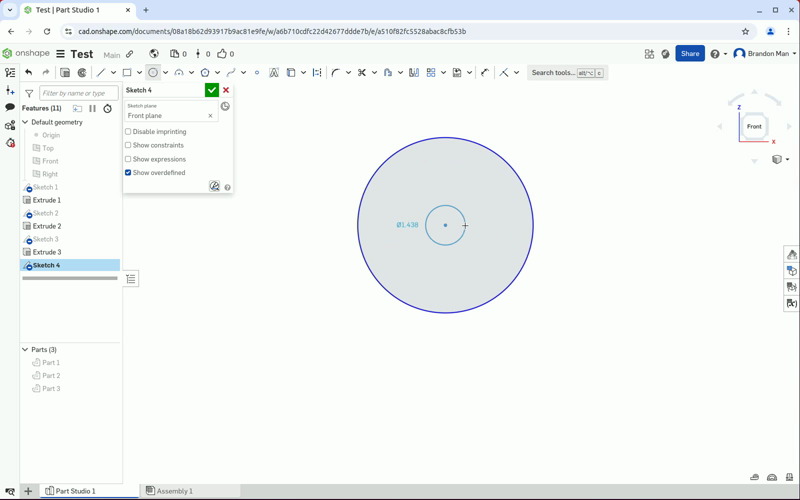
scroll(6)
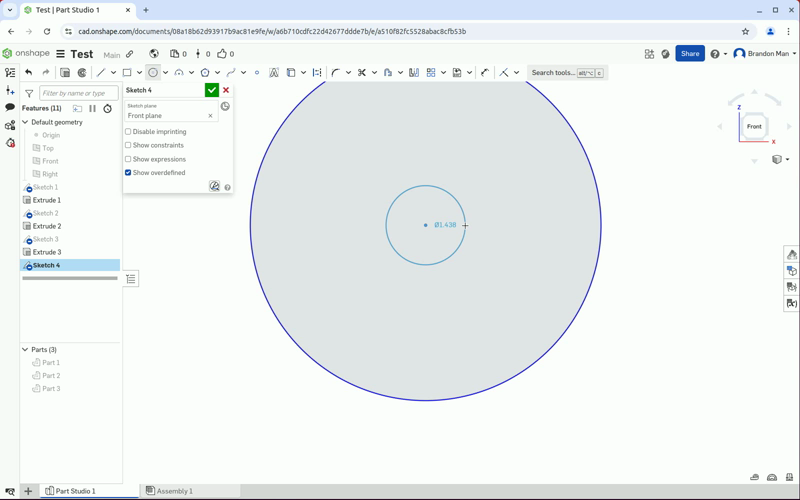
click(465, 225)
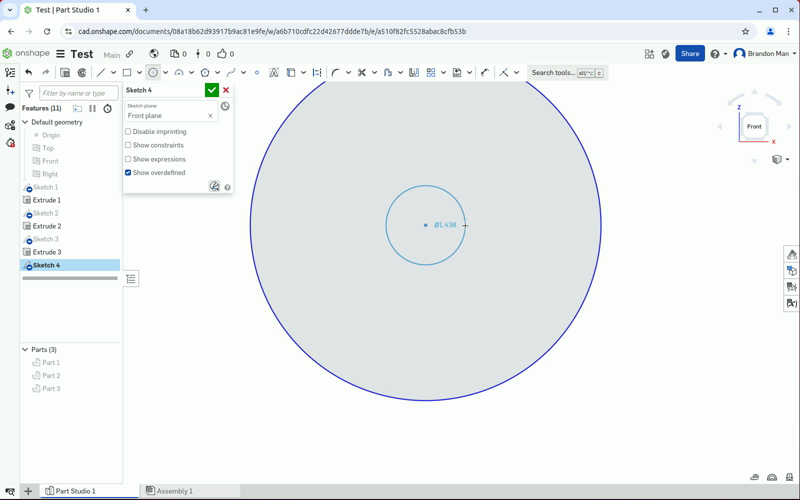
scroll(-6)
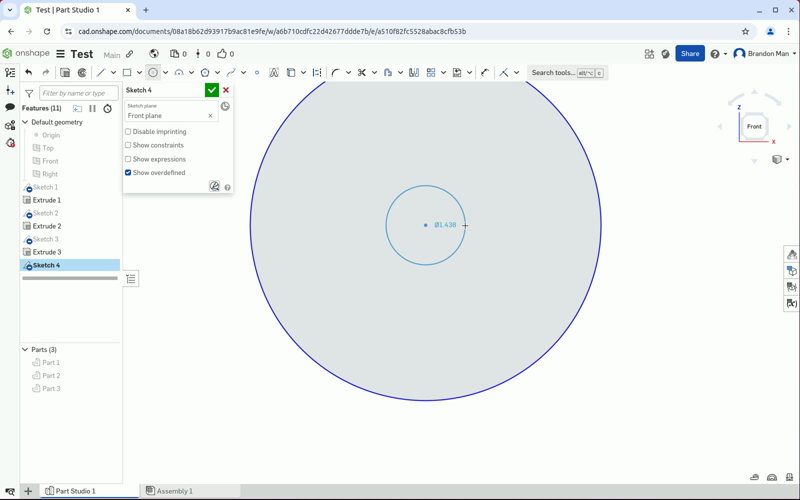
scroll(-6)
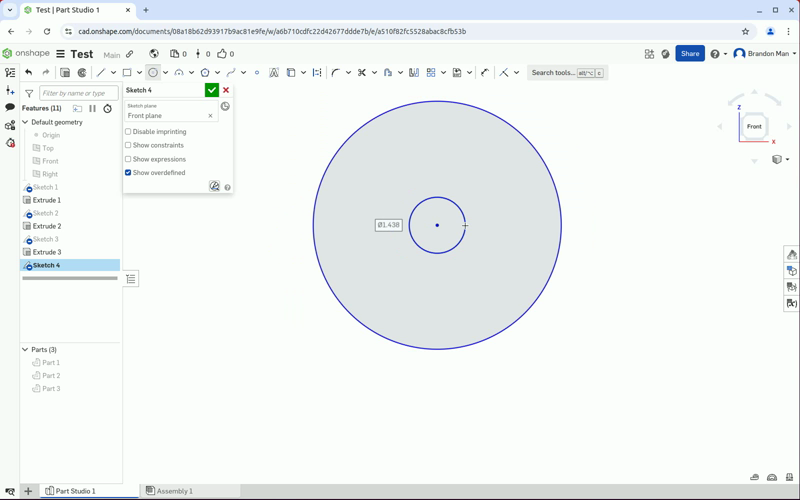
scroll(-6)
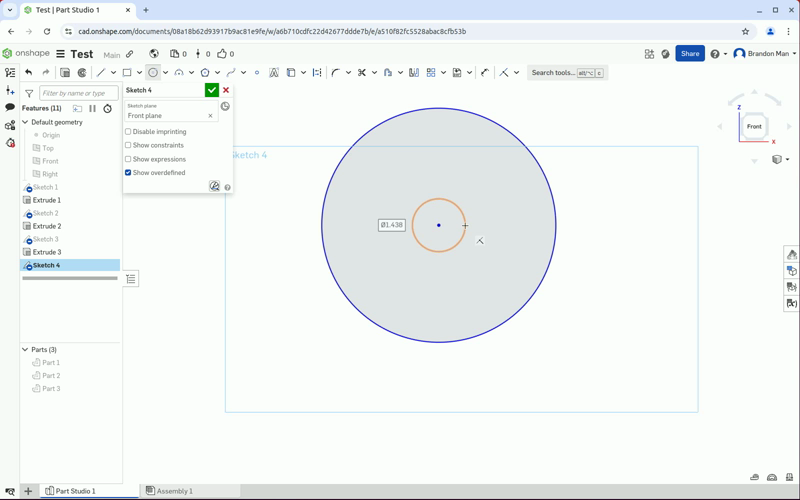
scroll(-6)
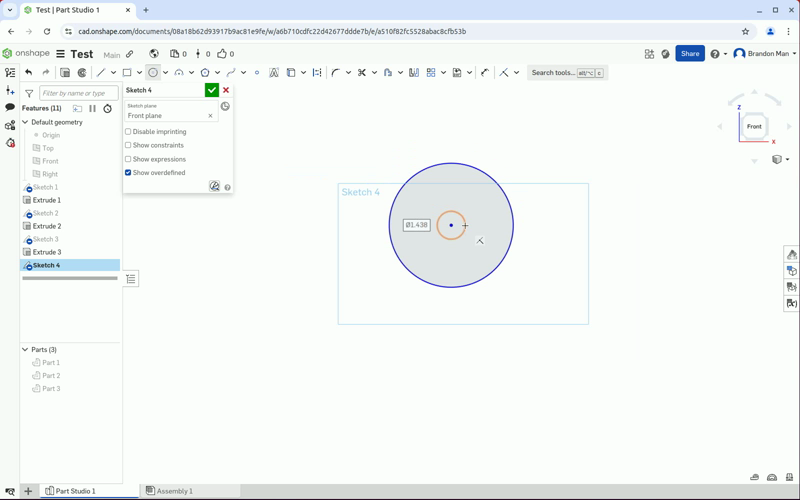
scroll(-6)
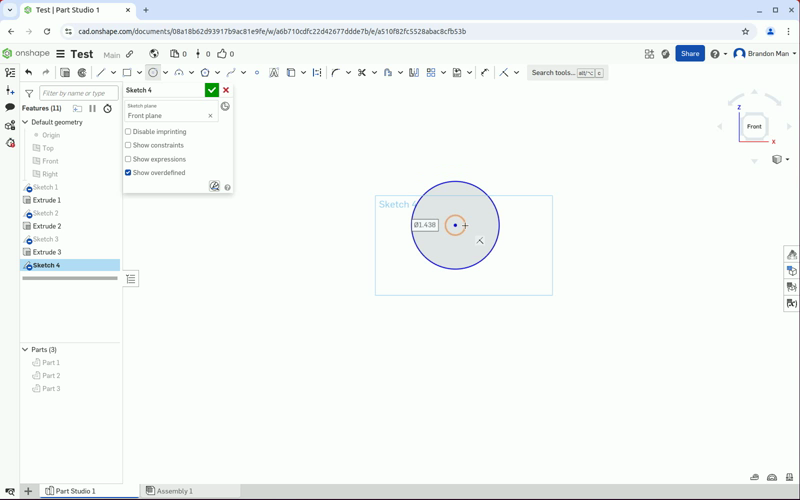
scroll(-6)
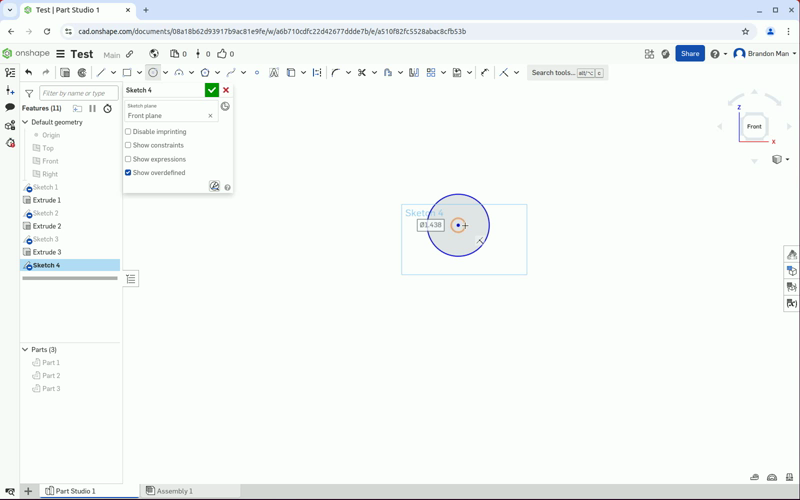
scroll(-6)
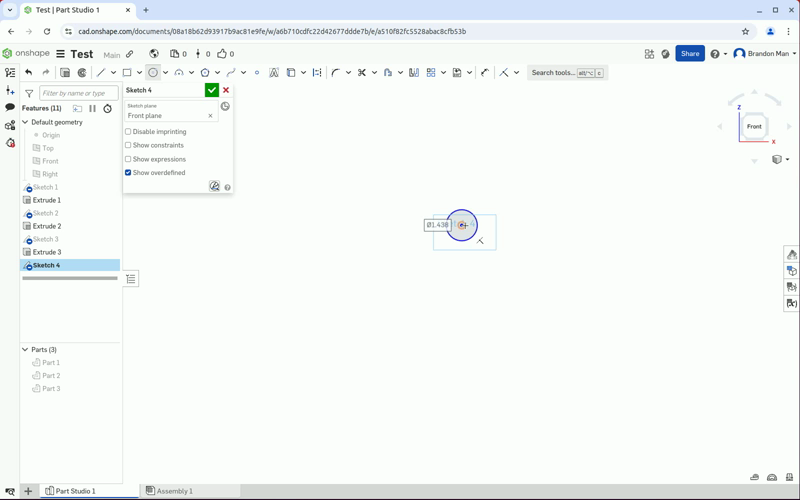
key(esc)
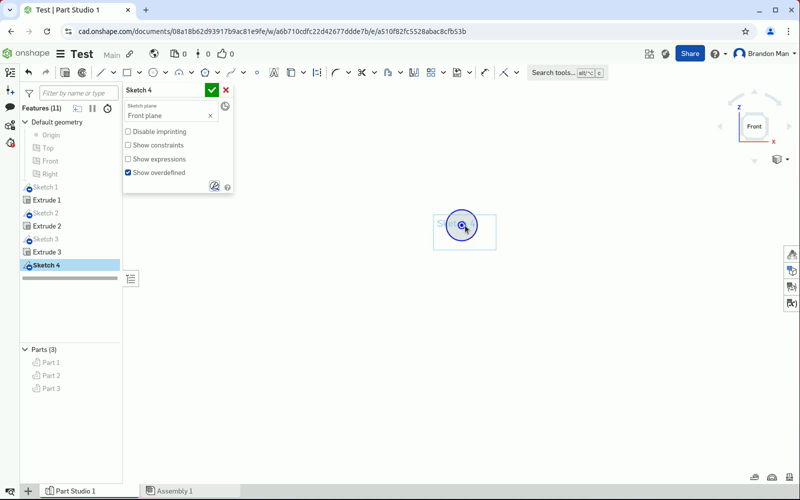
mouse_move(461, 221)
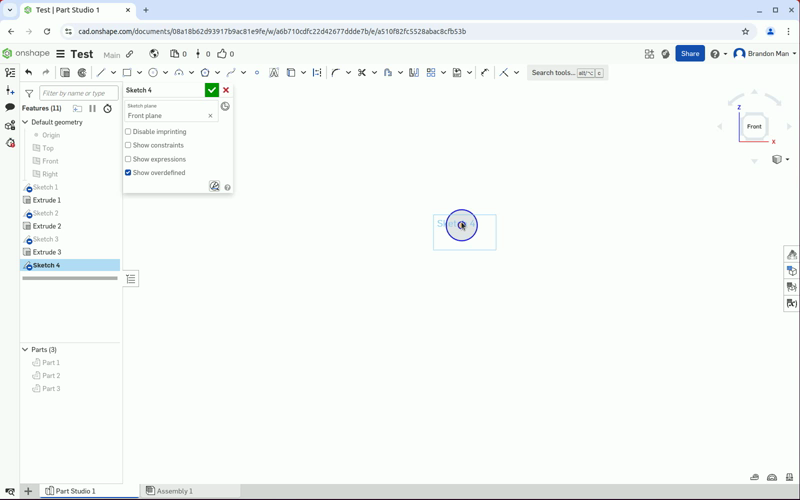
scroll(6)
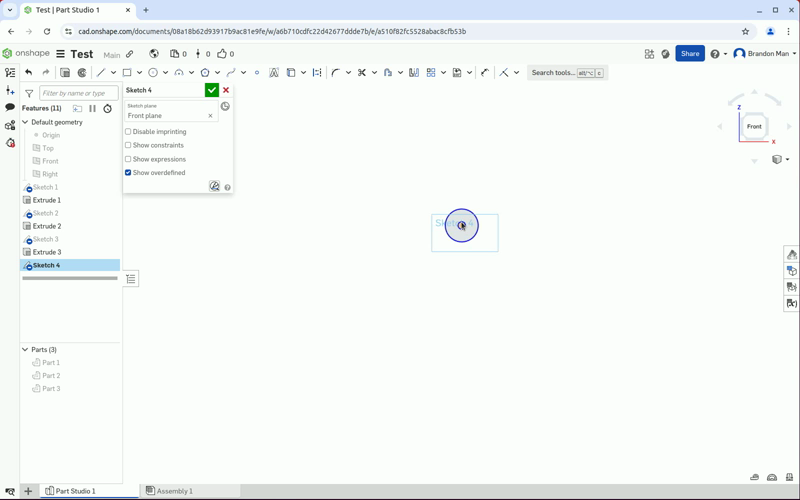
scroll(6)
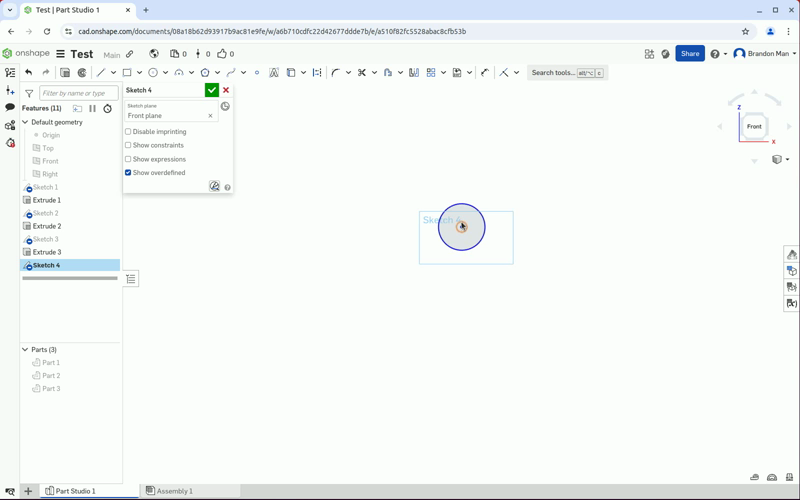
scroll(6)
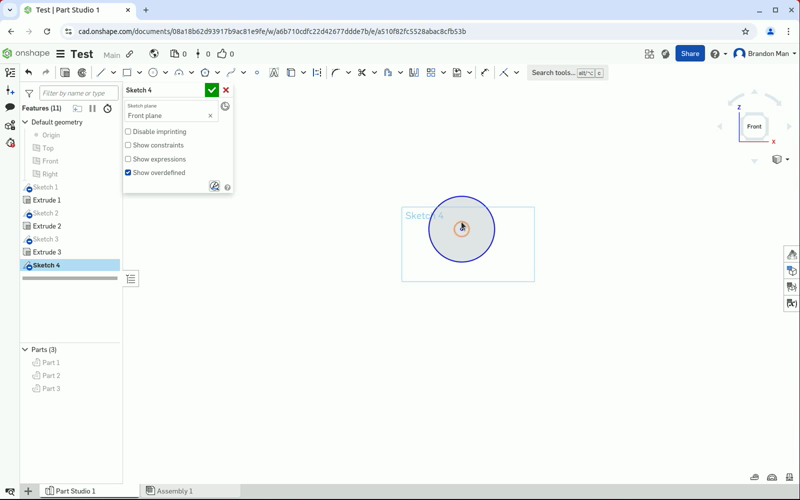
scroll(6)
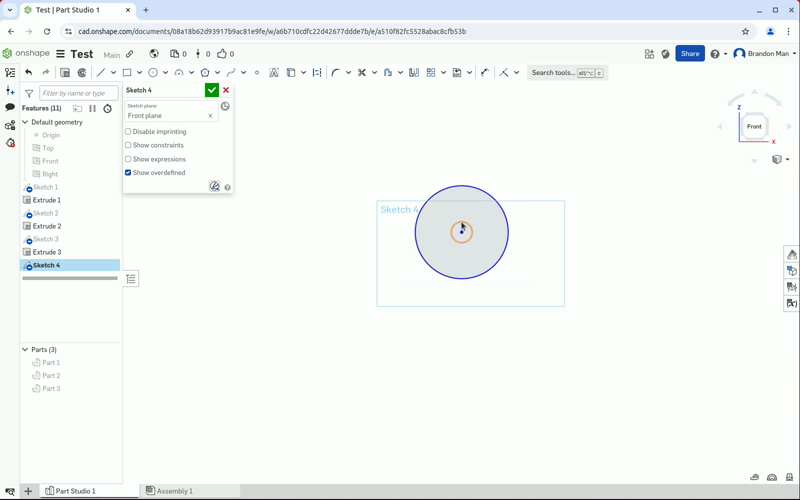
scroll(6)
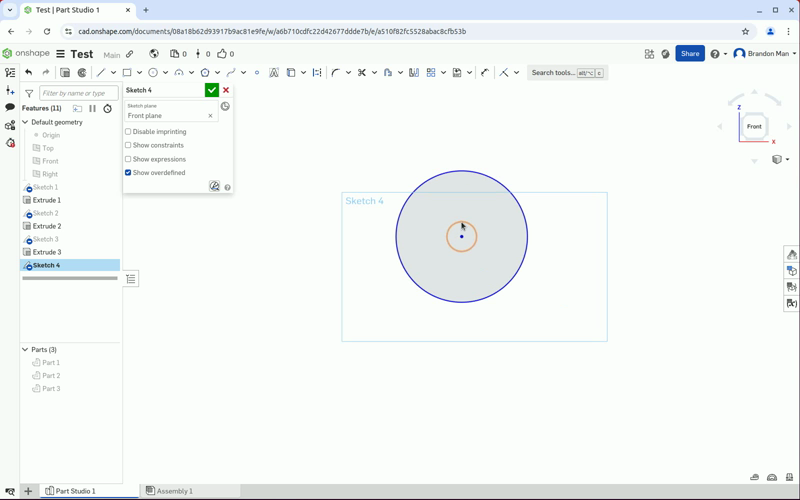
scroll(6)
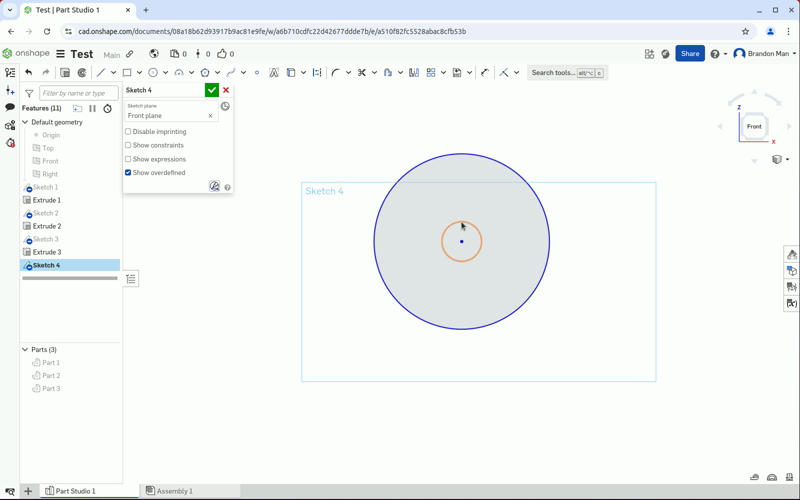
scroll(6)
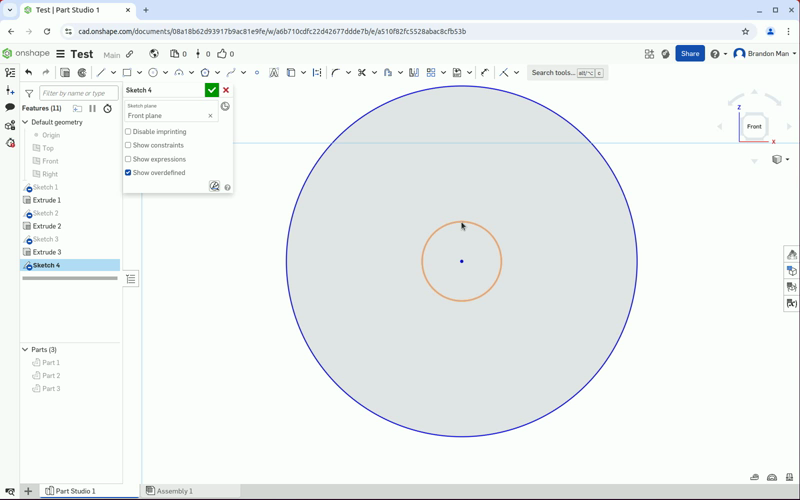
click(461, 221)
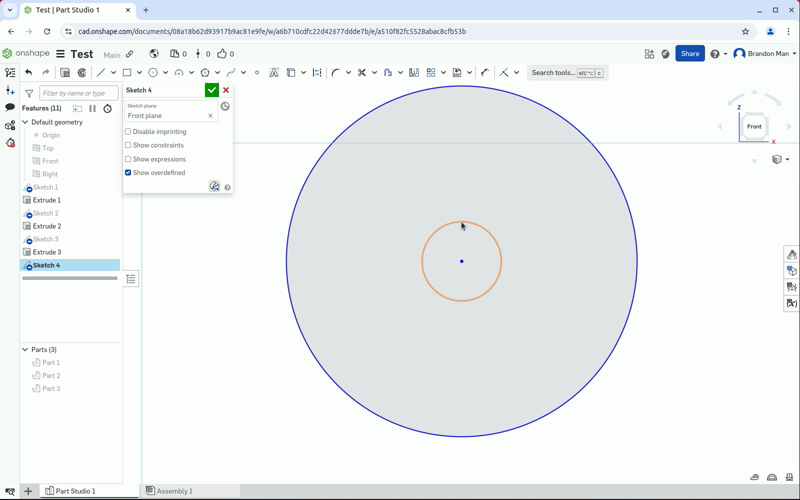
scroll(-6)
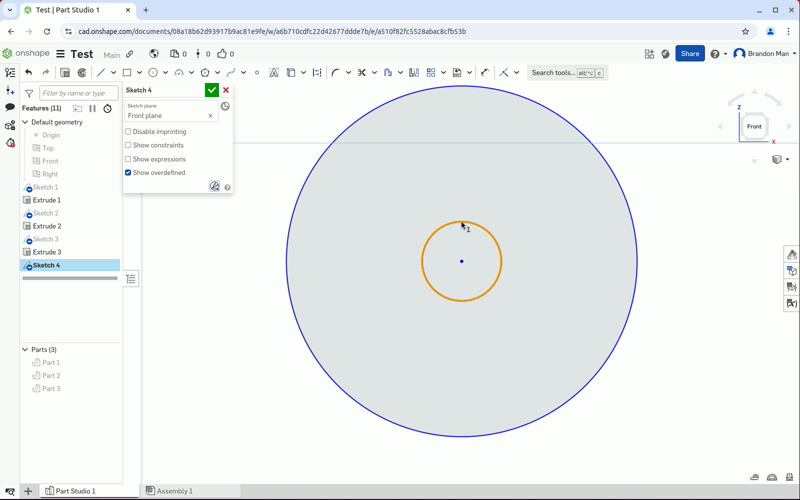
scroll(-6)
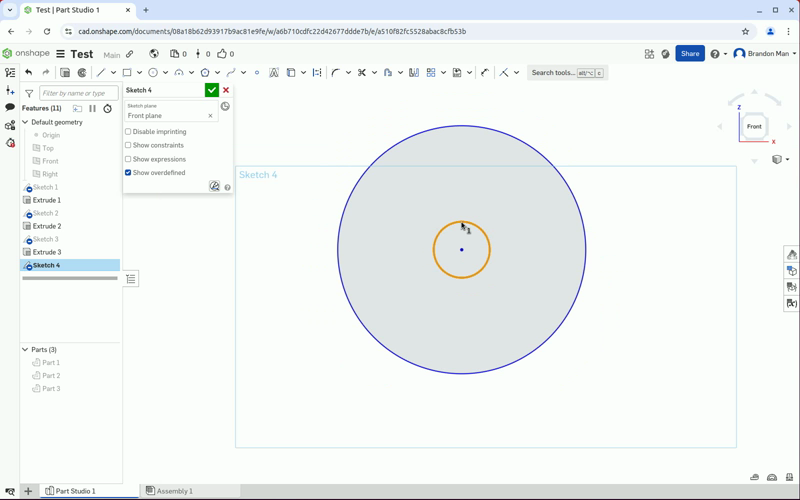
scroll(-6)
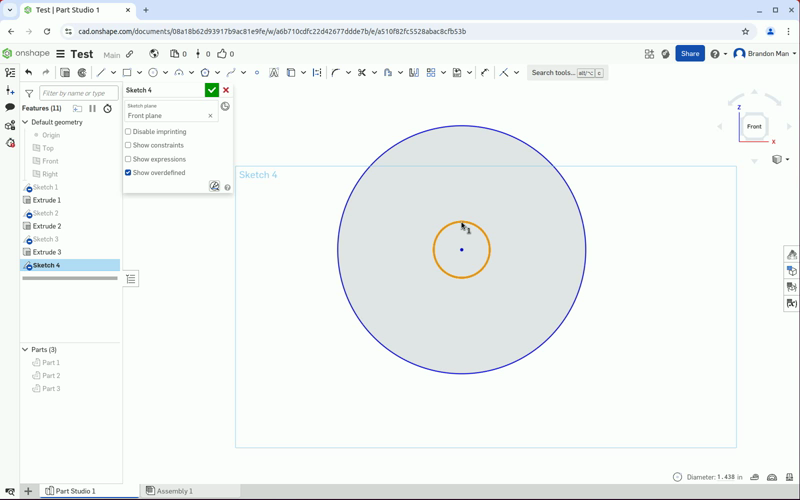
scroll(-6)
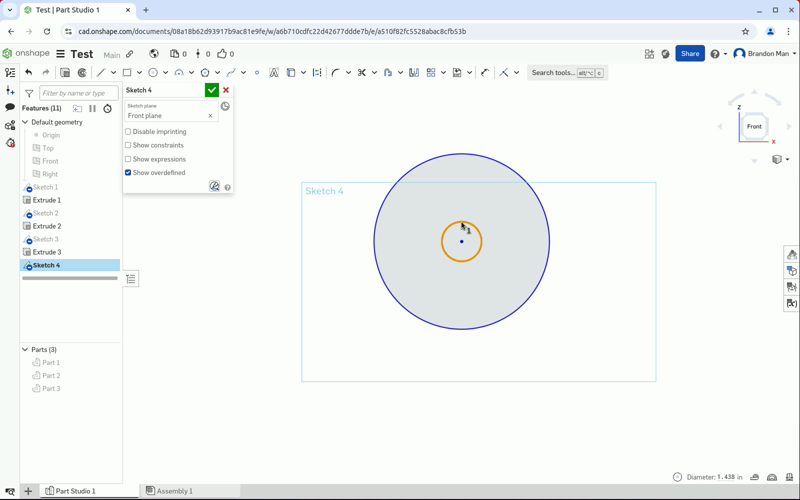
scroll(-6)
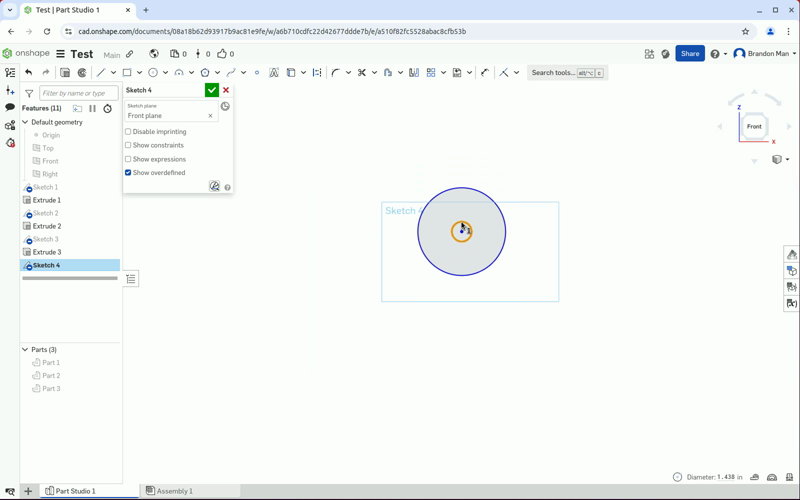
scroll(-6)
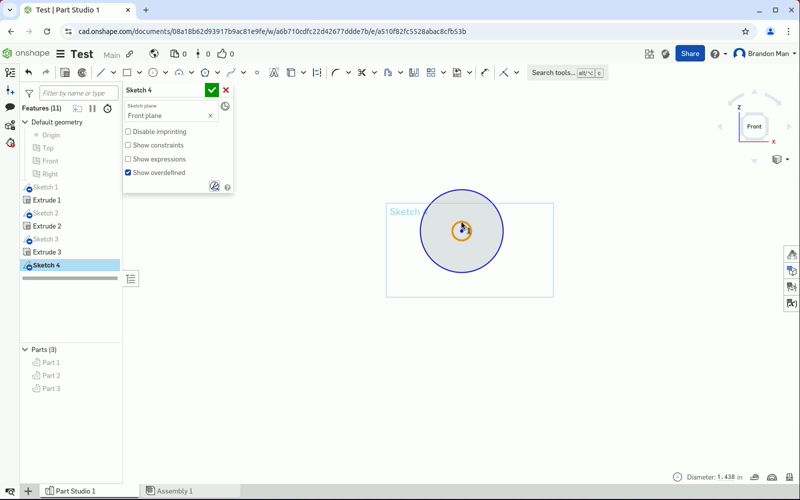
scroll(-6)
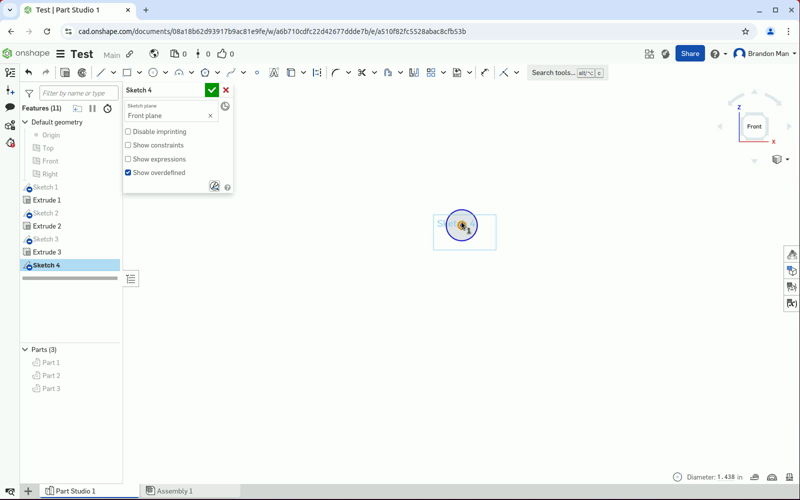
mouse_move(73, 352)
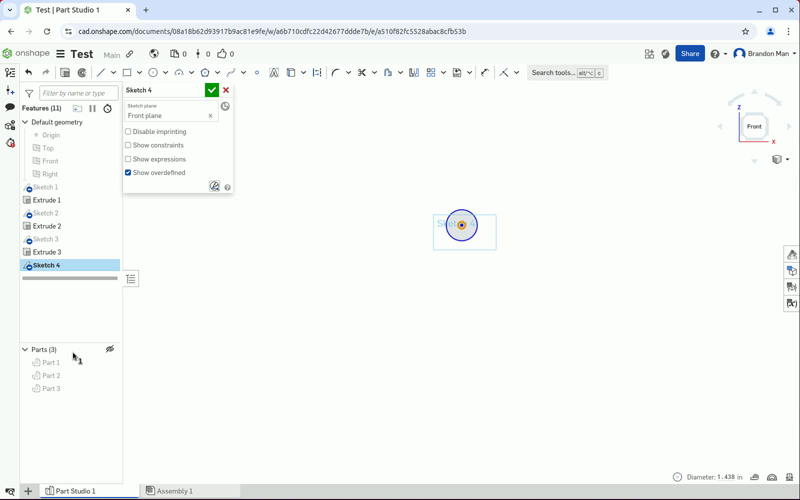
key(shift+y)
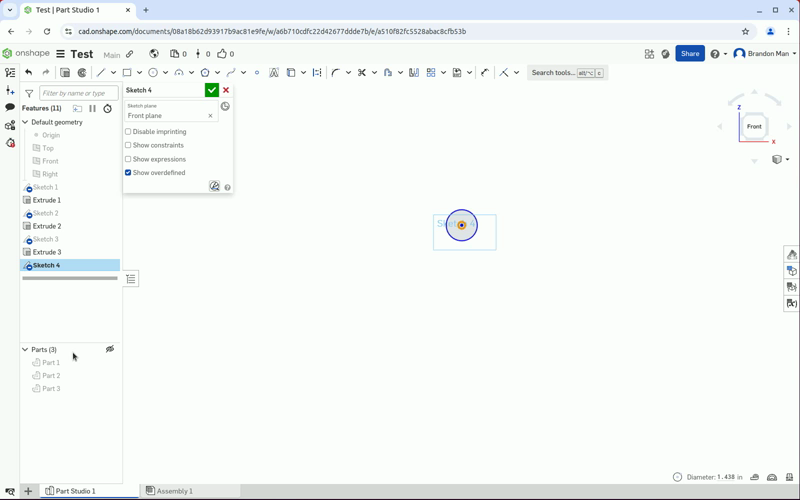
key(shift+e)
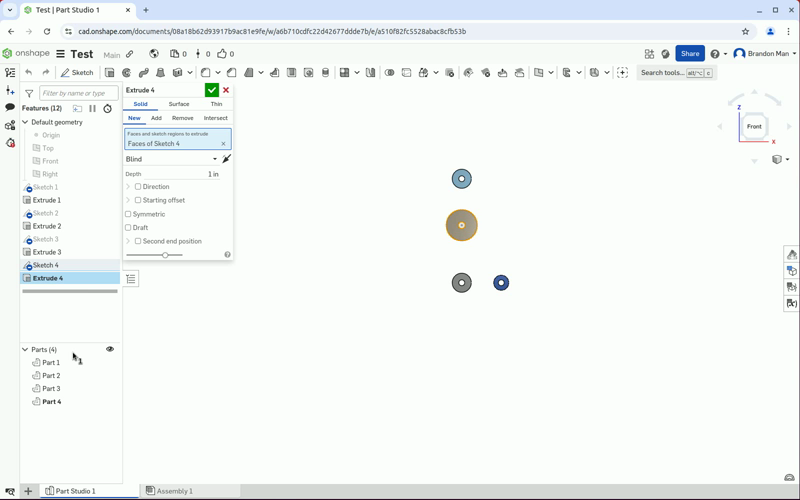
mouse_move(143, 106)
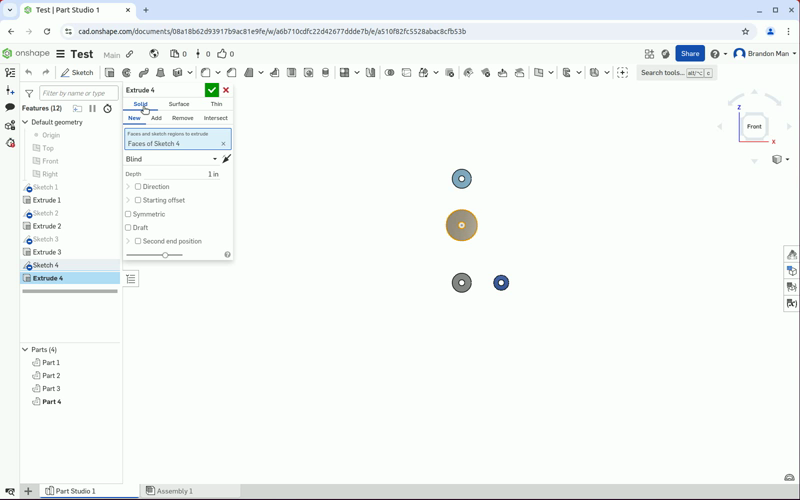
click(143, 106)
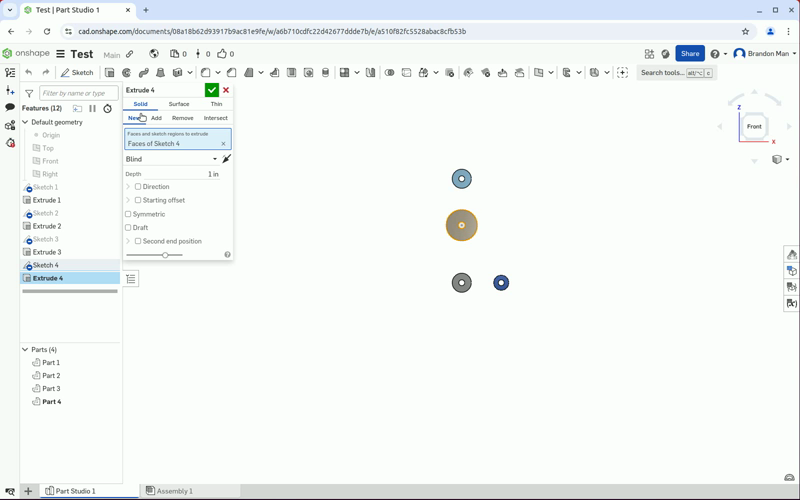
mouse_move(137, 120)
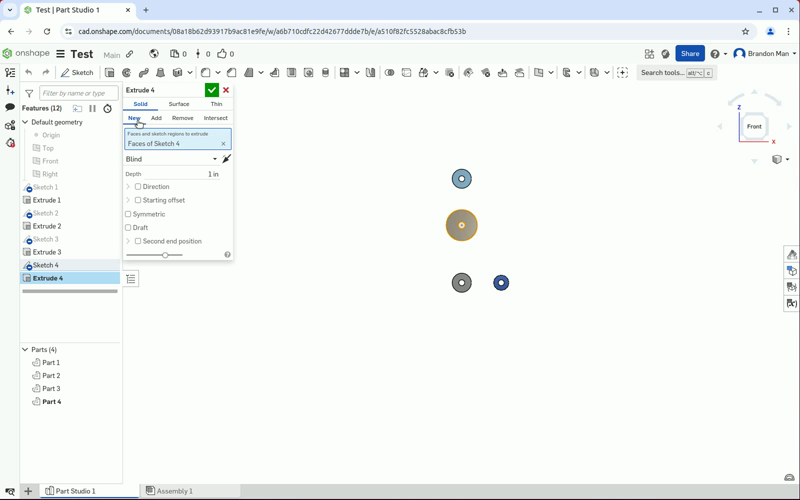
click(137, 120)
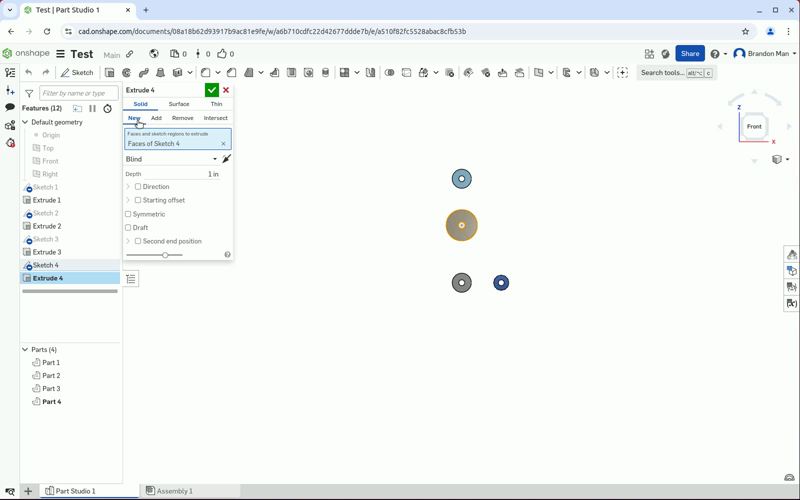
key(tab, 4)
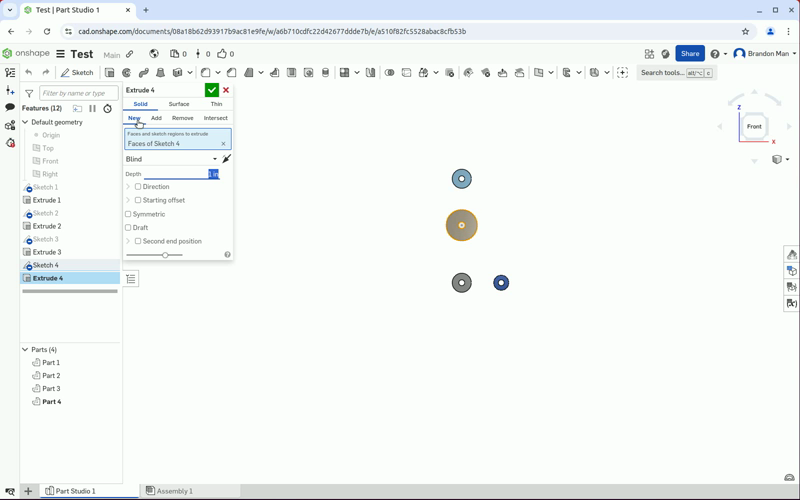
text(0.481)
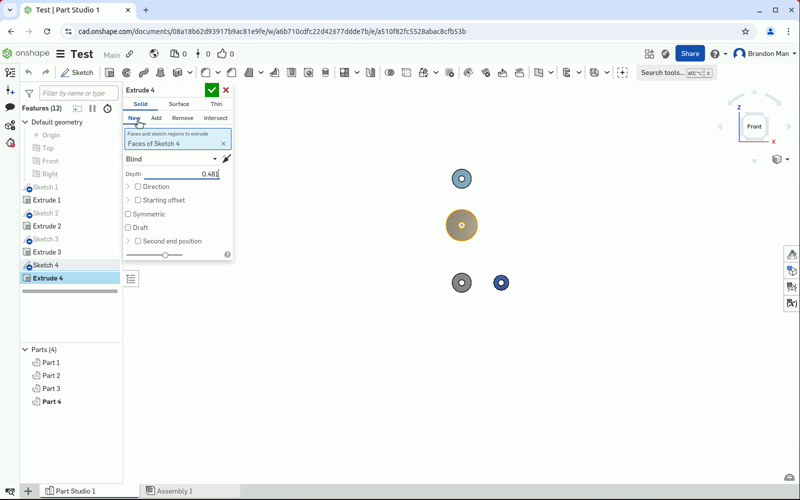
key(enter)
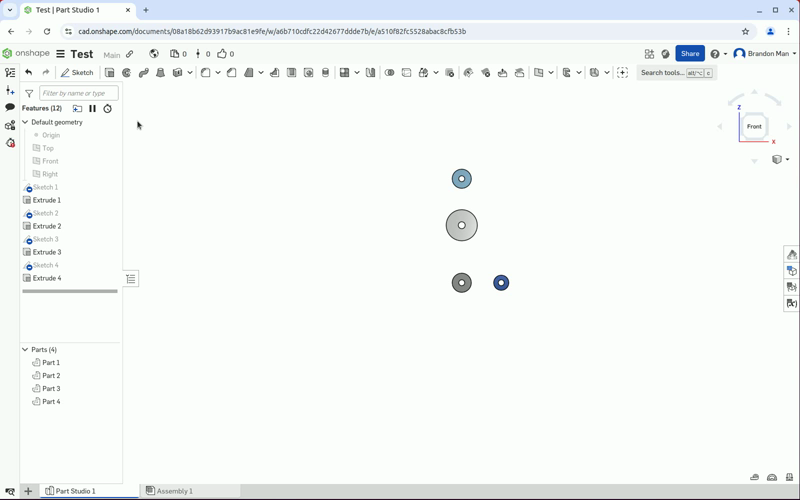
key(shift+h)
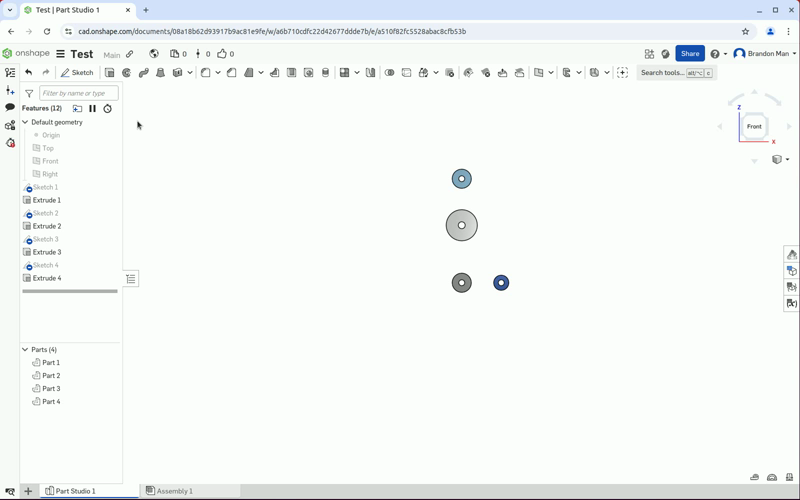
key(shift+h)
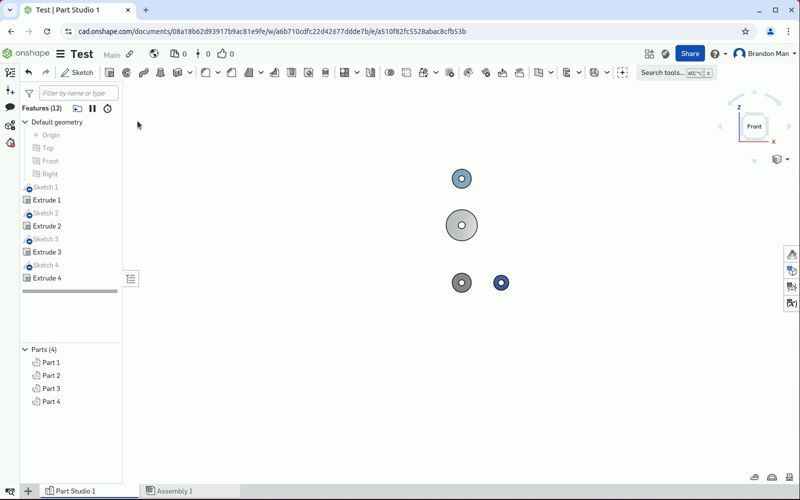
mouse_move(73, 189)
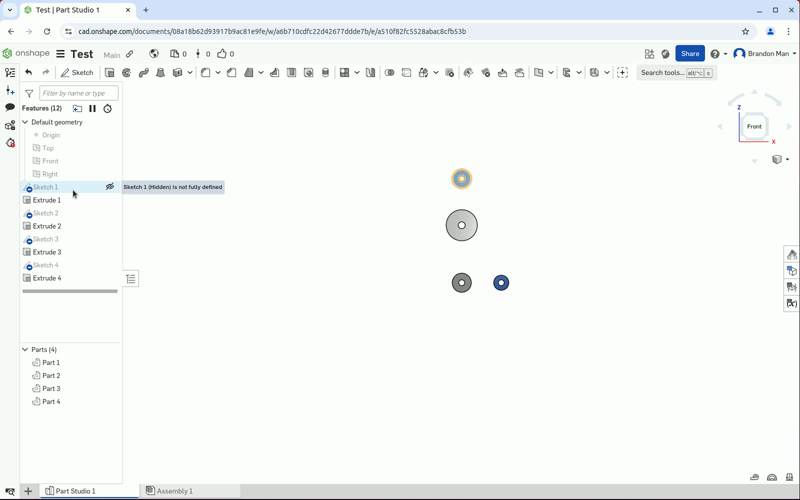
click(73, 189)
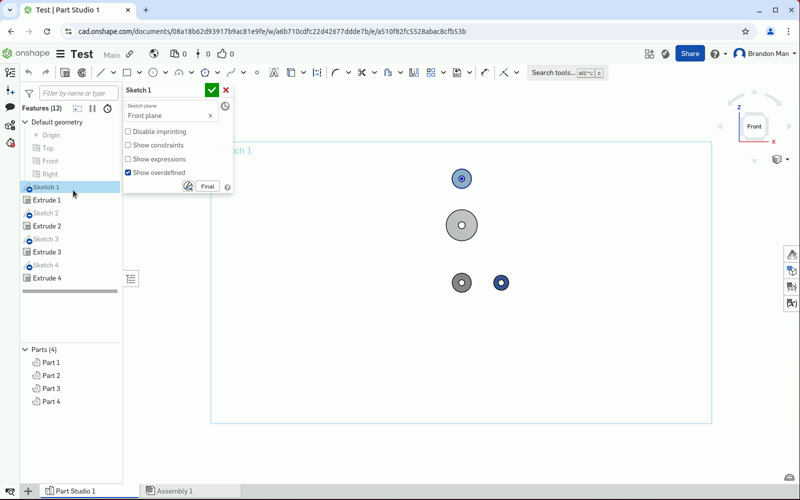
mouse_move(229, 92)
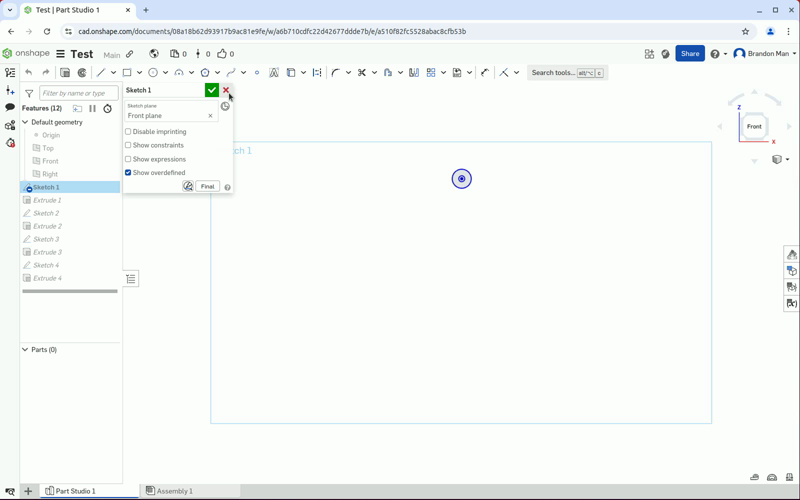
click(229, 92)
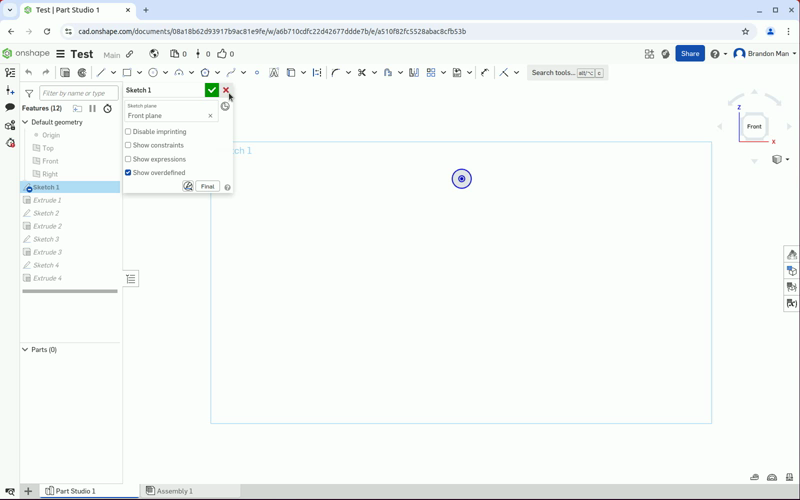
key(shift+s)
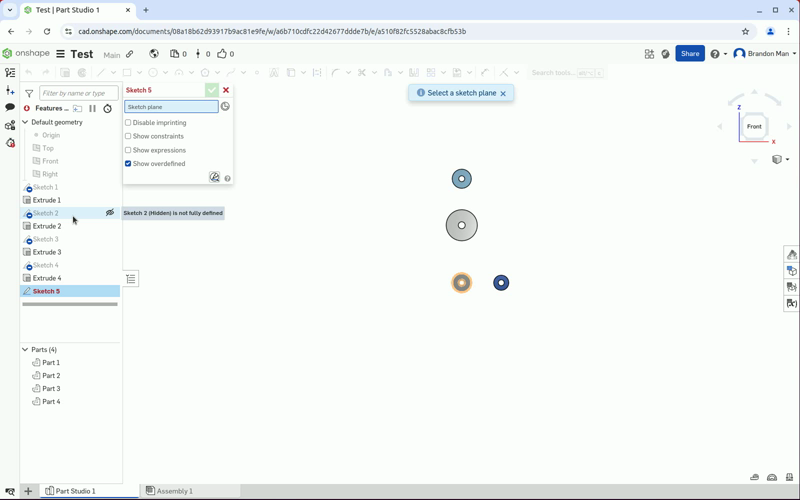
scroll(3)
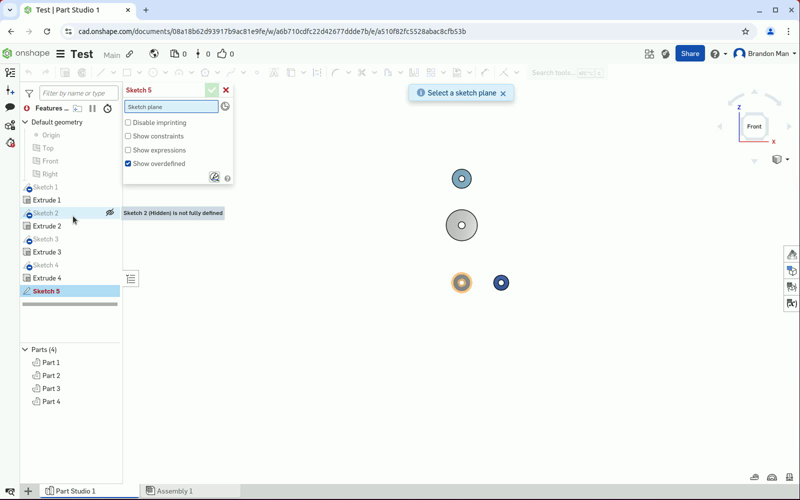
mouse_move(73, 163)
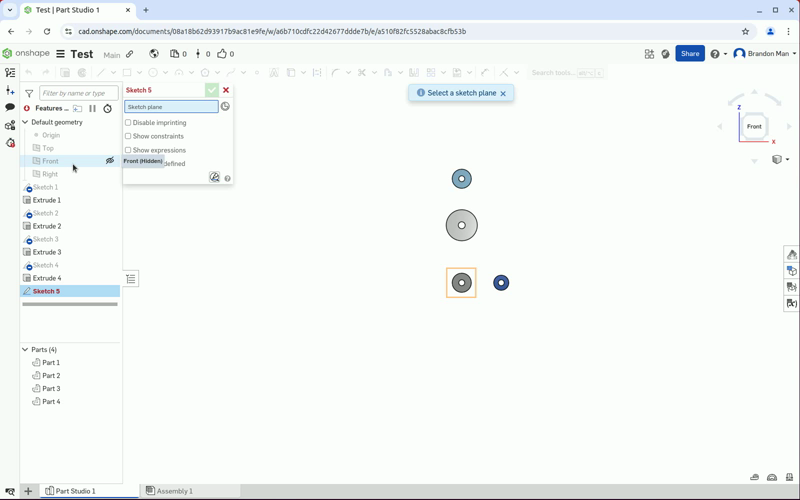
click(73, 163)
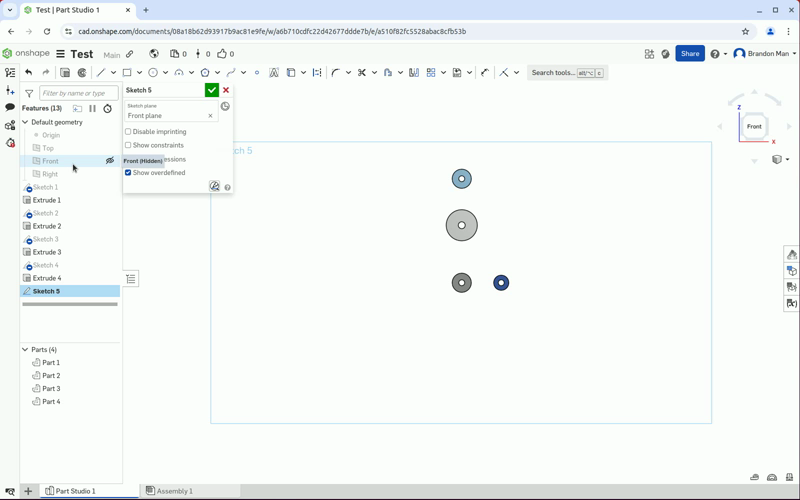
mouse_move(73, 352)
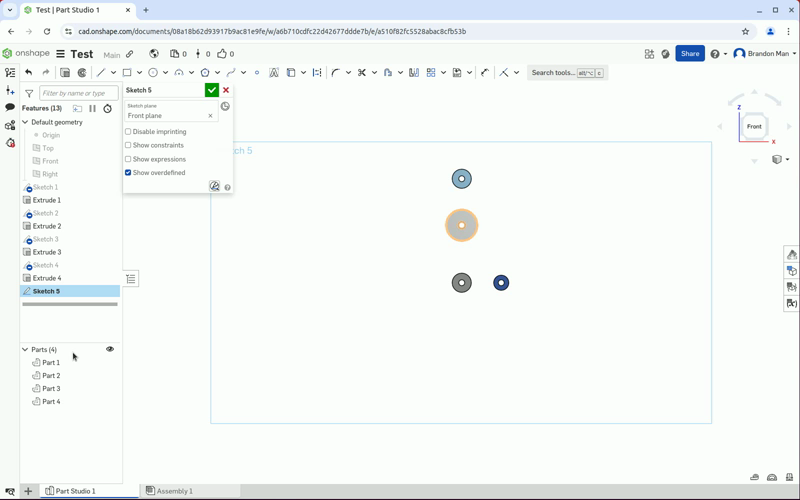
key(y)
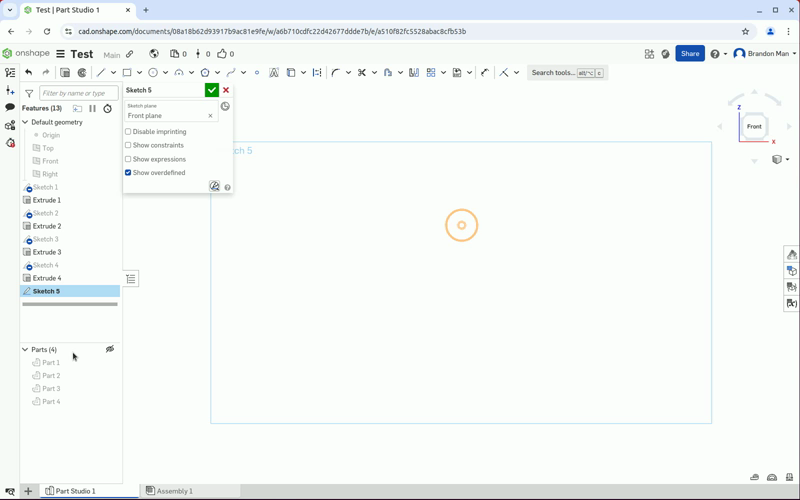
key(a)
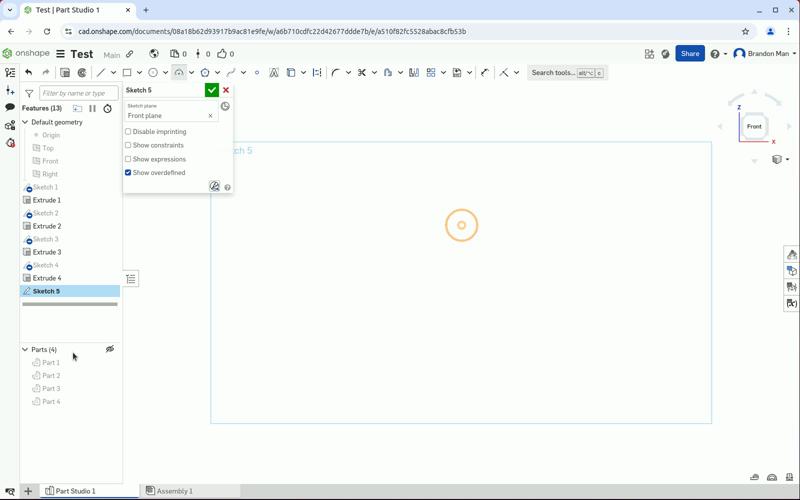
key_down(shift)
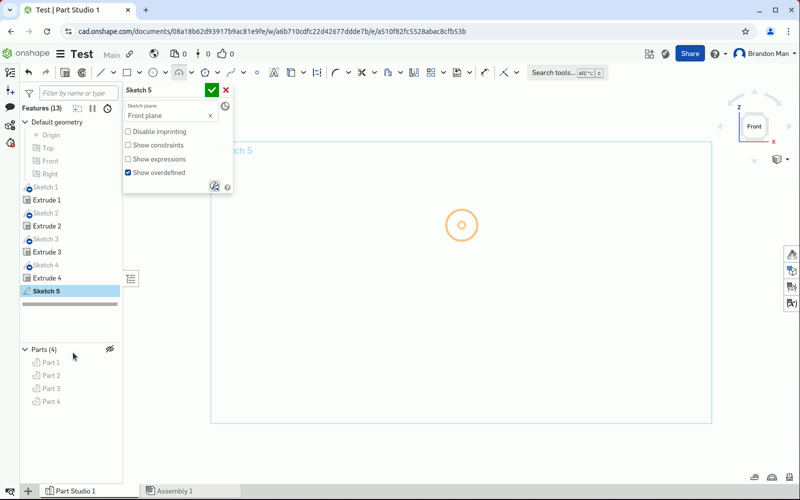
mouse_move(446, 223)
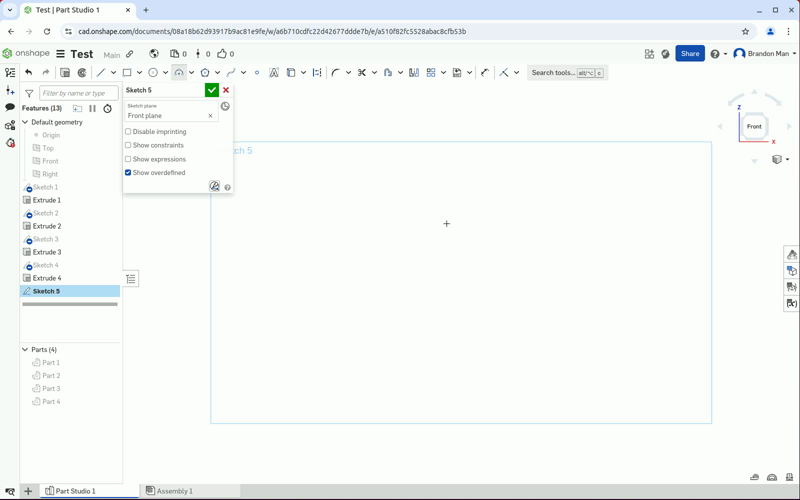
click(446, 223)
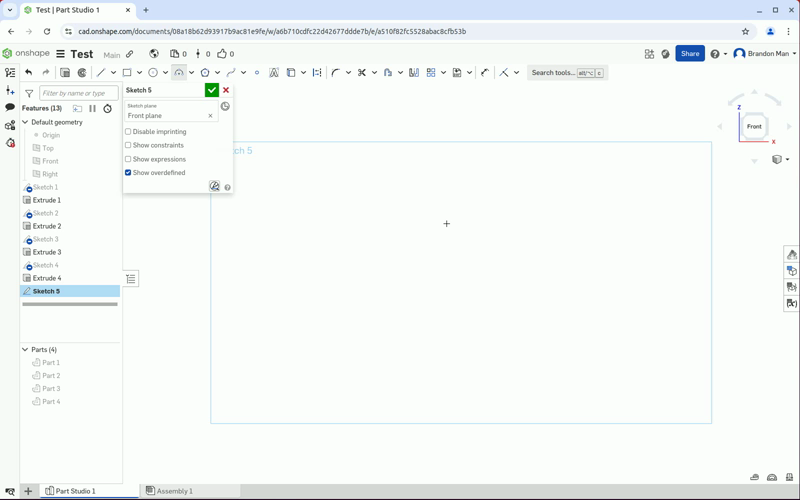
key_up(shift)
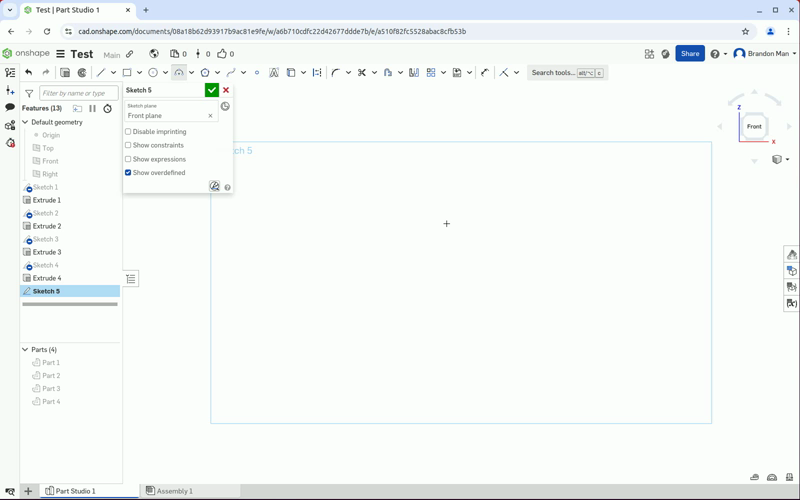
key_down(shift)
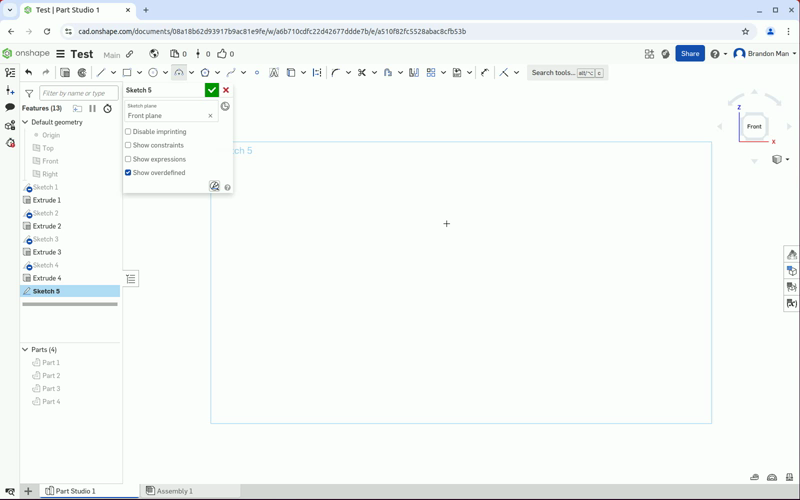
mouse_move(476, 223)
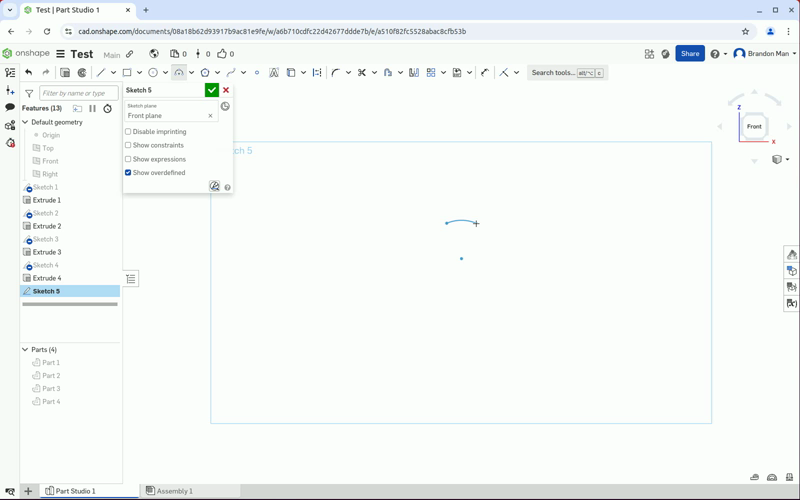
click(476, 223)
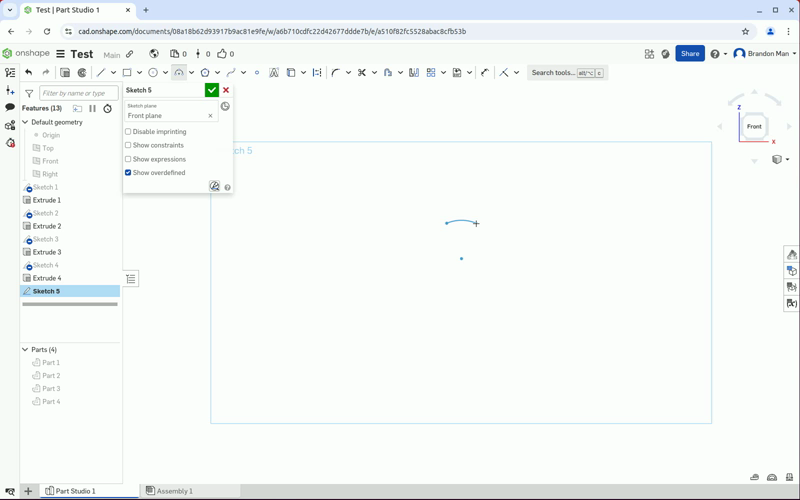
mouse_move(461, 210)
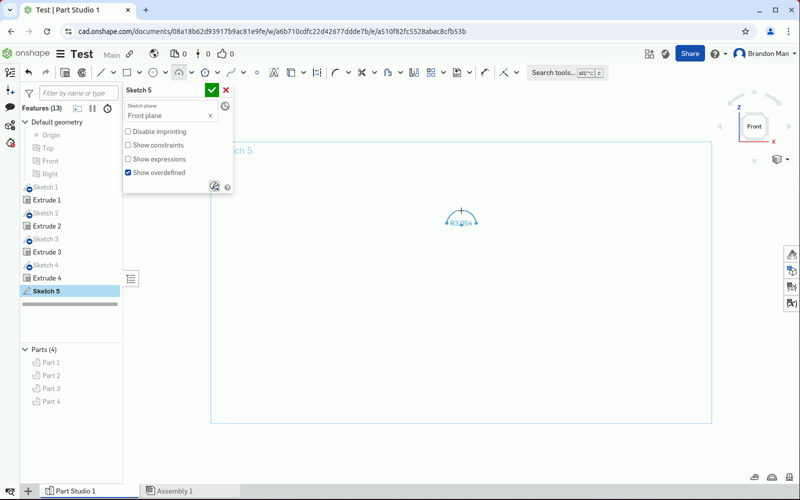
click(461, 210)
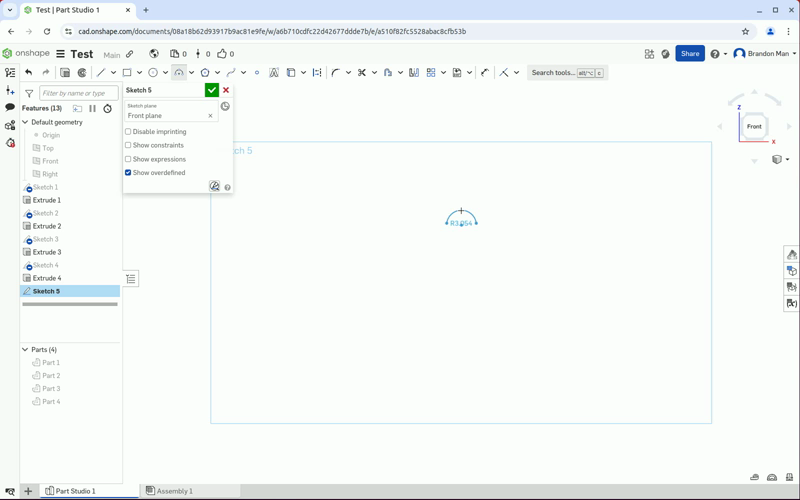
key_up(shift)
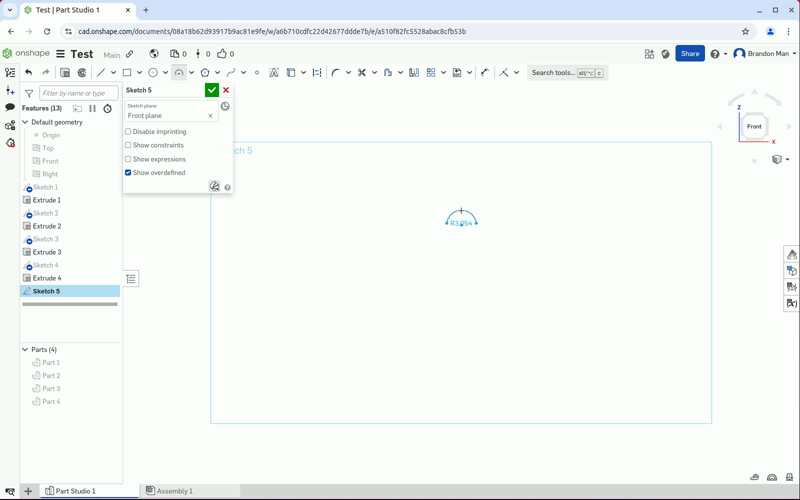
key(esc)
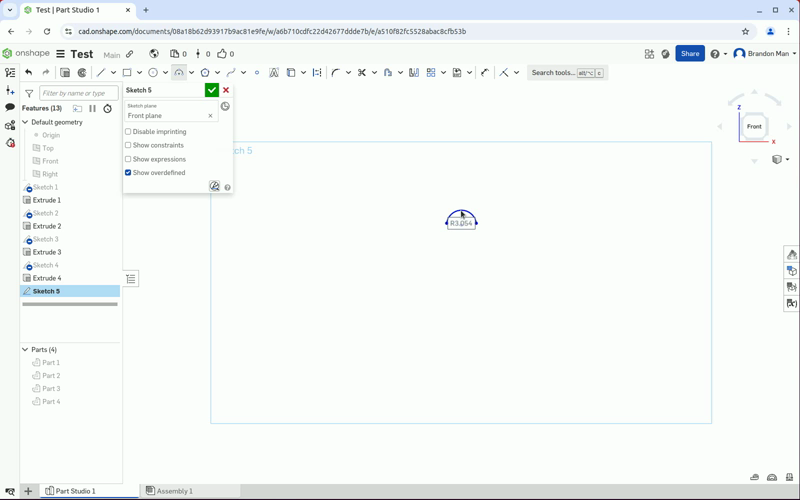
key(l)
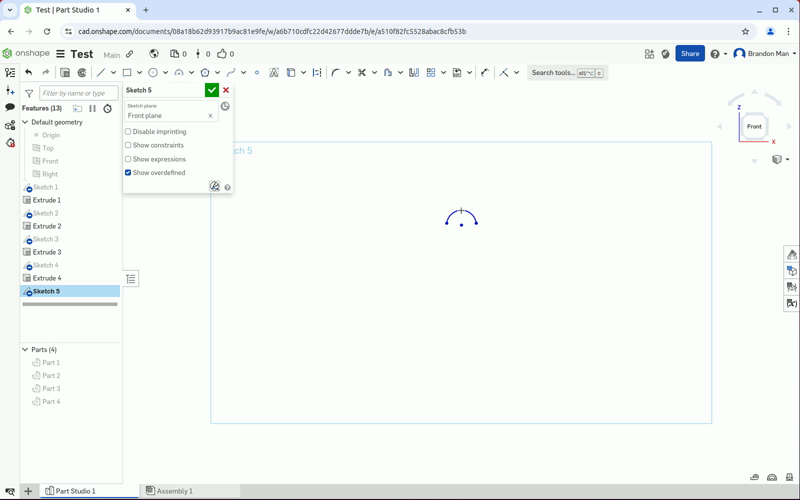
mouse_move(476, 223)
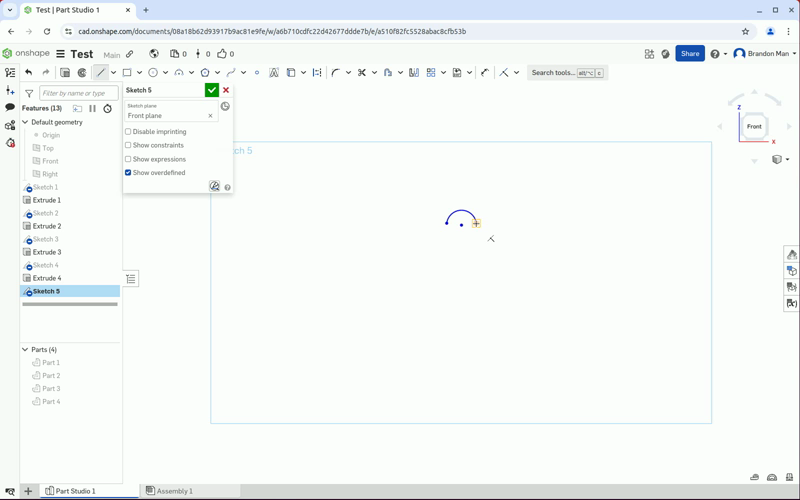
click(476, 223)
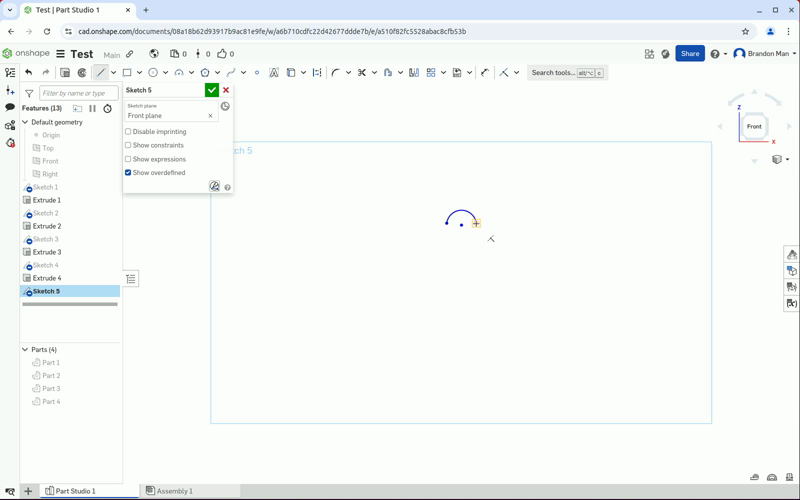
key_down(shift)
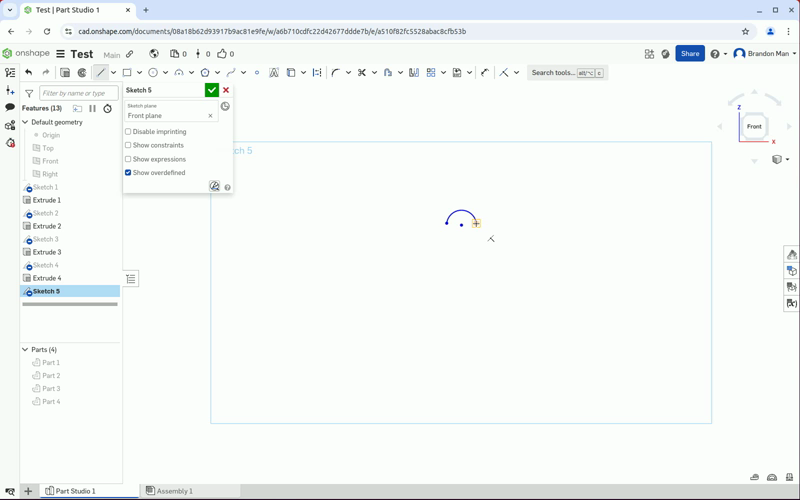
mouse_move(506, 223)
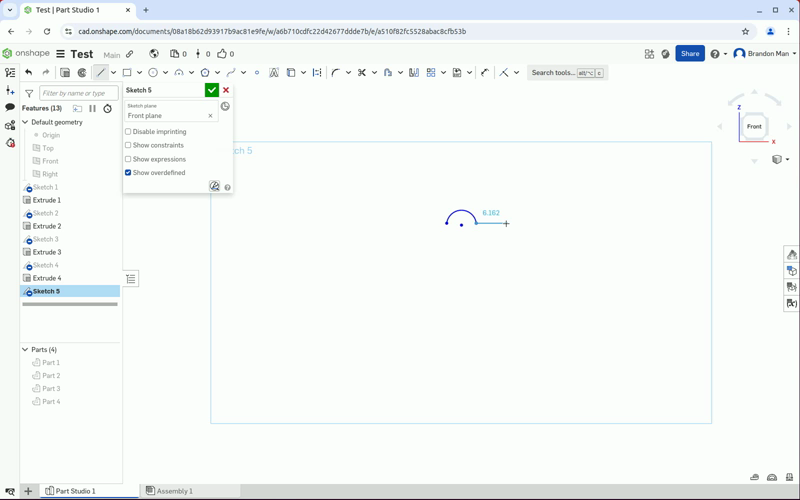
mouse_move(470, 176)
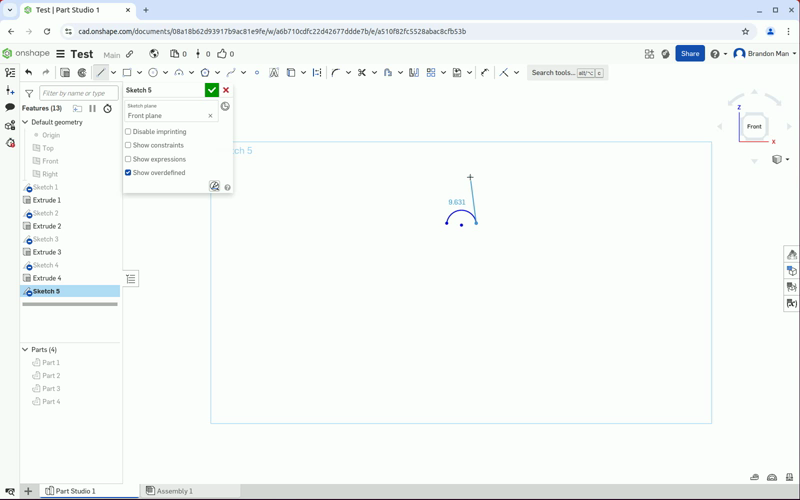
click(470, 176)
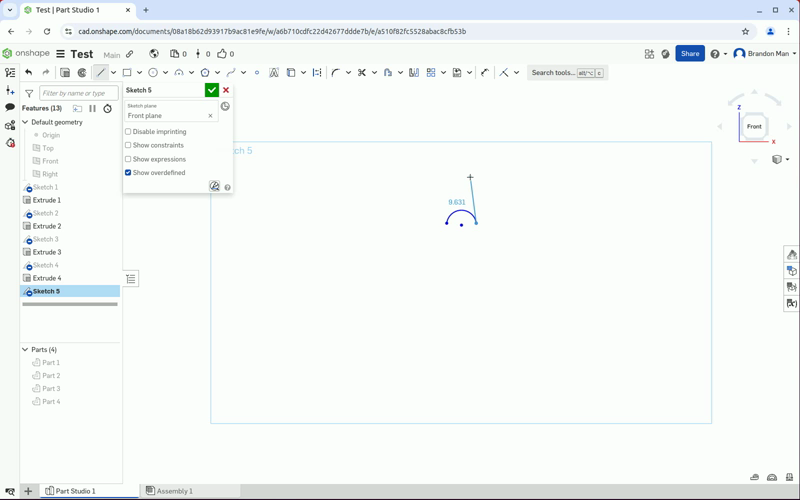
key_up(shift)
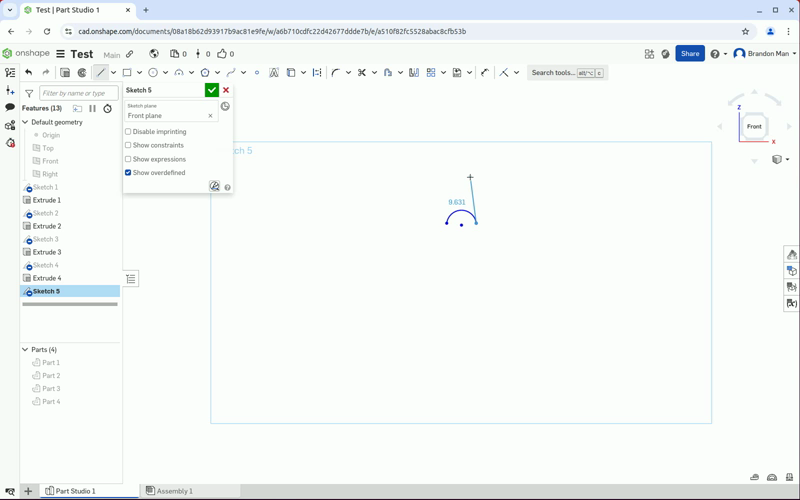
key(esc)
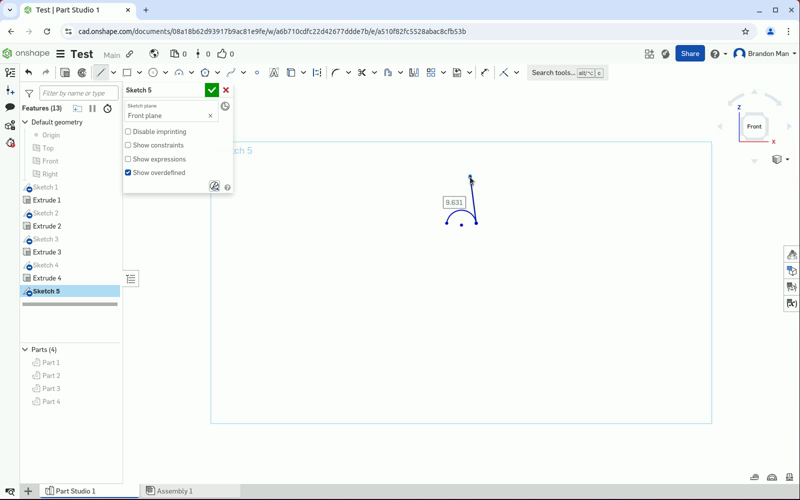
key(a)
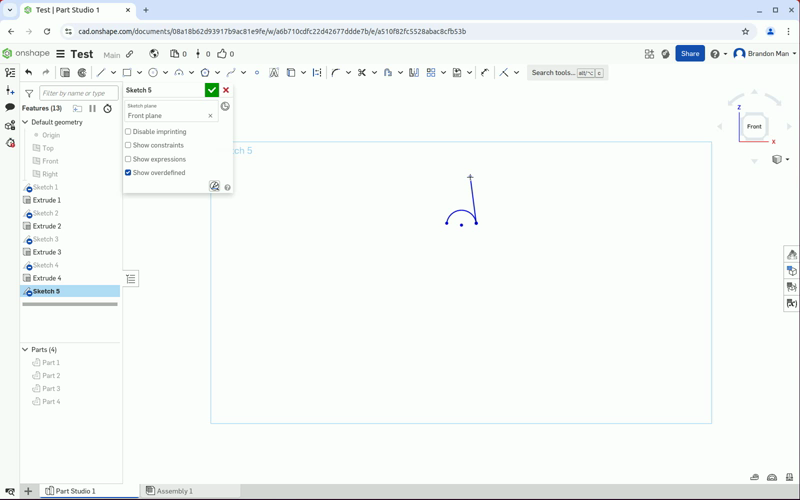
mouse_move(470, 176)
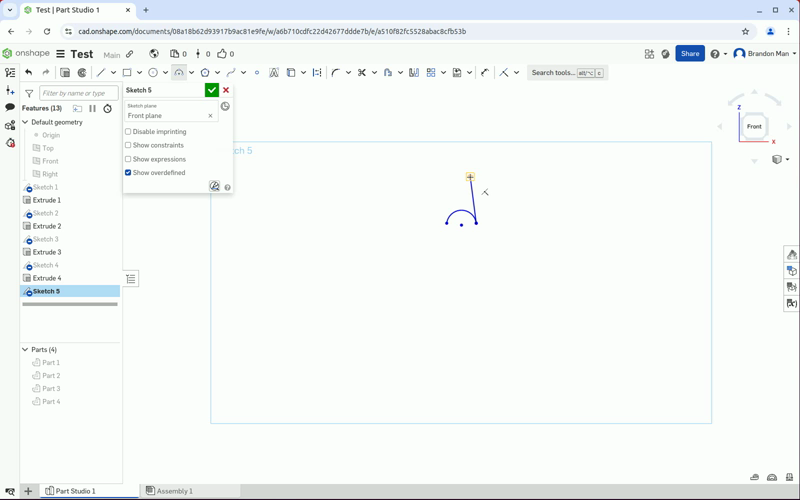
click(470, 176)
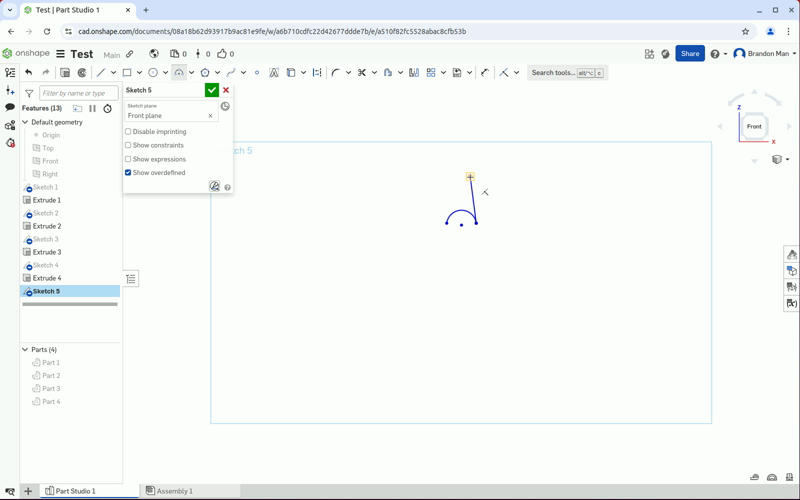
key_down(shift)
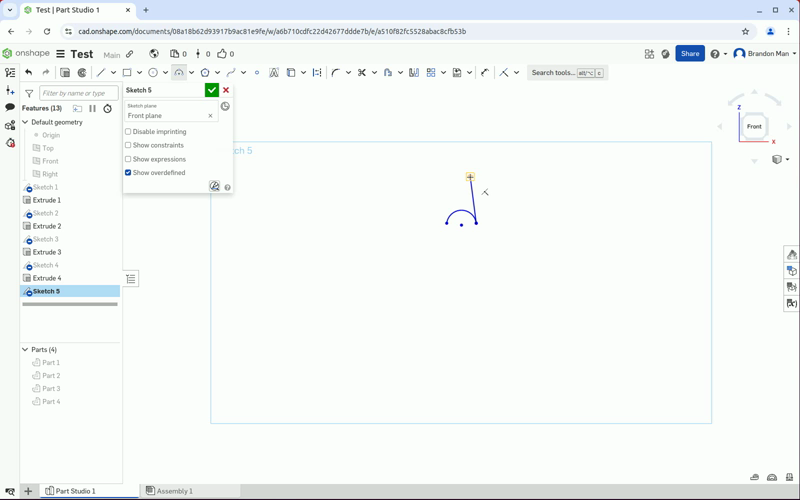
mouse_move(452, 176)
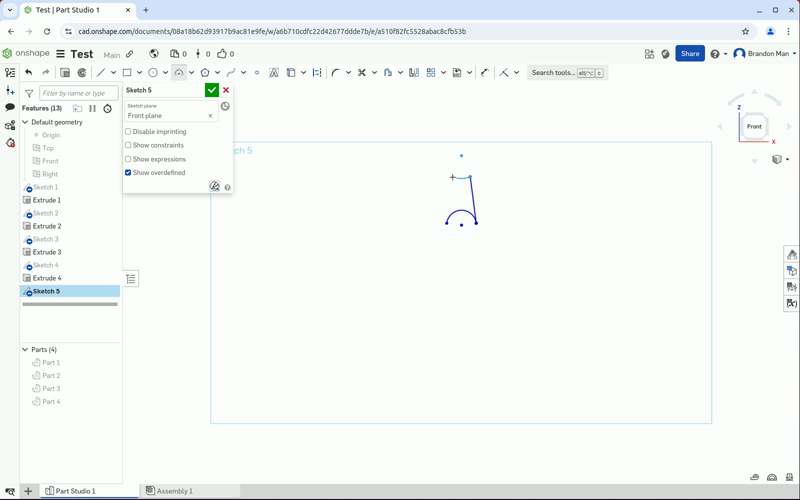
click(452, 176)
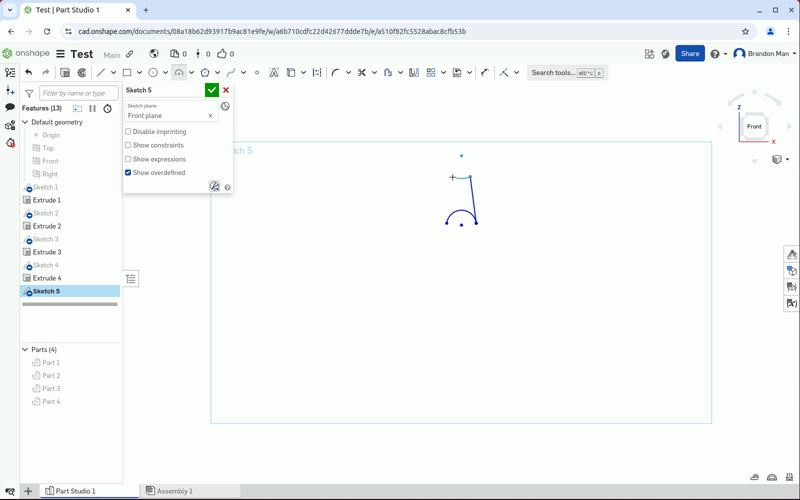
mouse_move(461, 186)
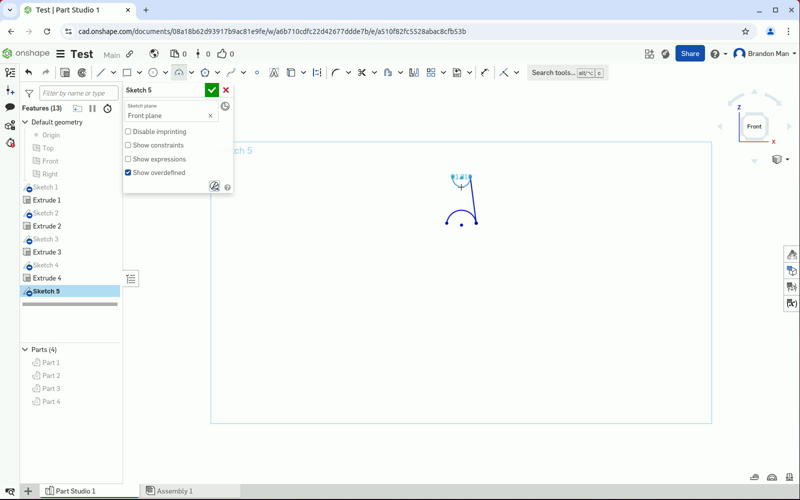
click(461, 186)
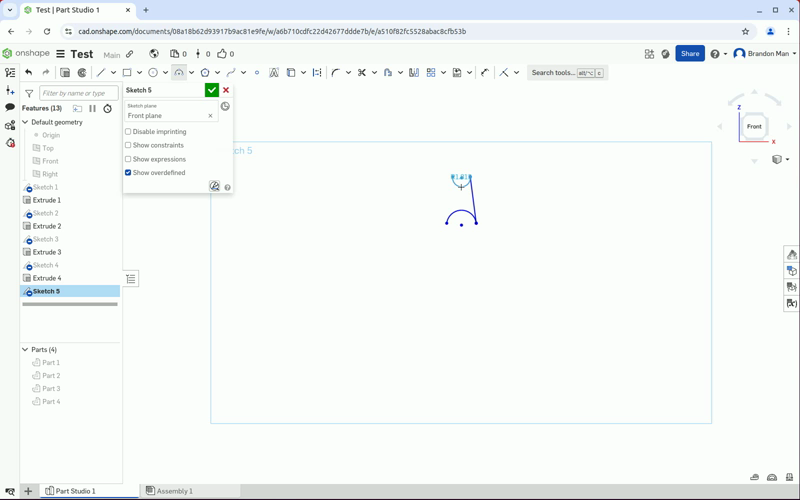
key_up(shift)
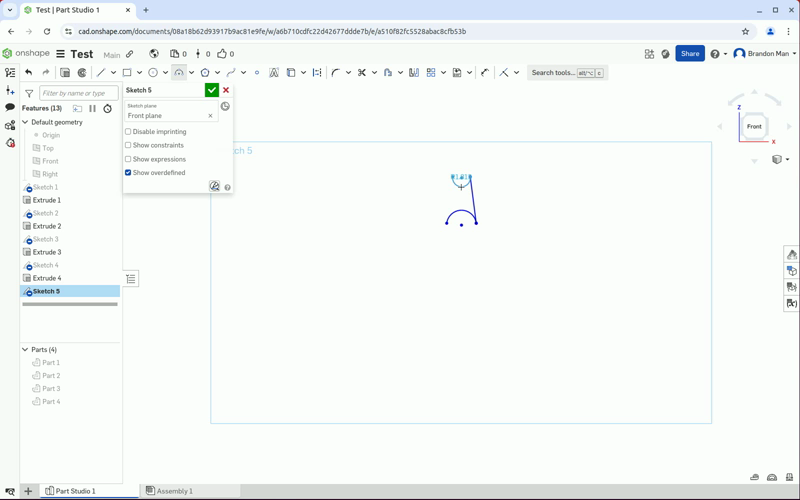
key(esc)
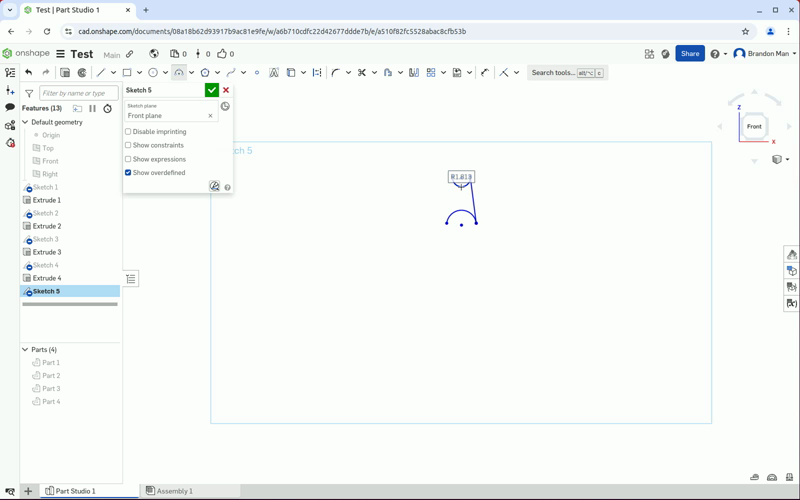
key(l)
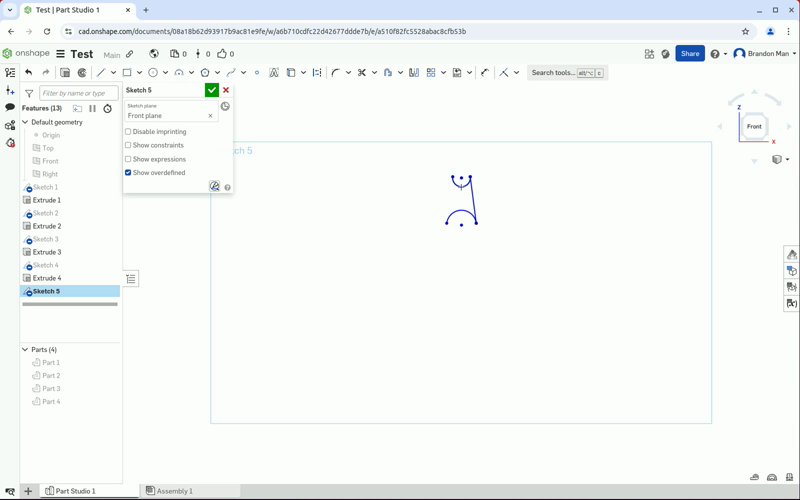
mouse_move(452, 176)
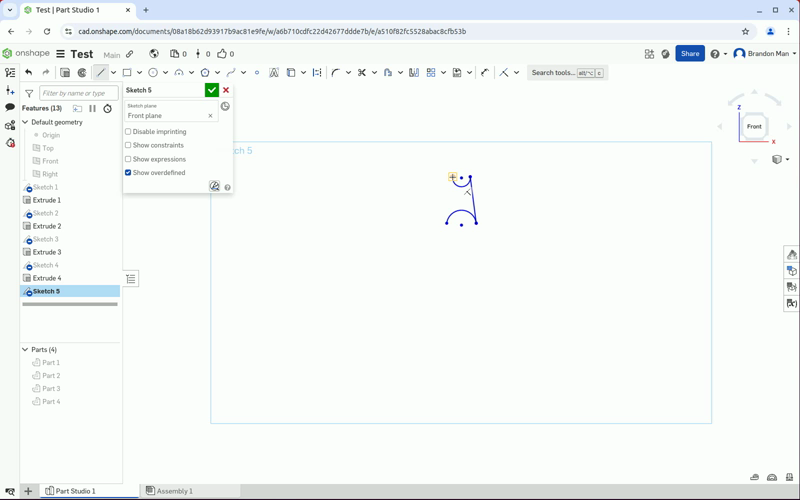
click(452, 176)
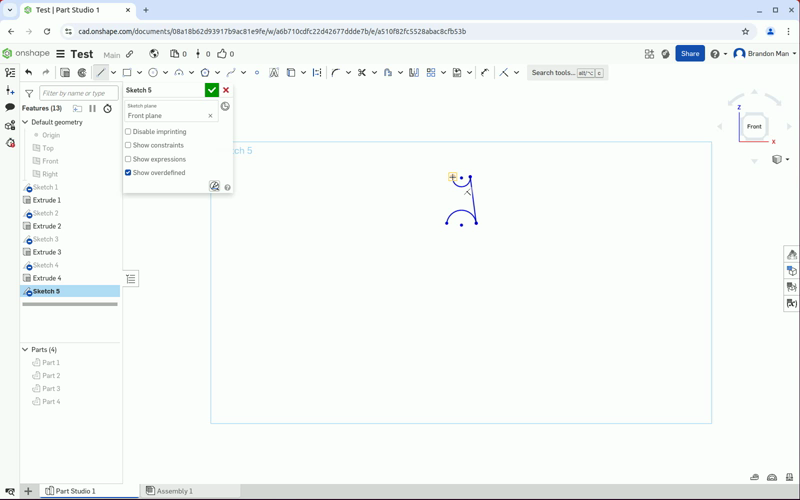
mouse_move(482, 176)
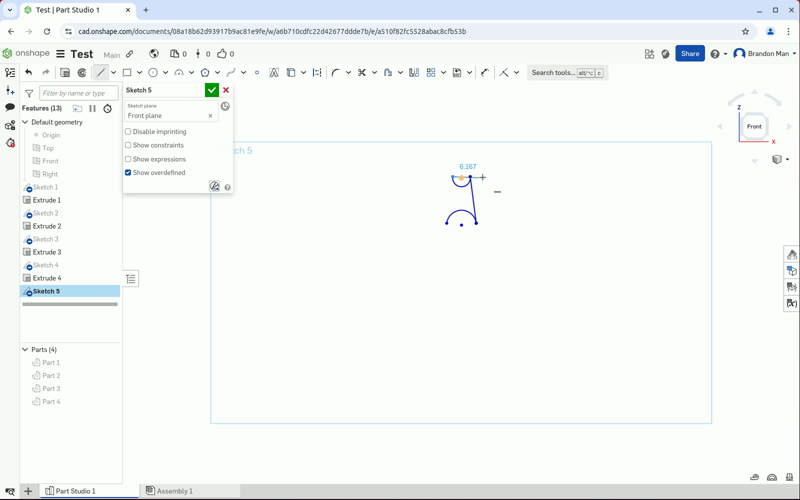
key_down(shift)
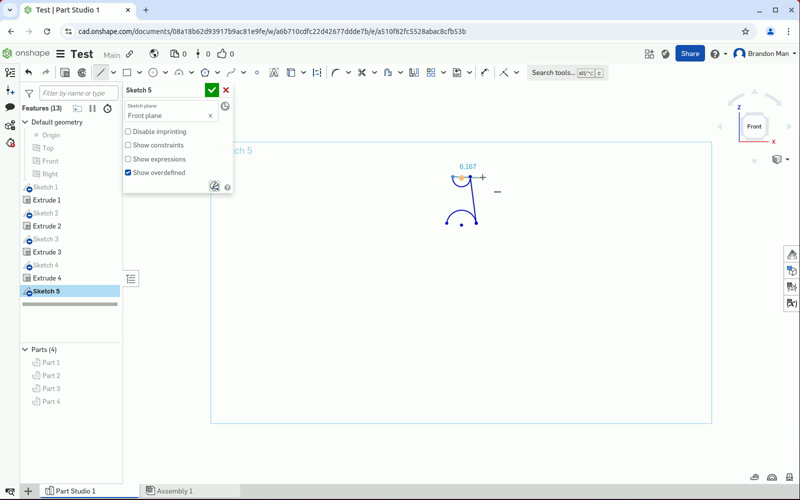
mouse_move(446, 223)
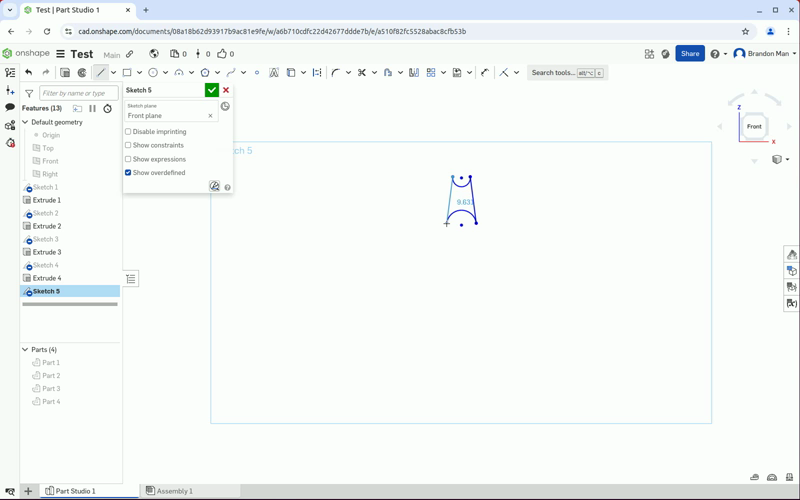
key_up(shift)
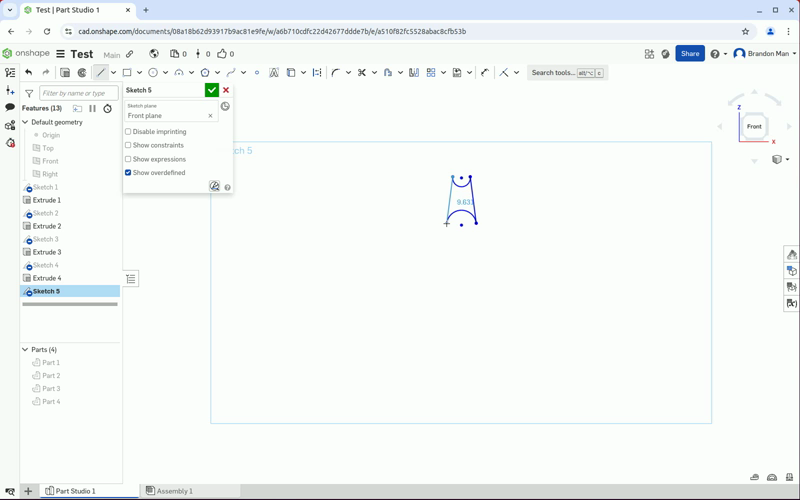
click(446, 223)
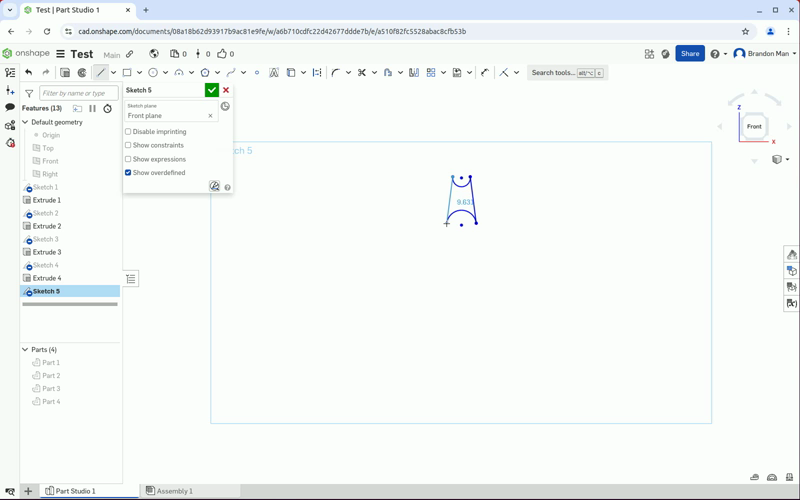
key(esc)
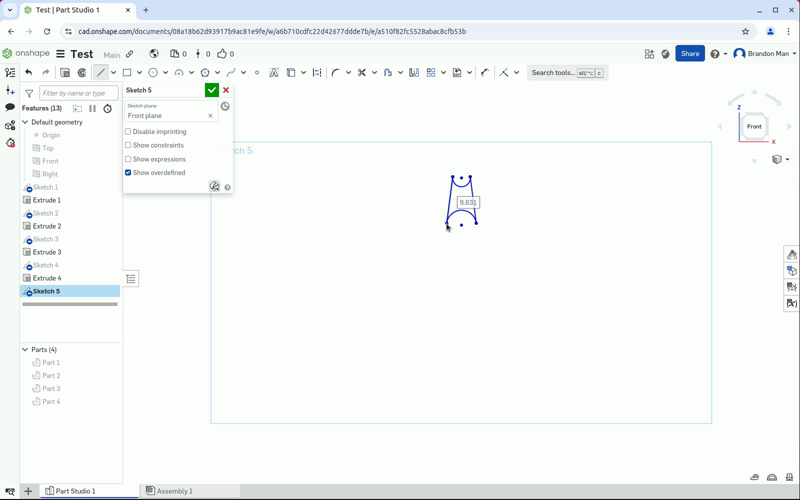
key(c)
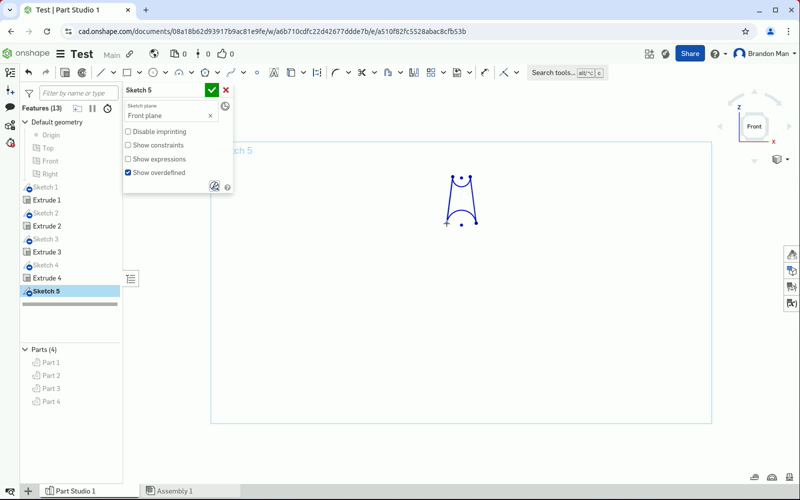
key_down(shift)
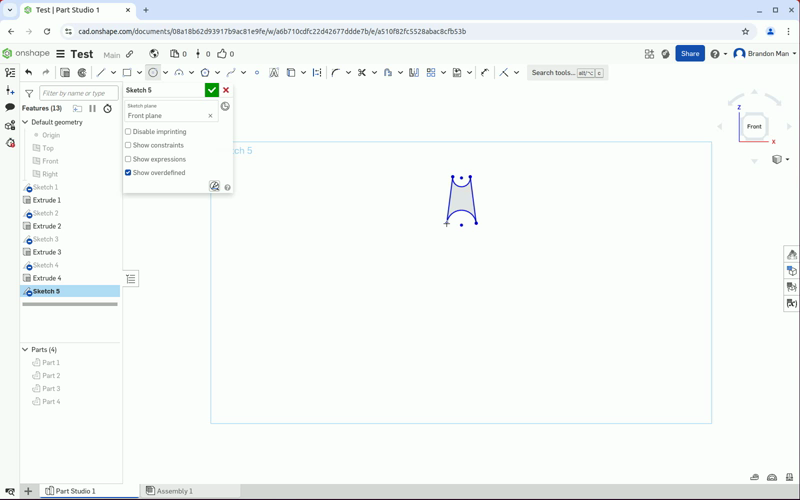
mouse_move(458, 191)
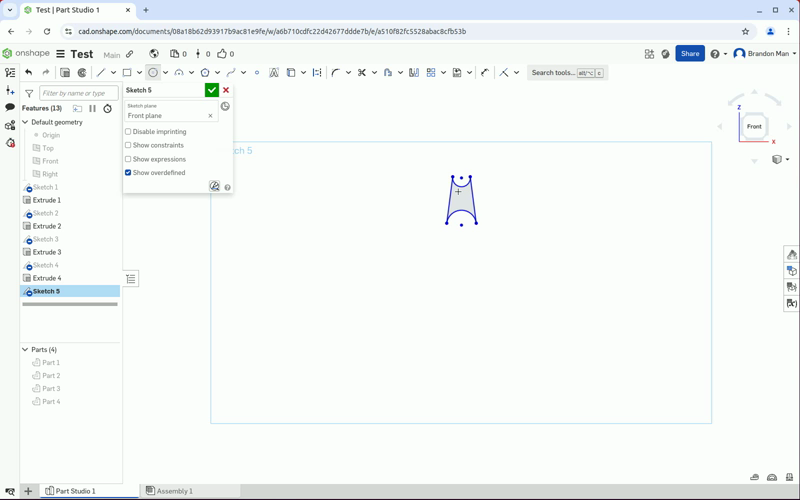
click(458, 191)
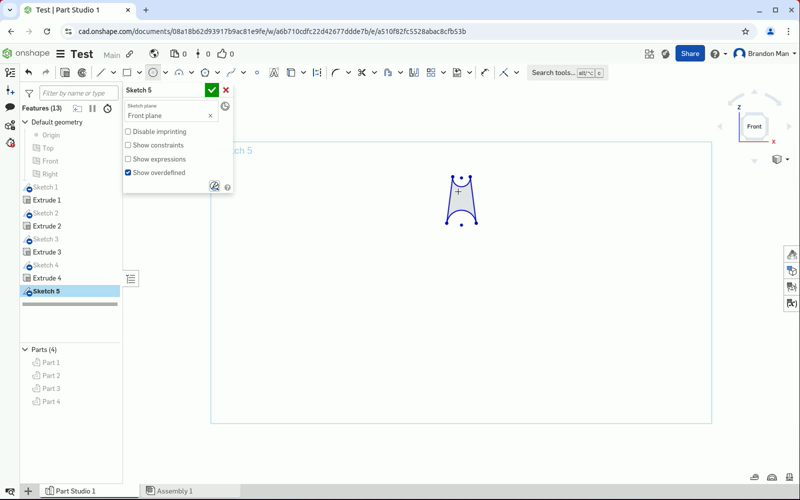
key_up(shift)
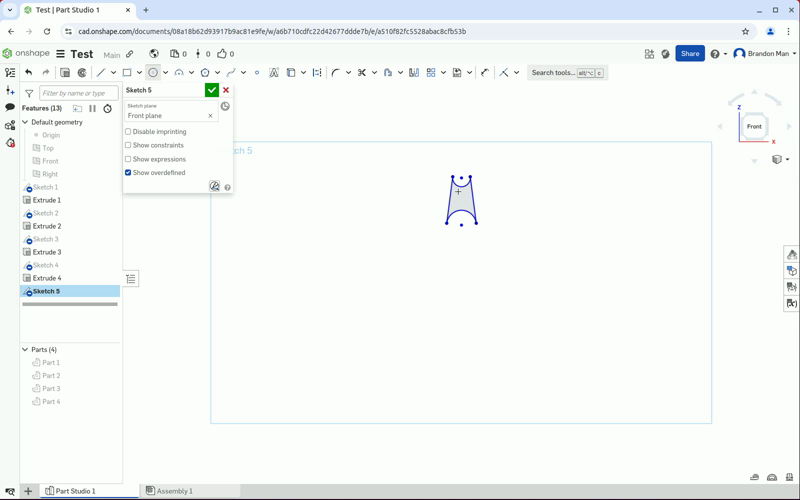
mouse_move(461, 191)
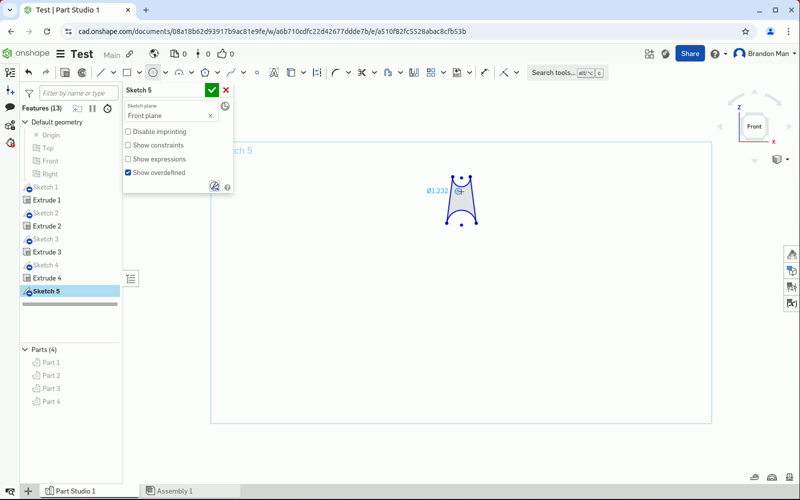
scroll(6)
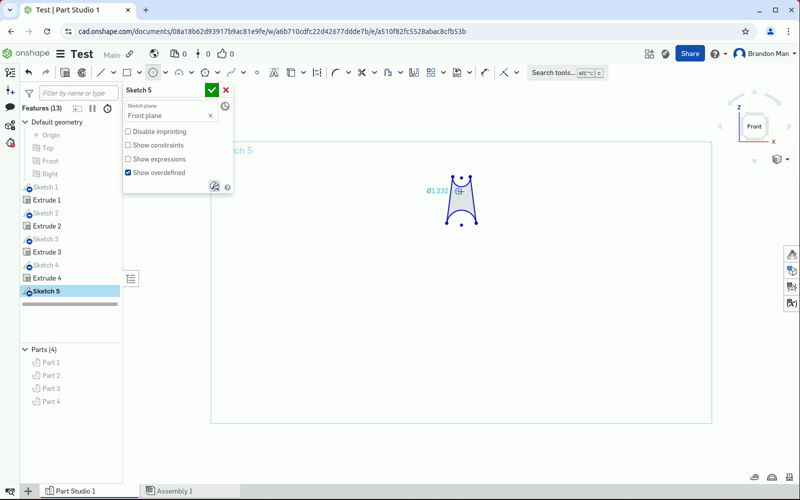
scroll(6)
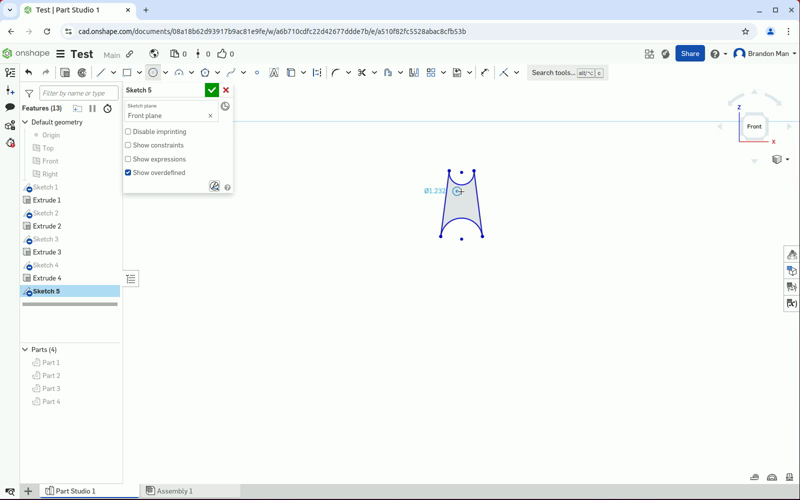
scroll(6)
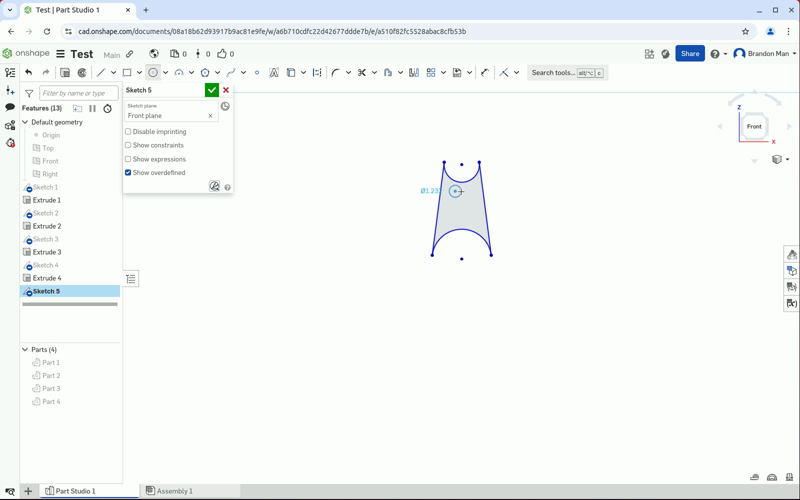
scroll(6)
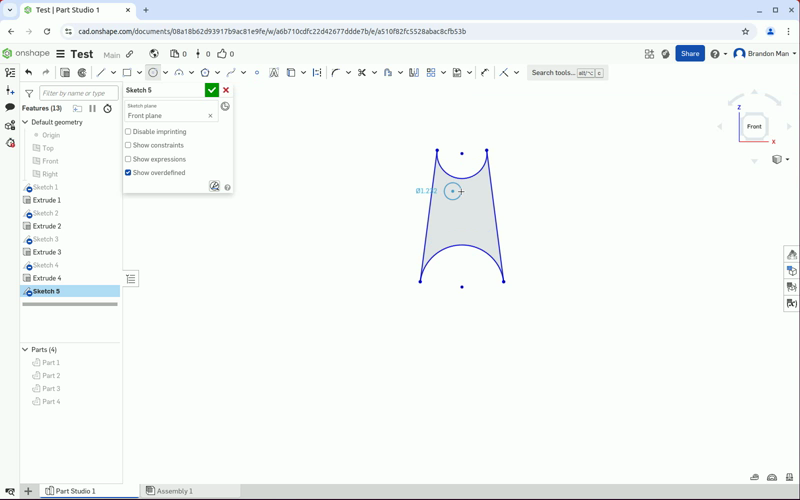
scroll(6)
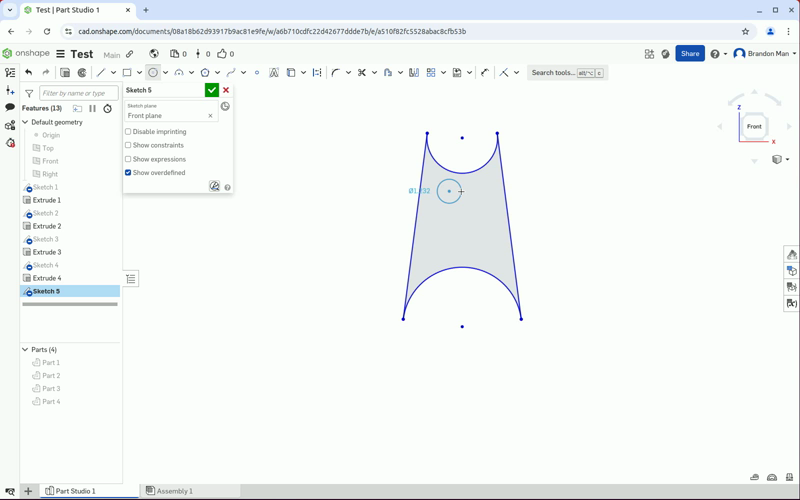
scroll(6)
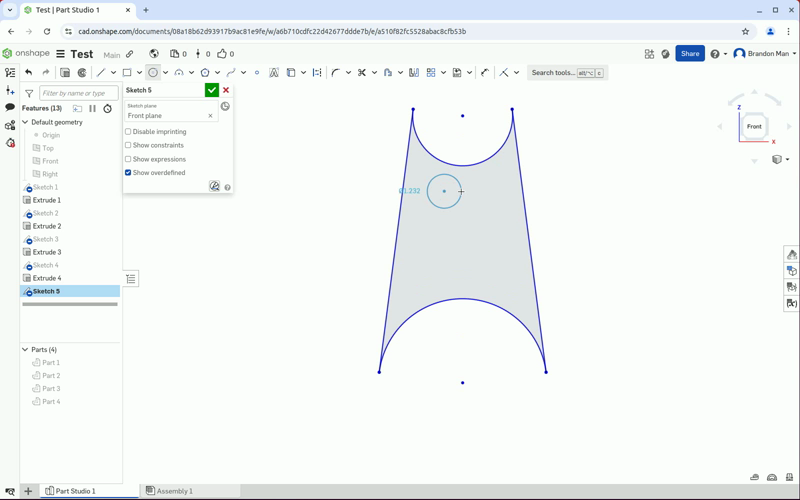
scroll(6)
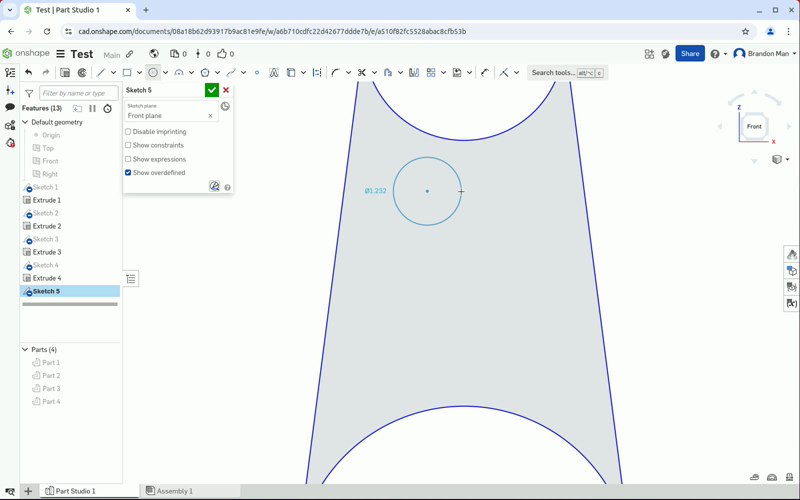
click(461, 191)
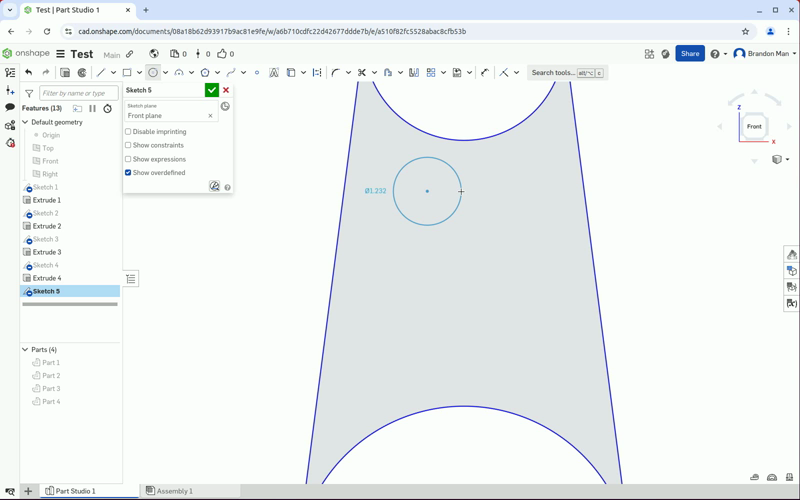
scroll(-6)
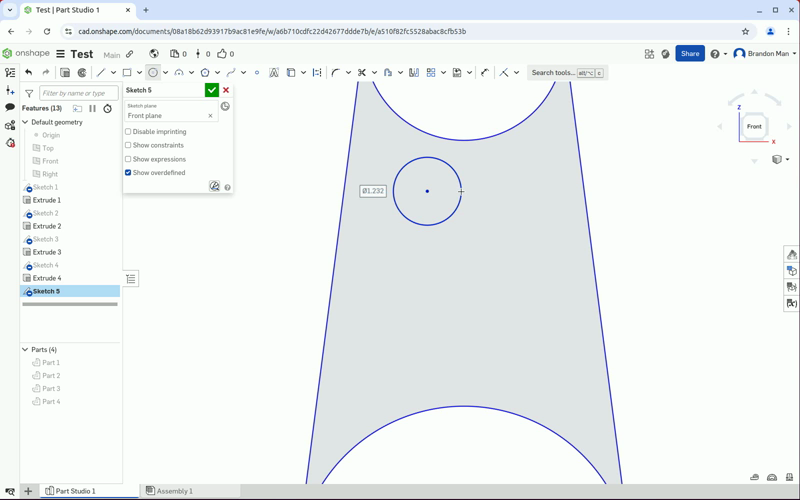
scroll(-6)
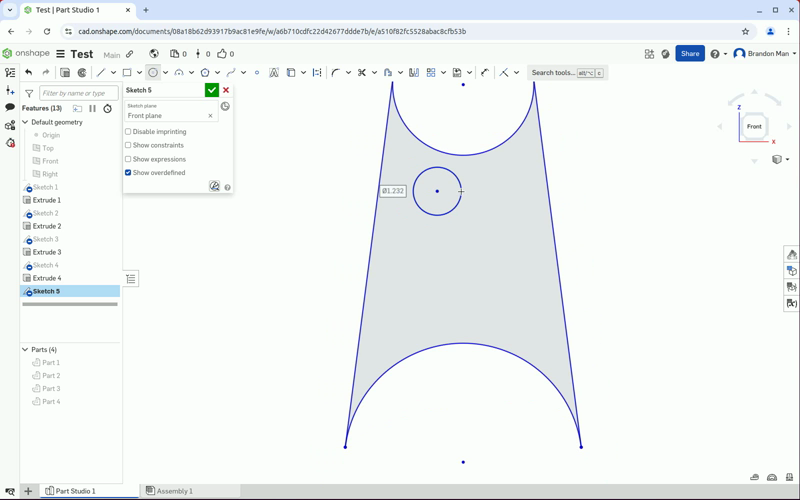
scroll(-6)
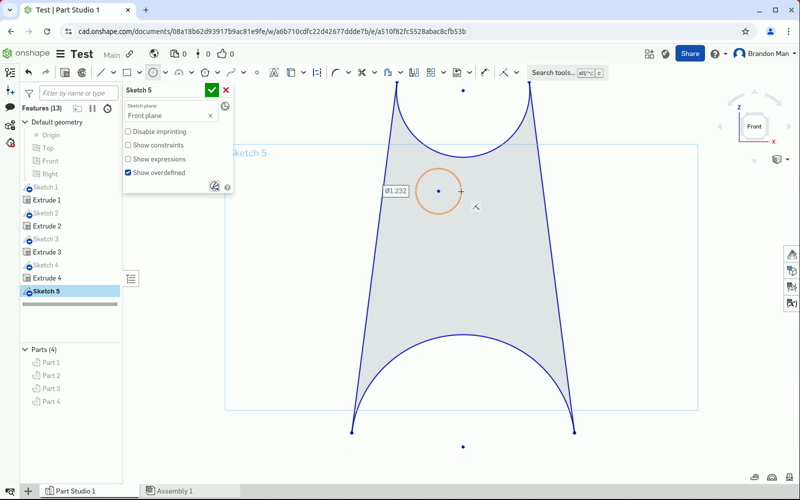
scroll(-6)
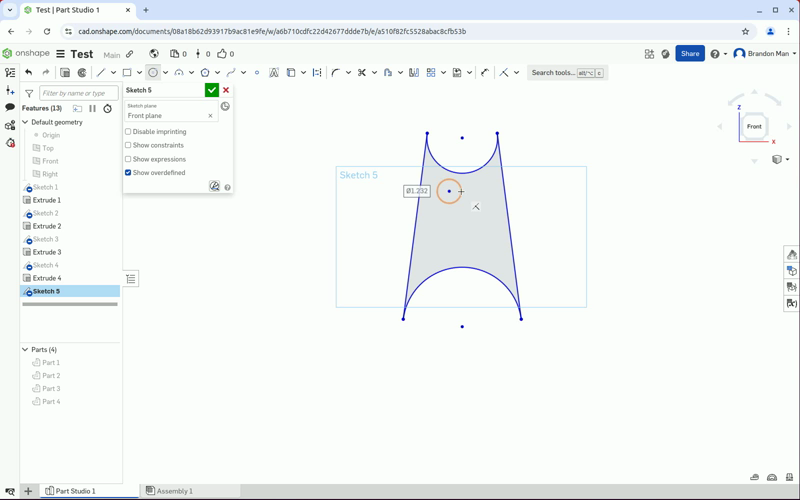
scroll(-6)
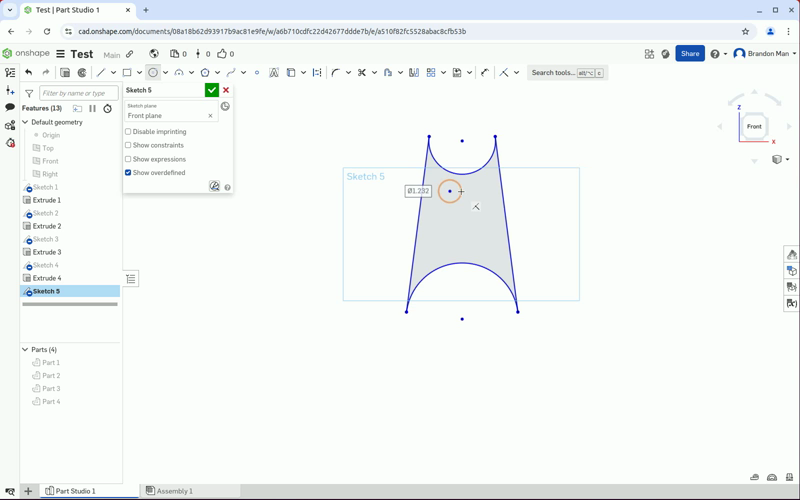
scroll(-6)
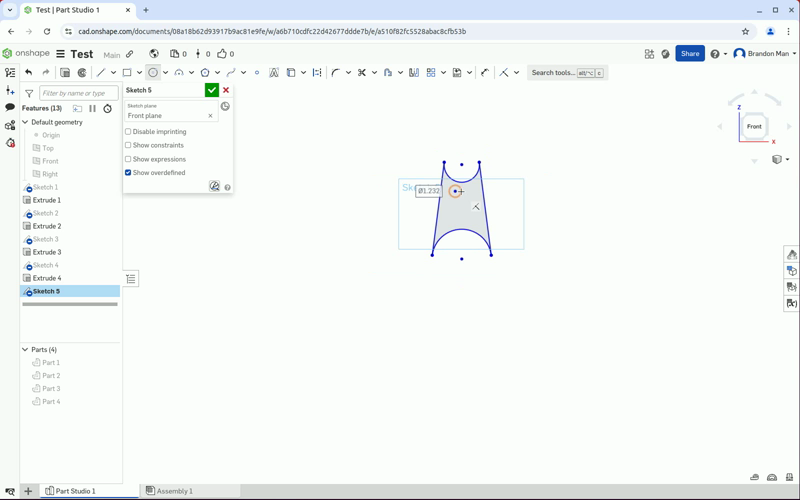
scroll(-6)
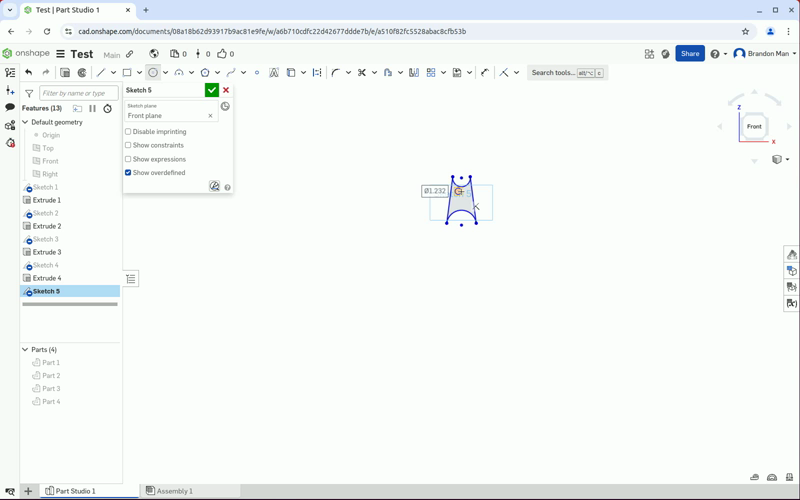
key(esc)
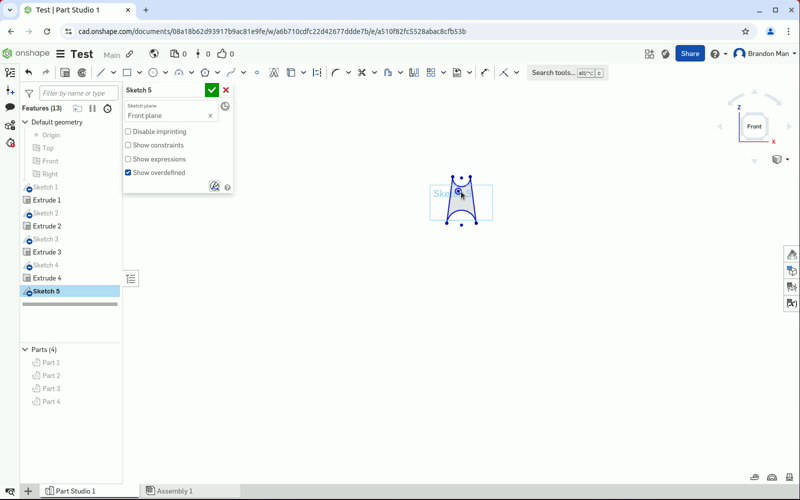
mouse_move(466, 201)
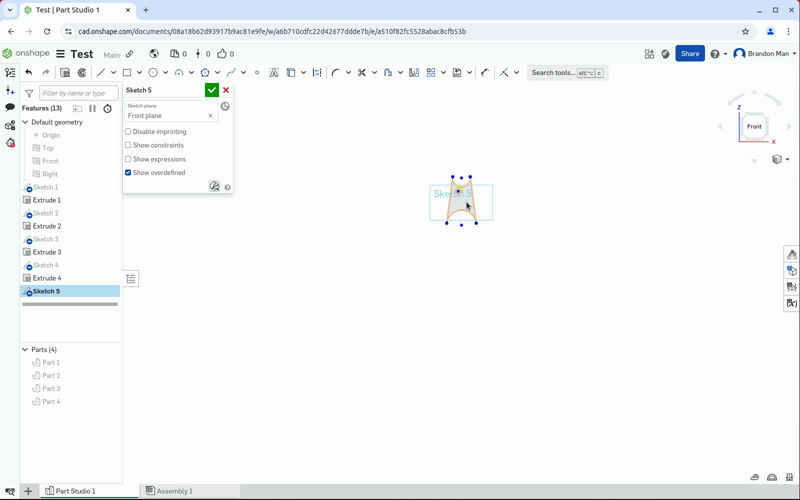
scroll(6)
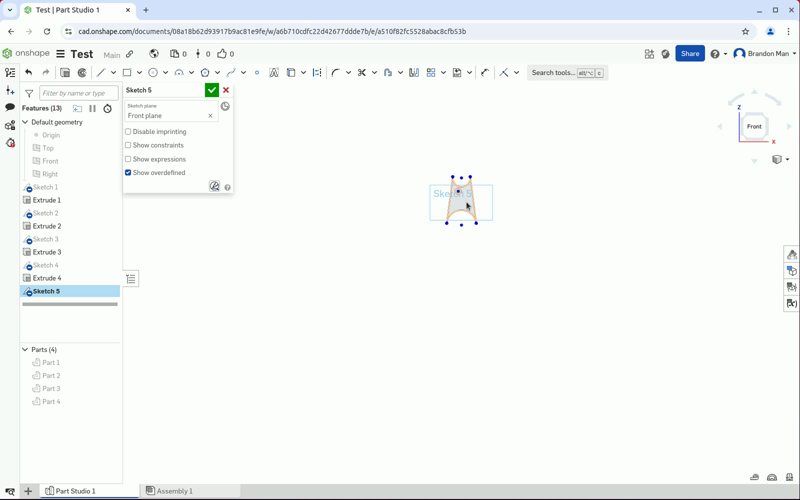
scroll(6)
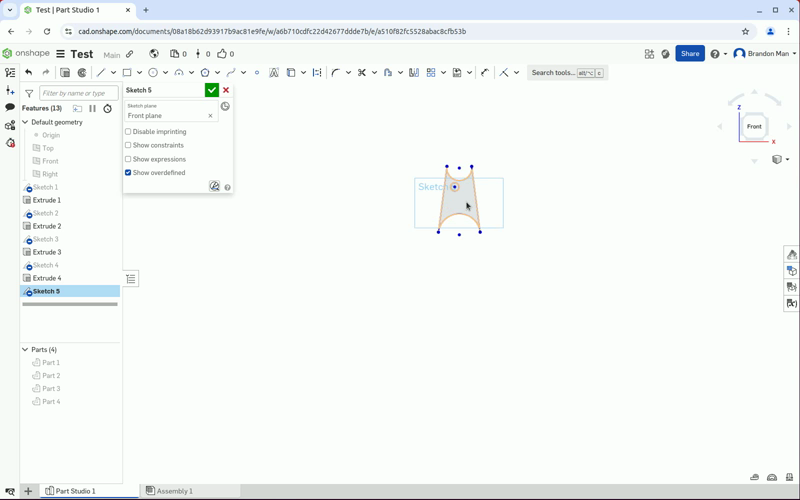
scroll(6)
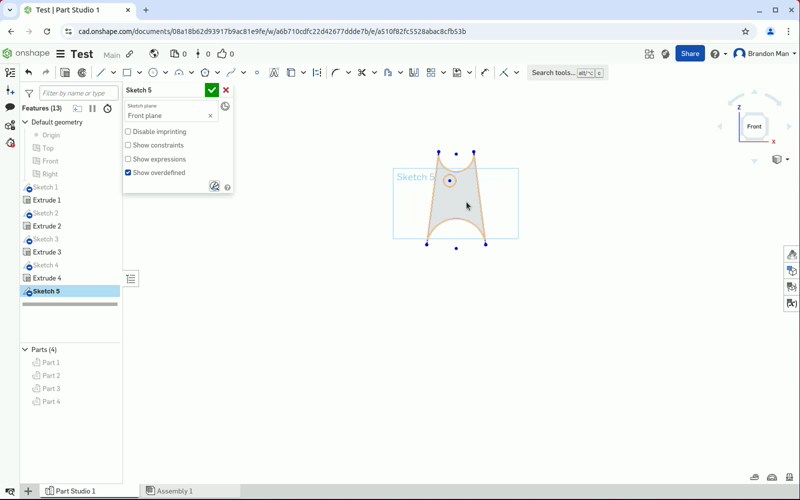
scroll(6)
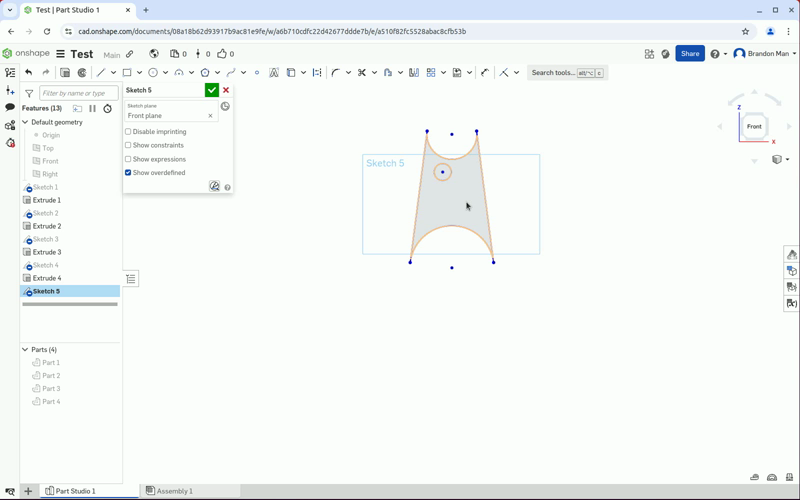
scroll(6)
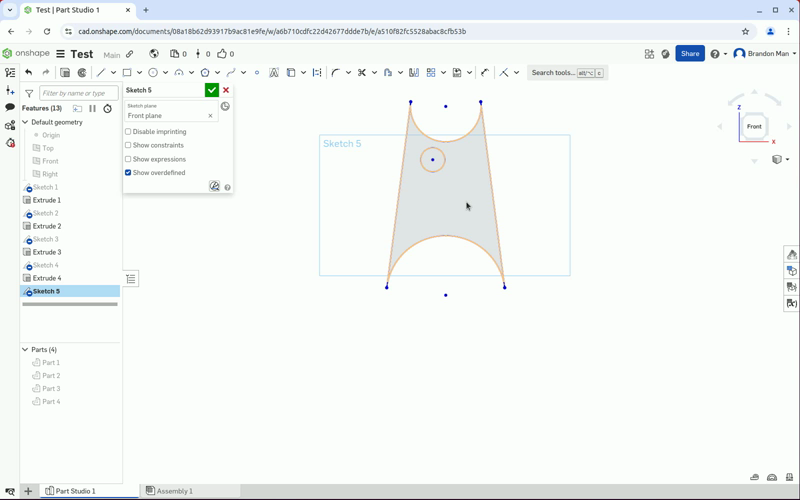
scroll(6)
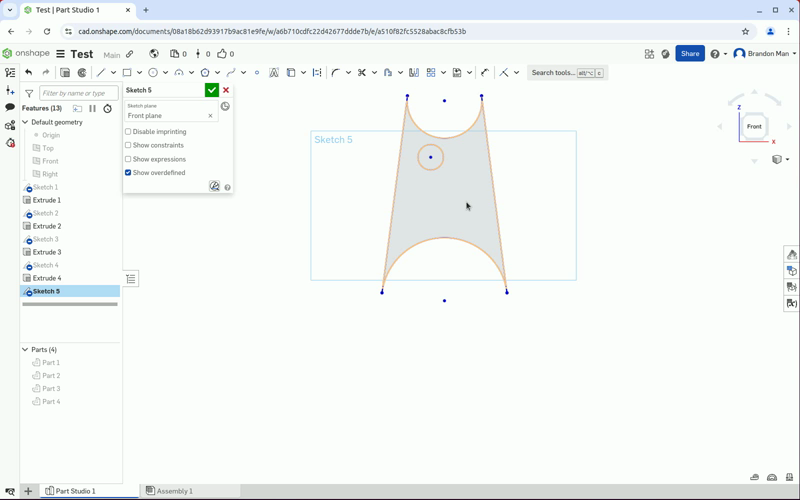
scroll(6)
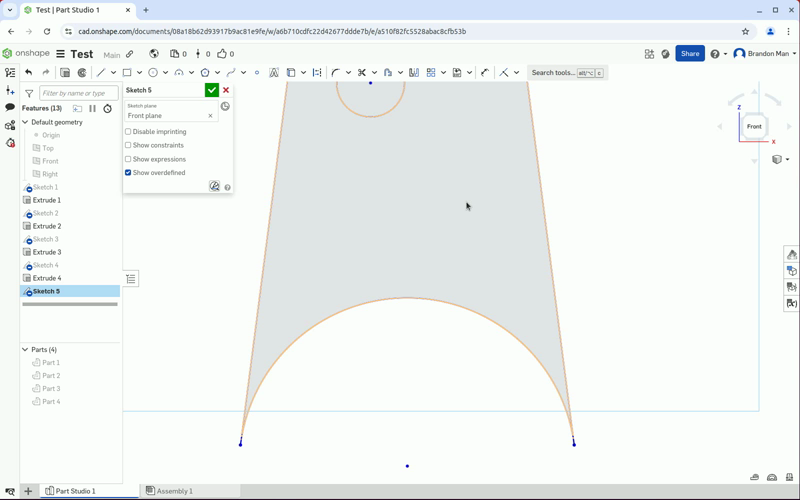
click(466, 201)
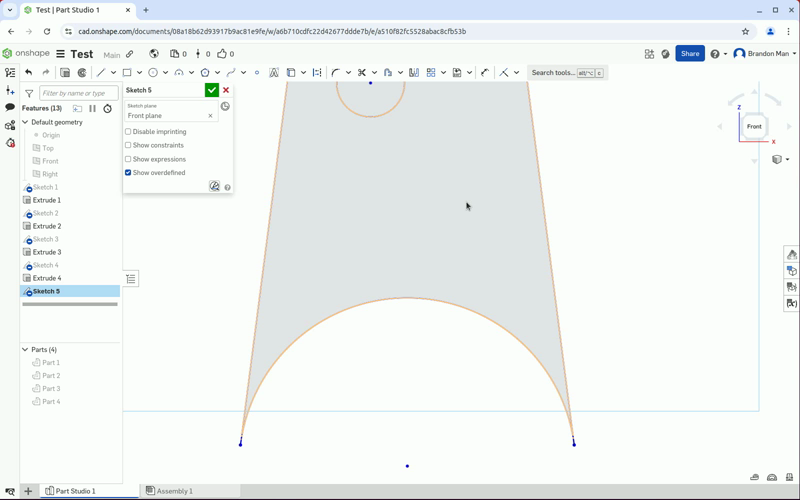
scroll(-6)
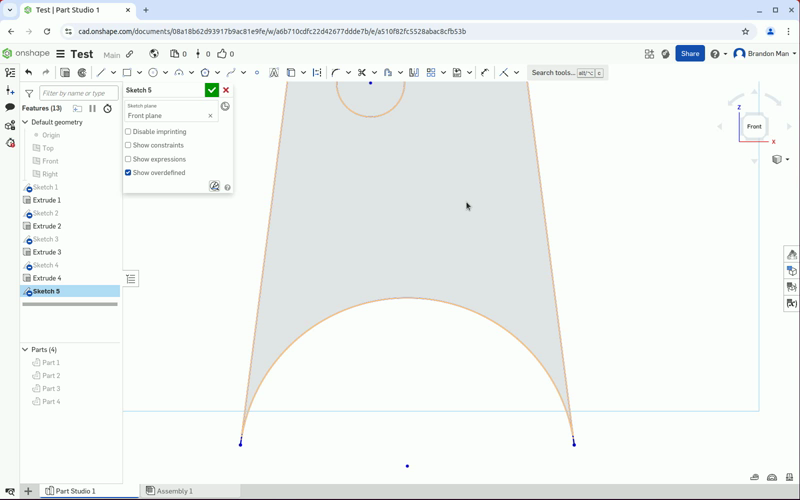
scroll(-6)
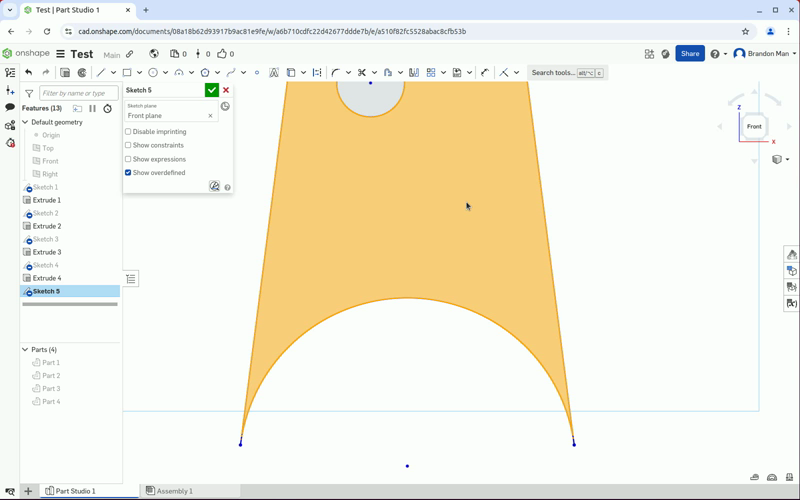
scroll(-6)
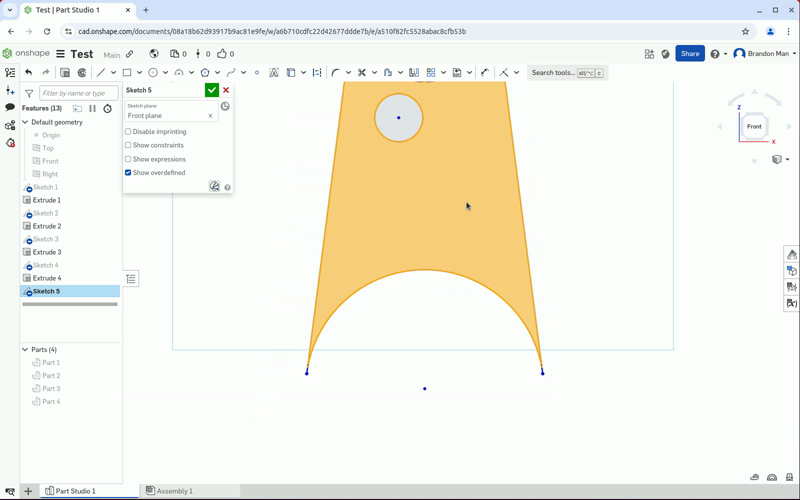
scroll(-6)
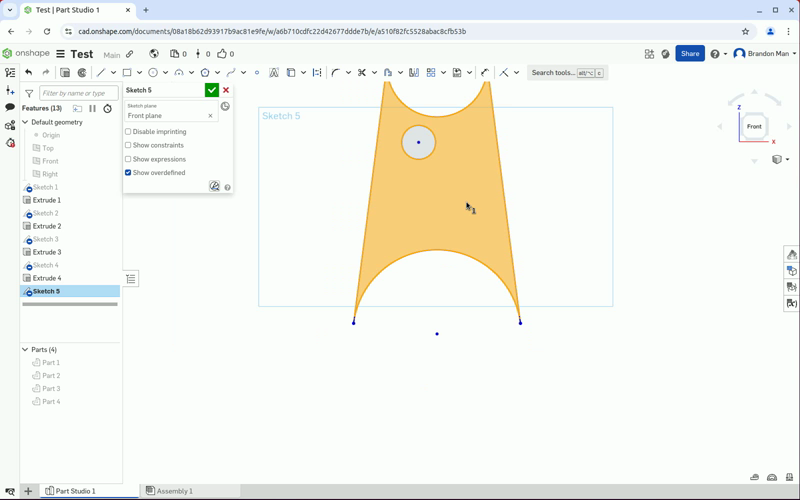
scroll(-6)
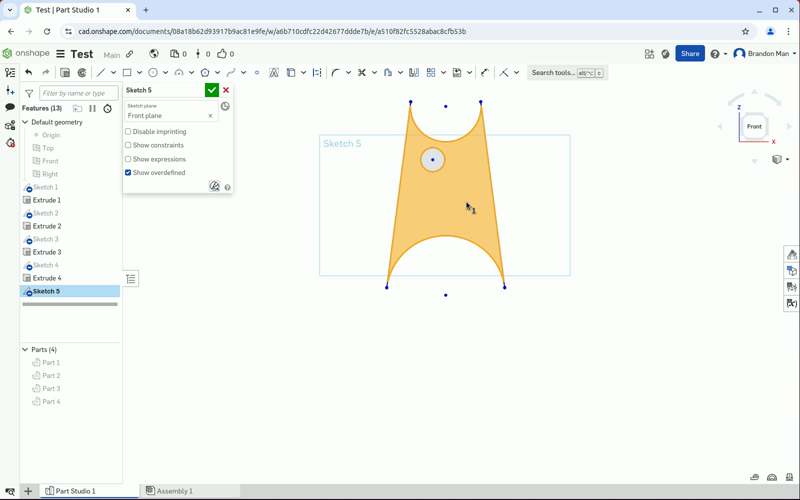
scroll(-6)
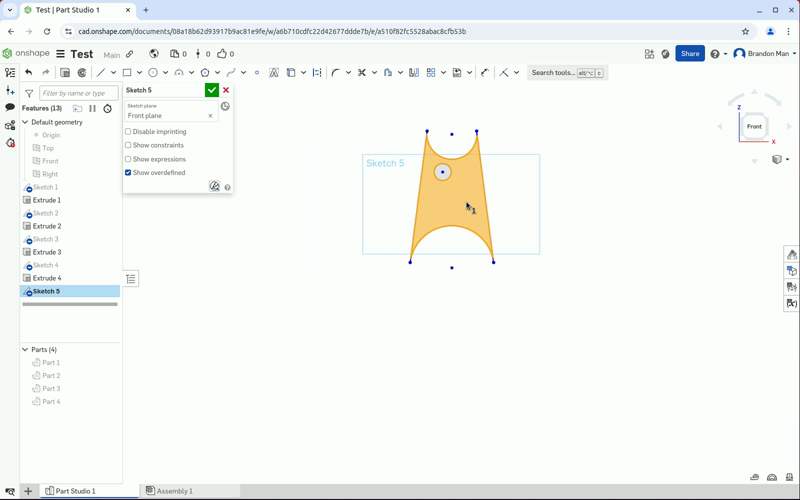
scroll(-6)
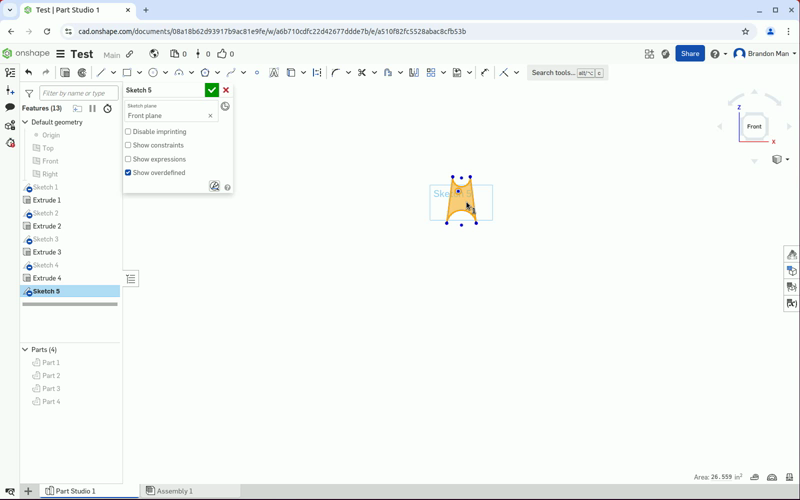
mouse_move(73, 352)
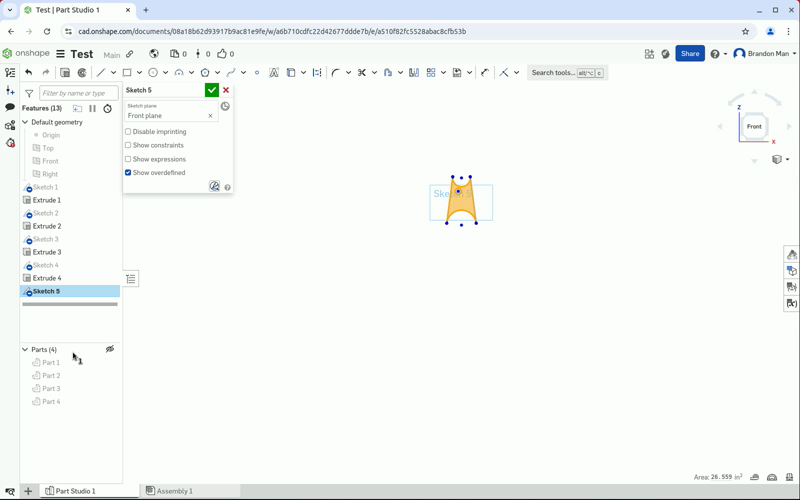
key(shift+y)
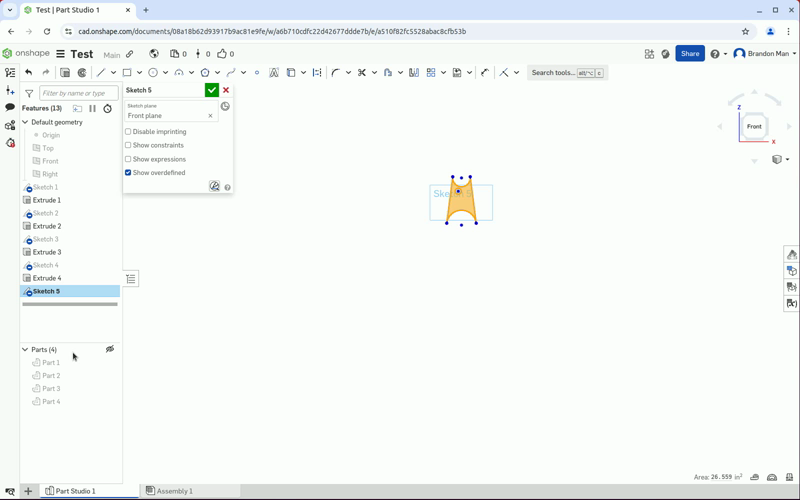
key(shift+e)
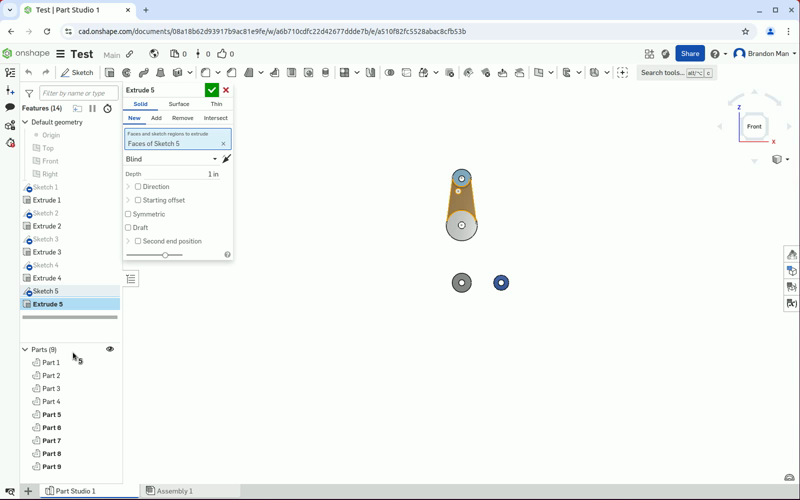
mouse_move(143, 106)
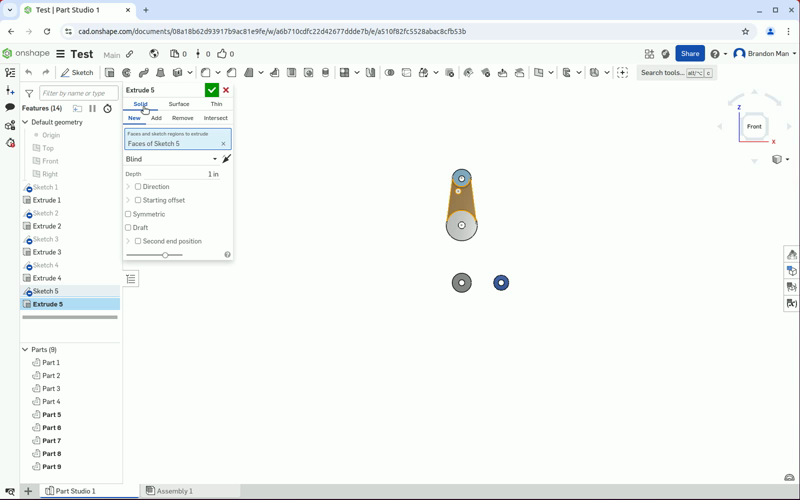
click(143, 106)
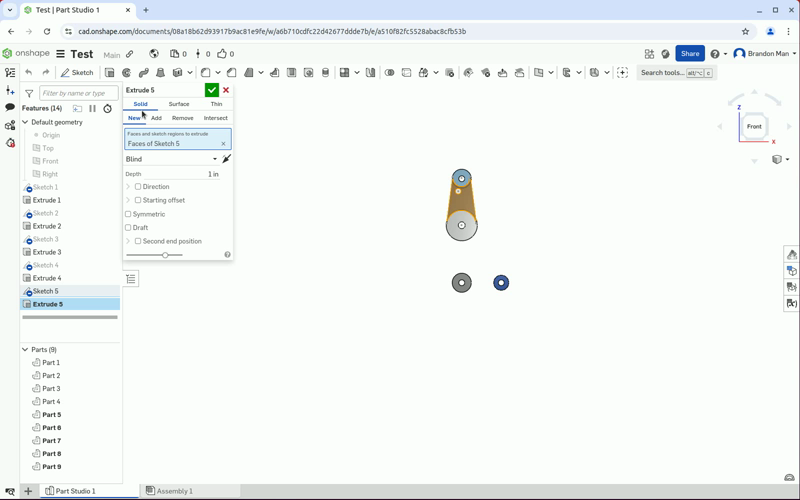
mouse_move(137, 120)
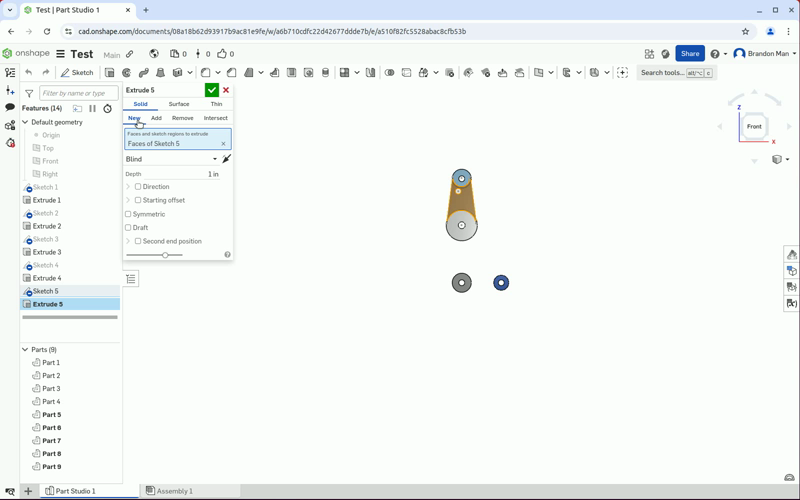
click(137, 120)
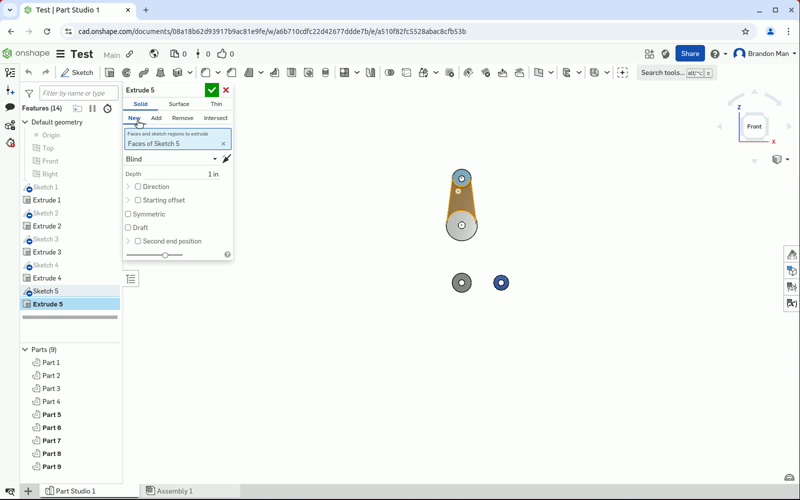
key(tab, 4)
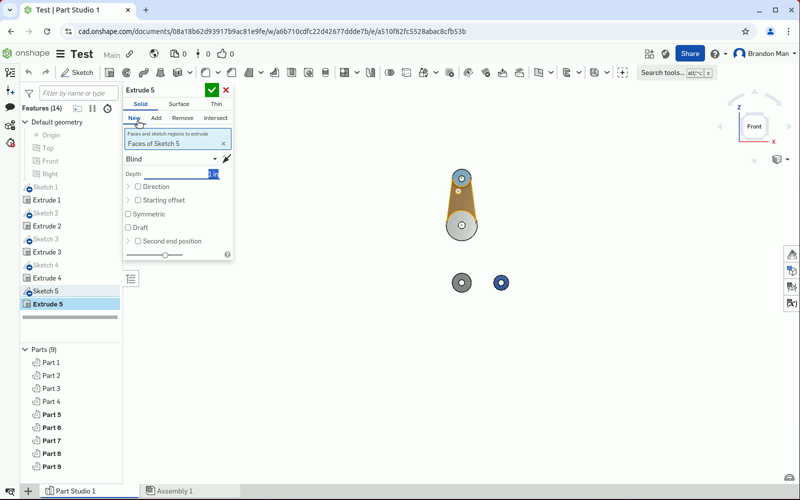
text(0.481)
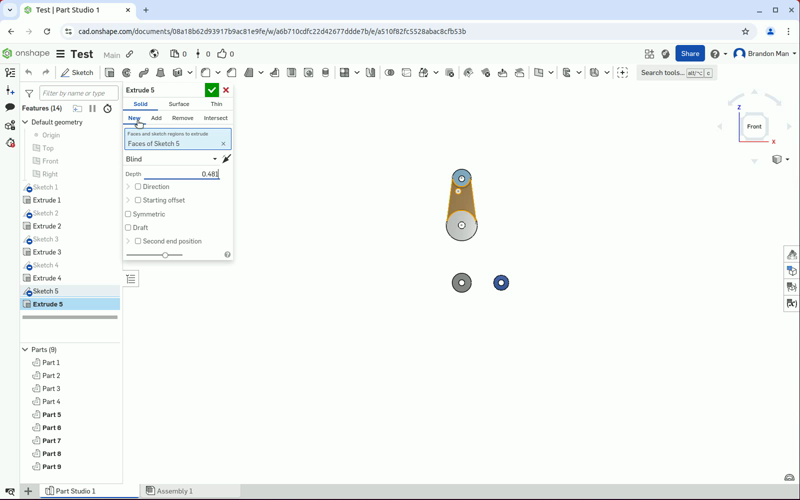
key(enter)
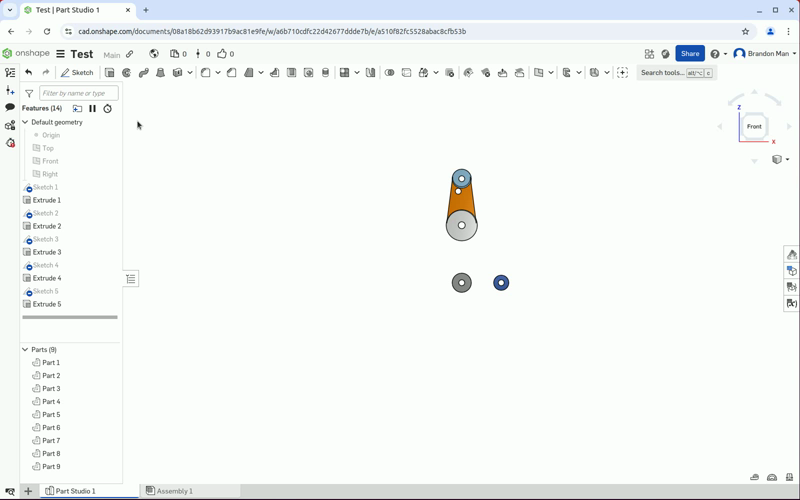
key(shift+h)
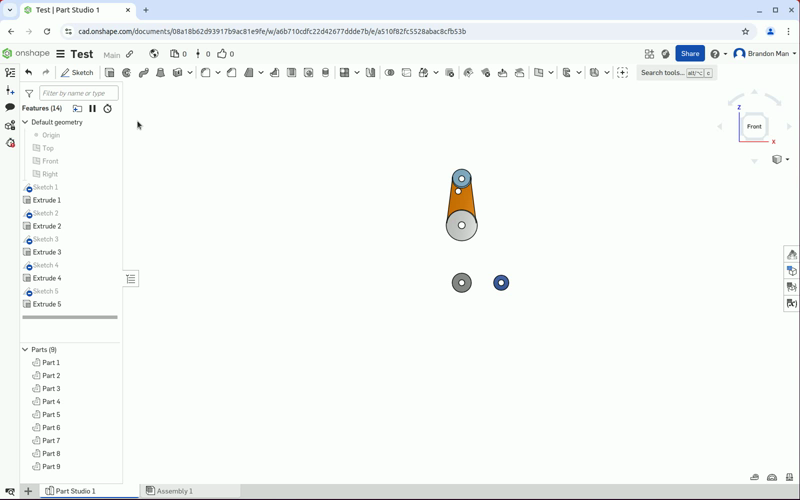
key(shift+h)
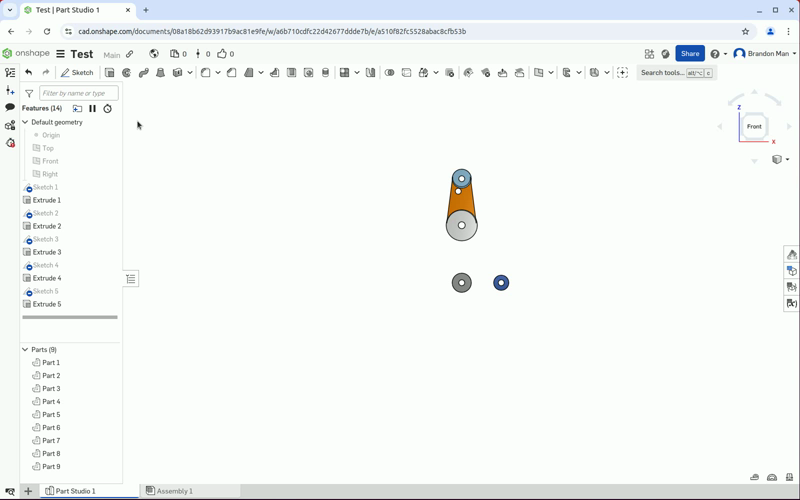
mouse_move(73, 189)
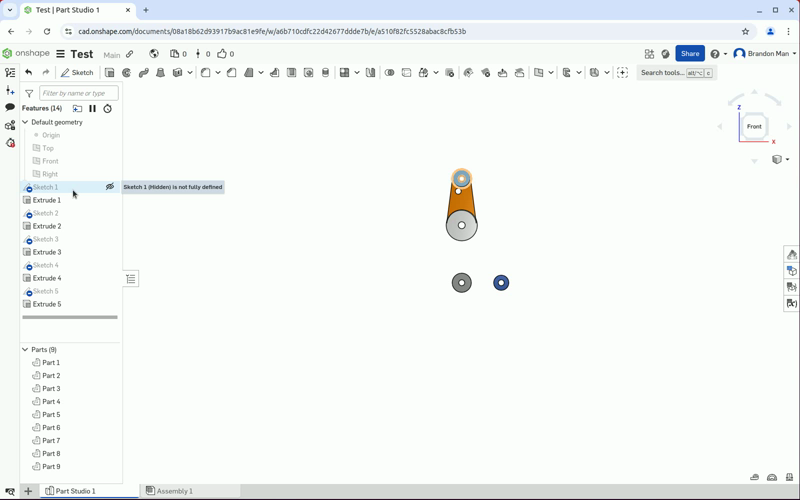
click(73, 189)
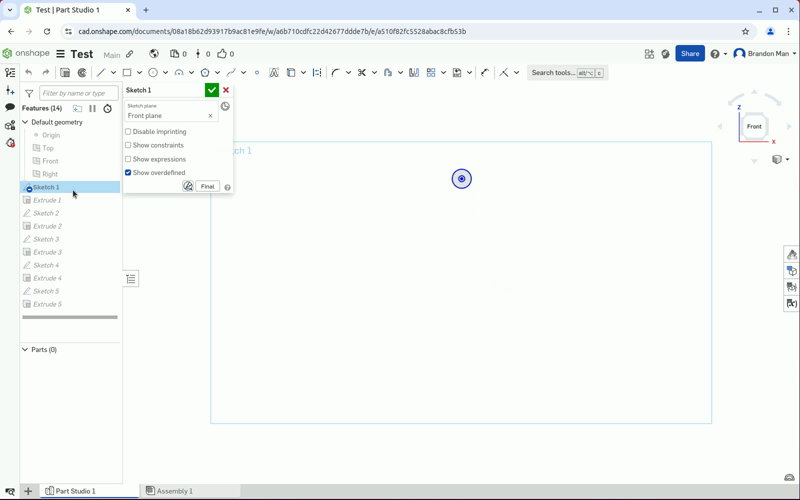
mouse_move(229, 92)
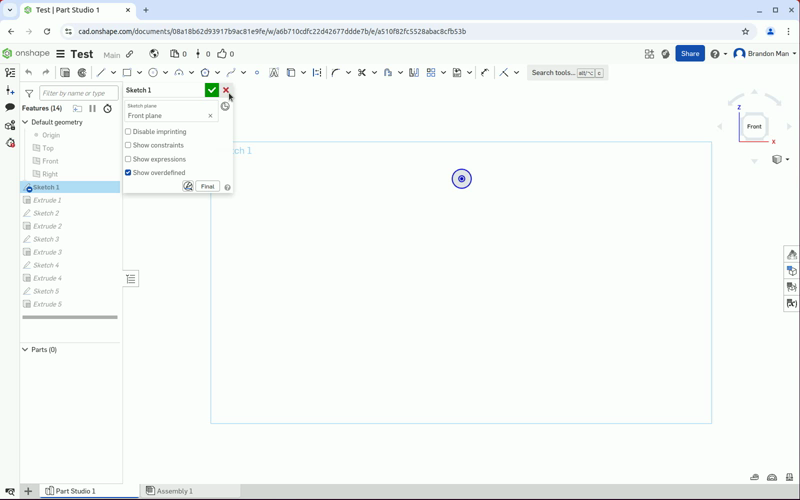
click(229, 92)
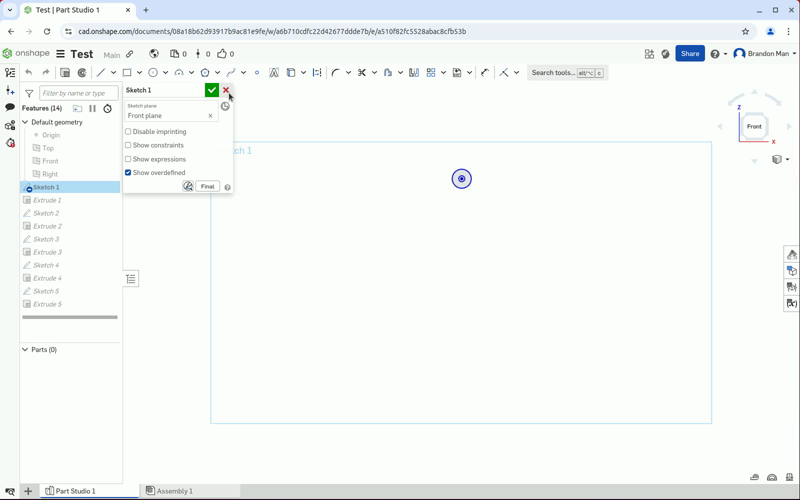
key(shift+s)
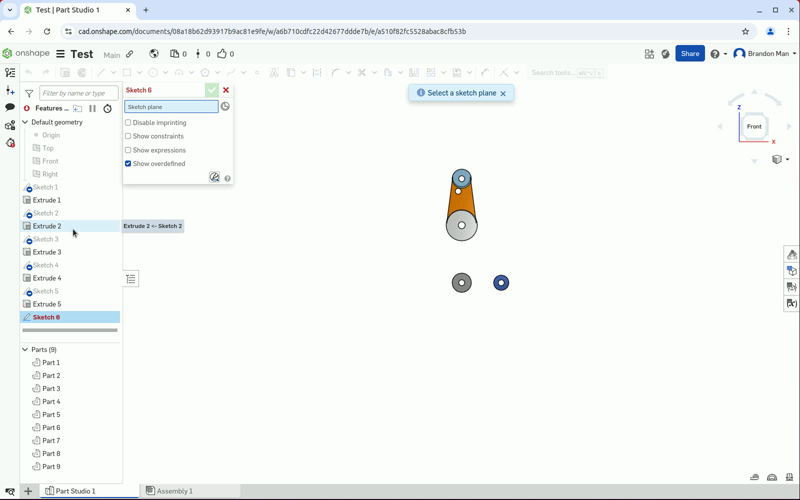
scroll(3)
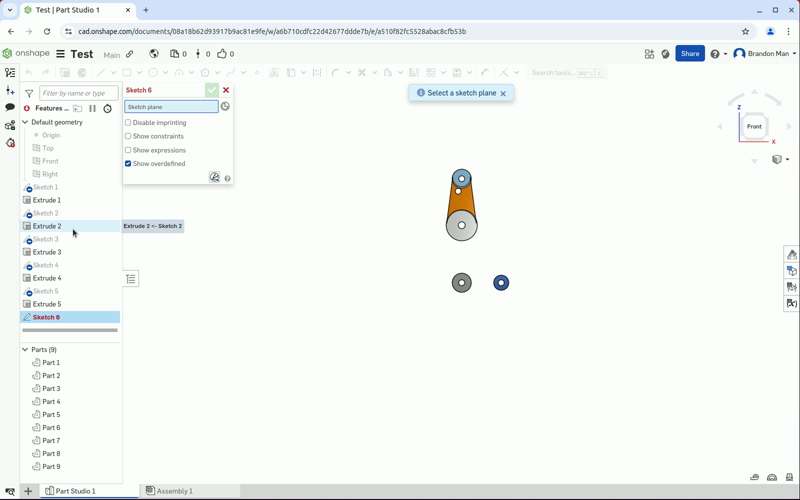
mouse_move(73, 163)
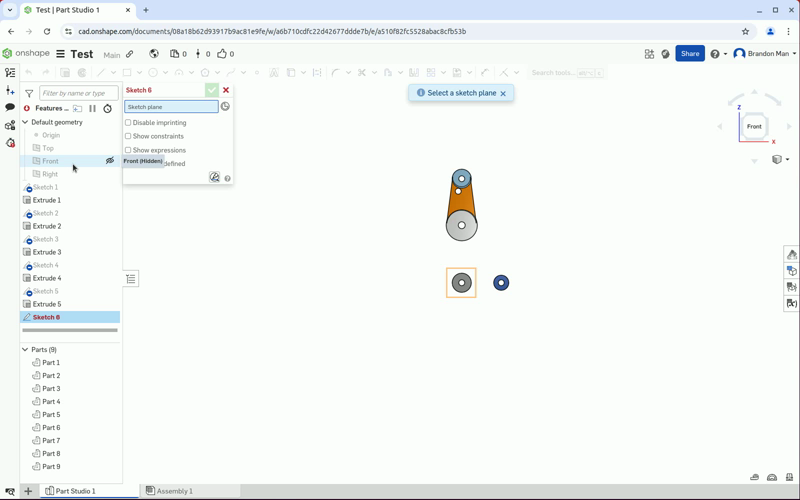
click(73, 163)
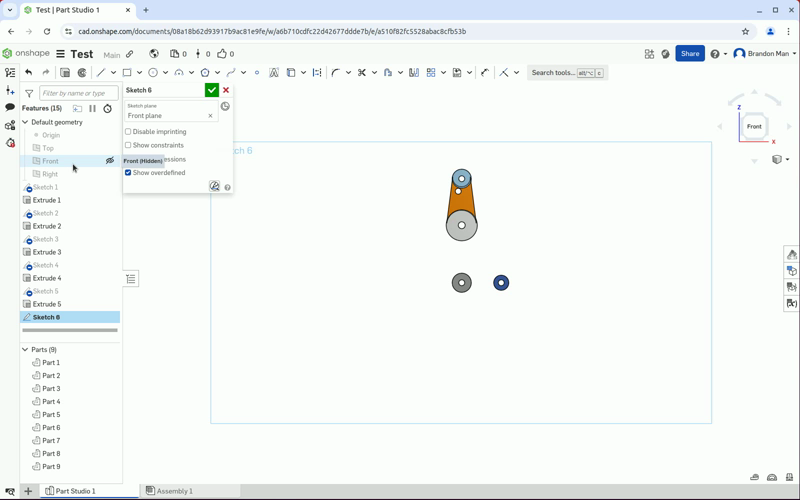
mouse_move(73, 352)
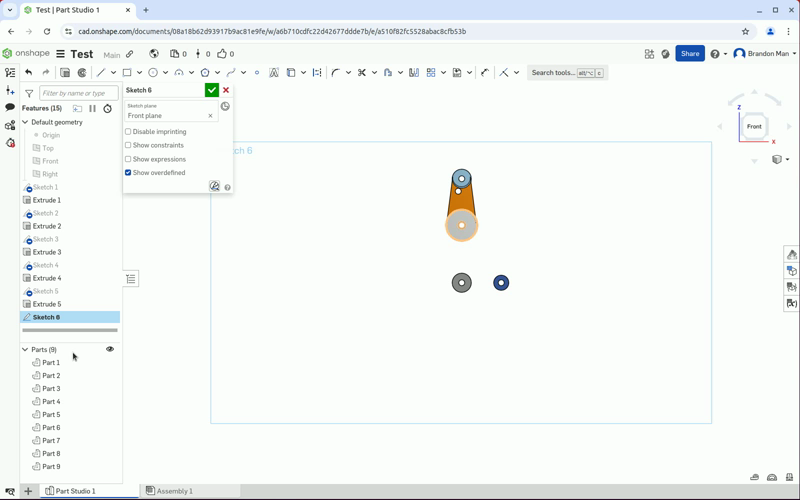
key(y)
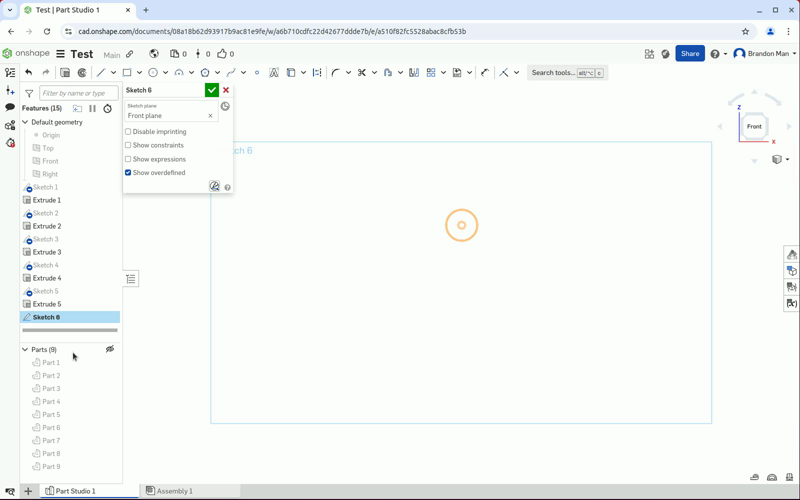
key(l)
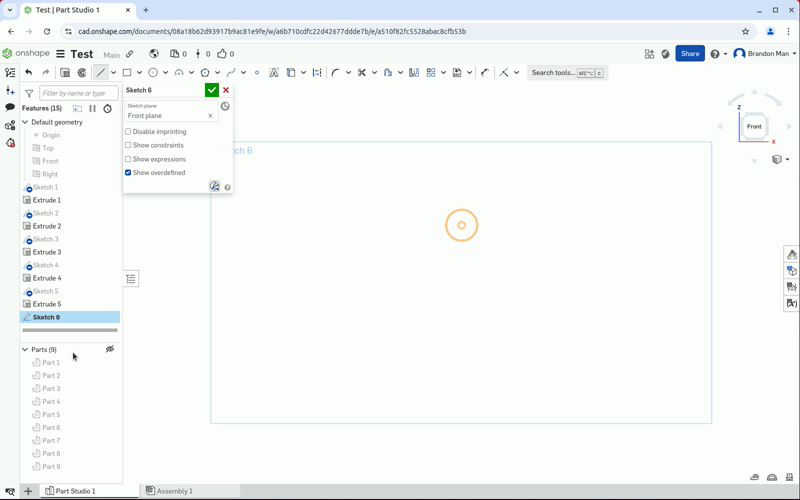
key_down(shift)
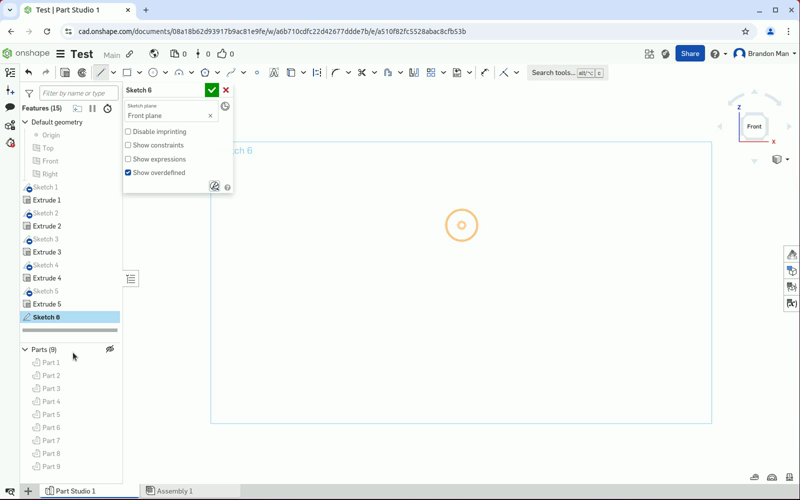
mouse_move(446, 226)
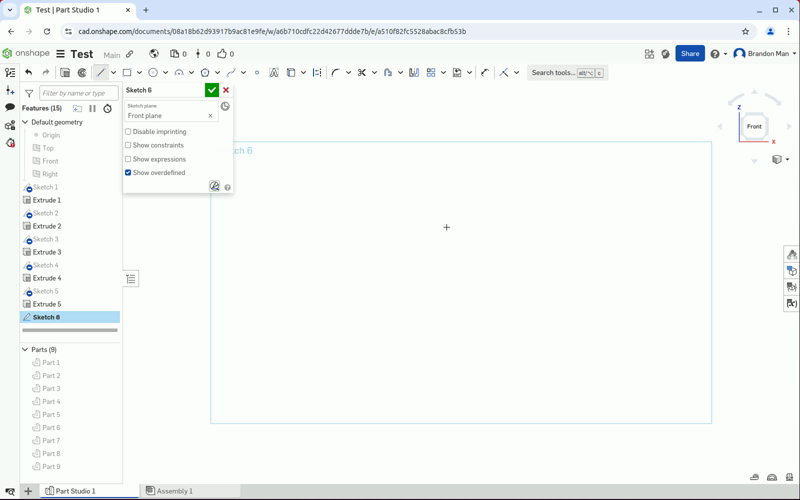
click(446, 226)
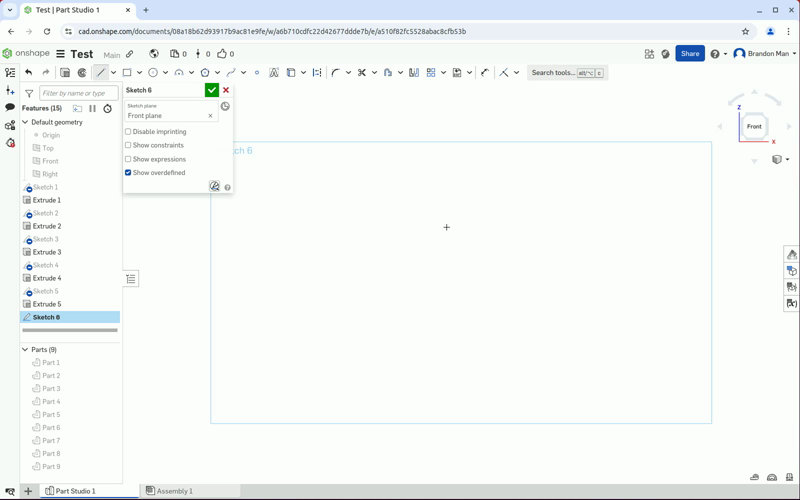
key_up(shift)
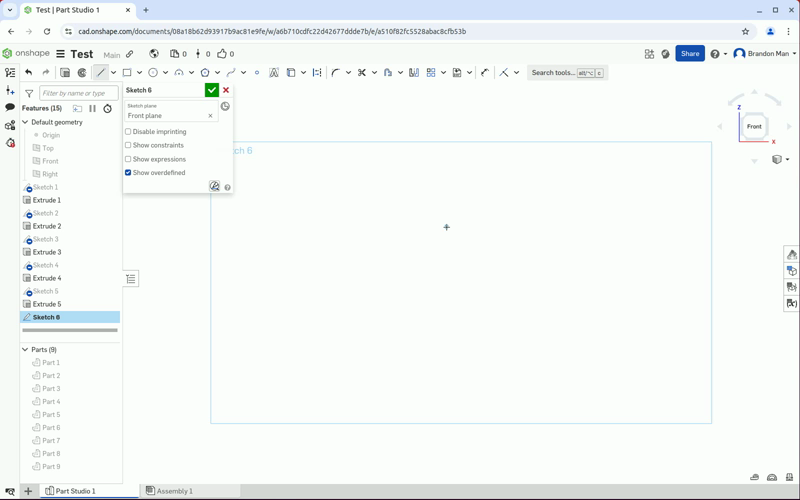
key_down(shift)
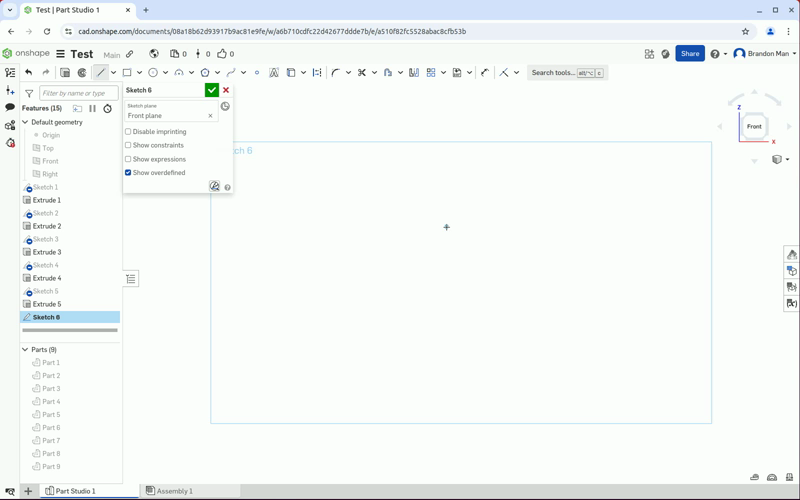
mouse_move(476, 226)
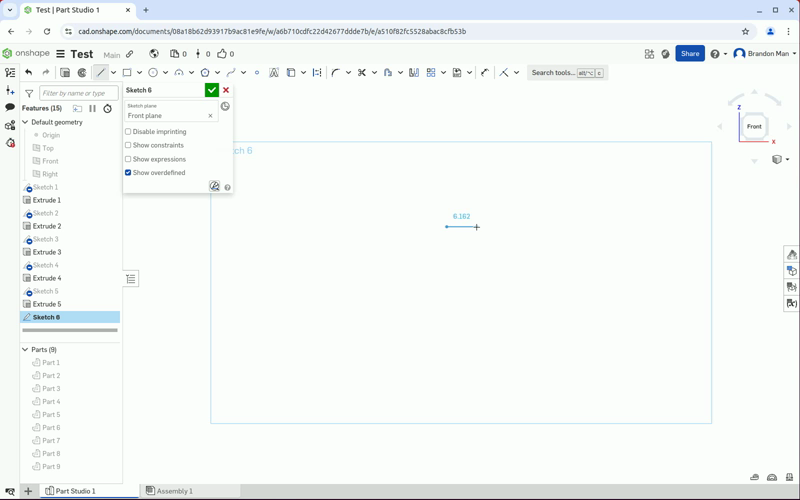
mouse_move(452, 284)
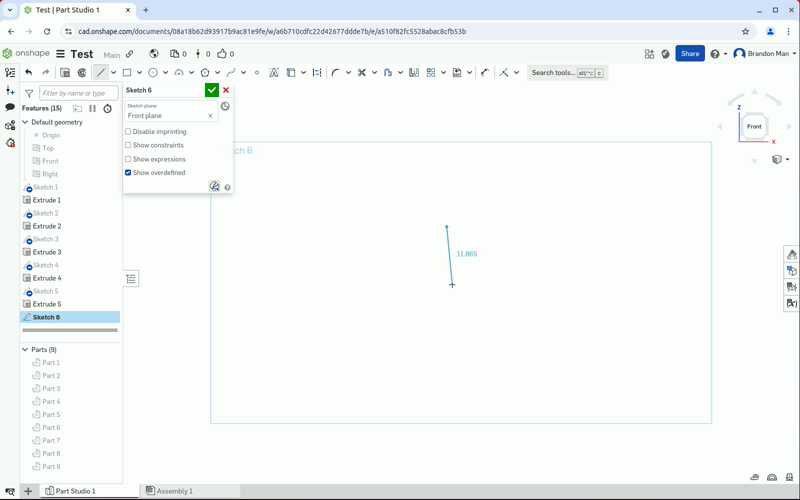
click(452, 284)
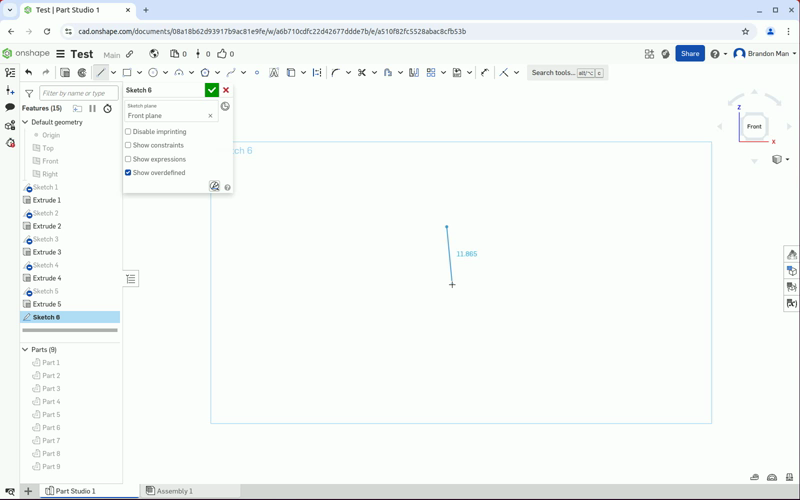
key_up(shift)
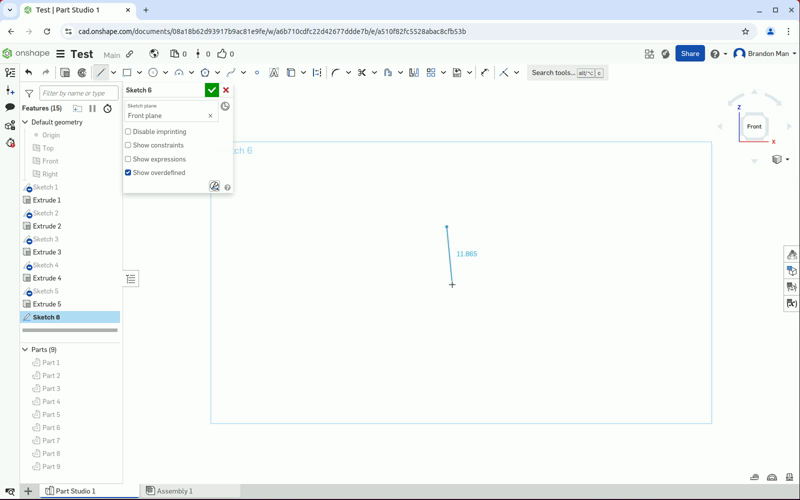
key(esc)
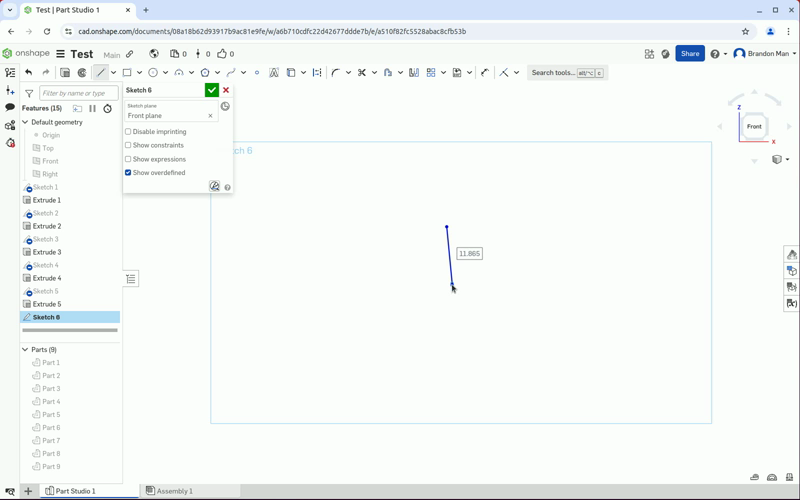
key(a)
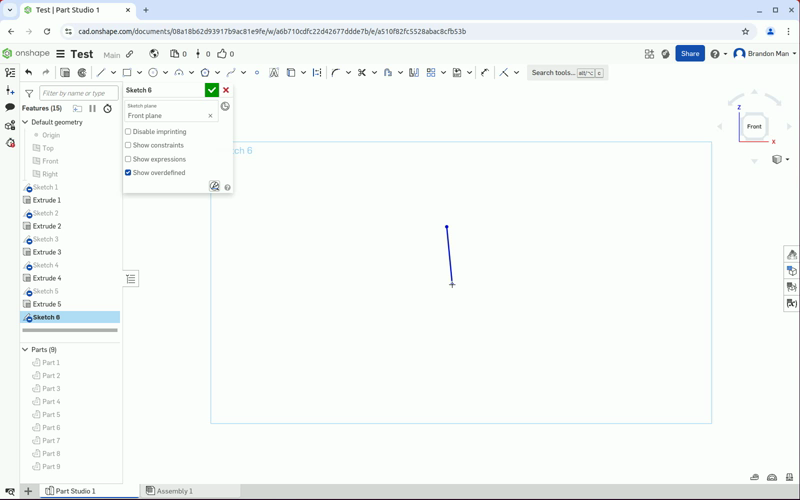
mouse_move(452, 284)
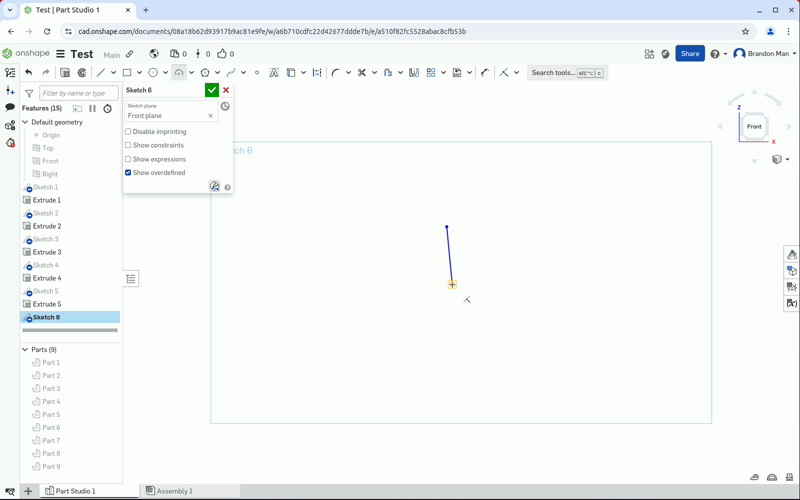
click(452, 284)
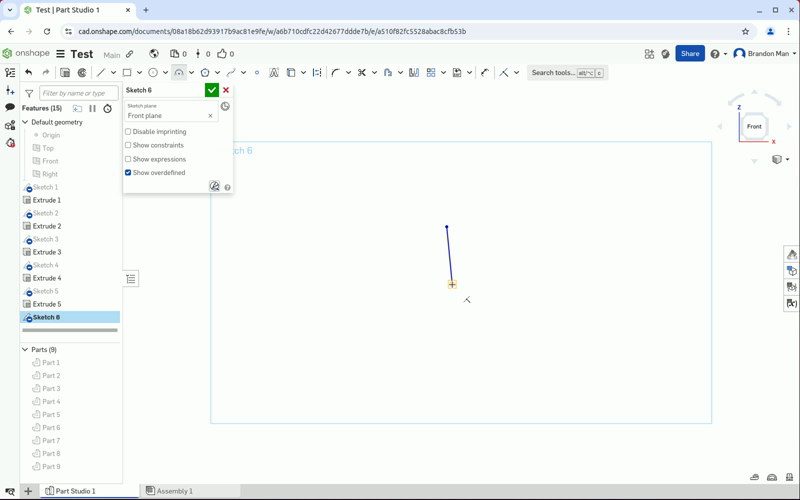
key_down(shift)
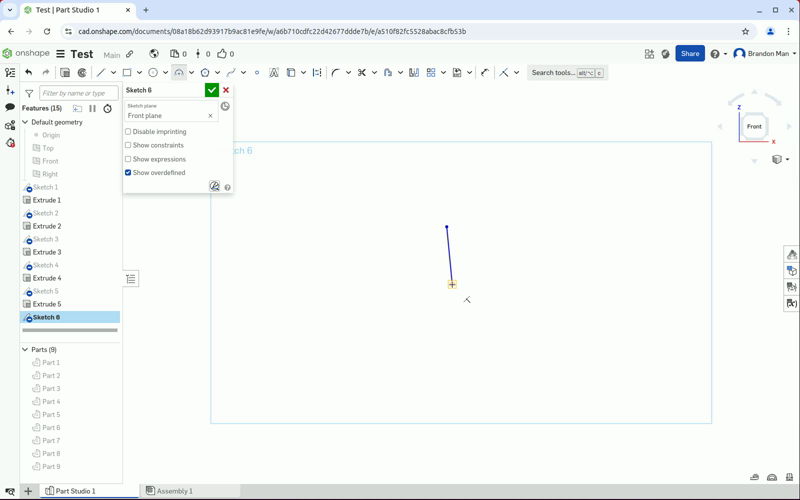
mouse_move(461, 291)
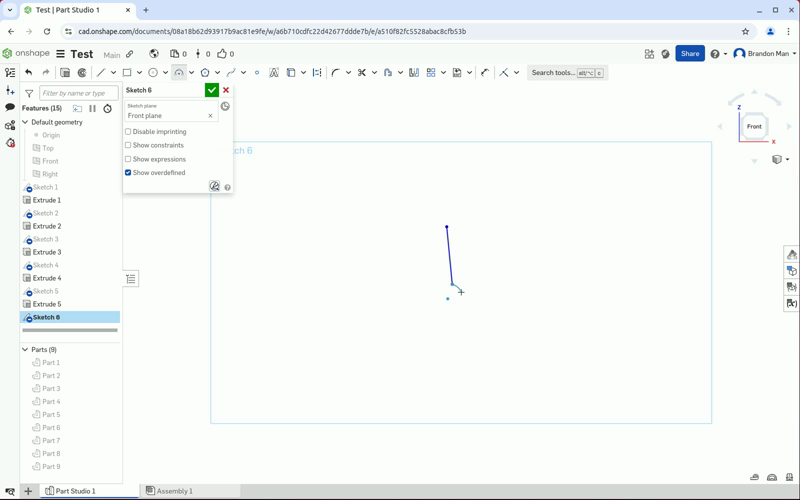
click(461, 291)
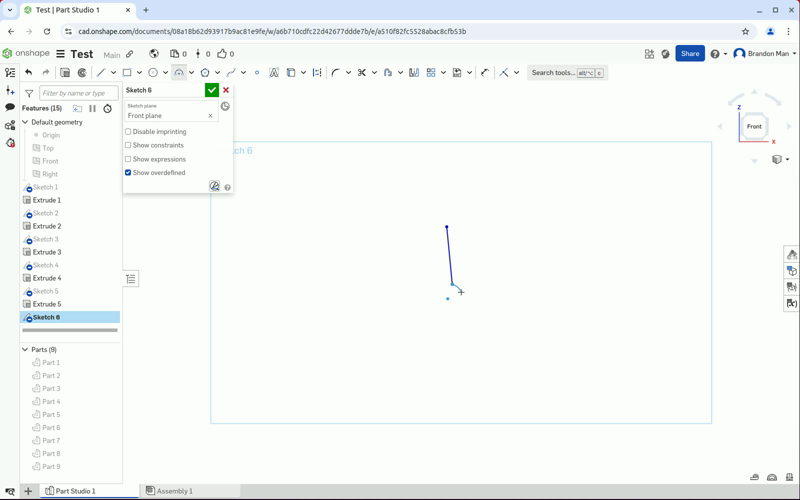
mouse_move(466, 276)
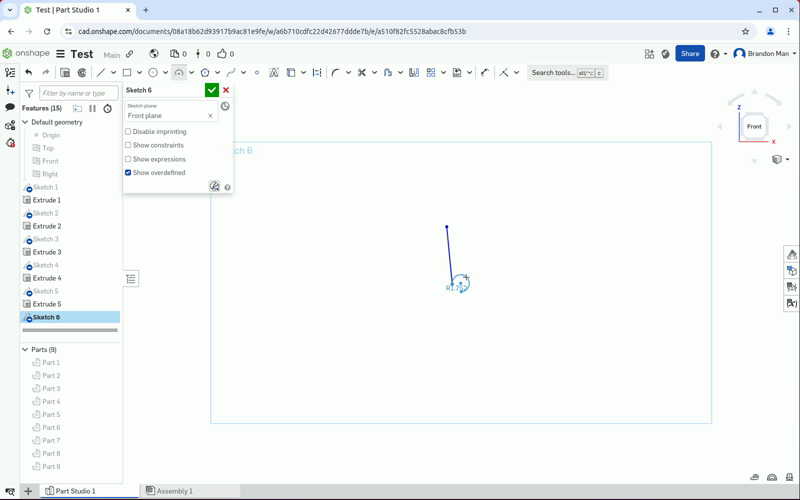
click(466, 276)
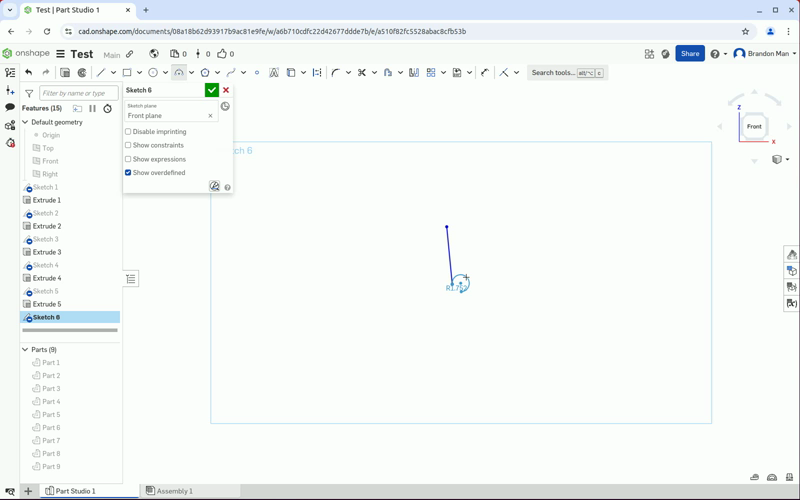
key_up(shift)
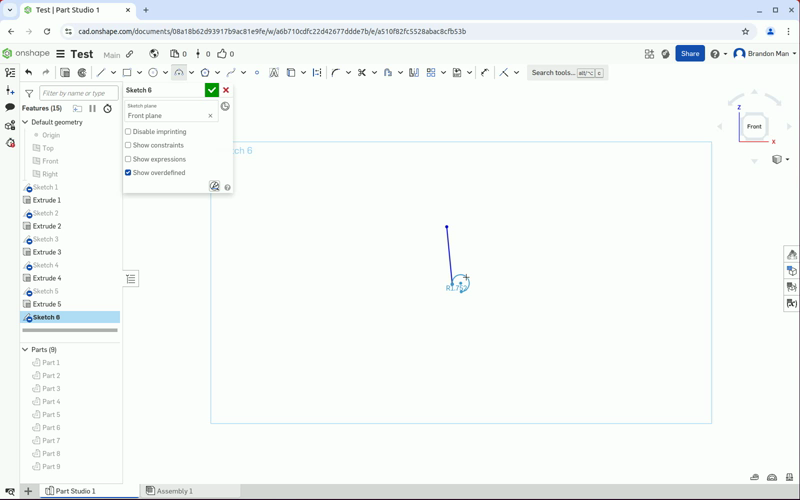
key(esc)
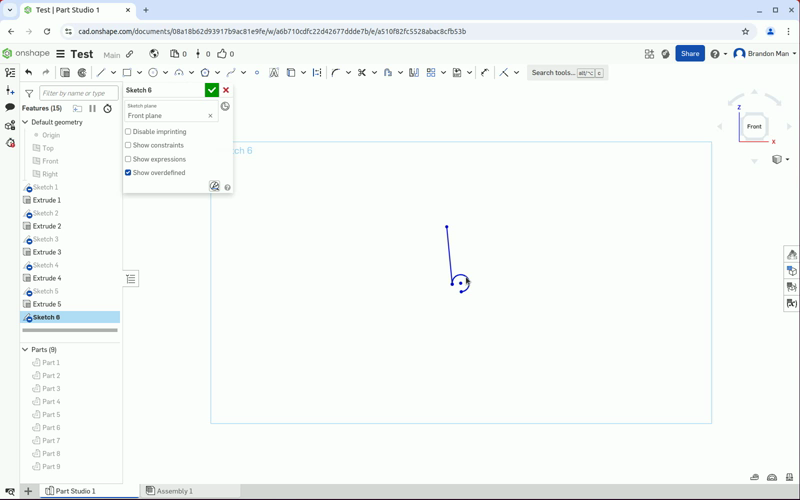
key(l)
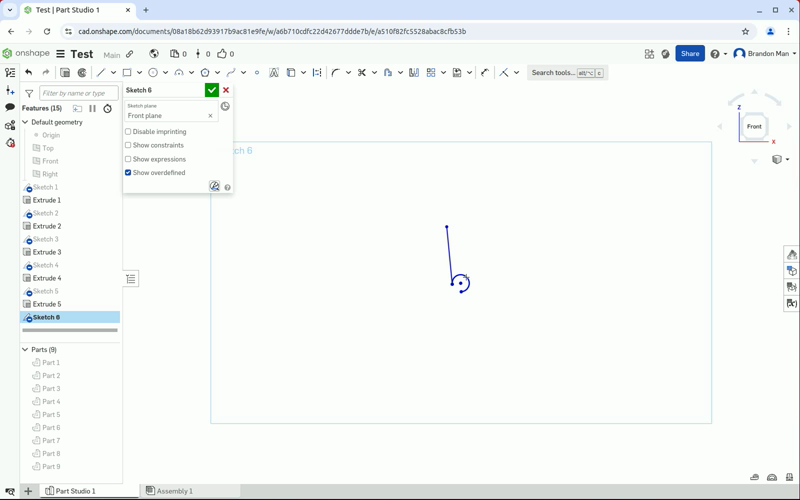
mouse_move(461, 291)
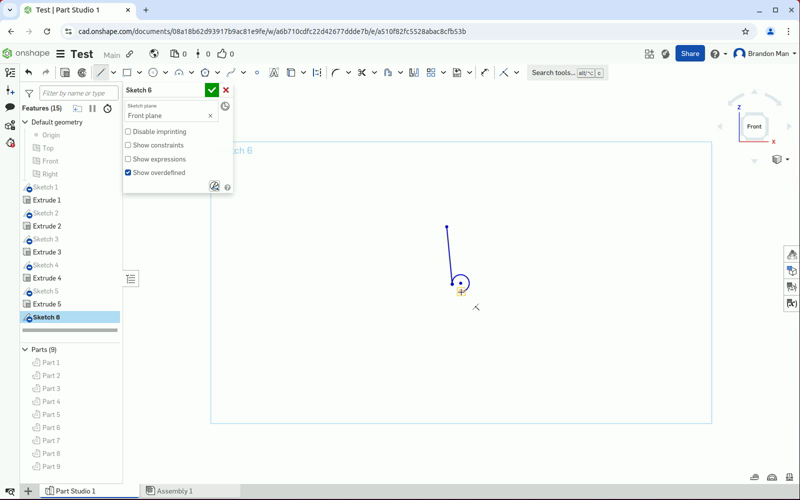
click(461, 291)
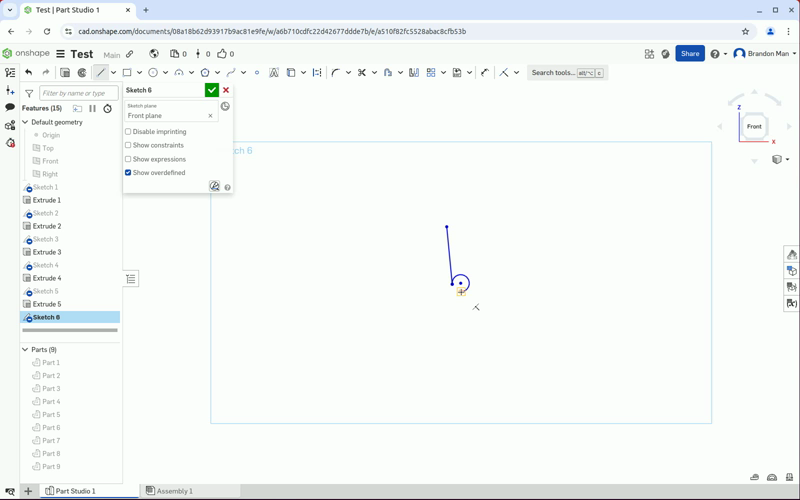
key_down(shift)
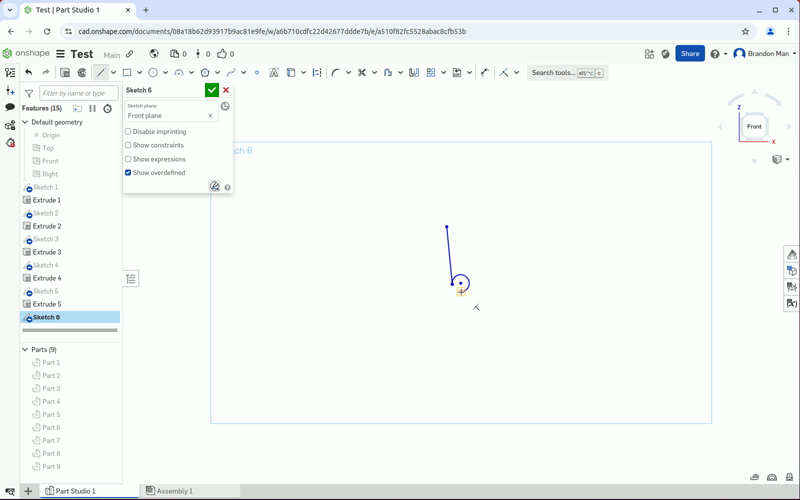
mouse_move(491, 291)
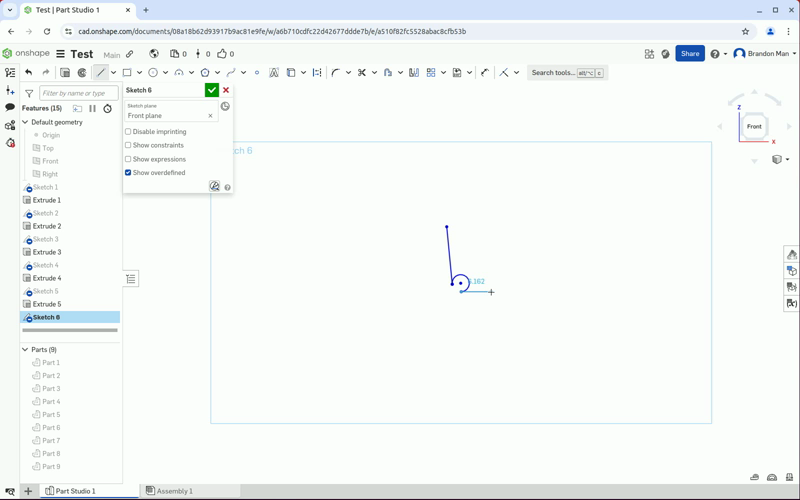
mouse_move(502, 290)
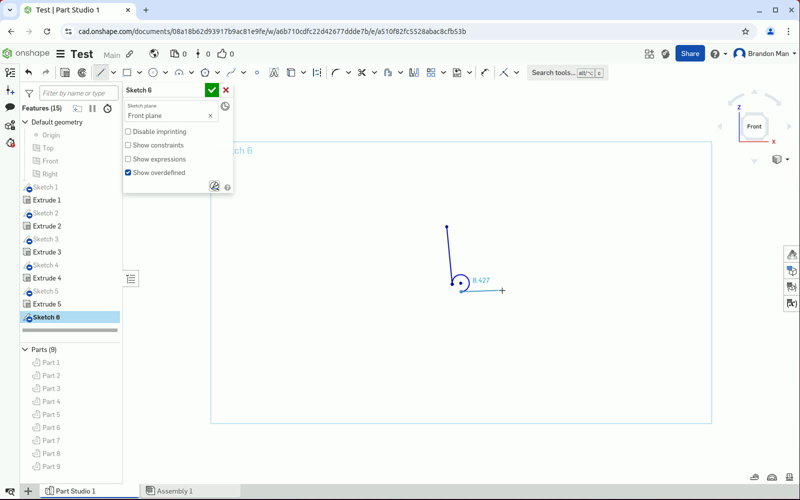
click(502, 290)
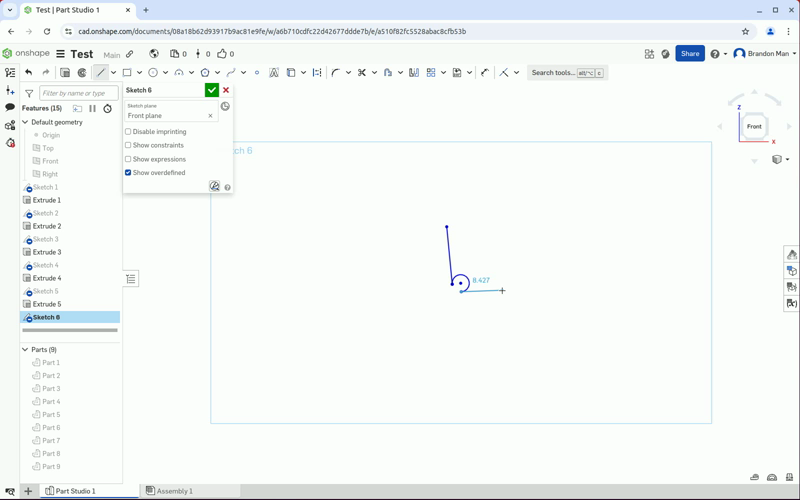
key_up(shift)
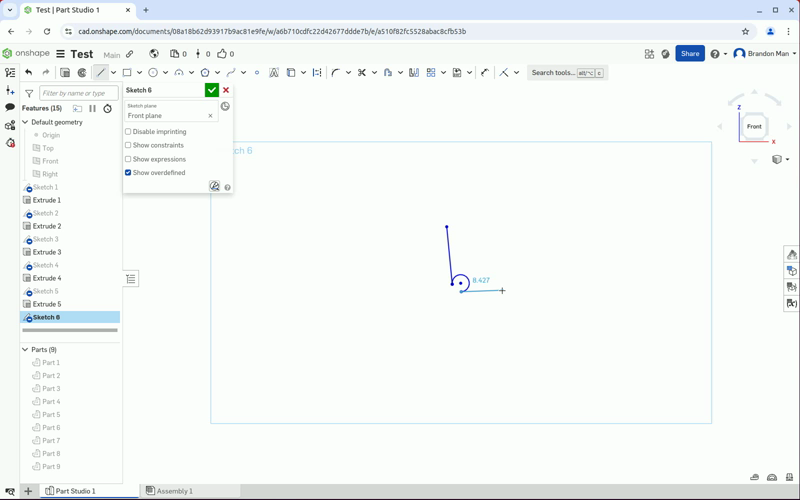
key(esc)
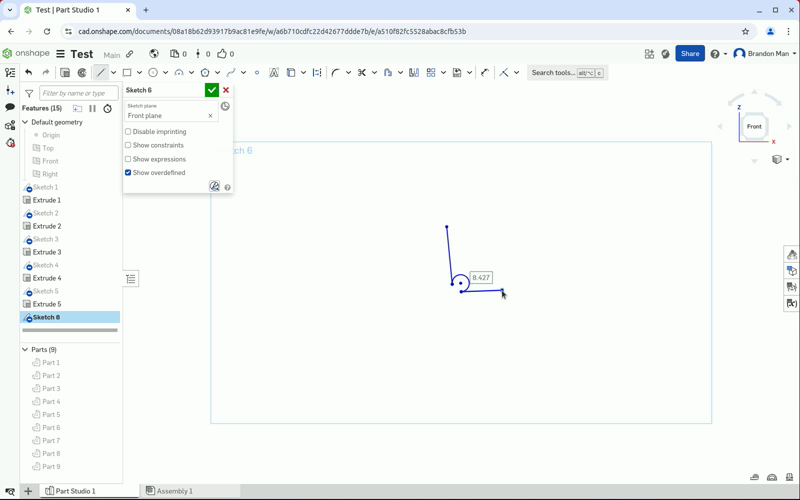
key(a)
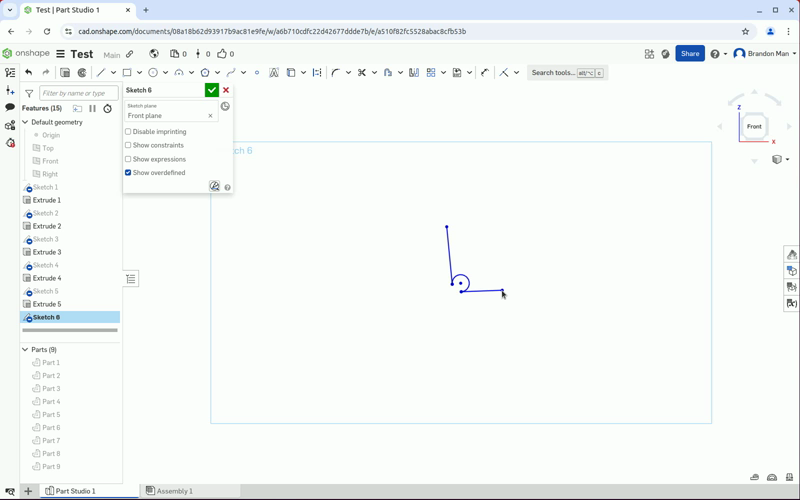
mouse_move(502, 290)
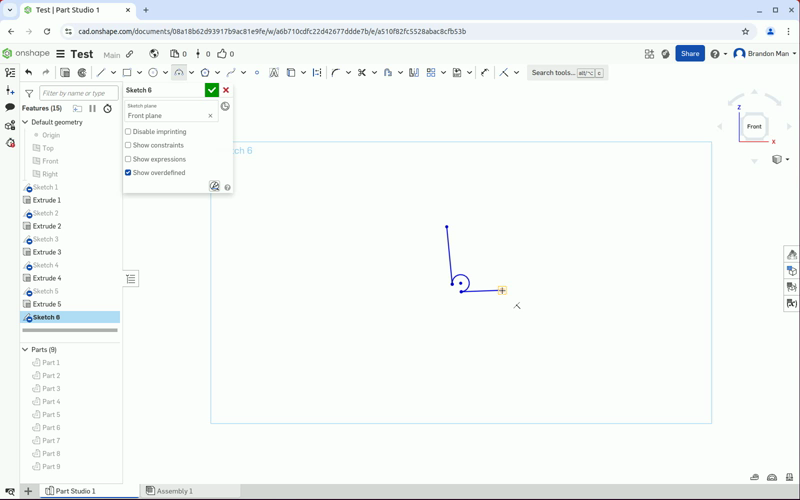
click(502, 290)
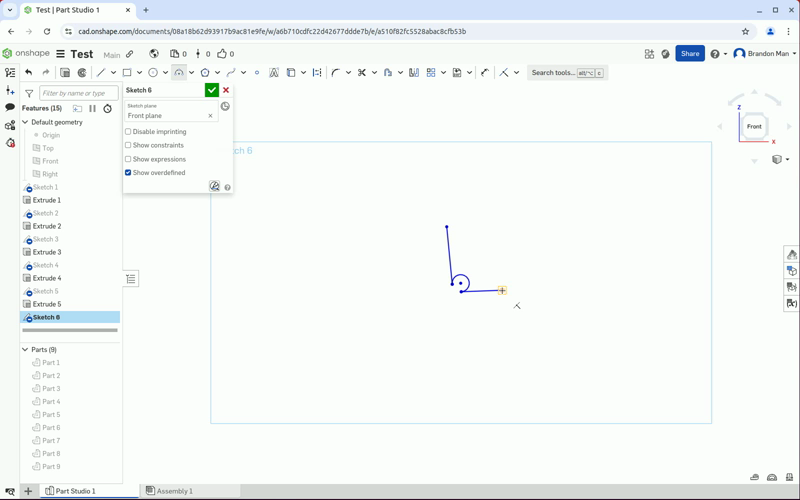
key_down(shift)
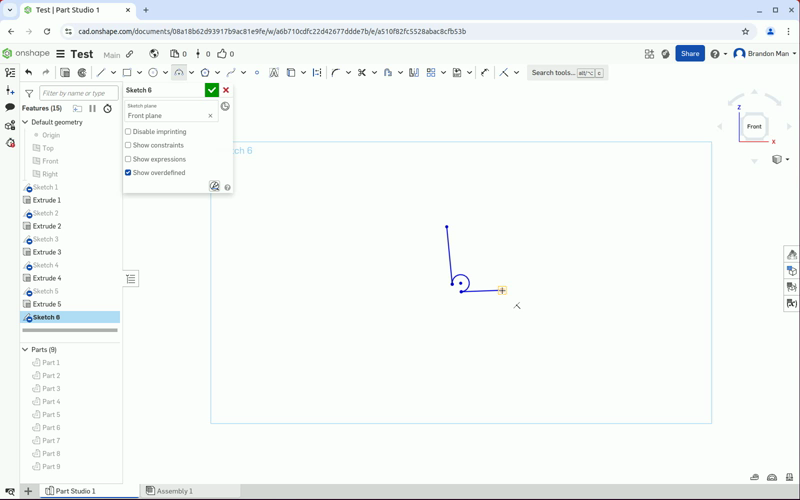
mouse_move(502, 276)
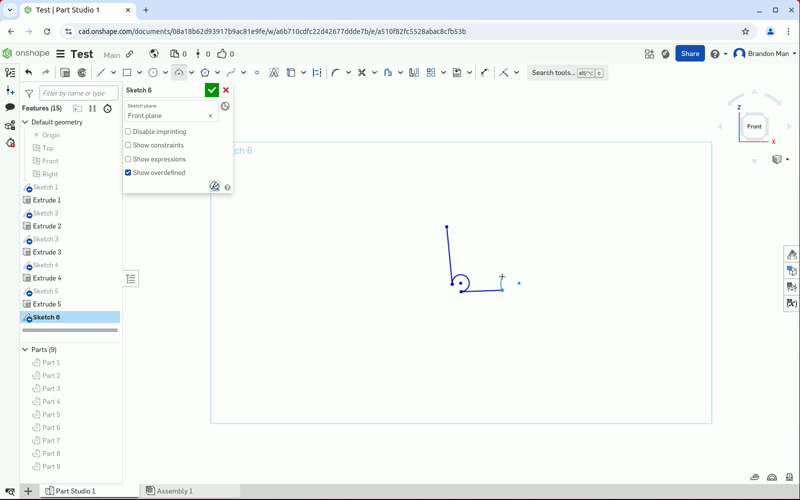
click(502, 276)
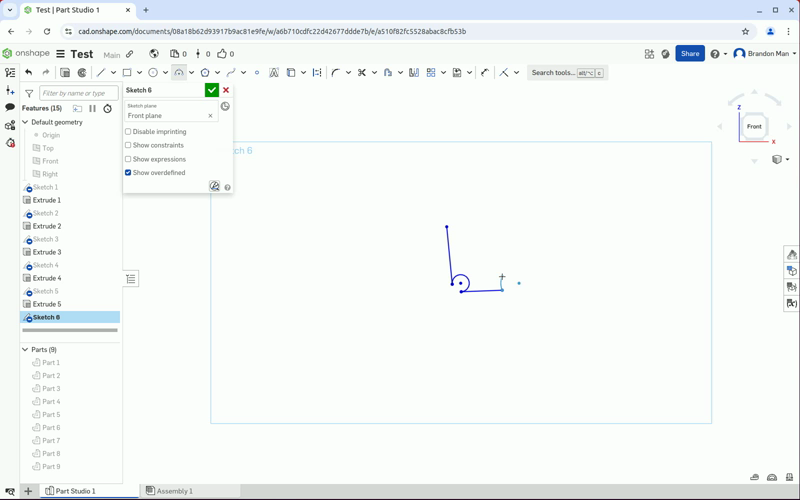
mouse_move(494, 282)
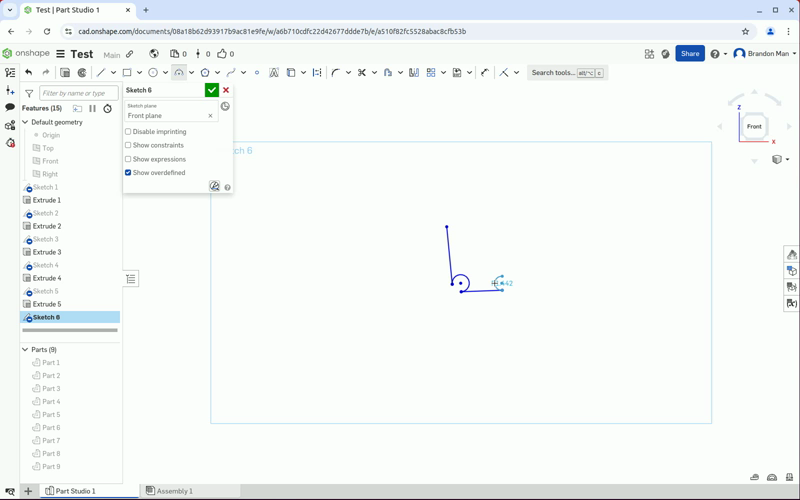
click(494, 282)
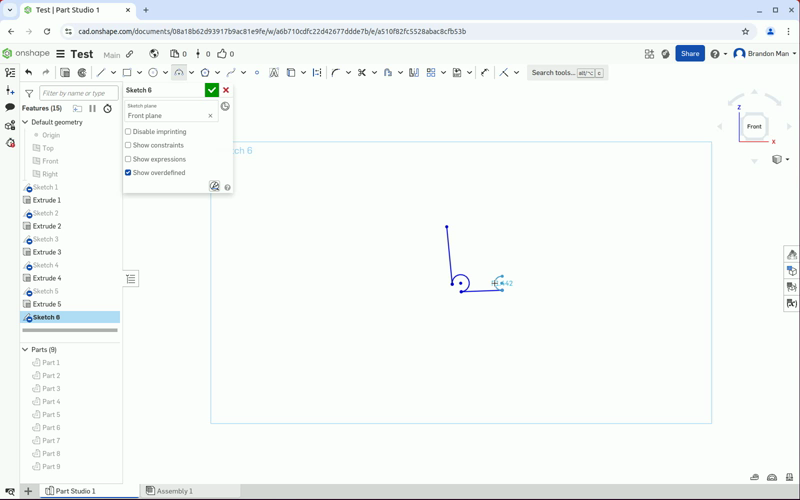
key_up(shift)
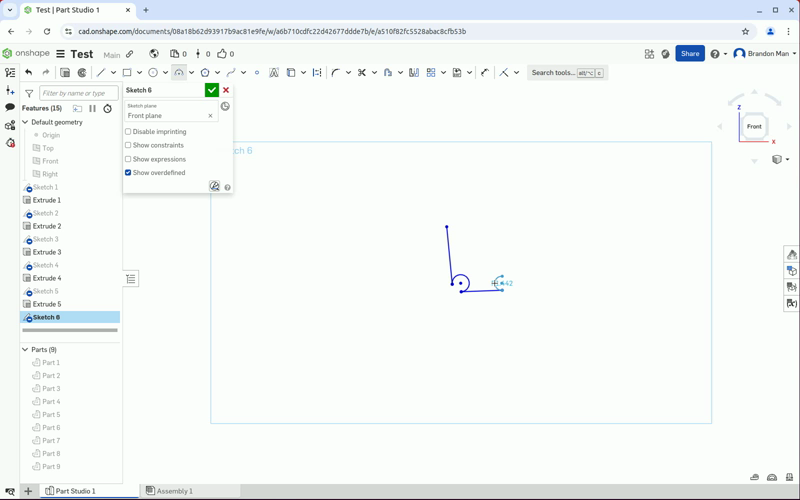
key(esc)
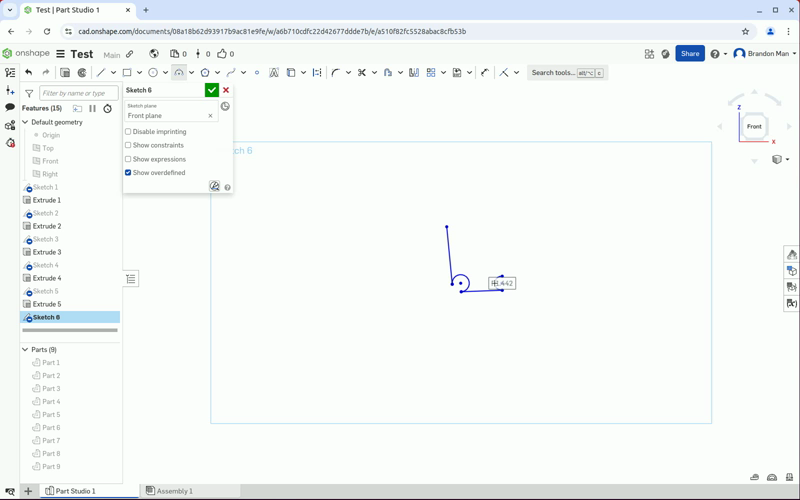
key(l)
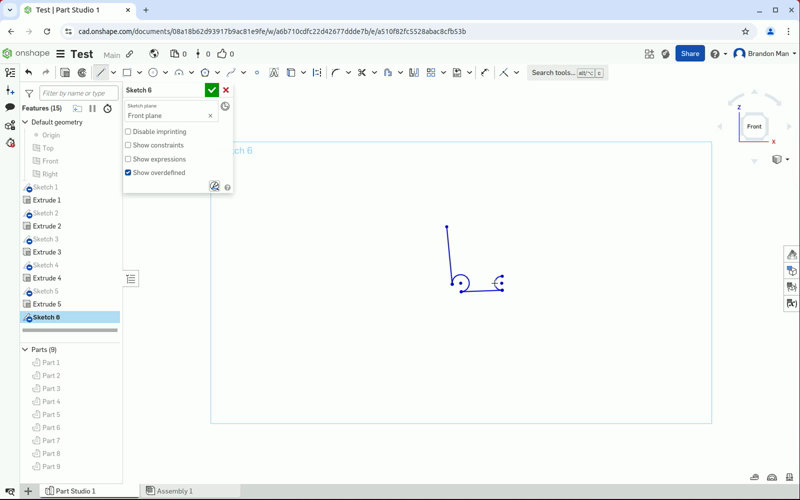
mouse_move(502, 276)
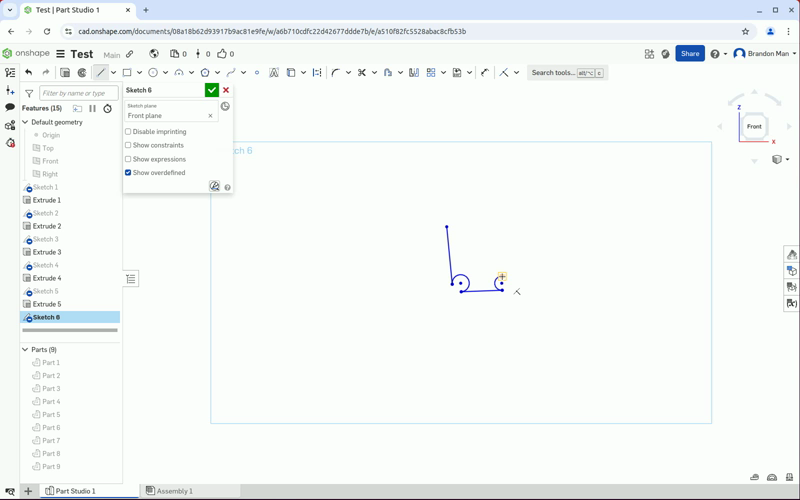
click(502, 276)
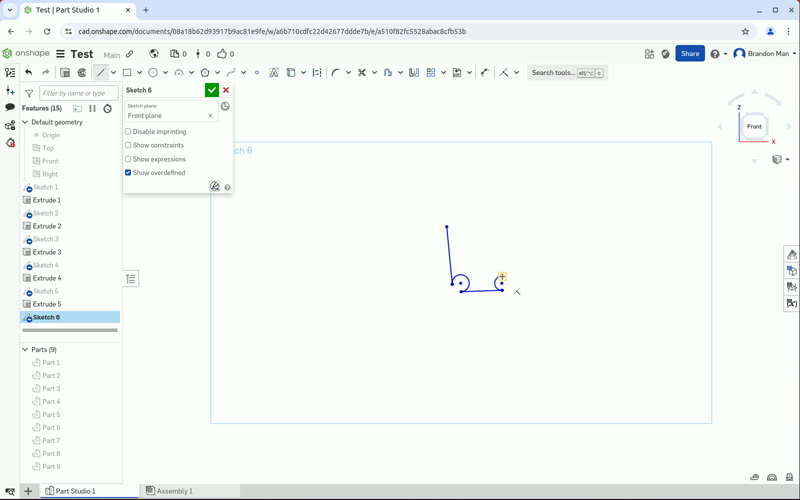
key_down(shift)
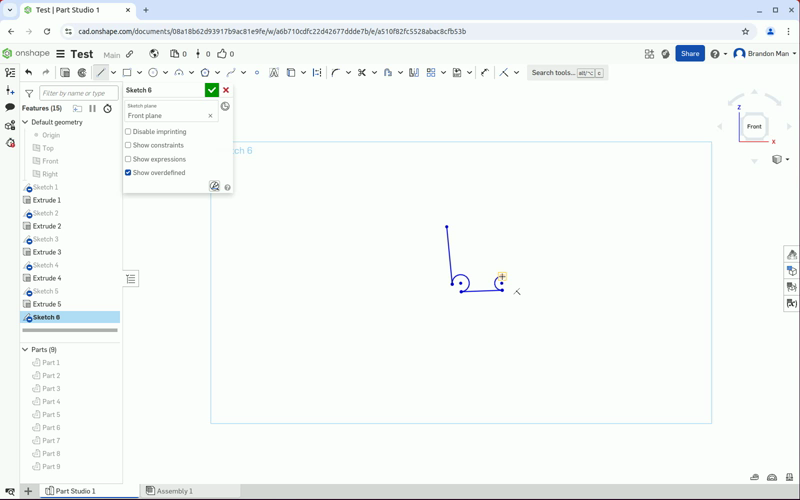
mouse_move(532, 276)
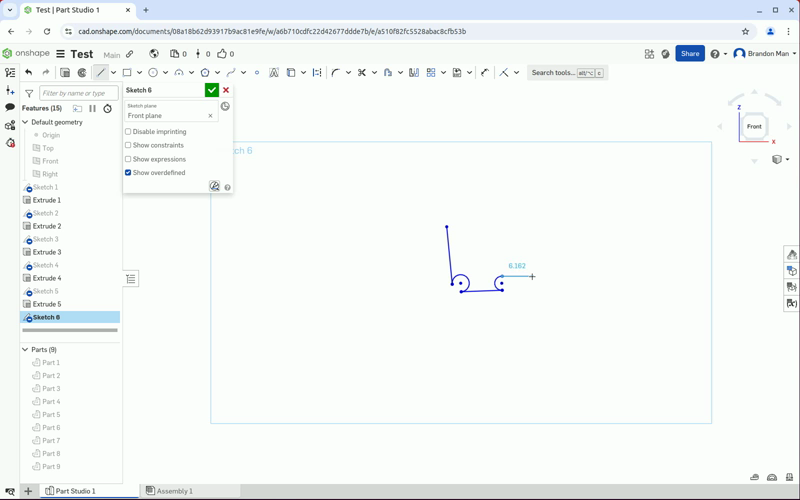
mouse_move(478, 275)
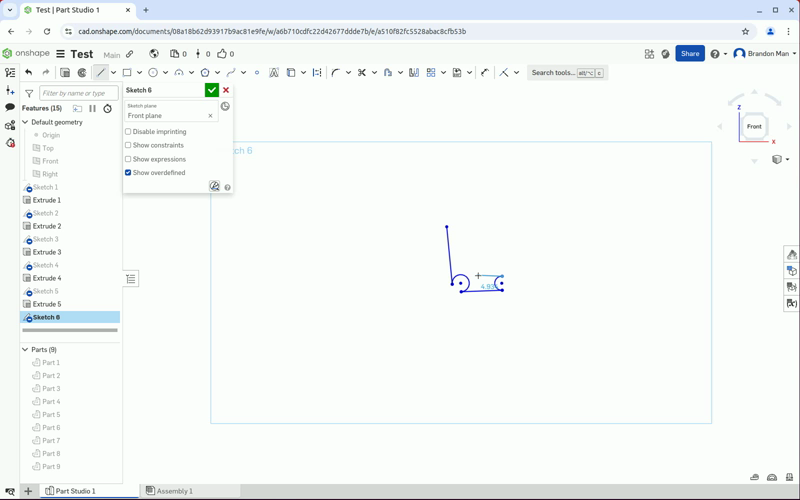
click(478, 275)
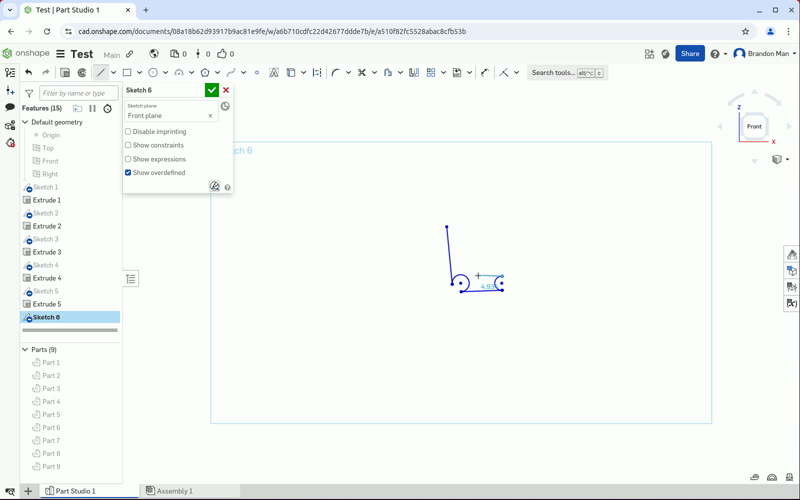
key_up(shift)
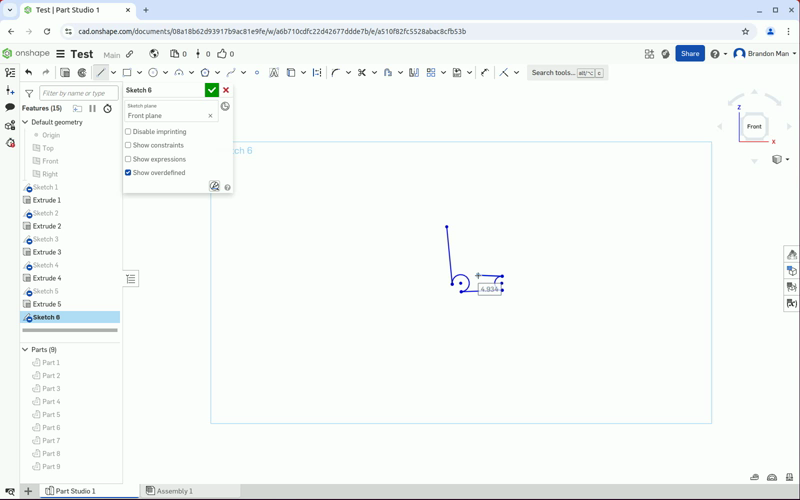
key(esc)
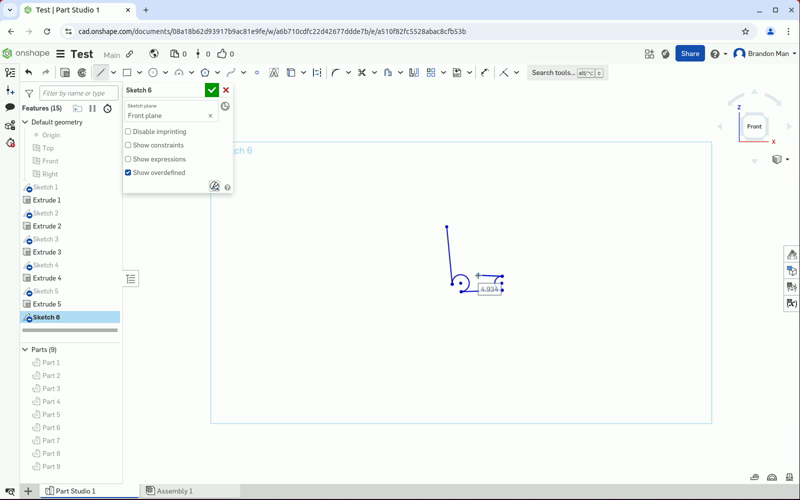
key(a)
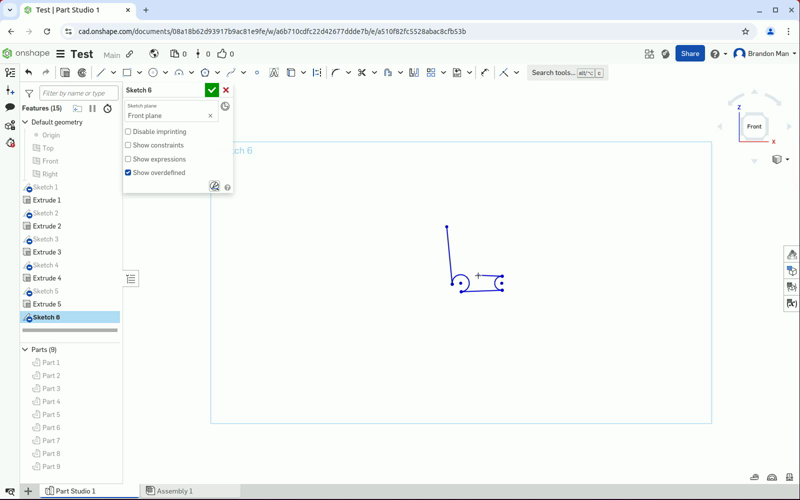
mouse_move(478, 275)
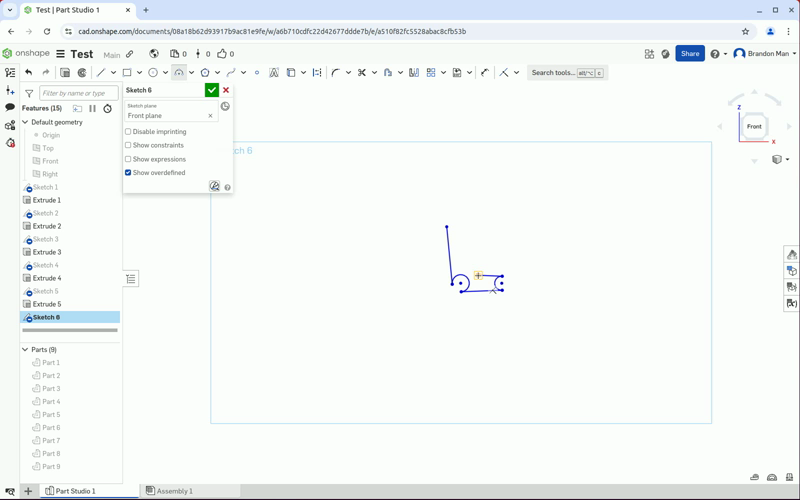
click(478, 275)
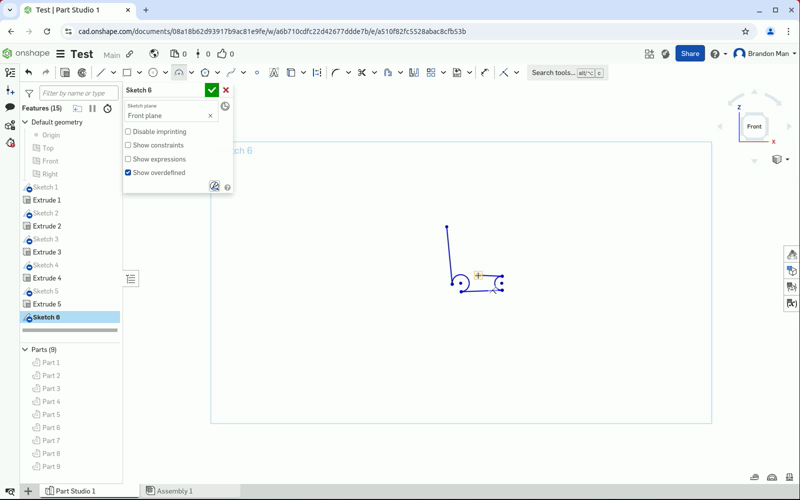
key_down(shift)
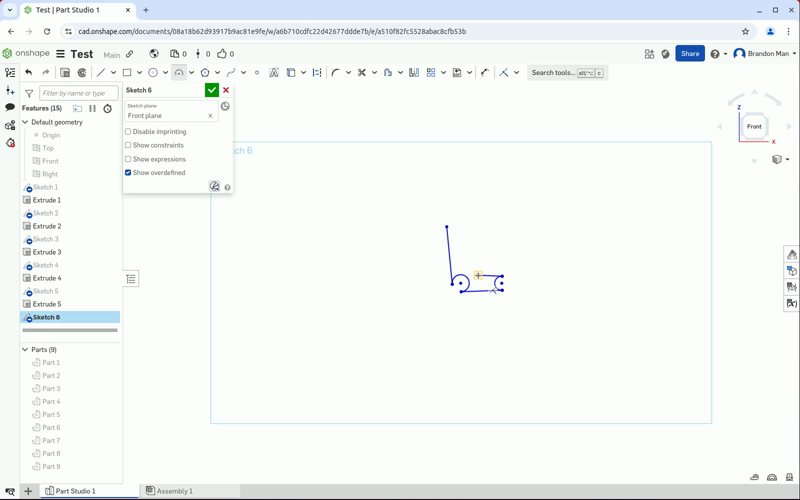
mouse_move(471, 267)
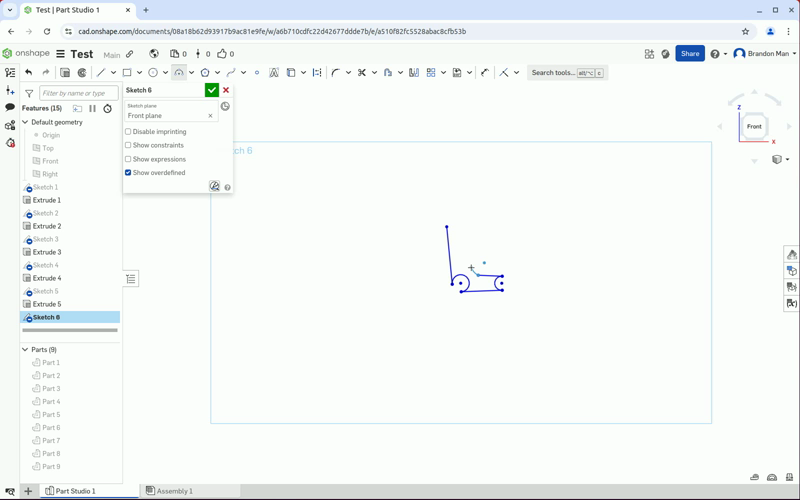
click(471, 267)
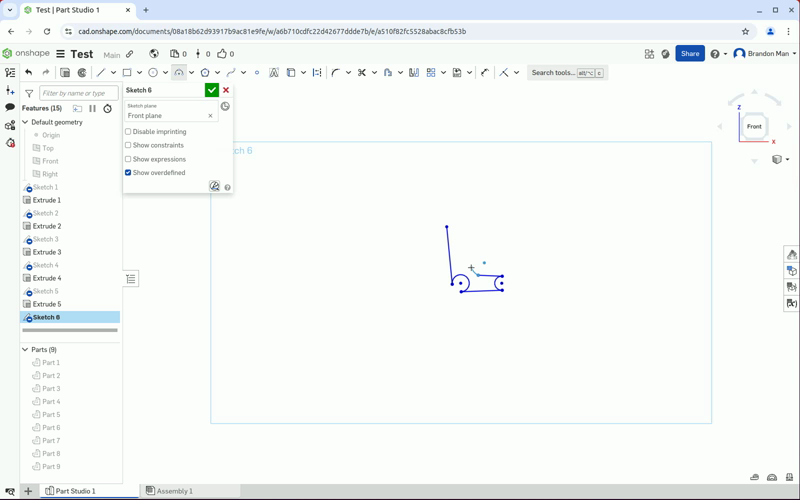
mouse_move(472, 272)
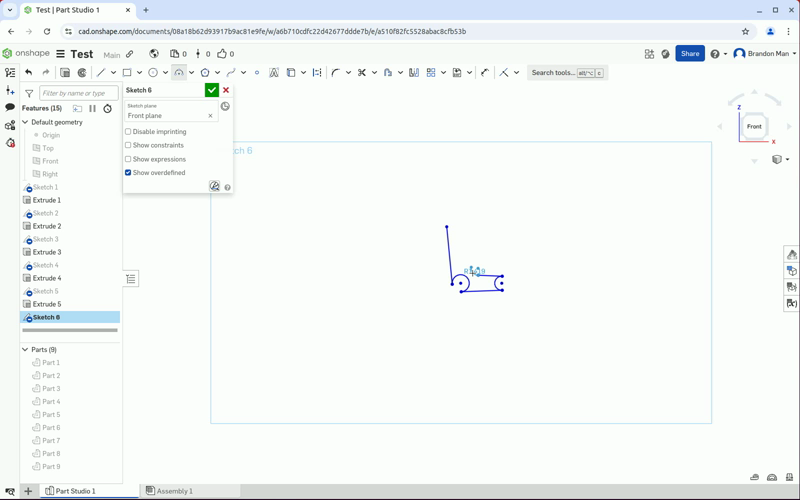
click(472, 272)
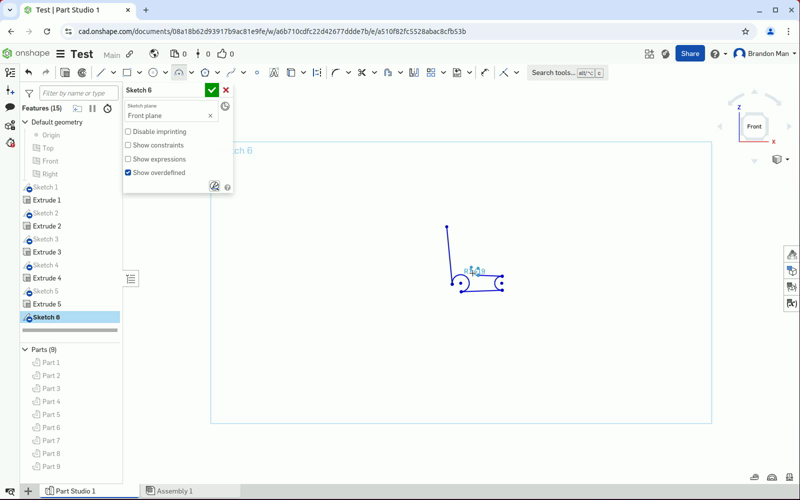
key_up(shift)
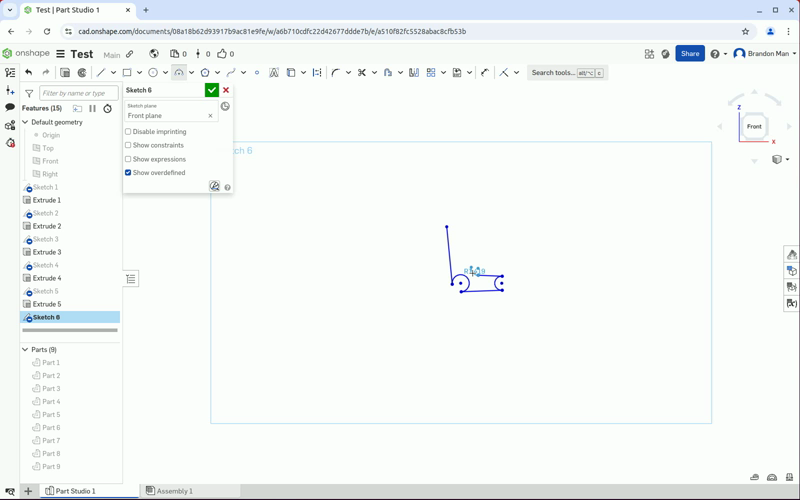
key(esc)
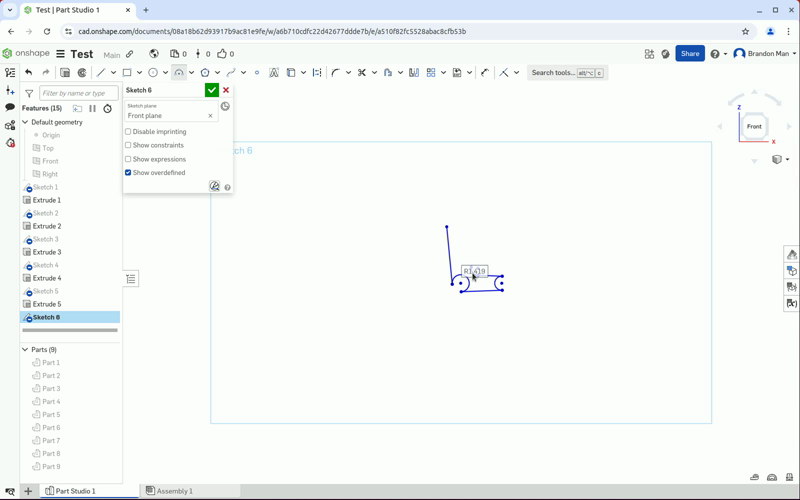
key(l)
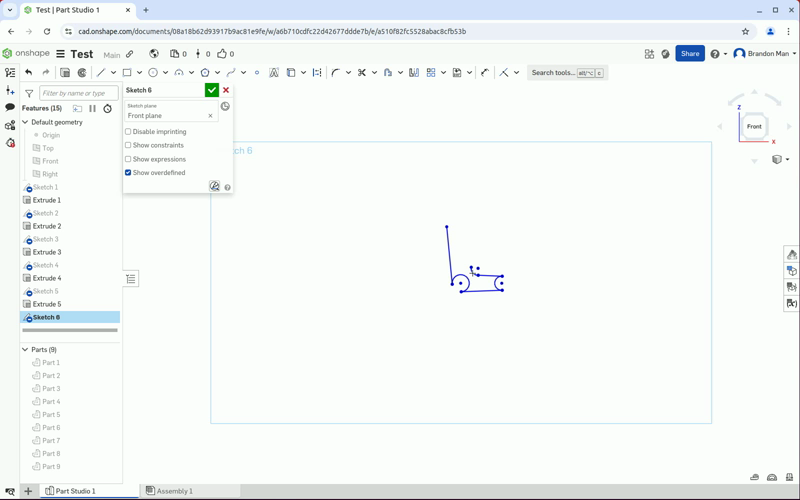
mouse_move(471, 267)
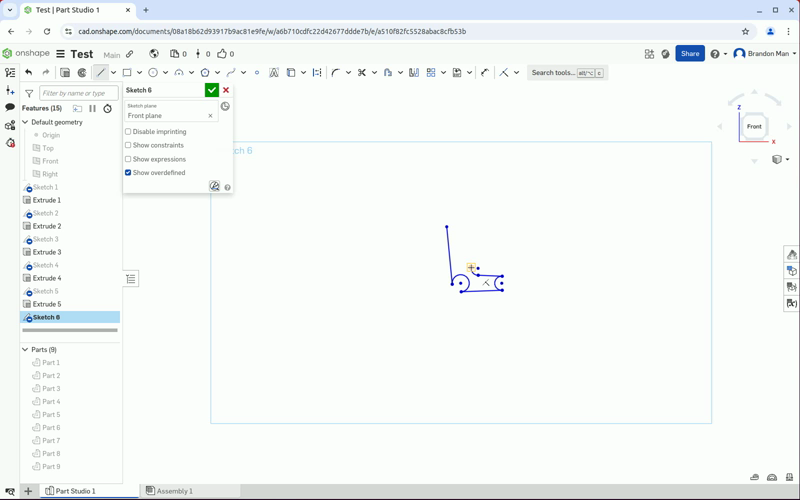
click(471, 267)
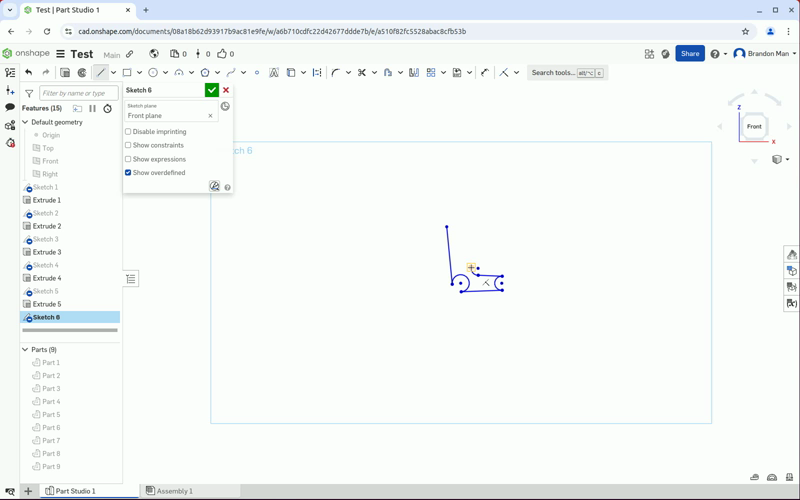
key_down(shift)
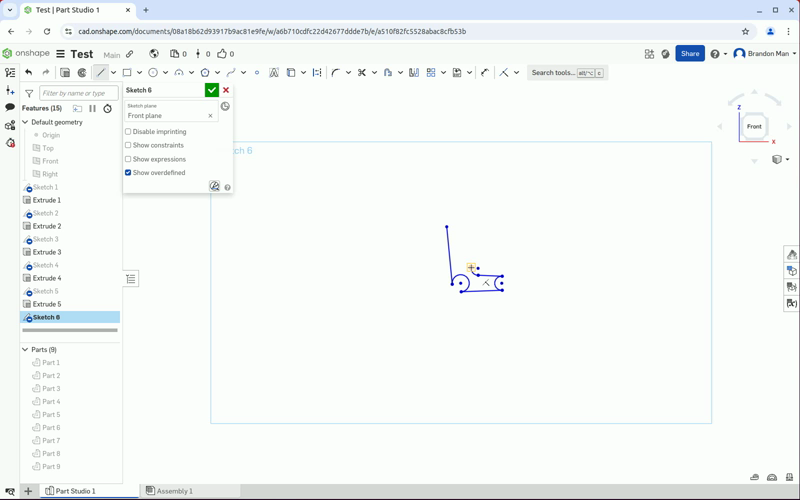
mouse_move(501, 267)
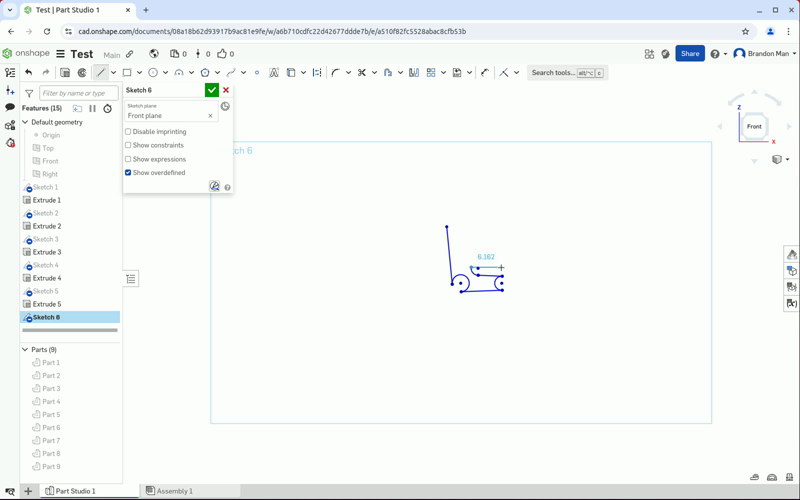
mouse_move(475, 226)
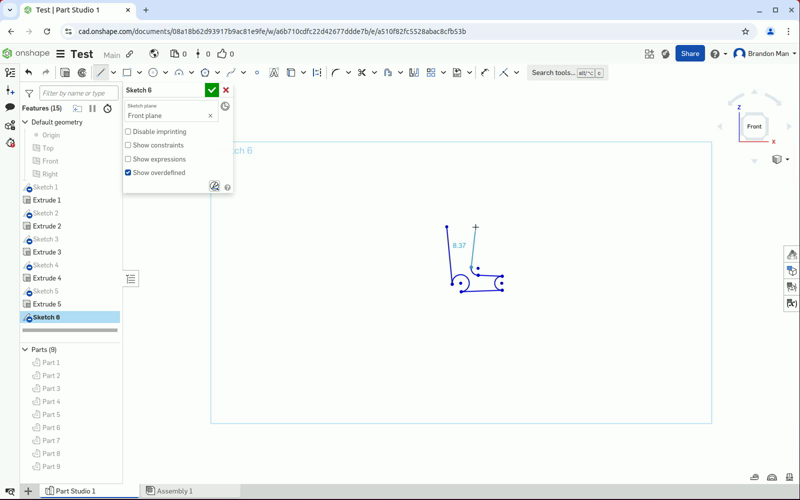
click(475, 226)
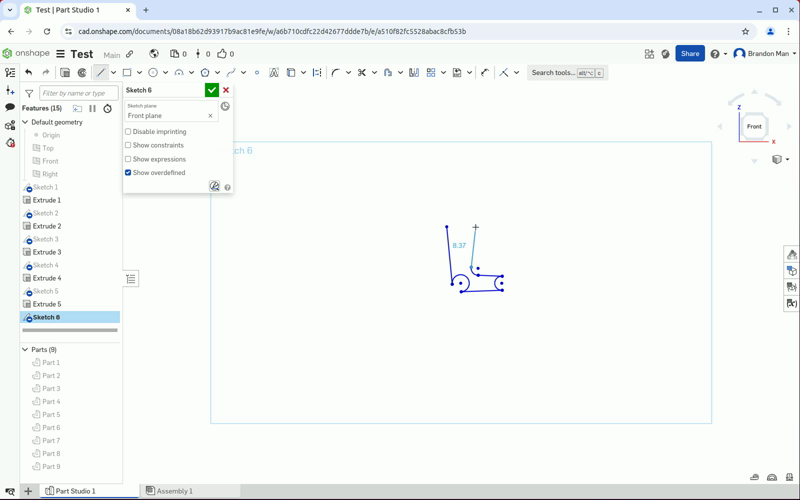
key_up(shift)
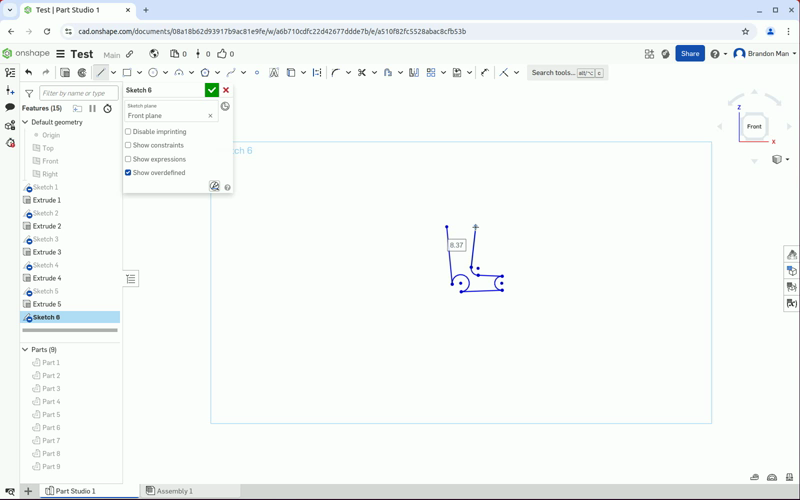
key(esc)
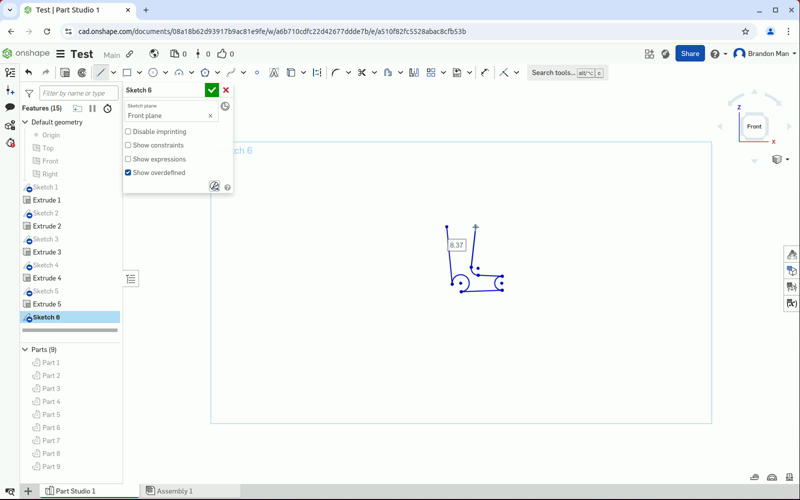
key(a)
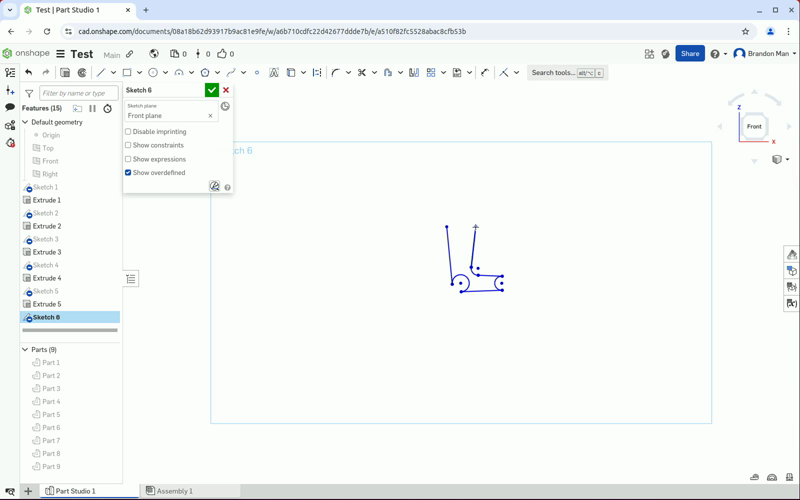
mouse_move(475, 226)
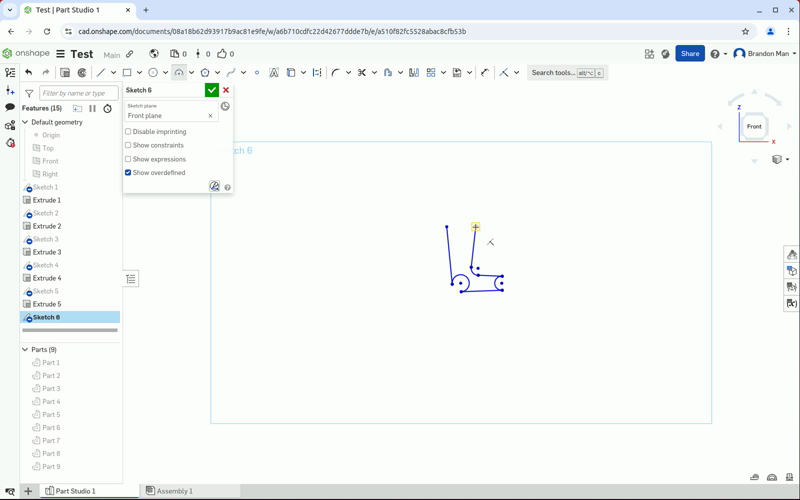
click(475, 226)
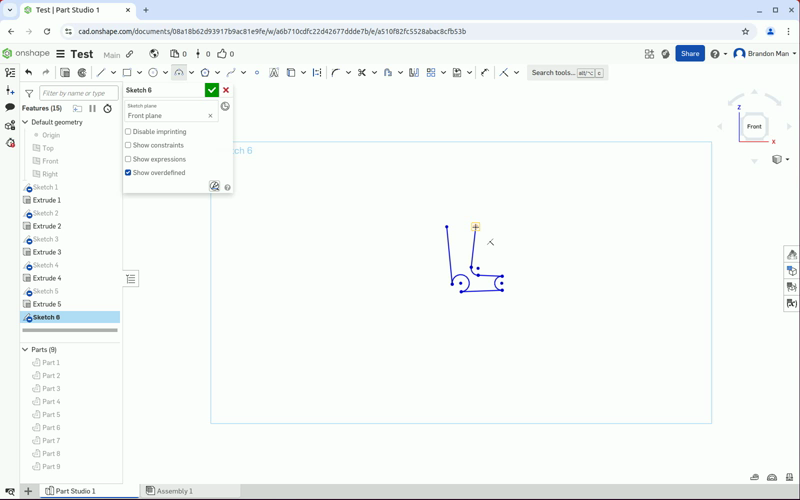
mouse_move(446, 226)
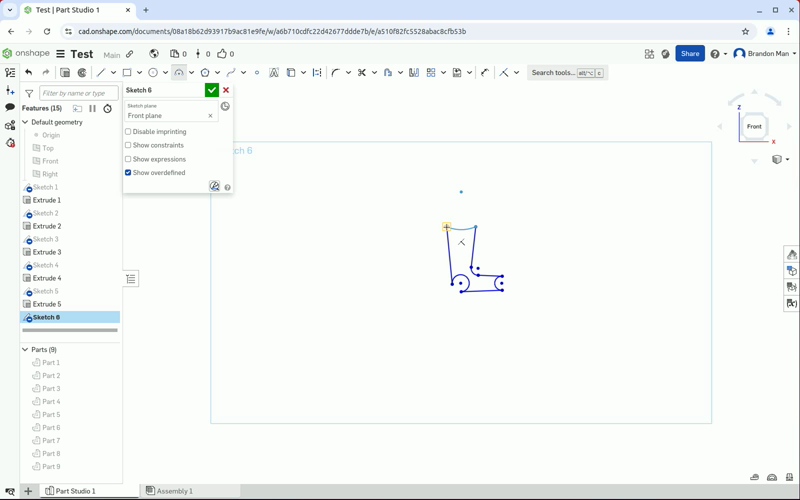
click(446, 226)
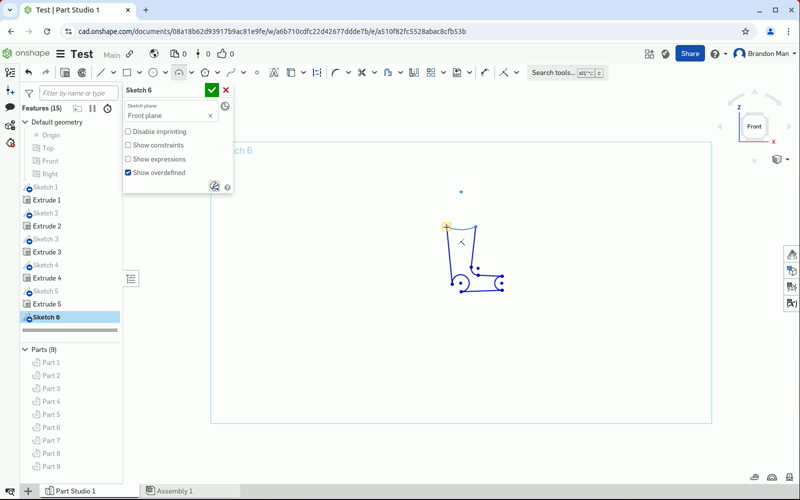
key_down(shift)
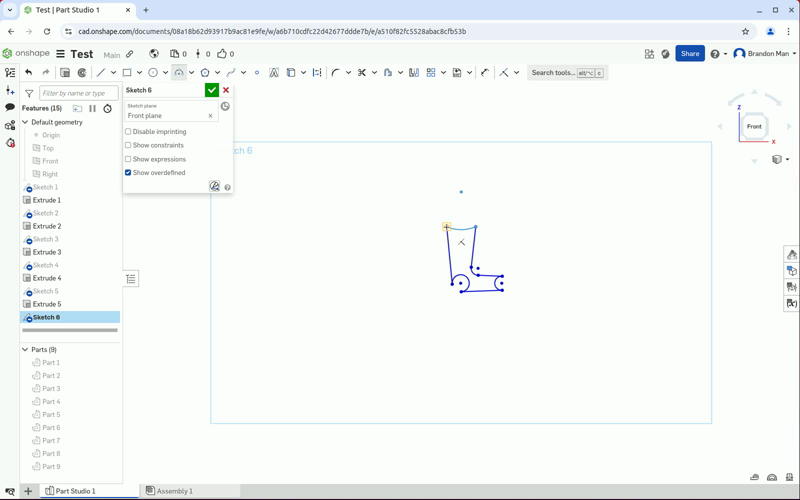
mouse_move(461, 239)
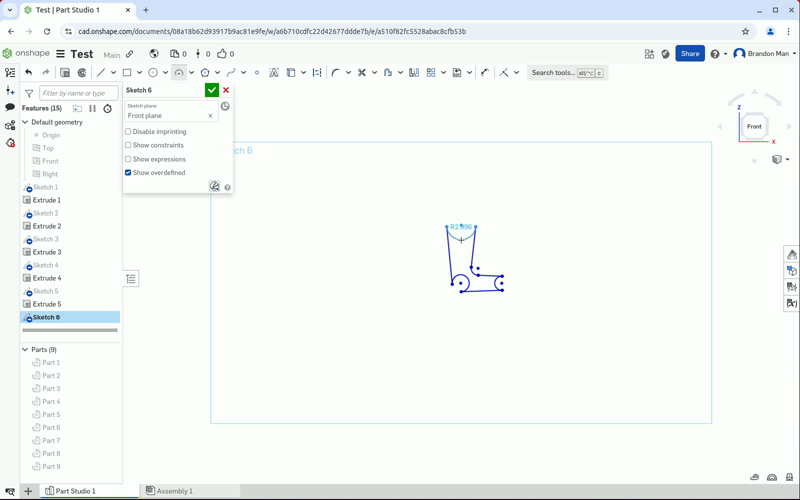
click(461, 239)
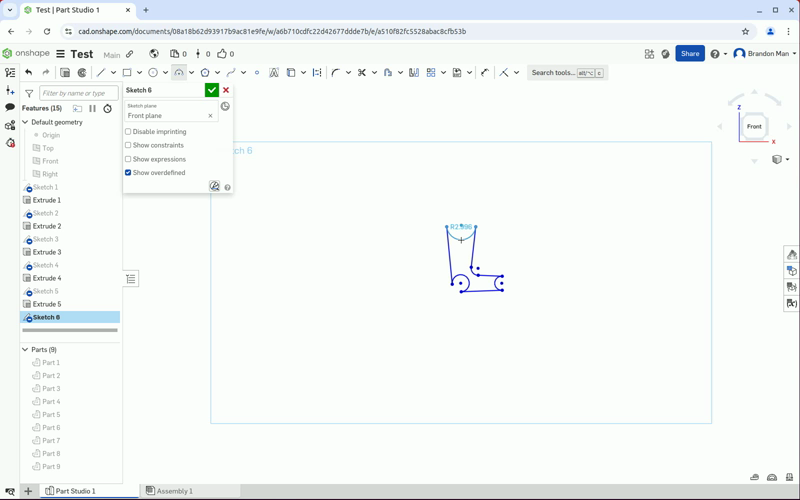
key_up(shift)
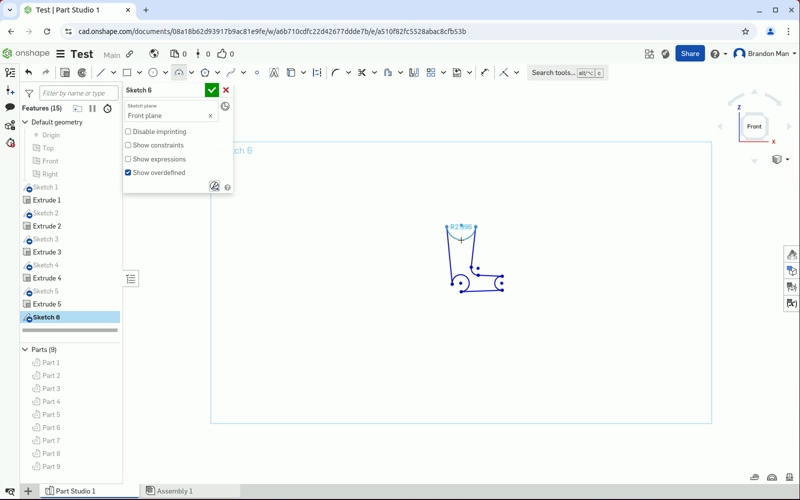
key(esc)
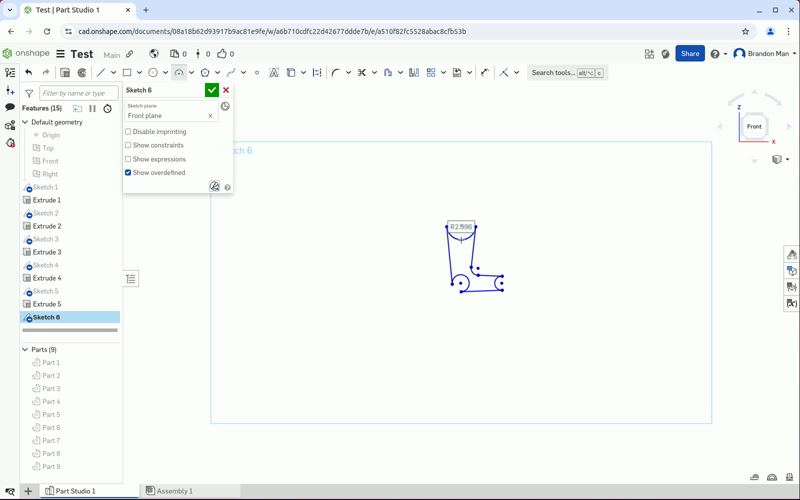
mouse_move(465, 248)
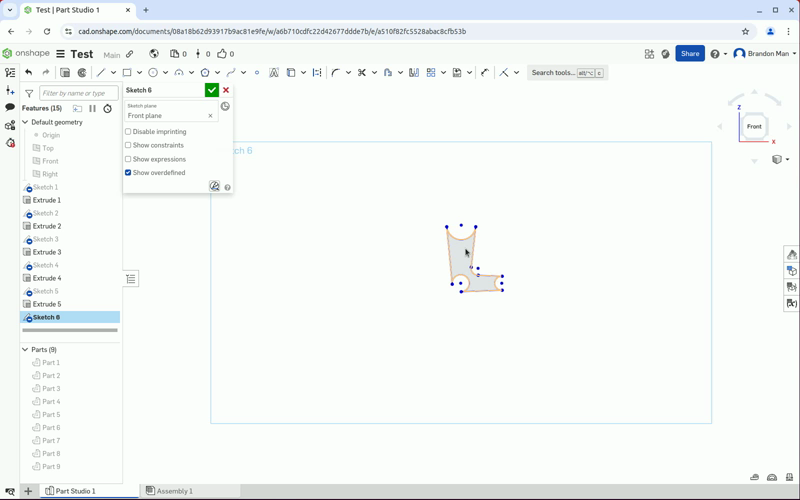
scroll(6)
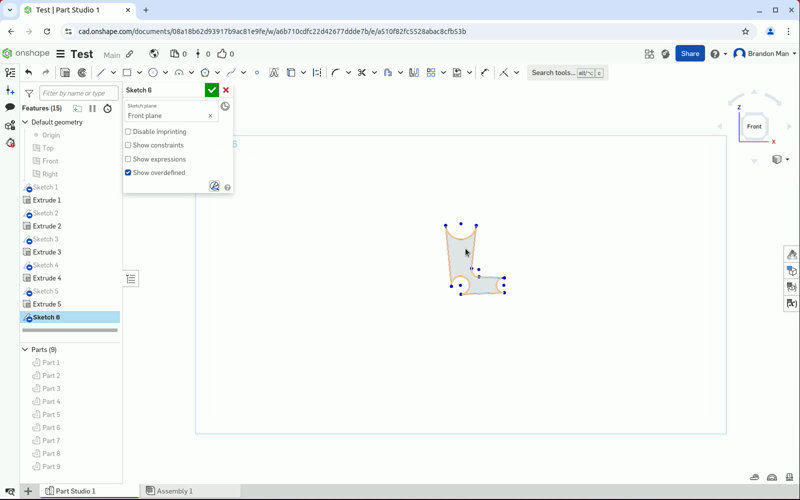
scroll(6)
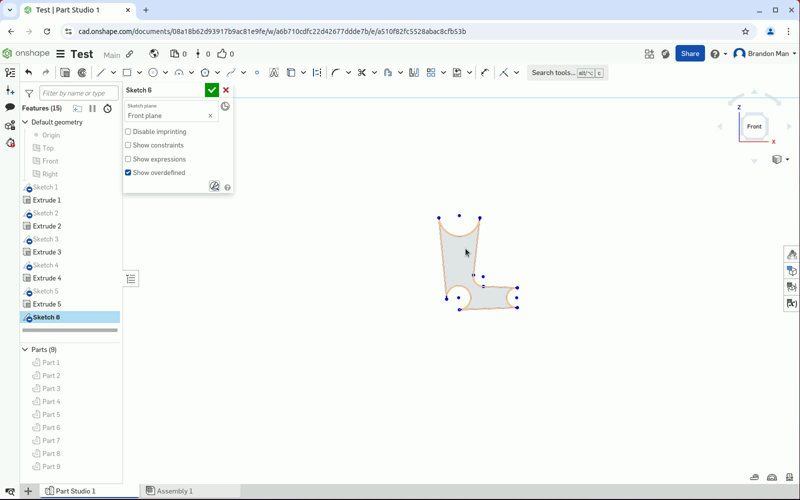
scroll(6)
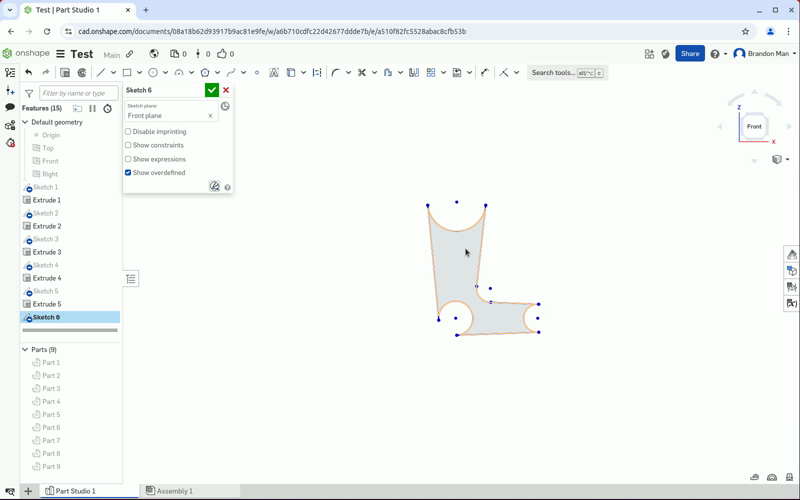
scroll(6)
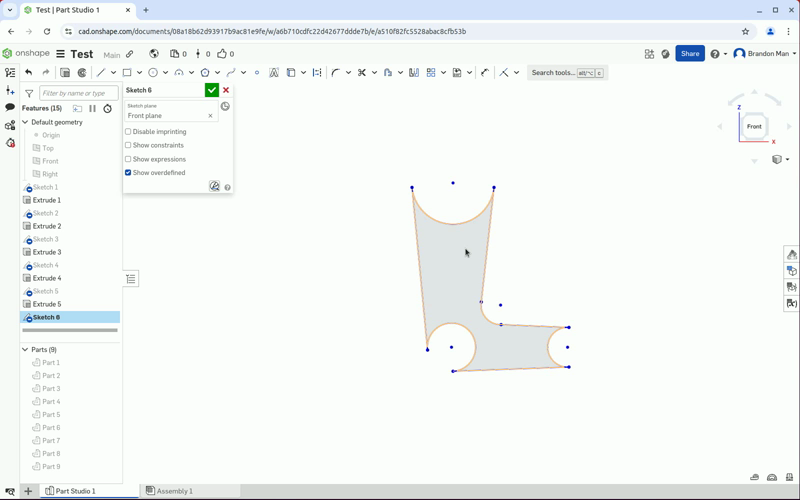
scroll(6)
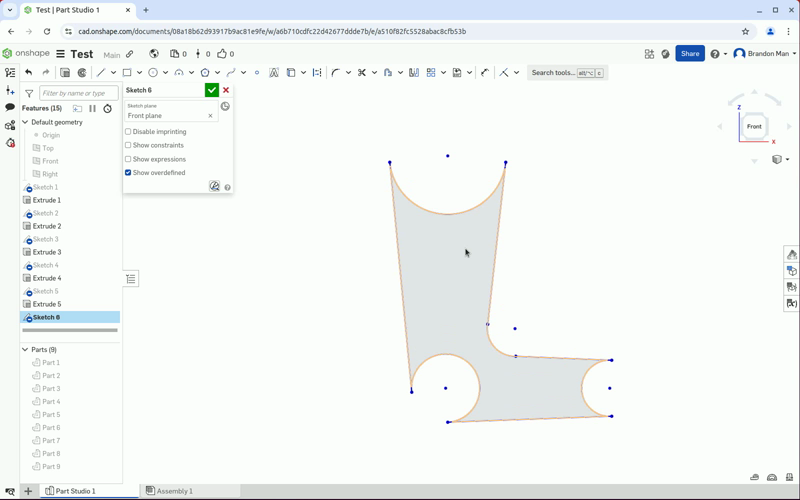
scroll(6)
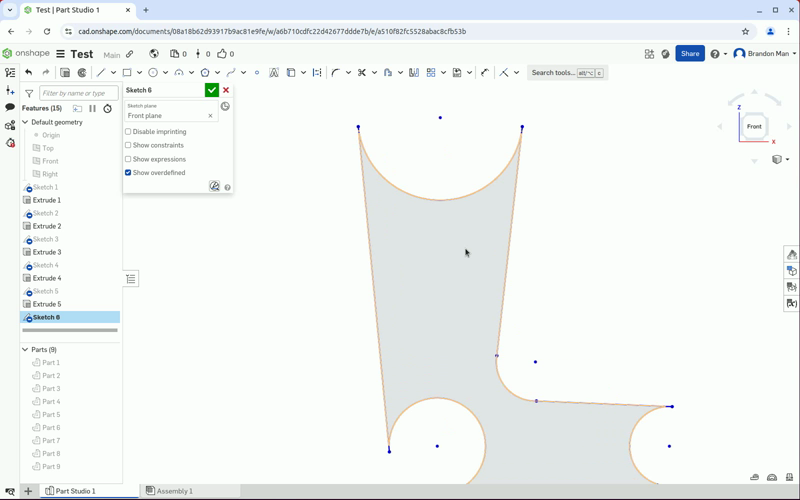
scroll(6)
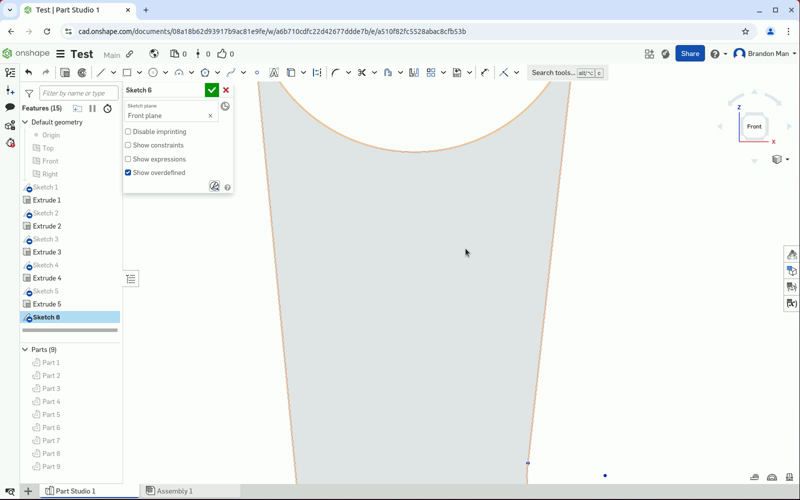
click(465, 248)
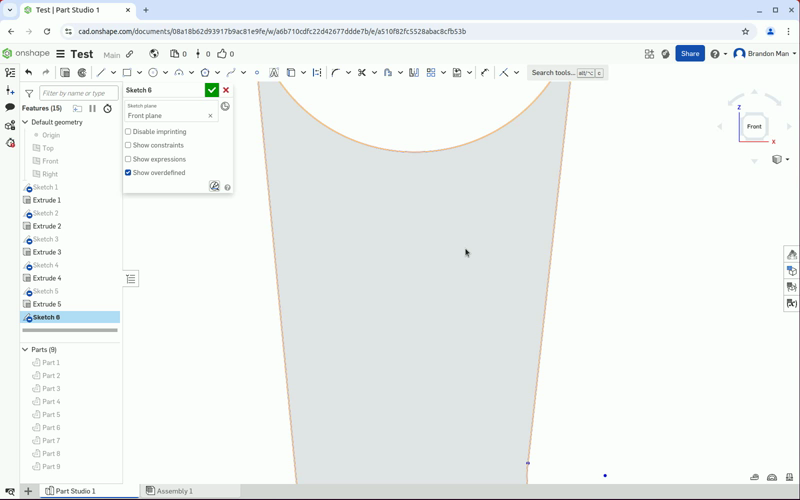
scroll(-6)
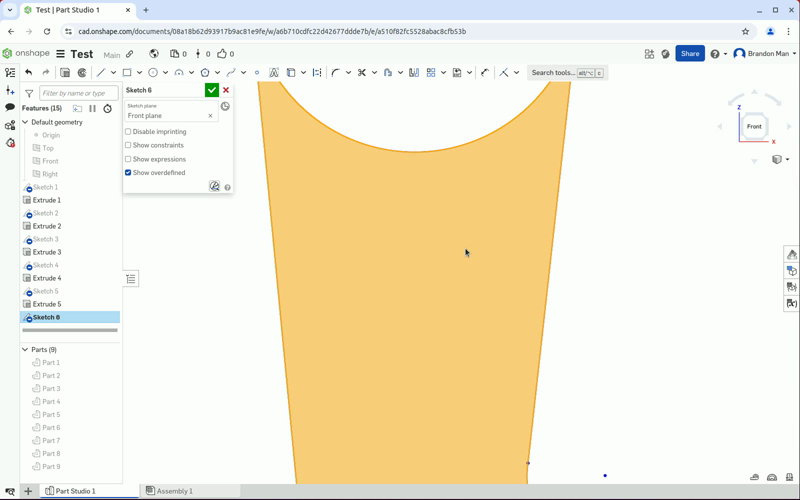
scroll(-6)
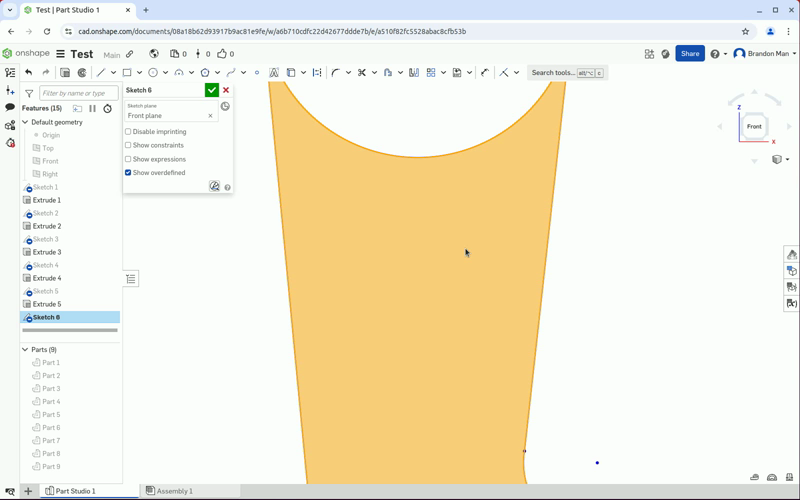
scroll(-6)
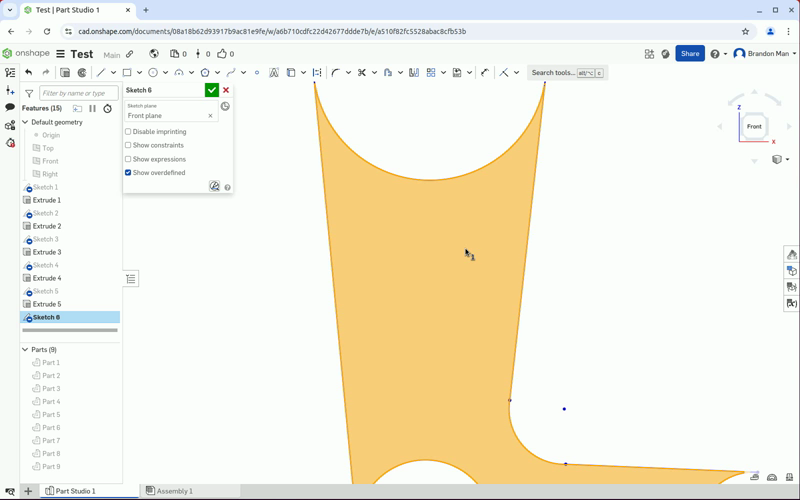
scroll(-6)
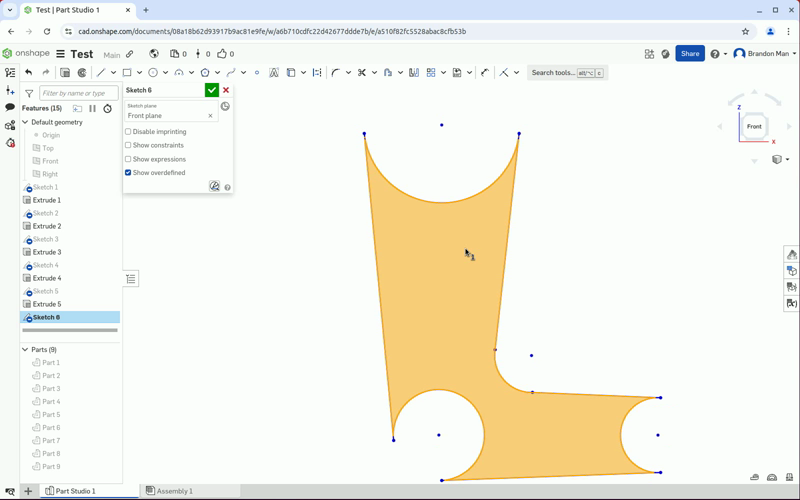
scroll(-6)
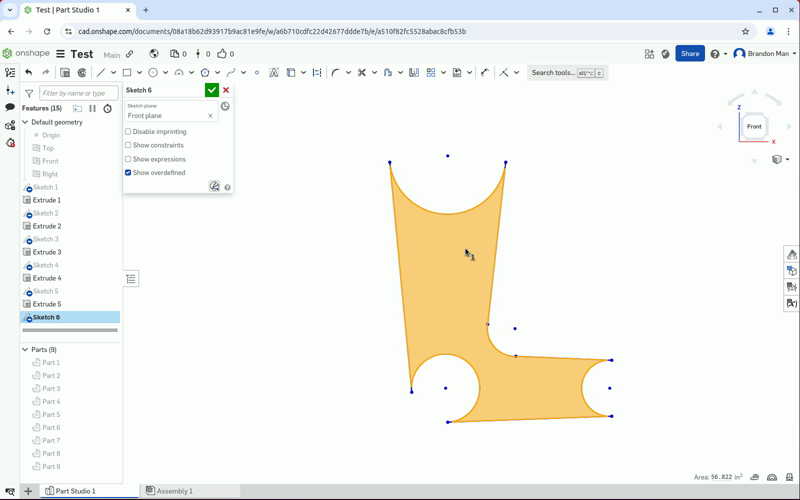
scroll(-6)
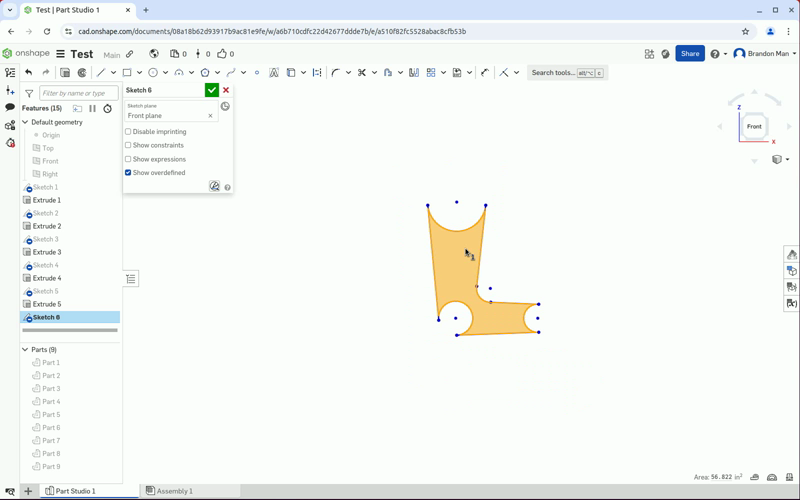
scroll(-6)
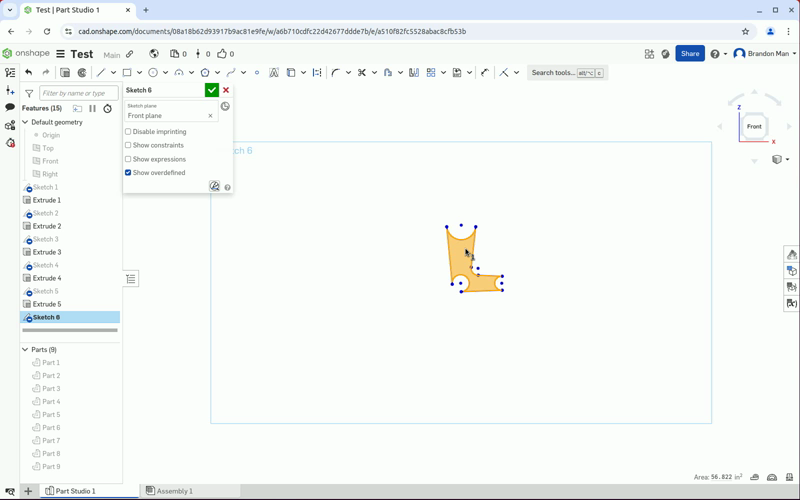
mouse_move(73, 352)
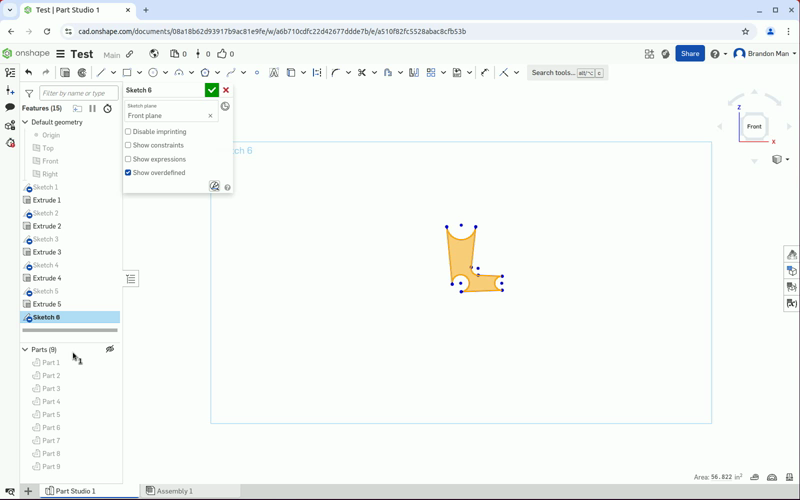
key(shift+y)
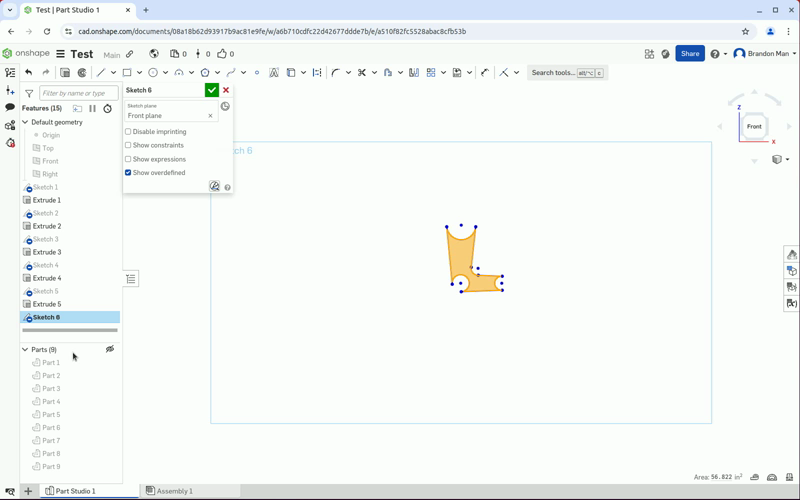
key(shift+e)
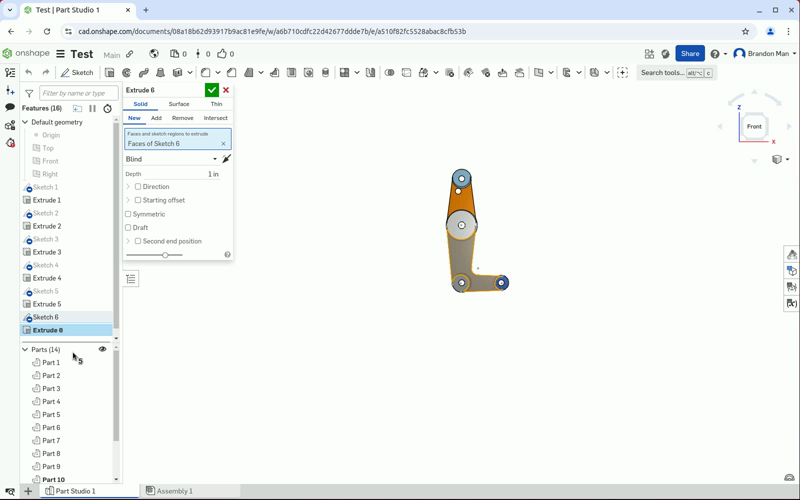
mouse_move(143, 106)
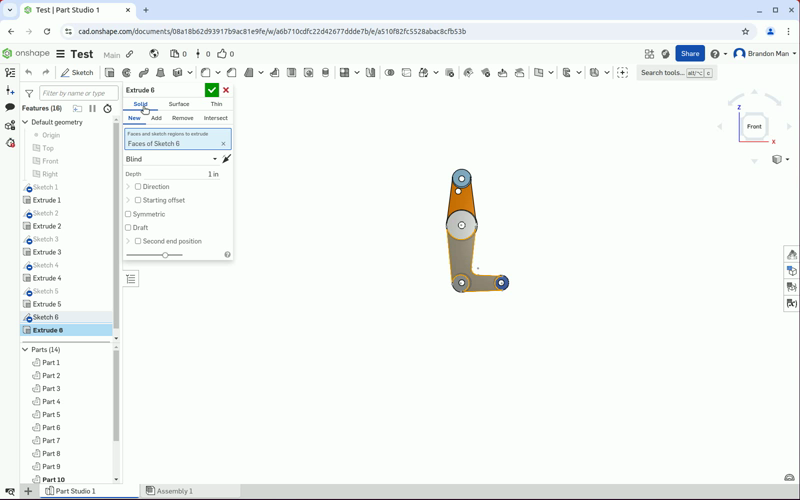
click(143, 106)
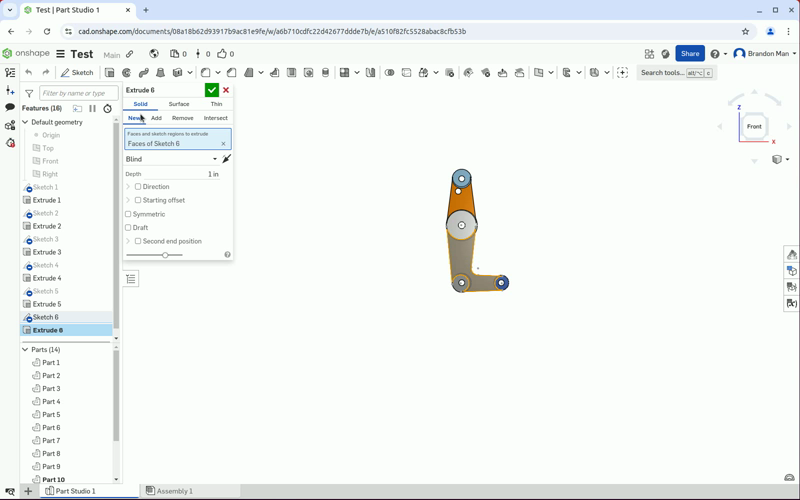
mouse_move(137, 120)
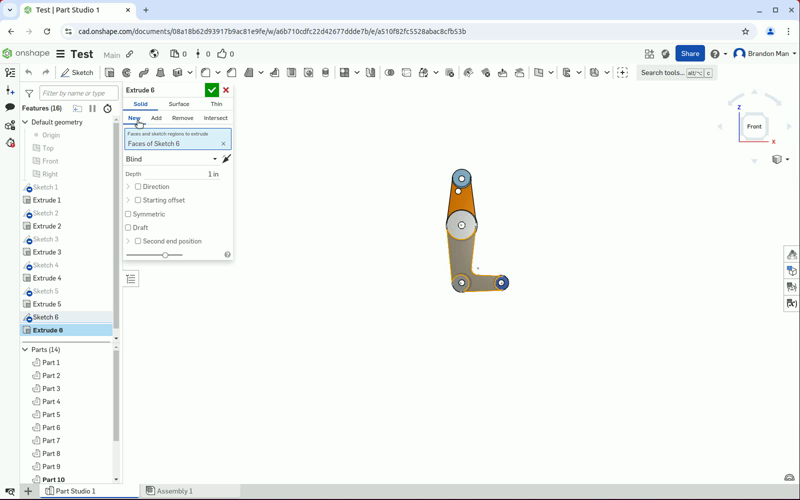
click(137, 120)
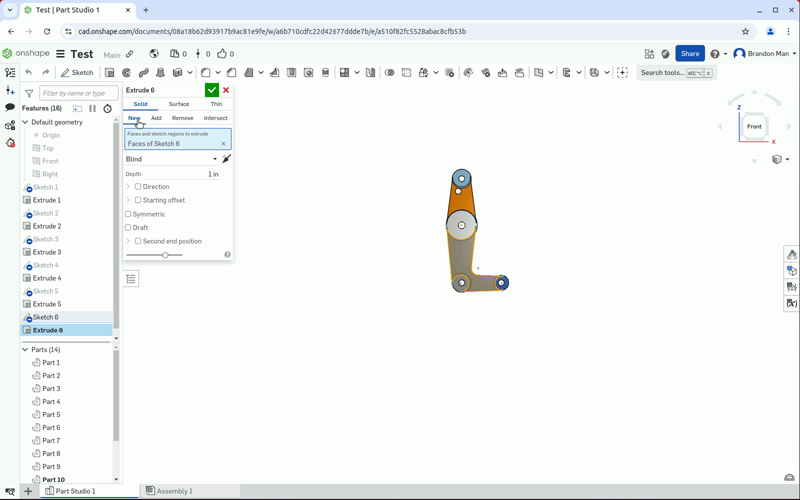
key(tab, 4)
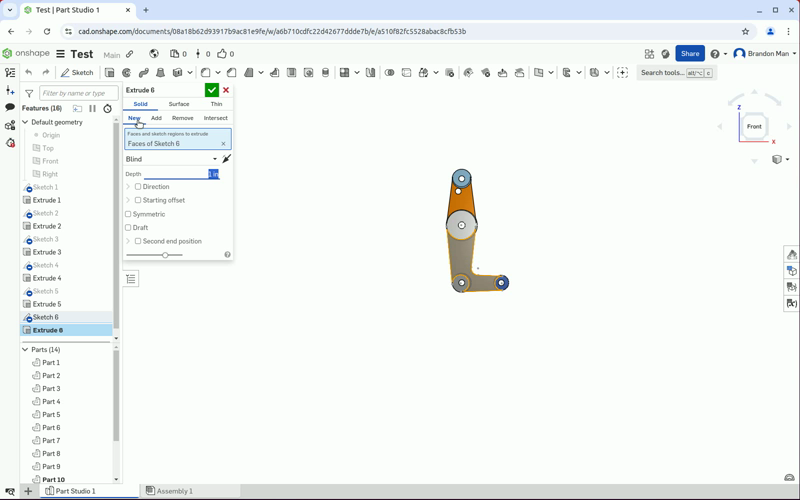
text(0.481)
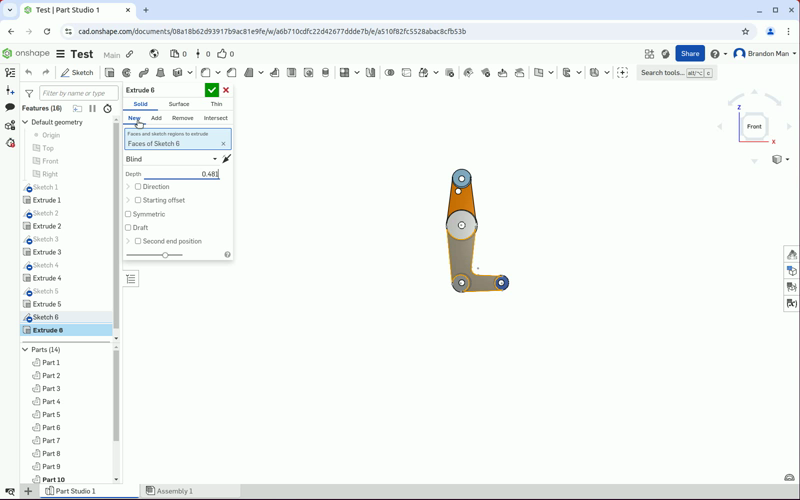
key(enter)
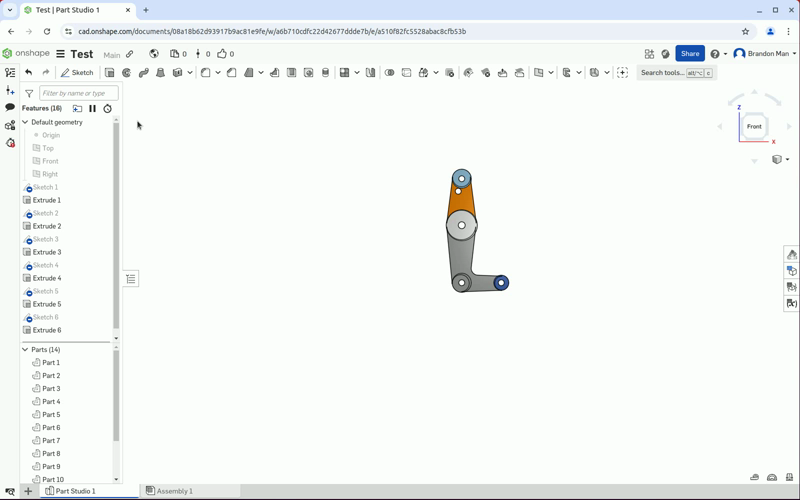
key(shift+h)
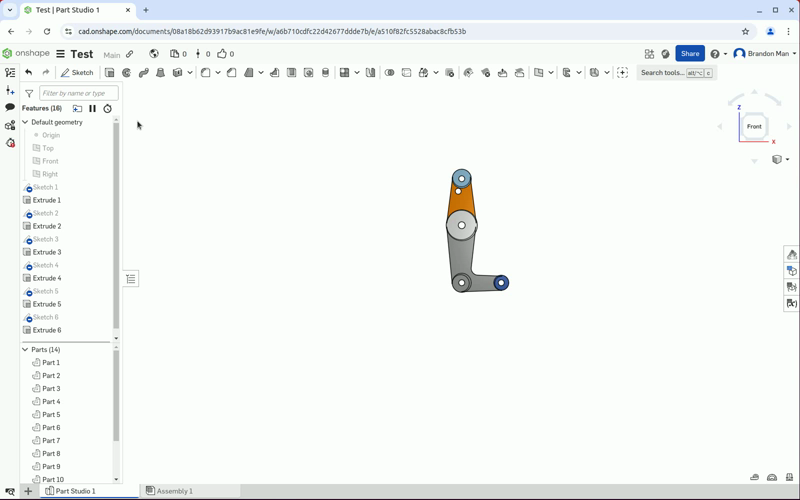
key(shift+h)
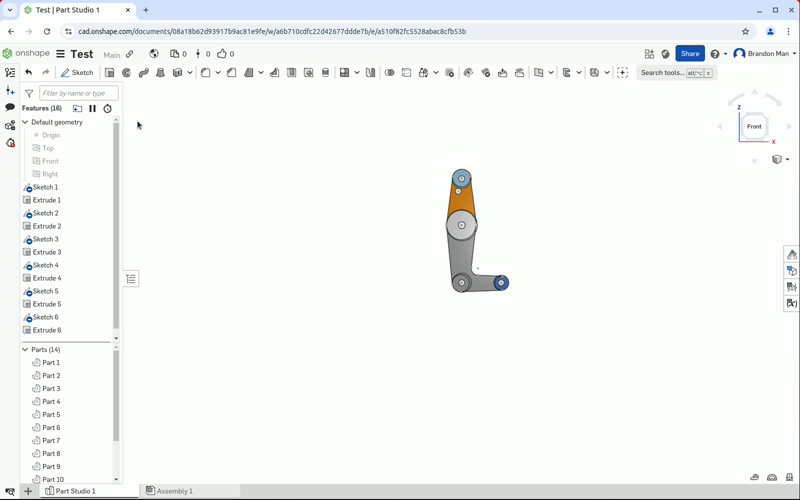
key(shift+7)
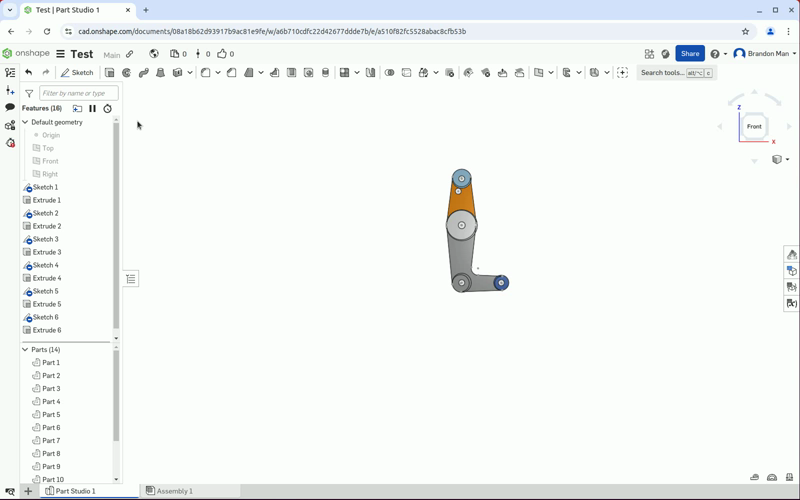
key(left, 2)
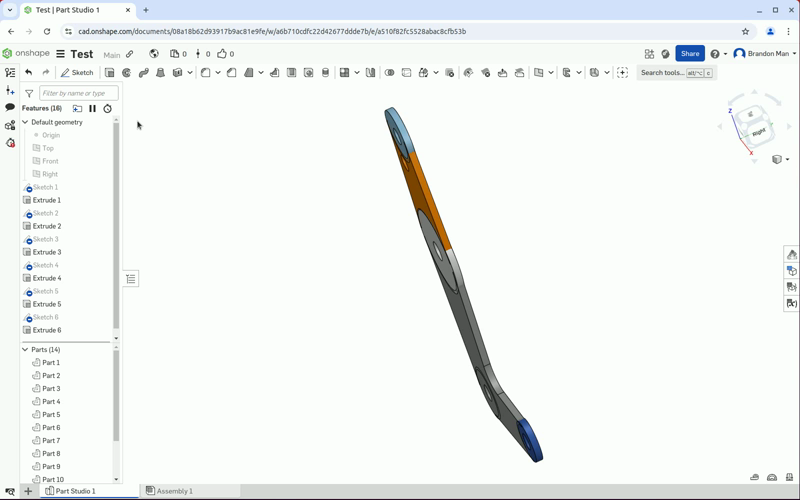
key(down, 2)
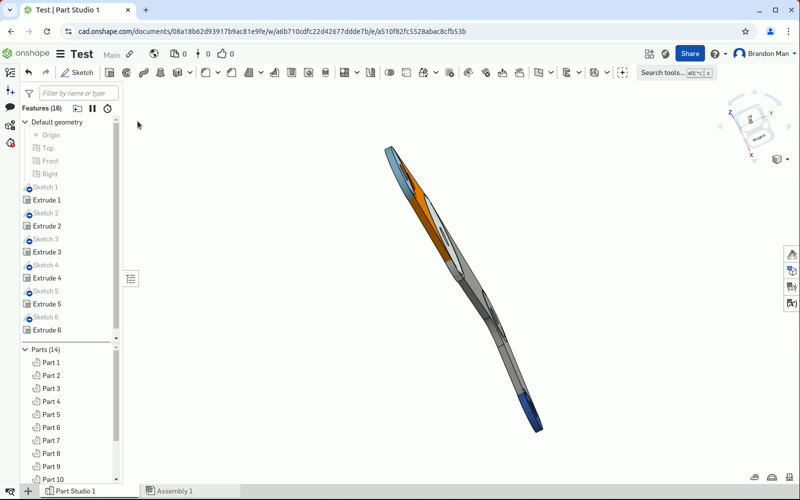
key(up, 2)
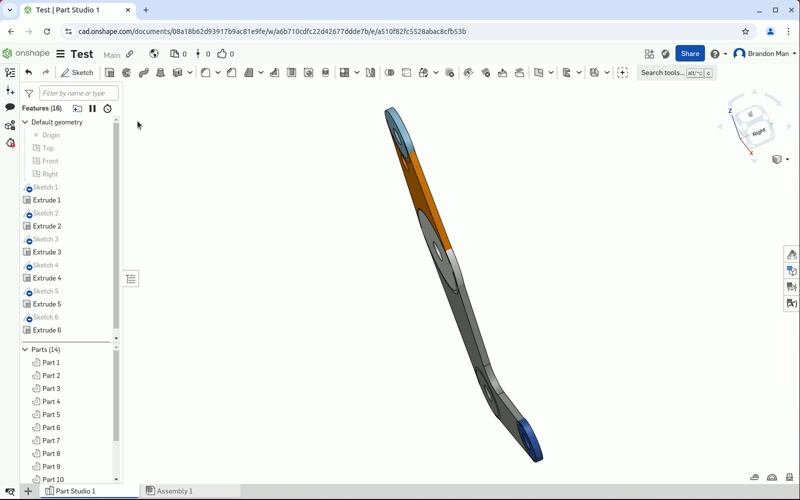
key(right, 2)
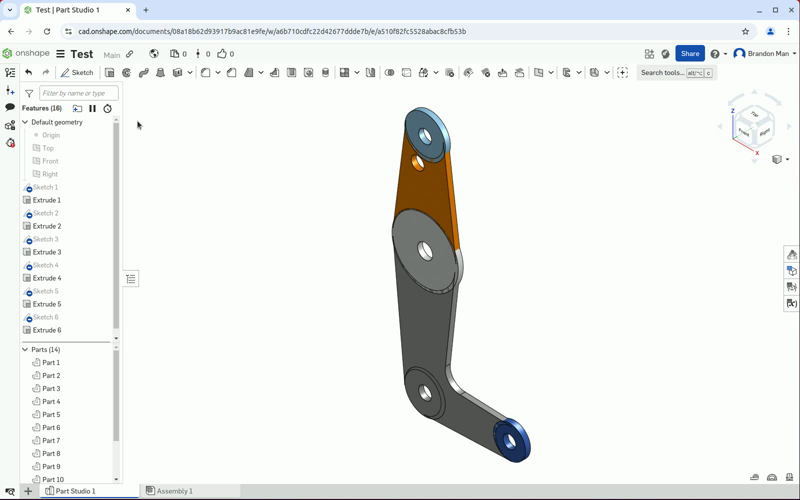
mouse_move(69, 189)
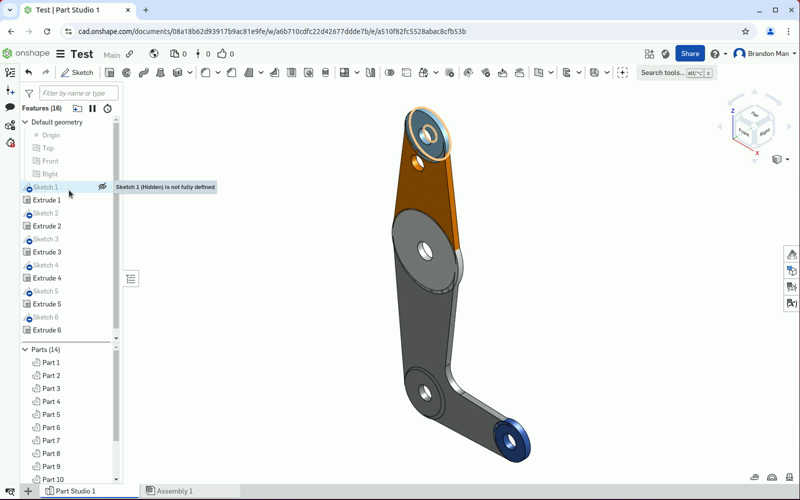
click(69, 189)